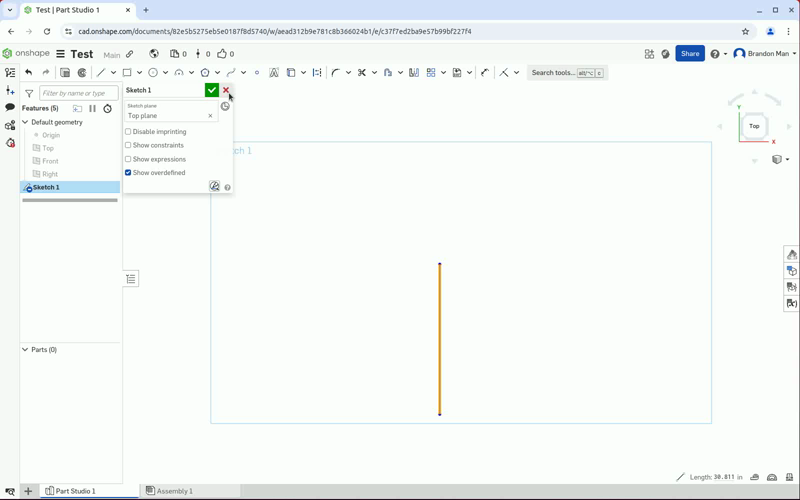
key(shift+h)
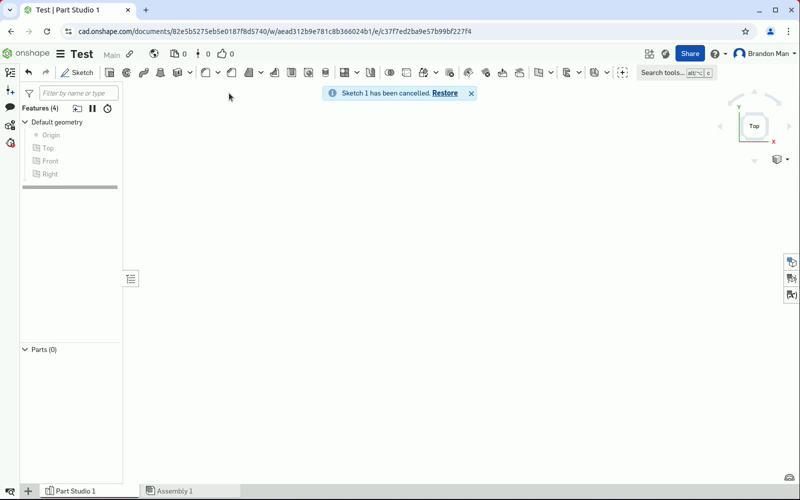
mouse_move(73, 352)
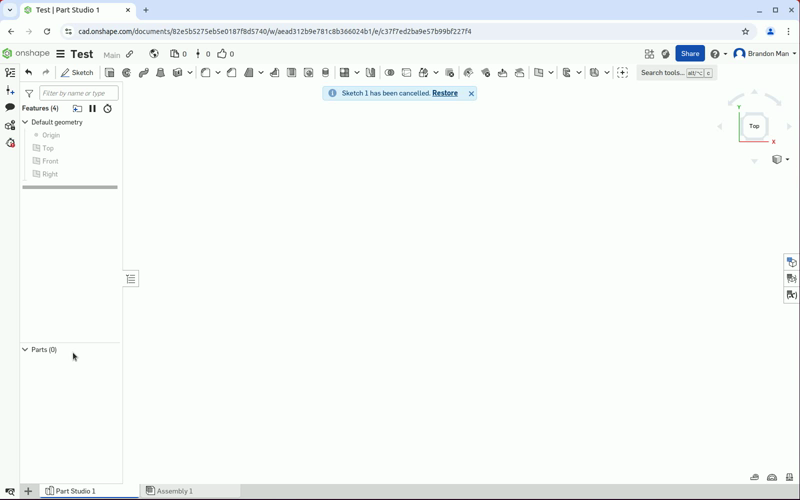
key(y)
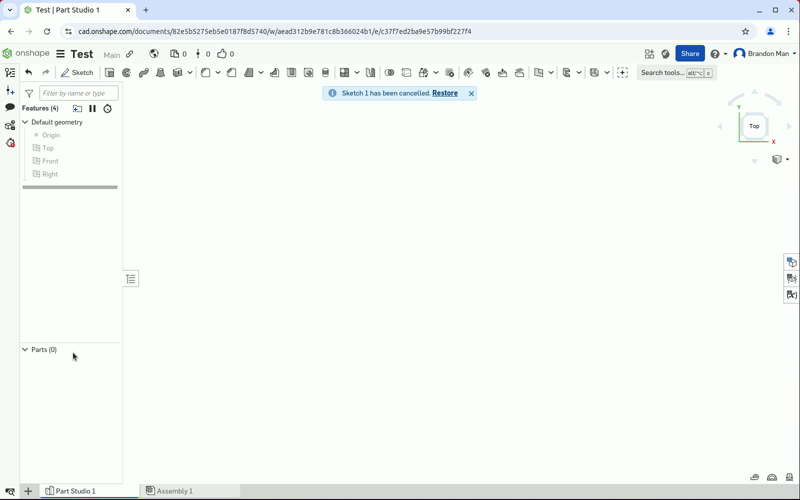
key(shift+p)
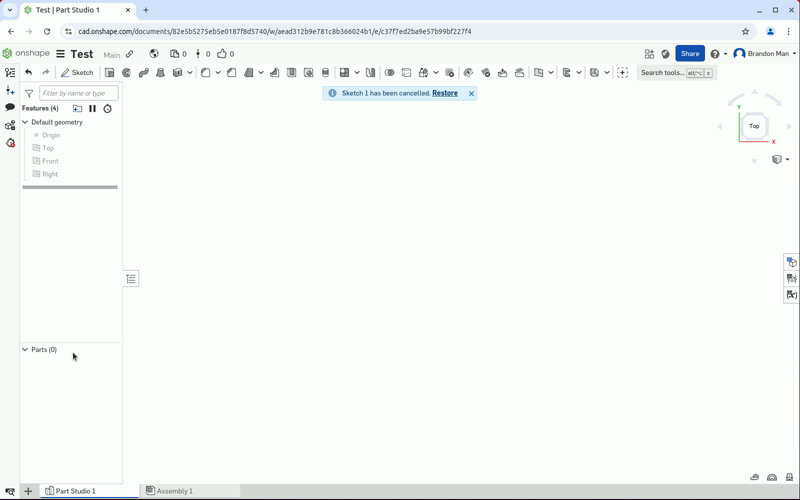
key(space)
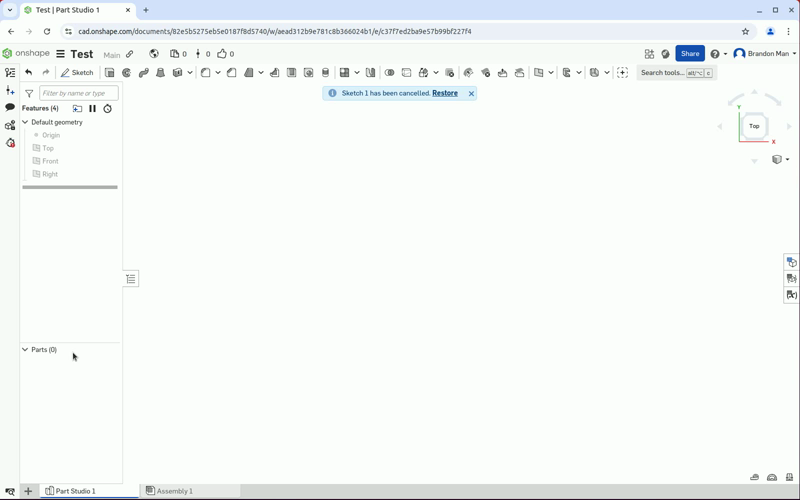
key_down(shift)
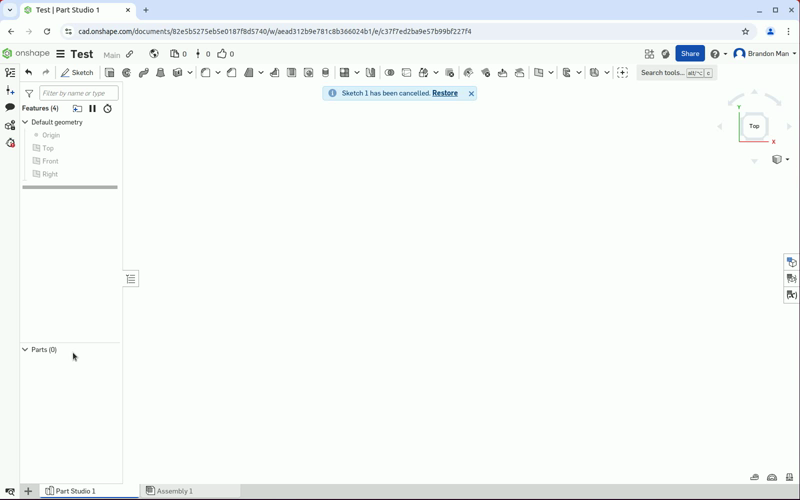
key(up)
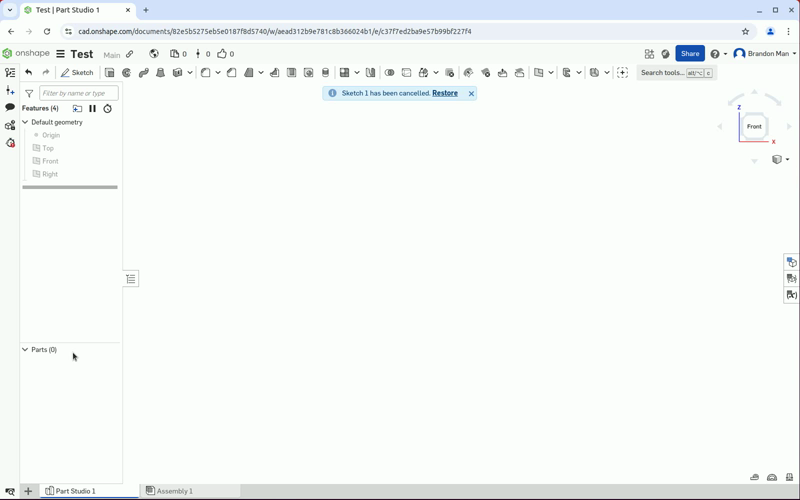
key_up(shift)
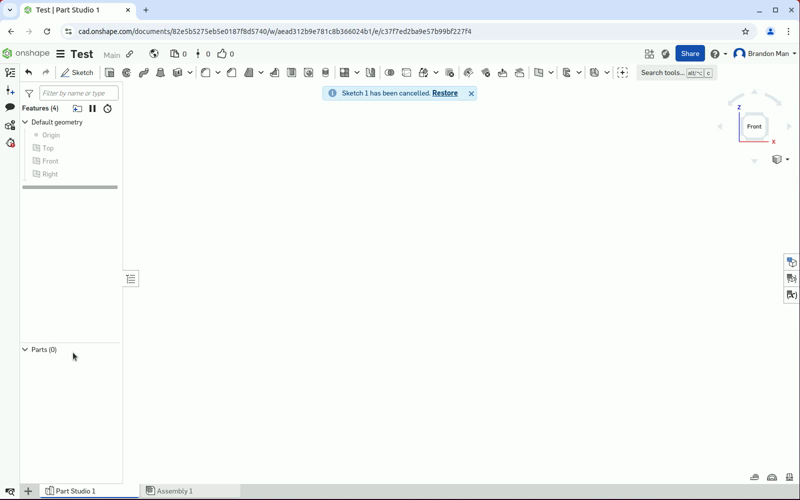
key(space)
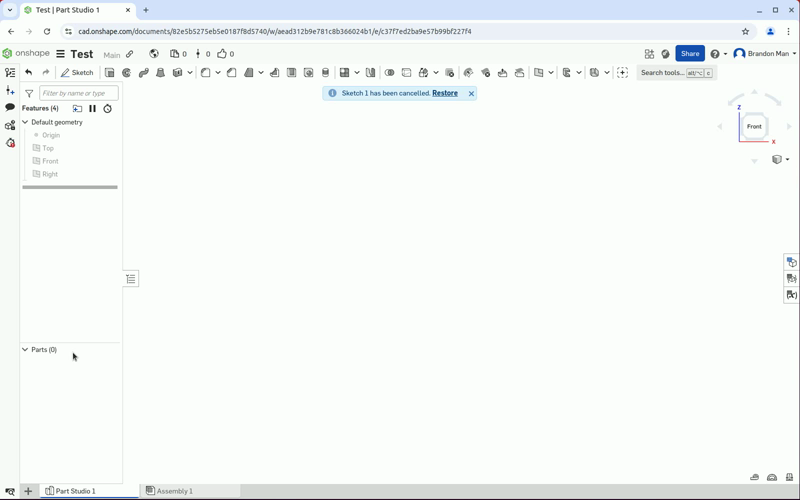
key_down(shift)
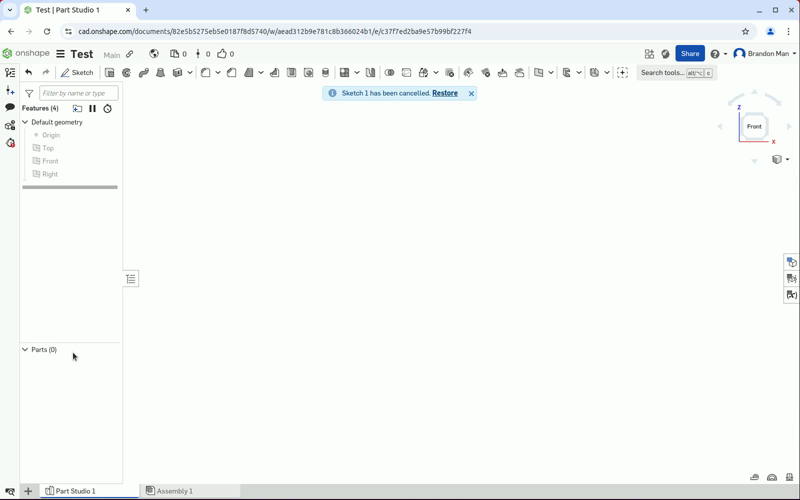
key(left)
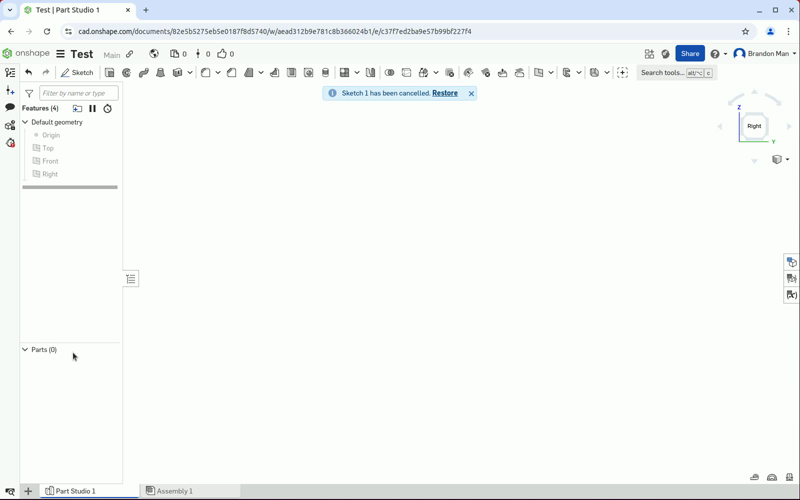
key_up(shift)
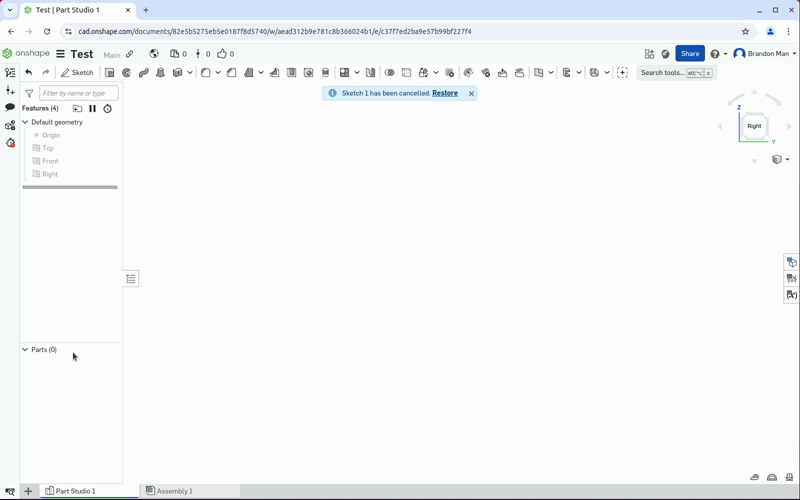
mouse_move(73, 352)
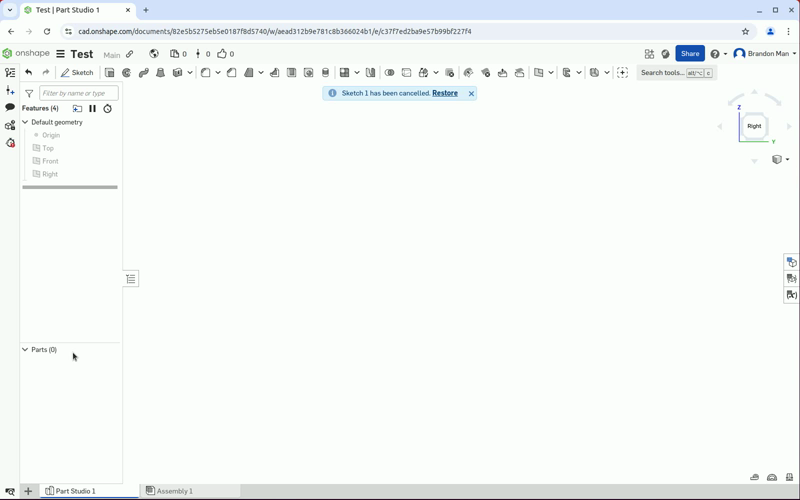
key(shift+y)
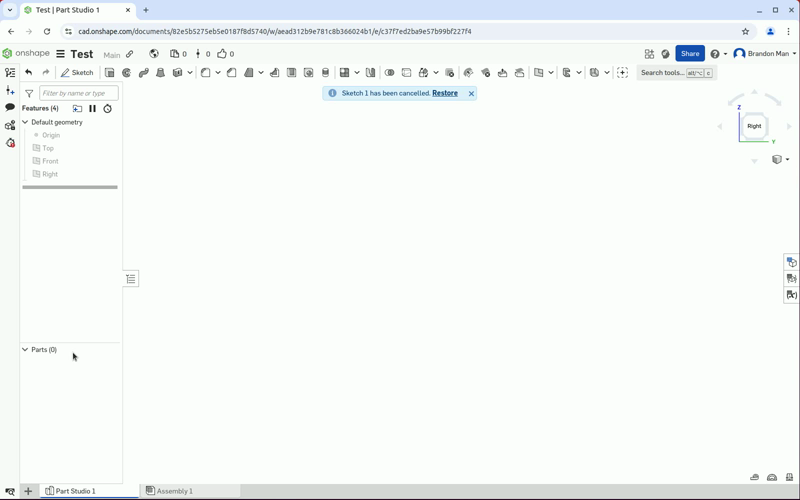
key(shift+s)
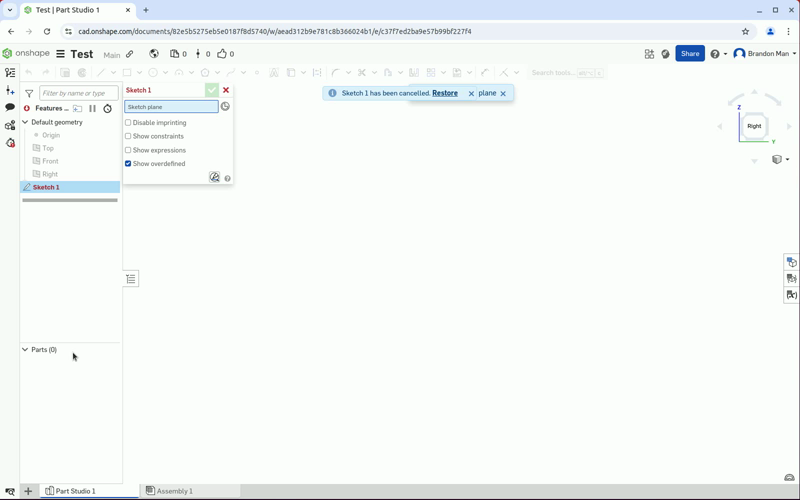
mouse_move(73, 176)
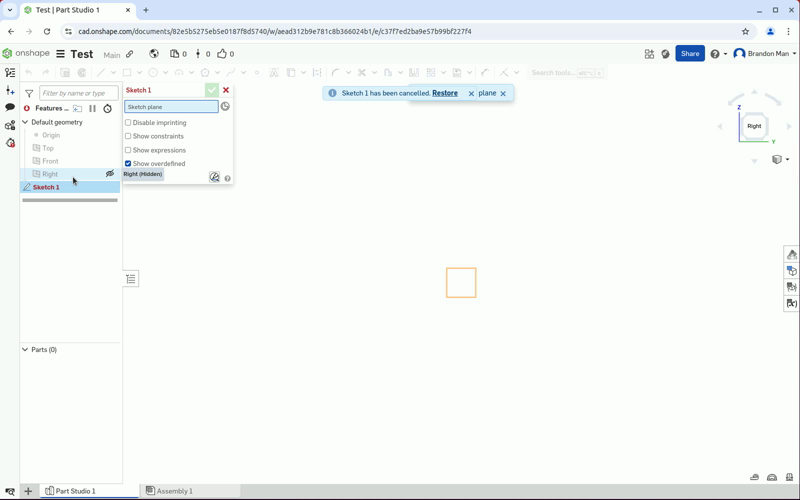
click(73, 176)
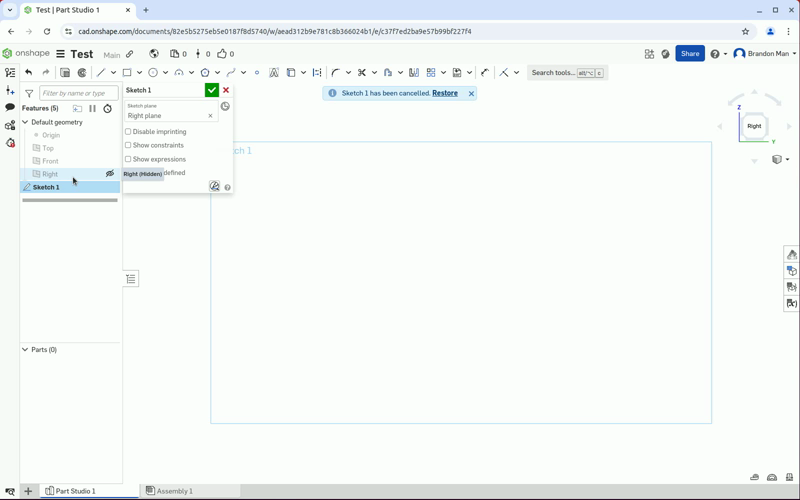
mouse_move(73, 352)
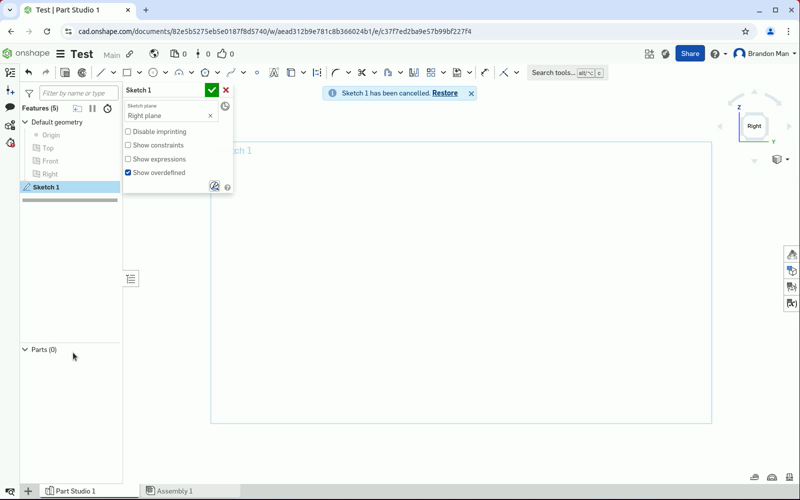
key(y)
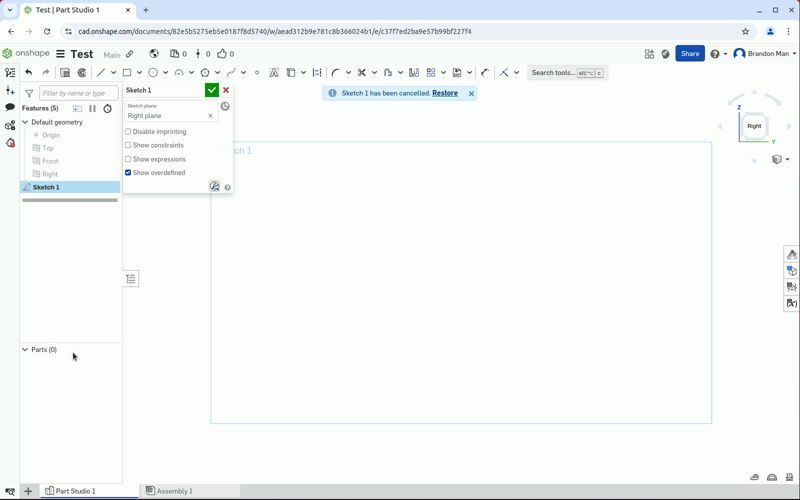
key(c)
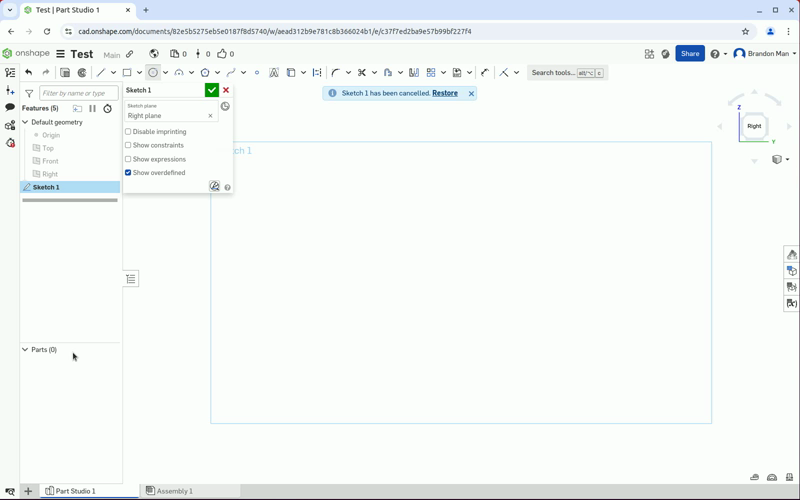
key_down(shift)
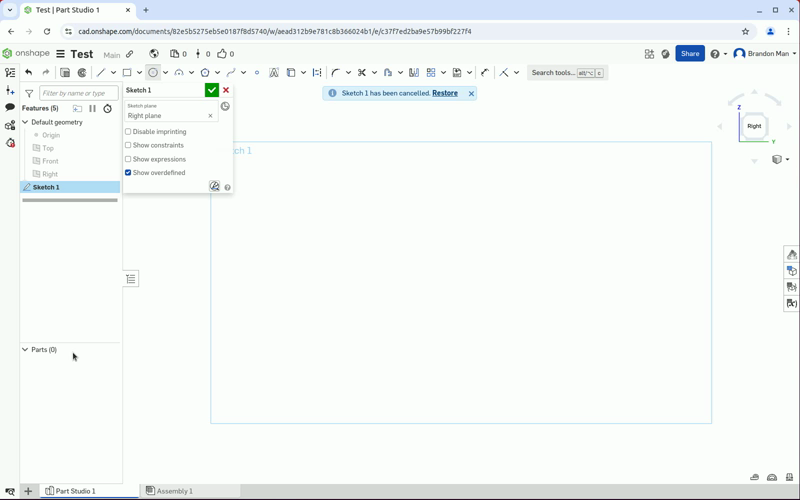
mouse_move(361, 282)
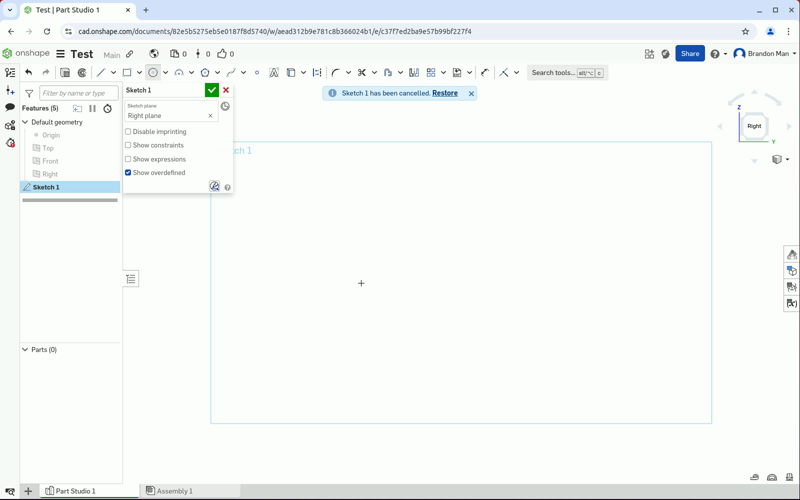
click(361, 282)
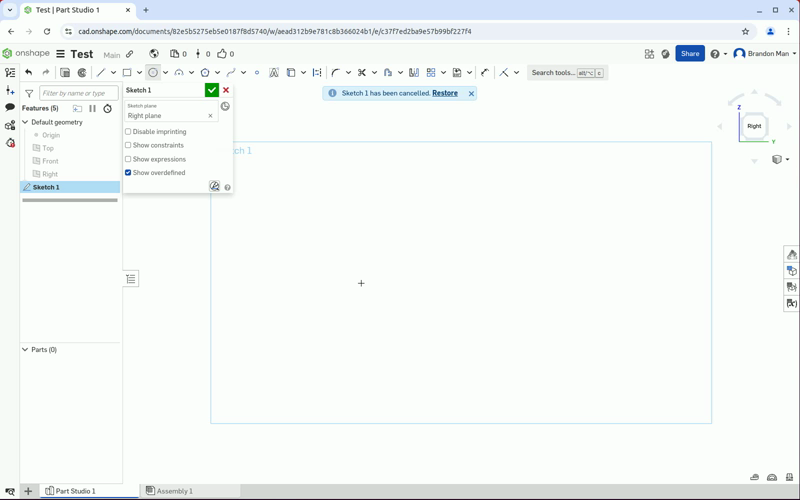
key_up(shift)
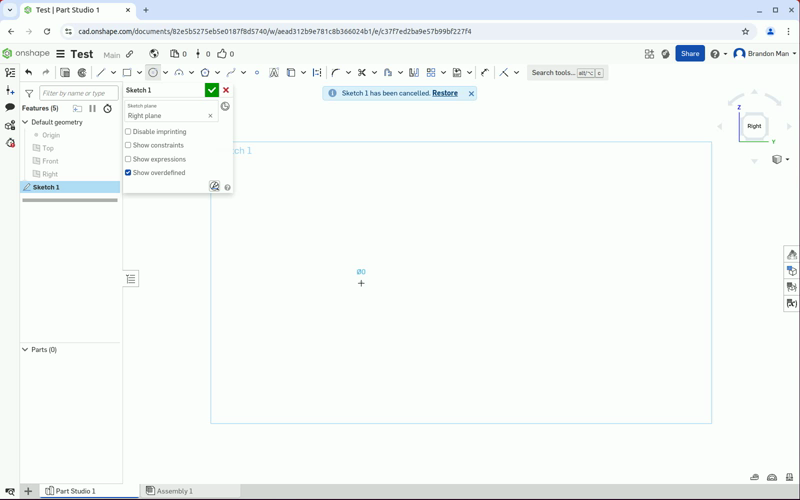
mouse_move(373, 282)
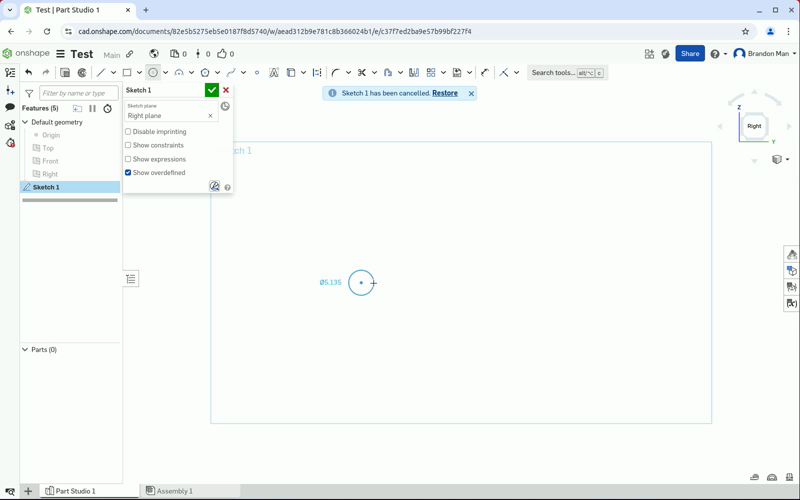
click(373, 282)
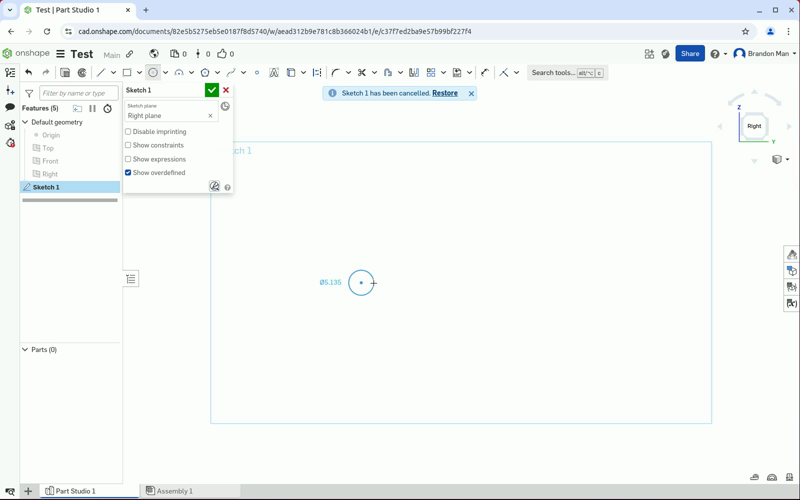
key(esc)
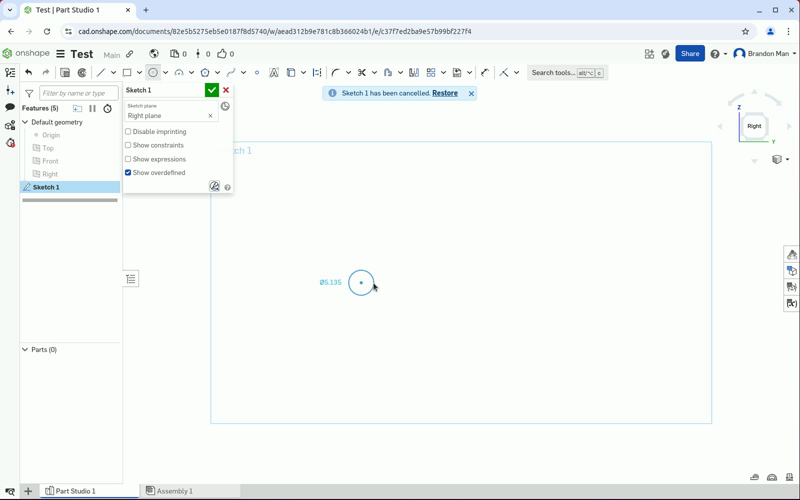
key(c)
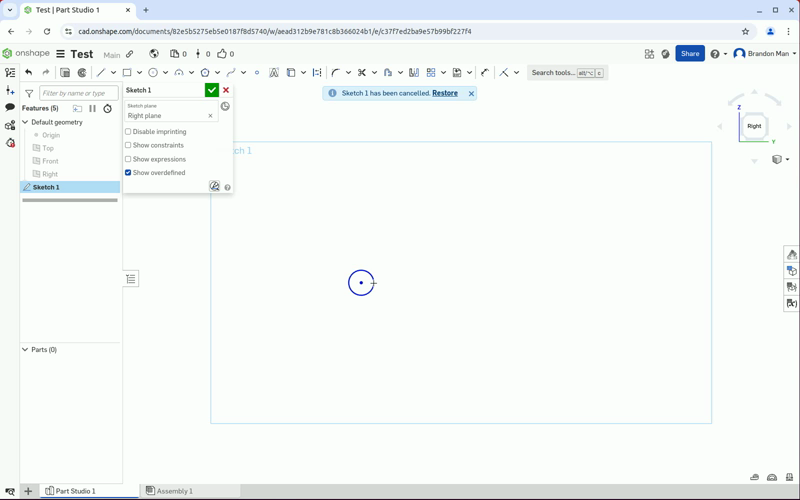
key_down(shift)
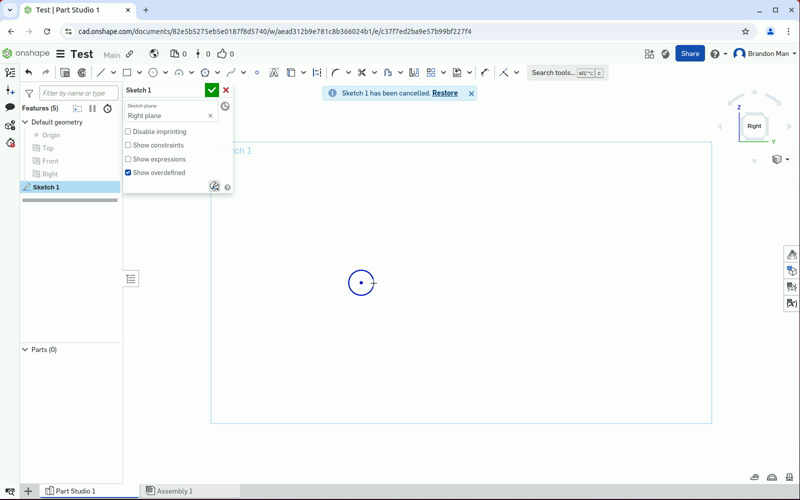
mouse_move(361, 282)
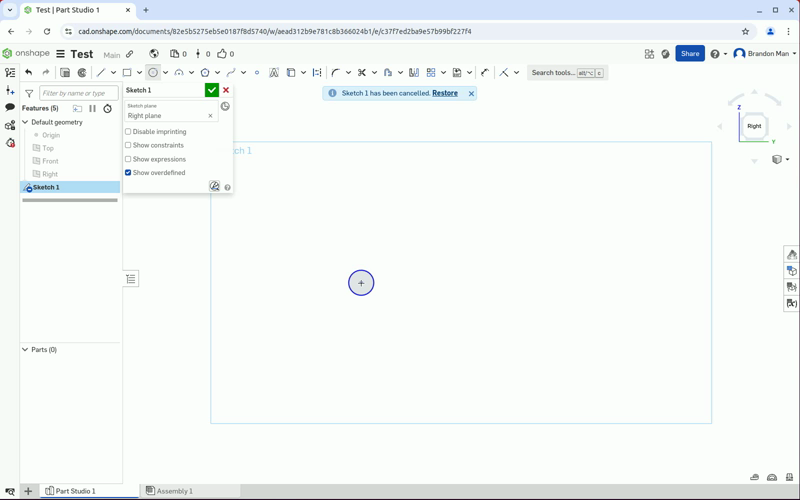
click(361, 282)
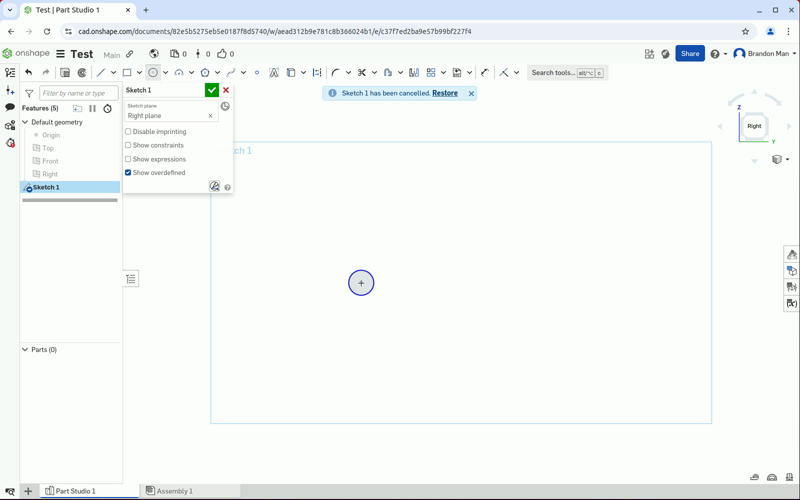
key_up(shift)
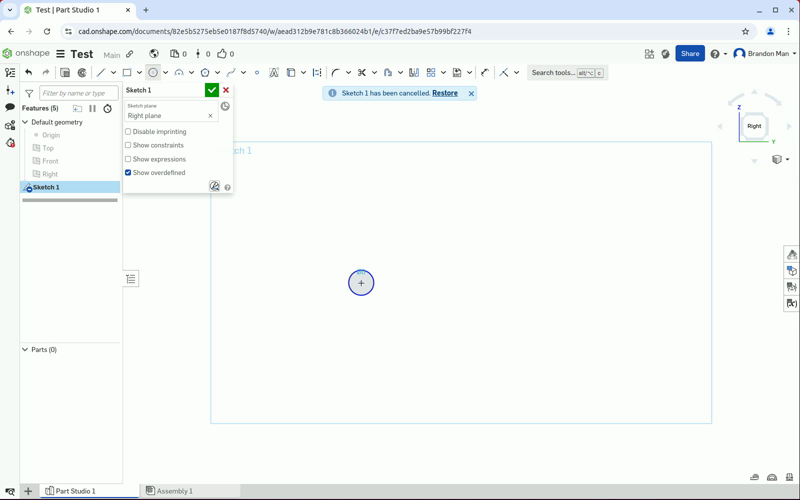
mouse_move(369, 282)
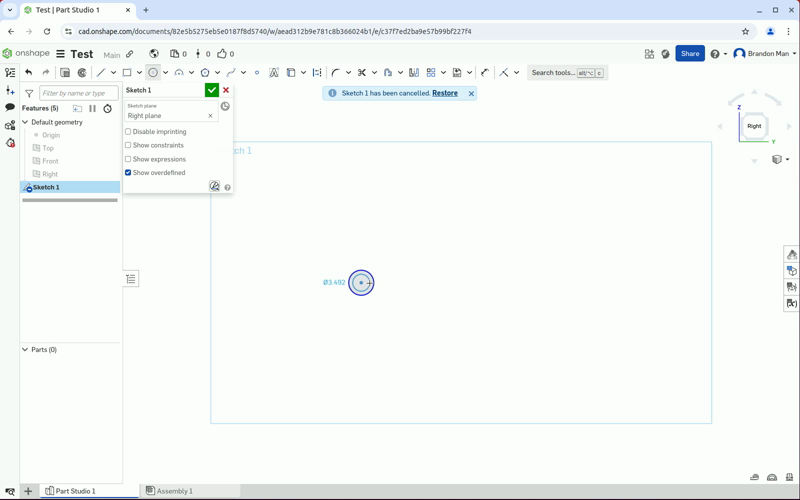
scroll(6)
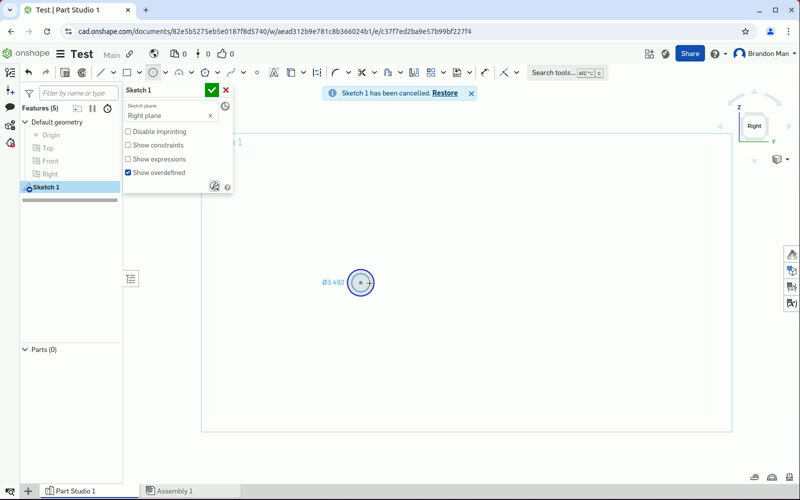
scroll(6)
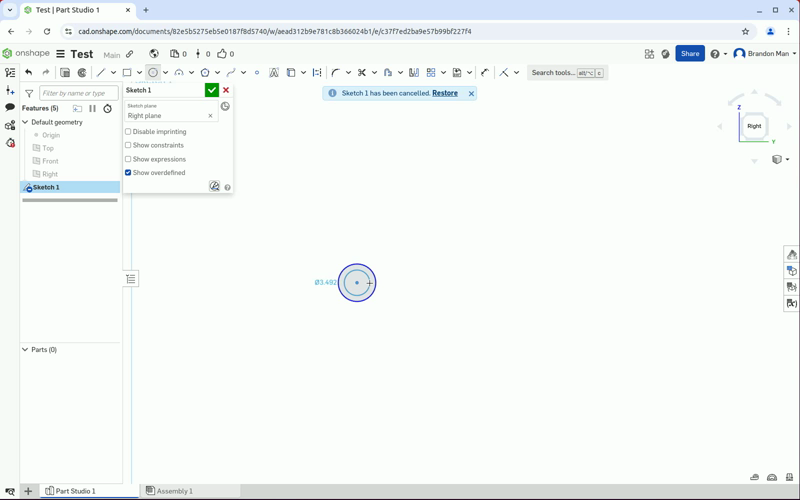
scroll(6)
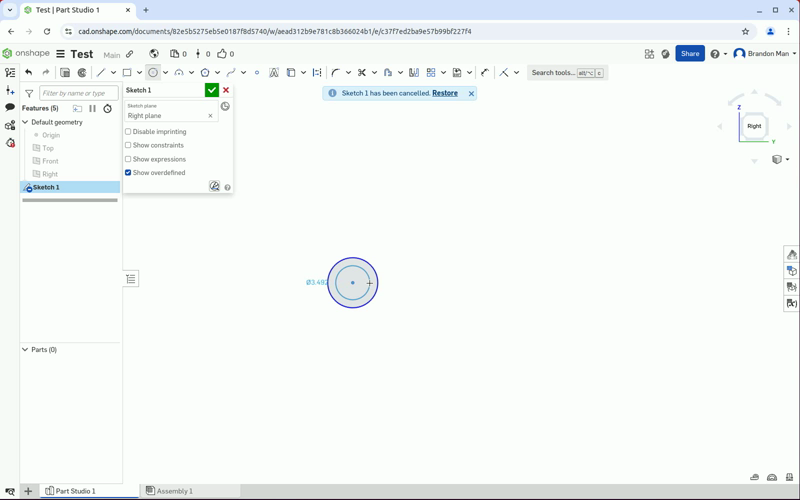
scroll(6)
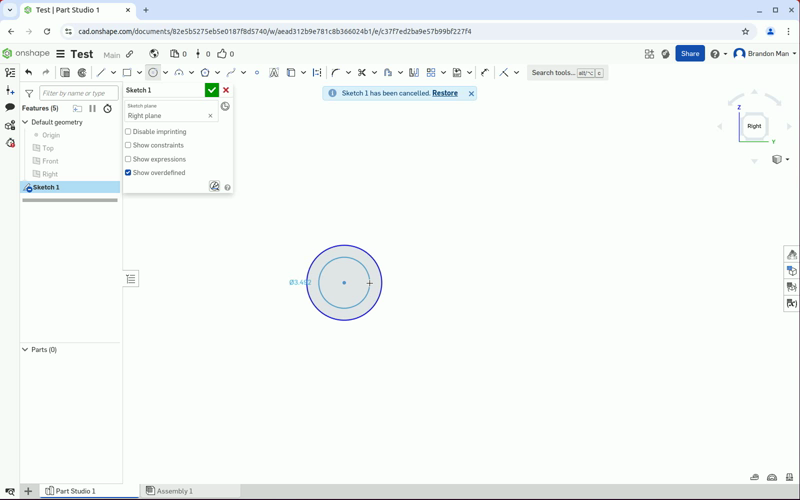
scroll(6)
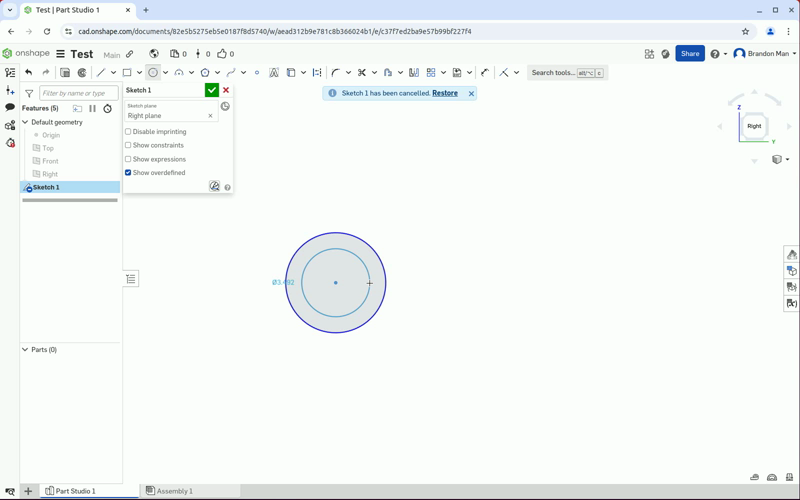
scroll(6)
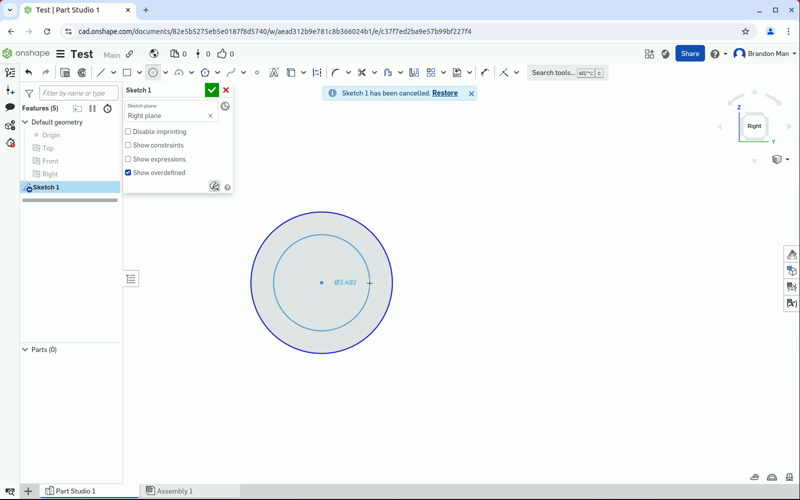
scroll(6)
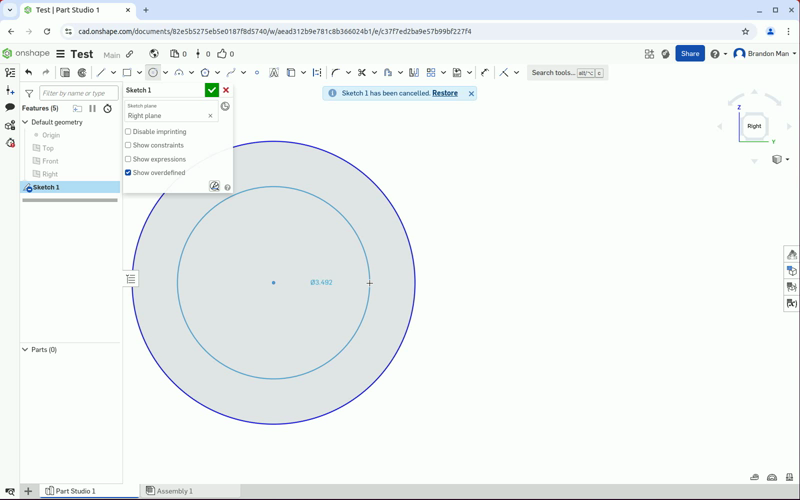
click(369, 282)
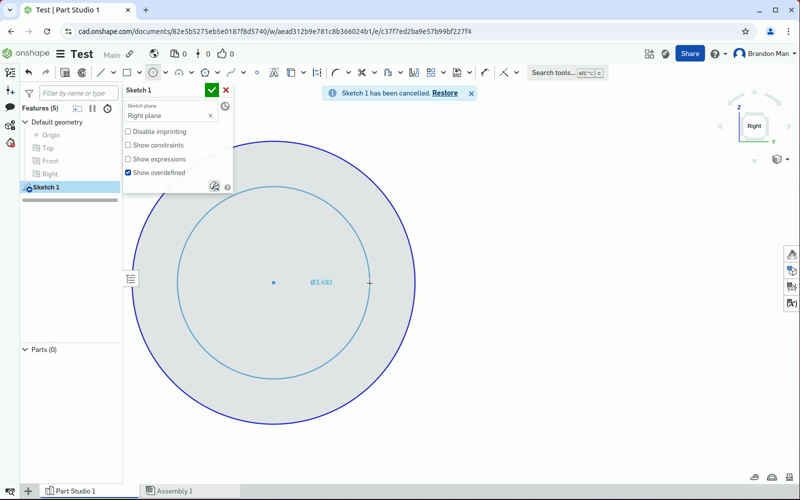
scroll(-6)
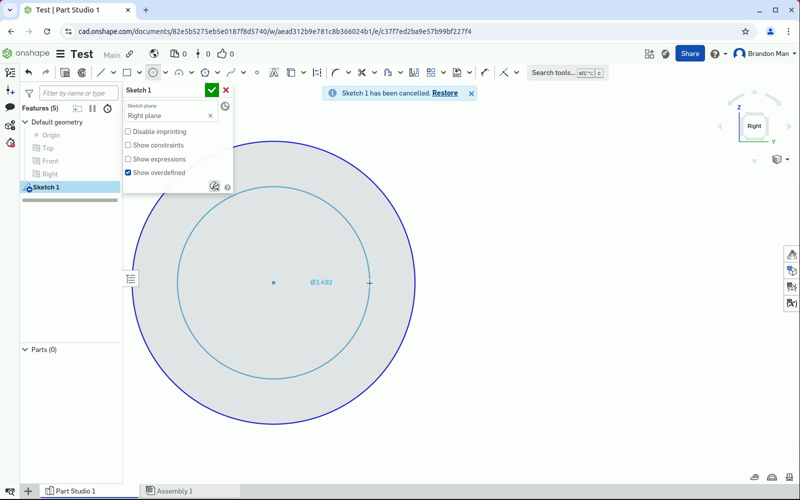
scroll(-6)
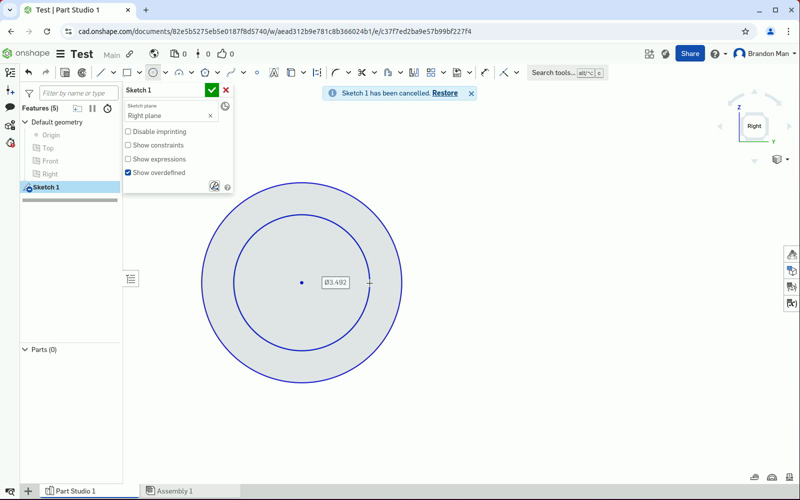
scroll(-6)
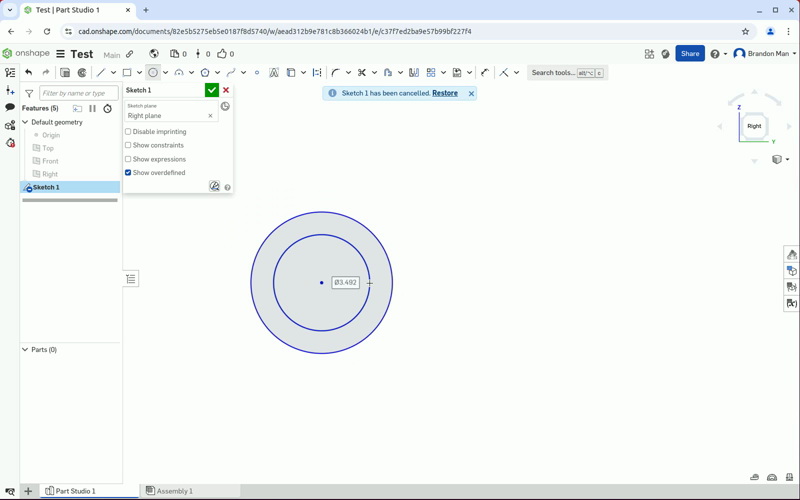
scroll(-6)
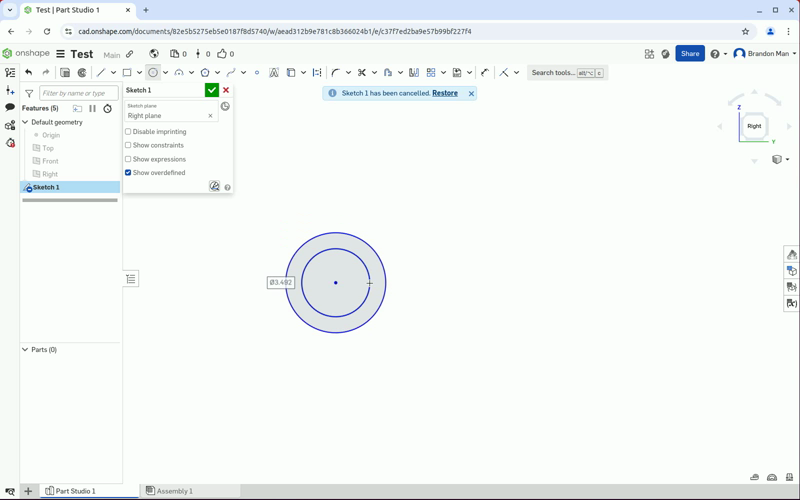
scroll(-6)
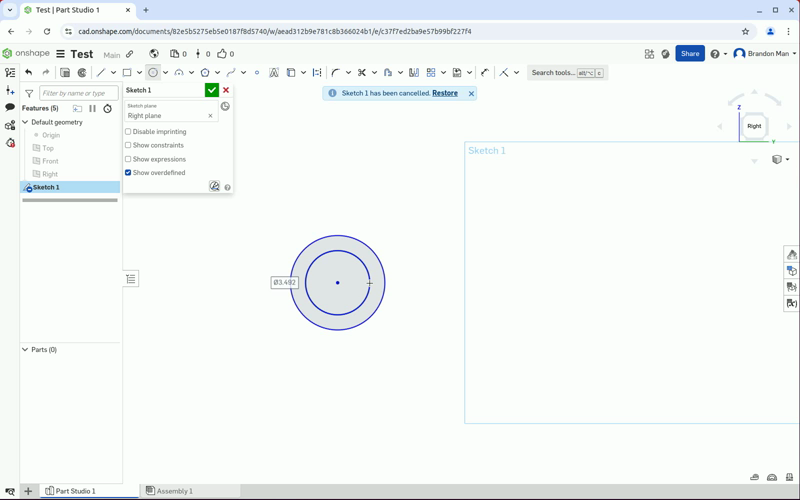
scroll(-6)
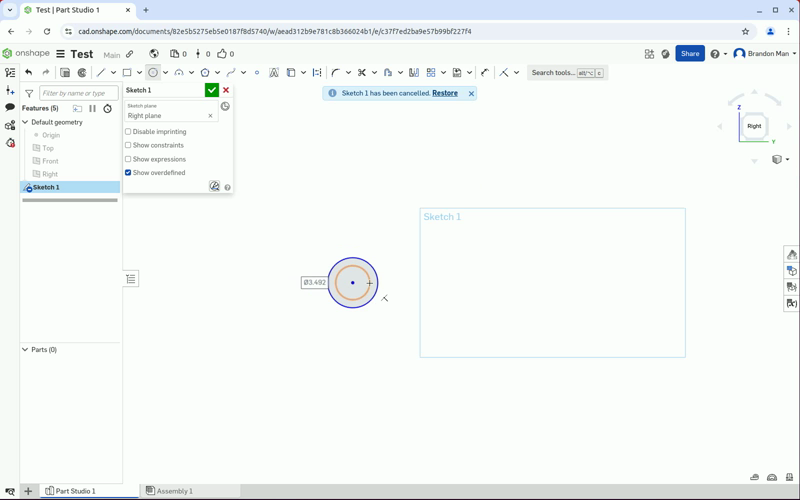
scroll(-6)
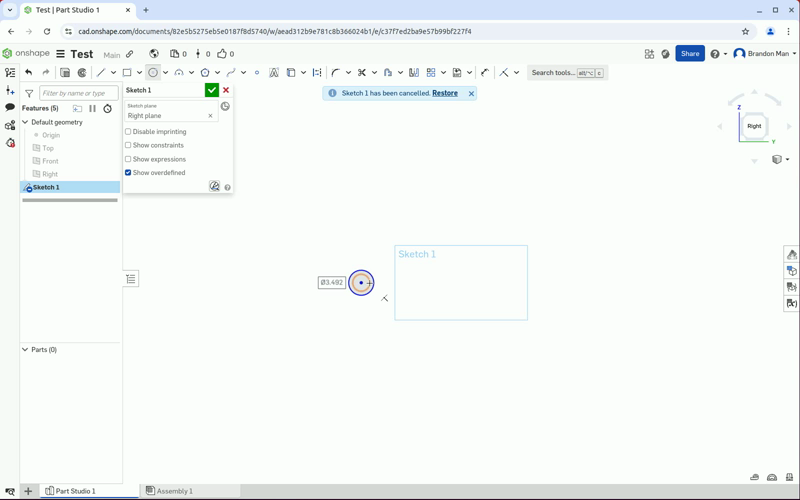
key(esc)
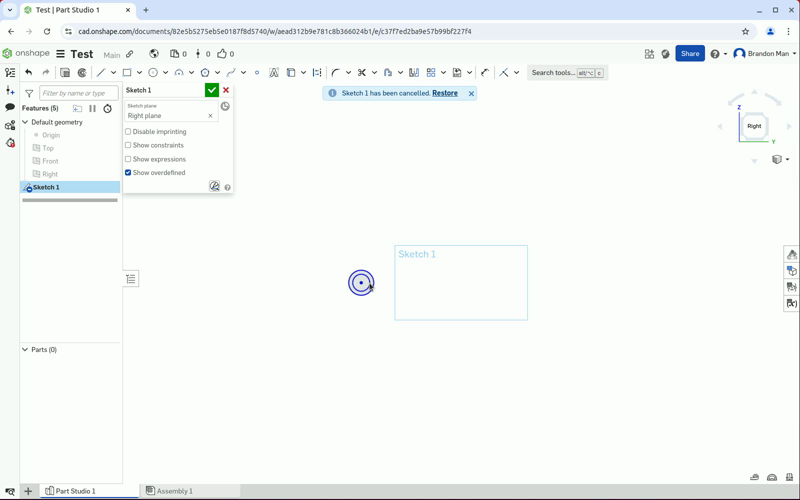
mouse_move(363, 295)
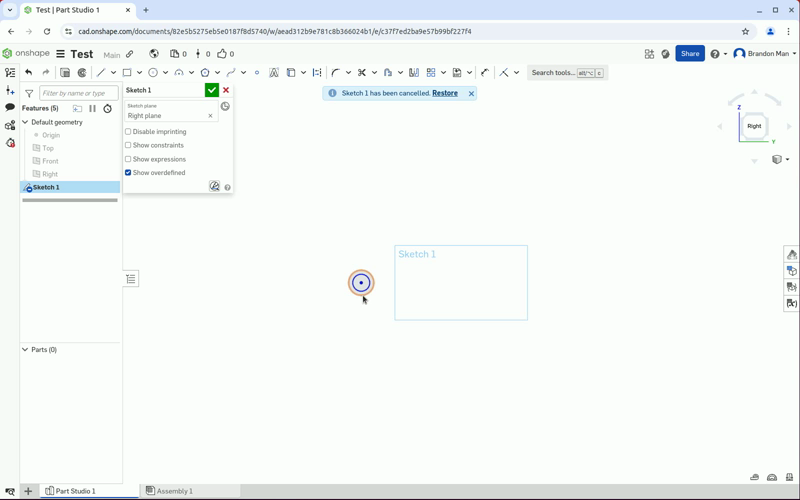
scroll(6)
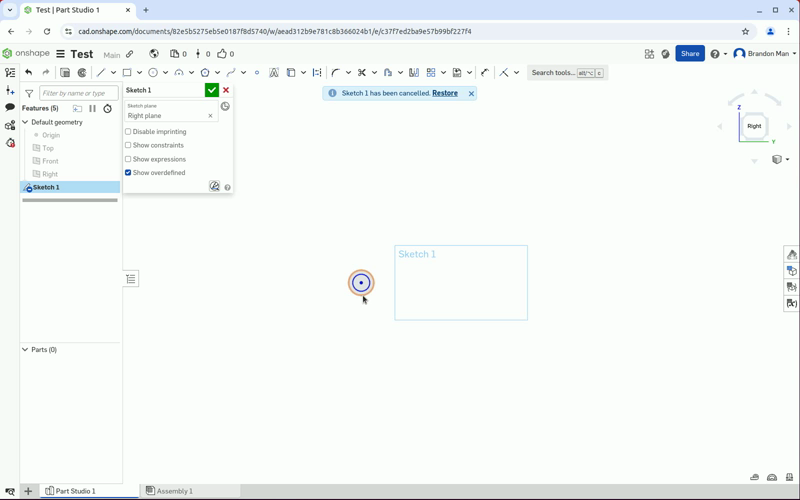
scroll(6)
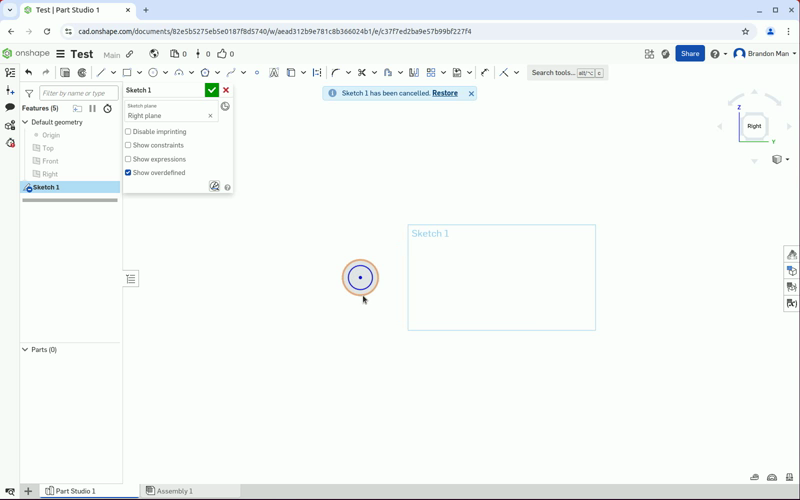
scroll(6)
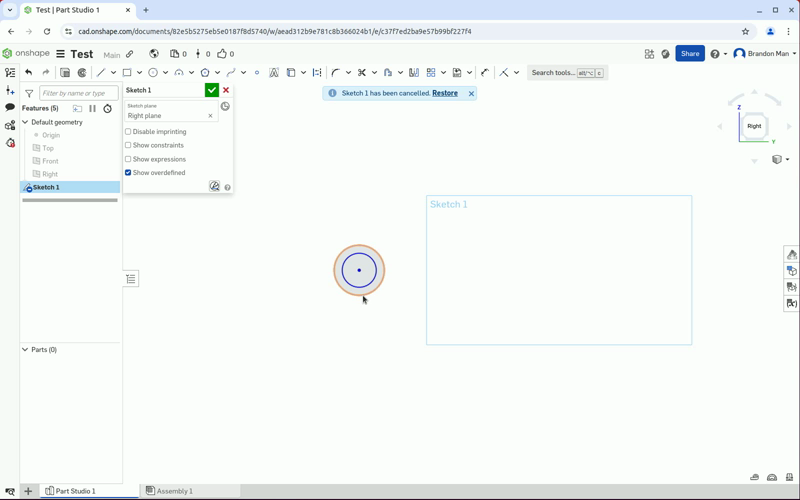
scroll(6)
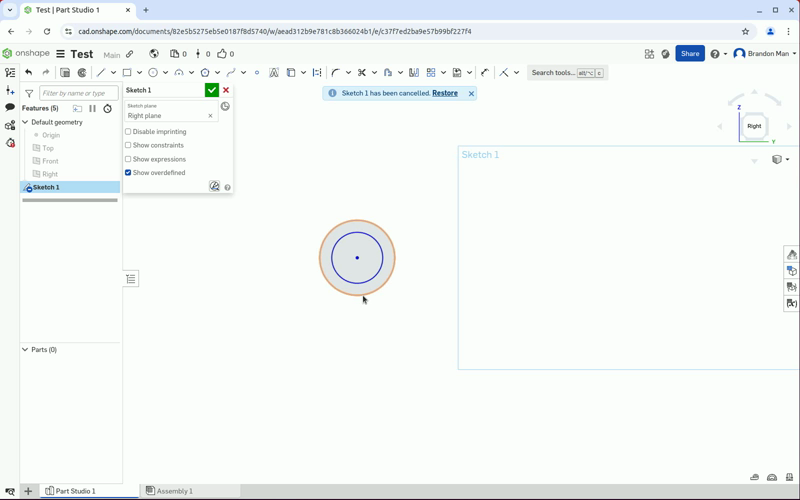
scroll(6)
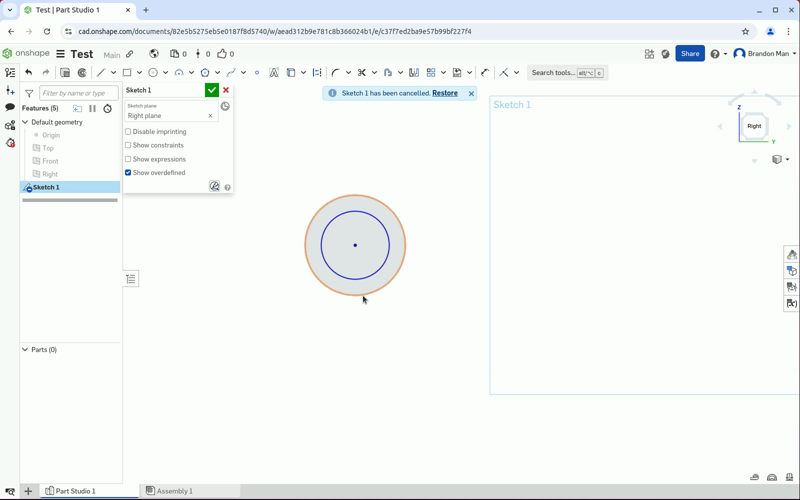
scroll(6)
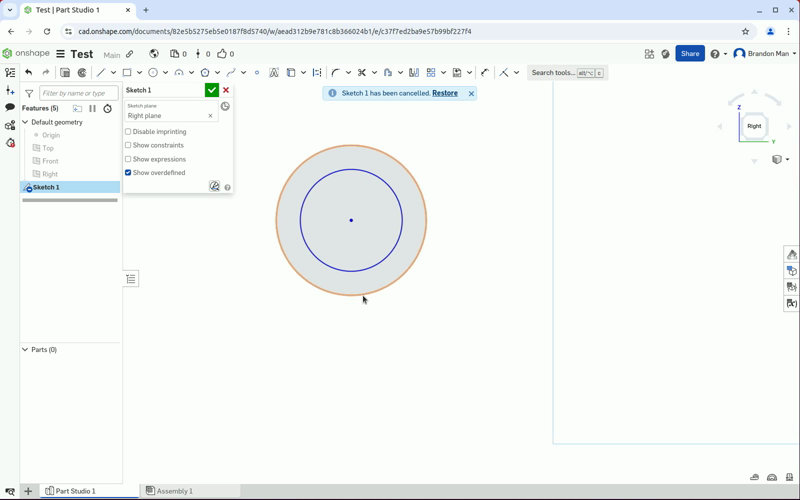
scroll(6)
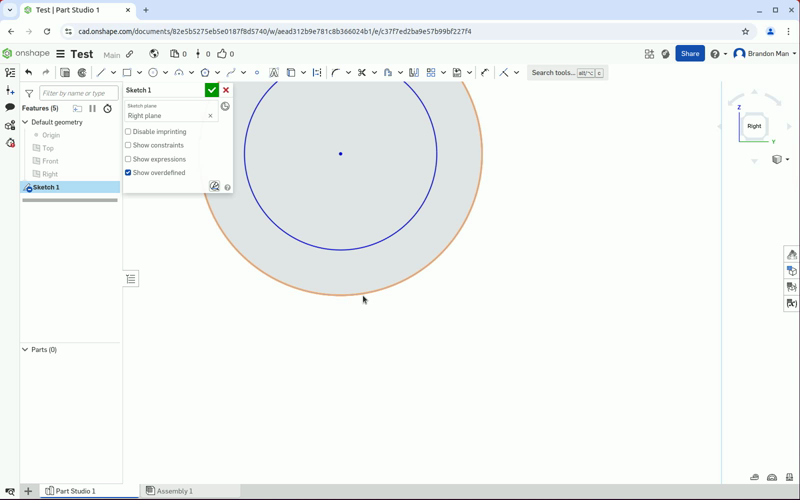
click(363, 295)
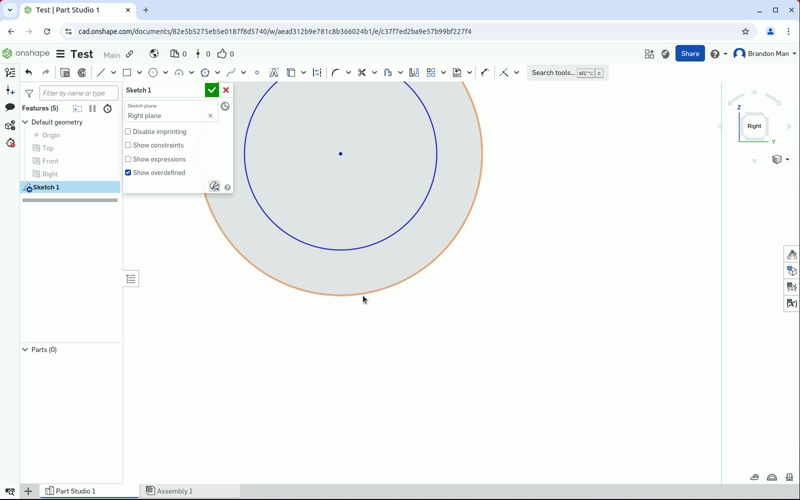
scroll(-6)
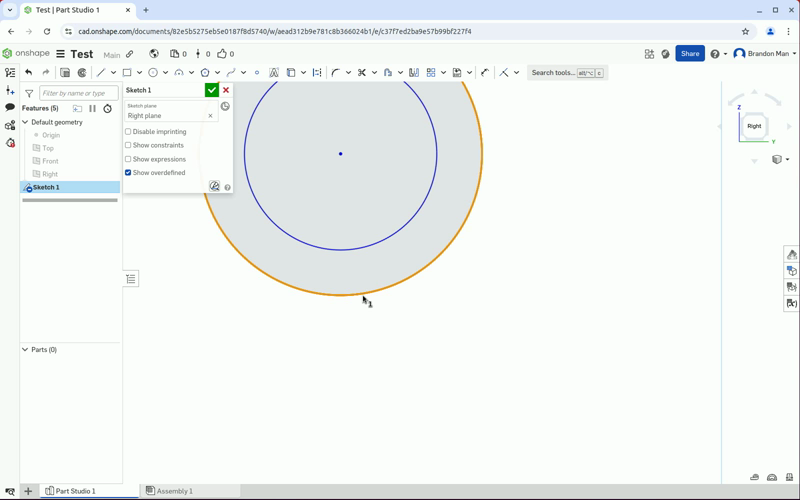
scroll(-6)
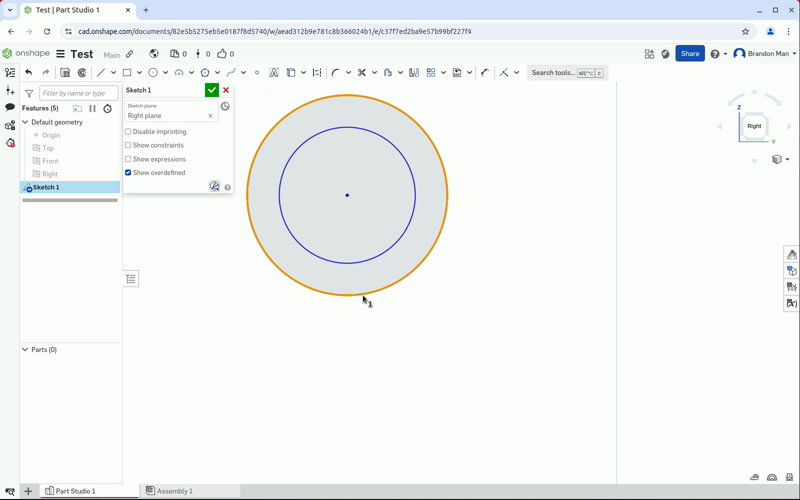
scroll(-6)
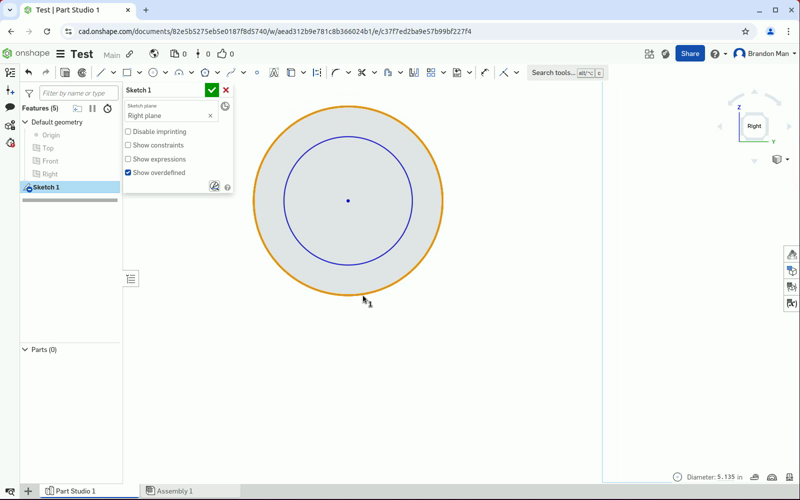
scroll(-6)
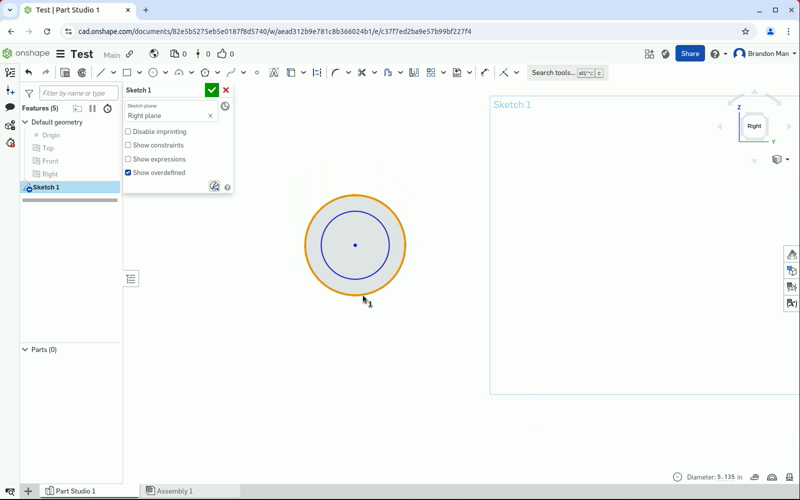
scroll(-6)
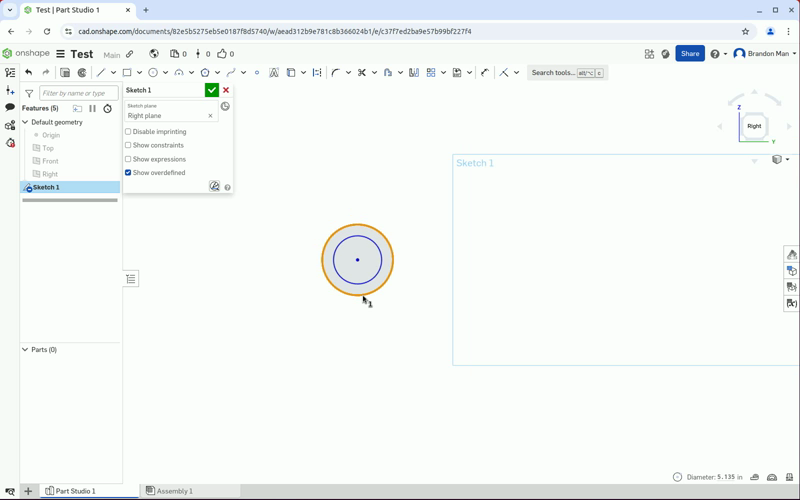
scroll(-6)
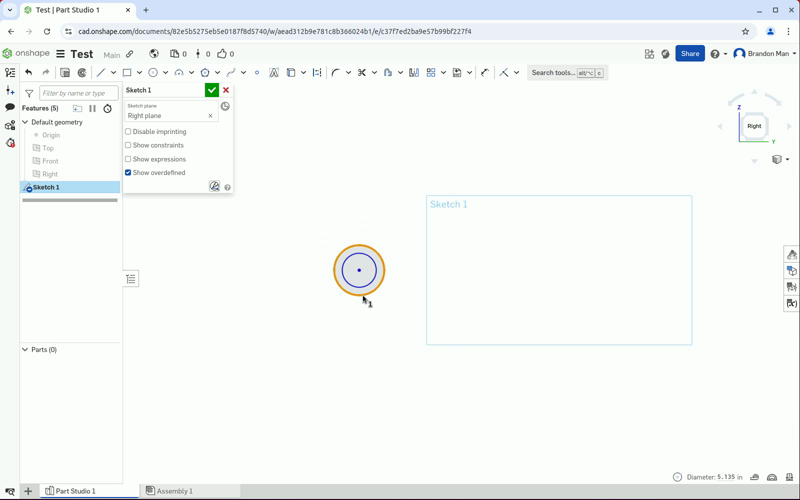
scroll(-6)
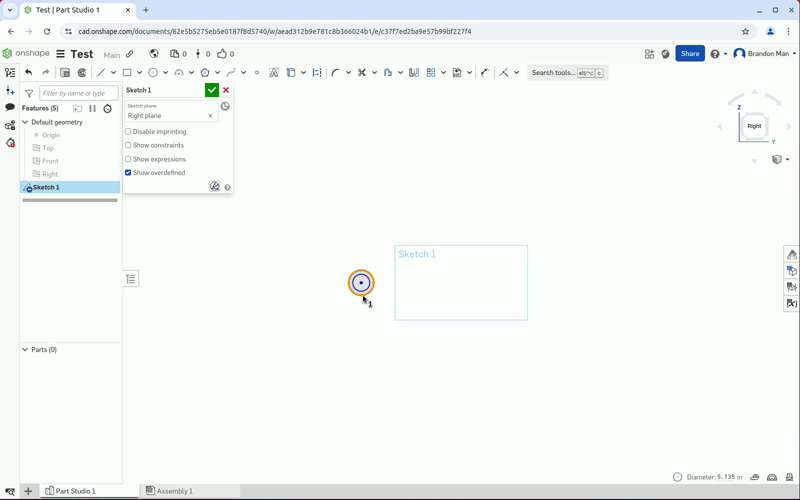
mouse_move(73, 352)
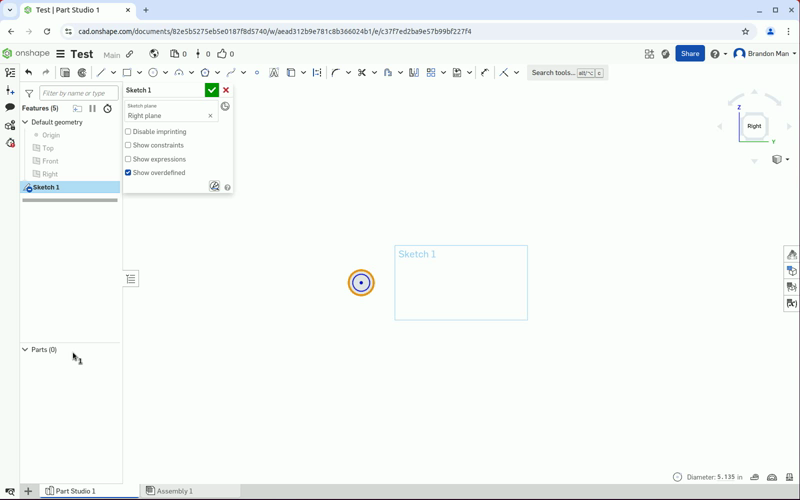
key(shift+y)
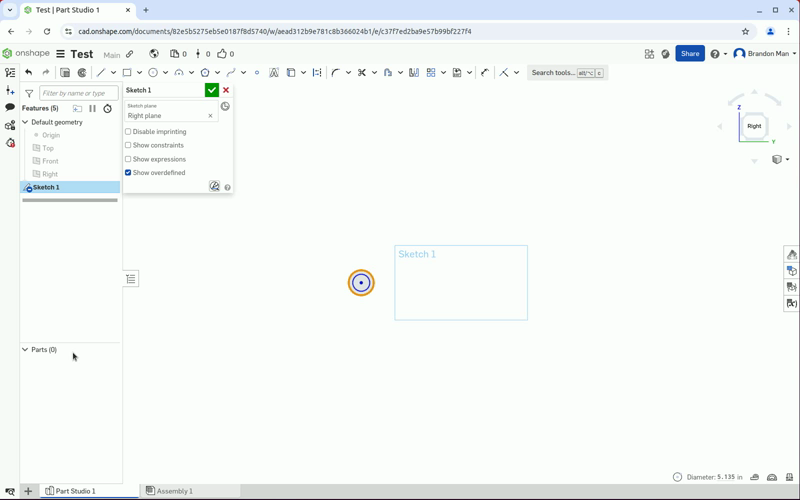
key(shift+e)
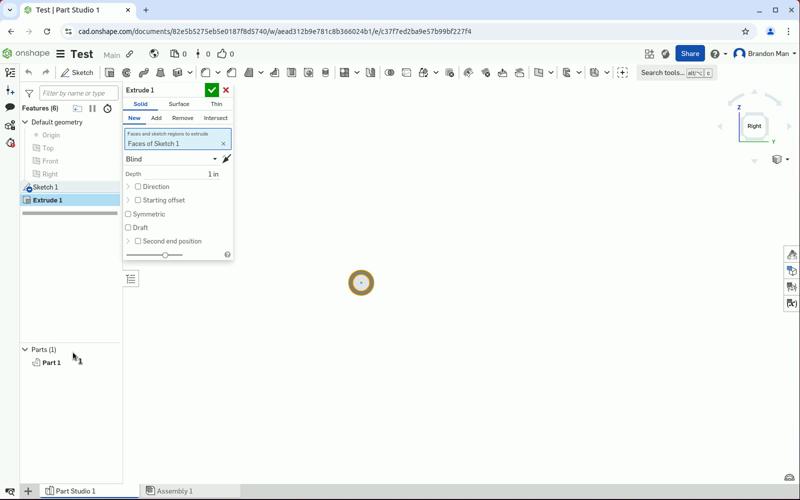
mouse_move(143, 106)
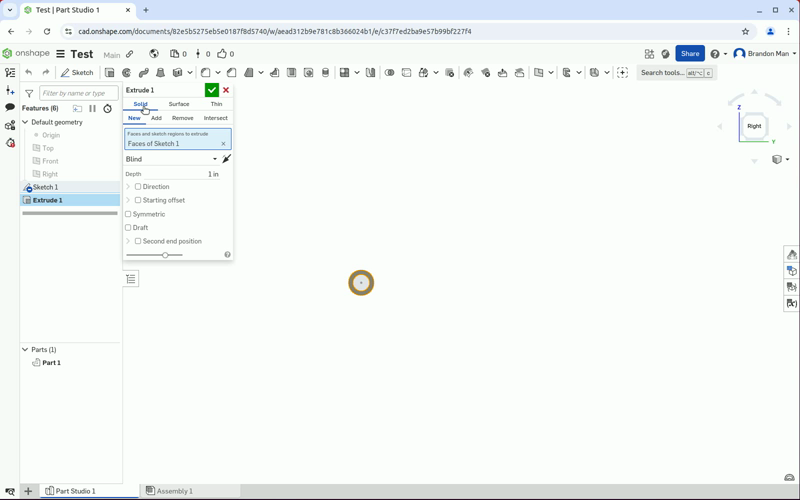
click(143, 106)
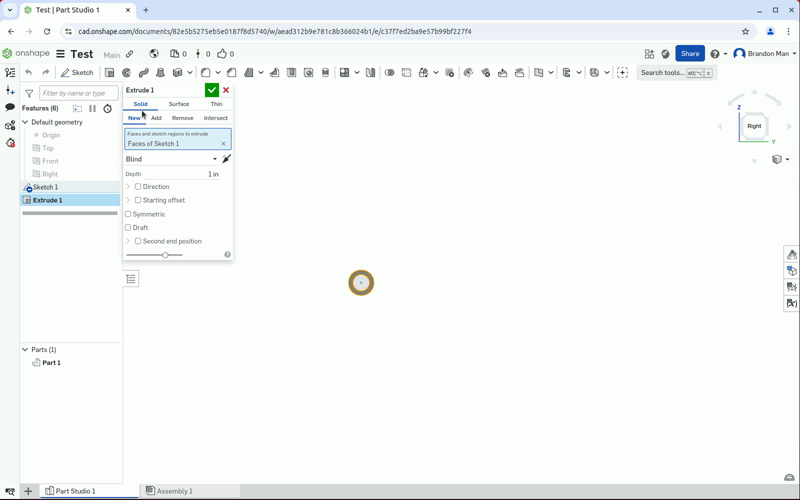
mouse_move(137, 120)
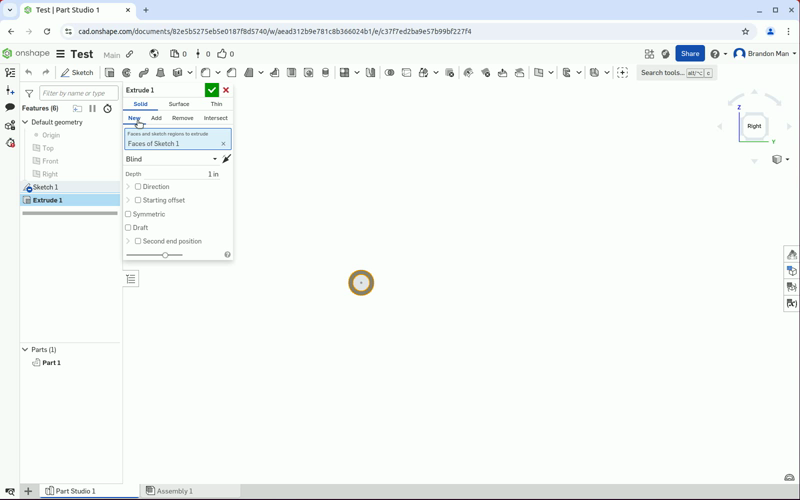
click(137, 120)
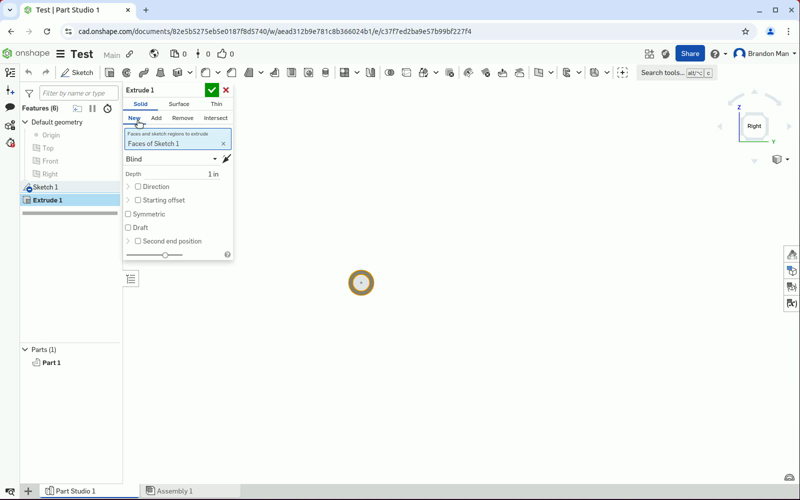
key(tab, 4)
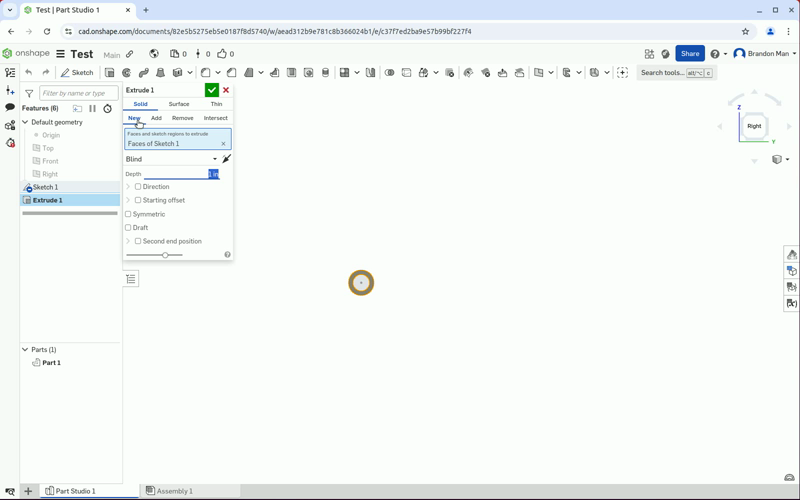
text(3.37)
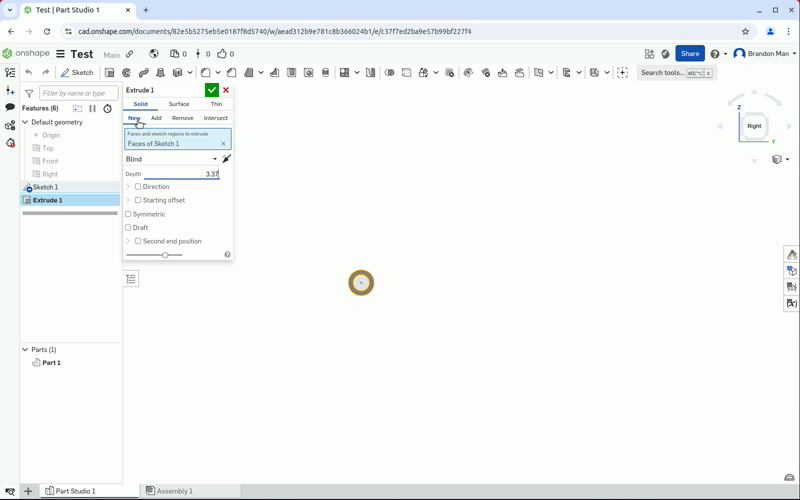
key(tab, 3)
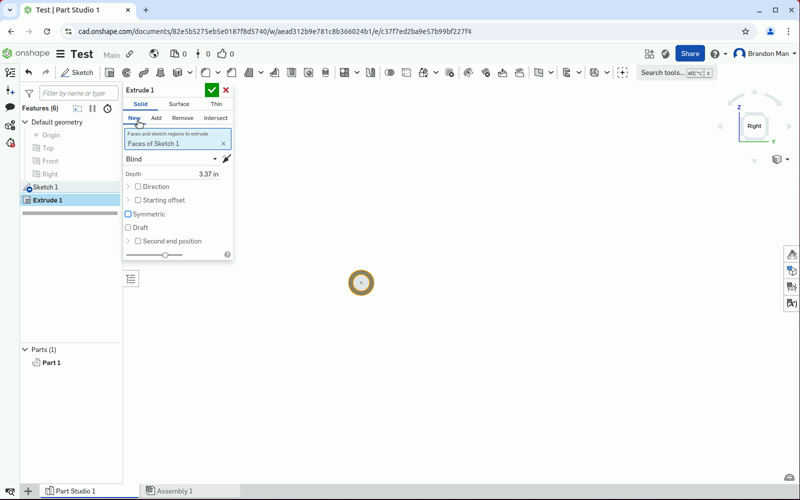
key(space)
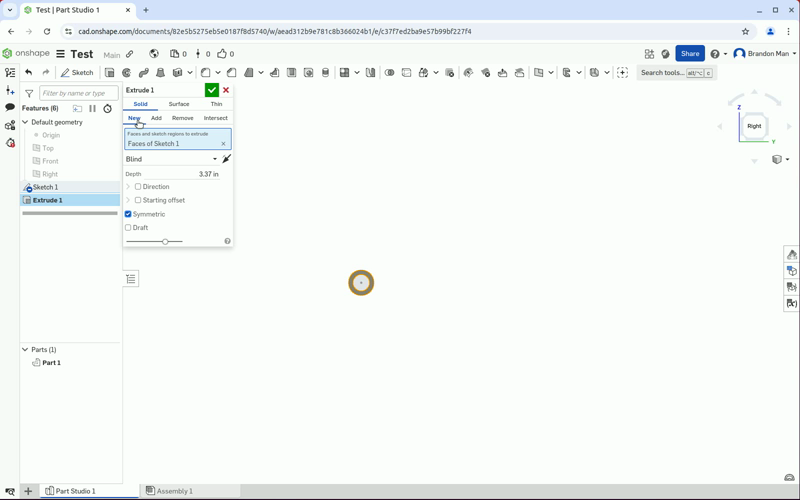
key(enter)
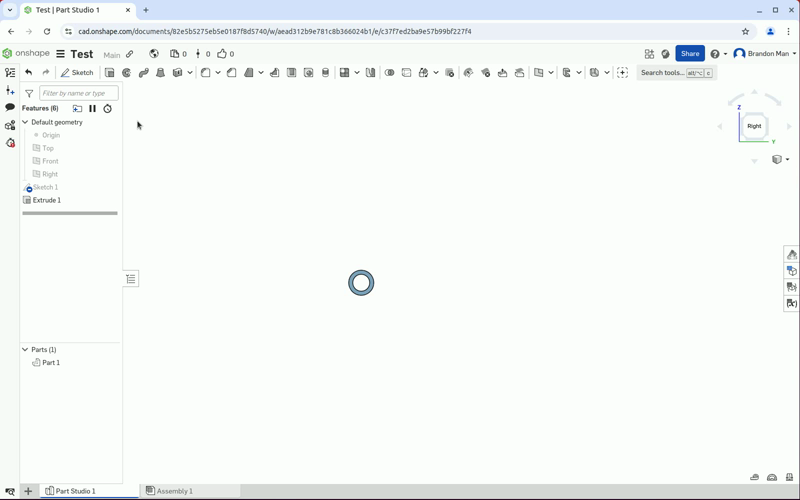
key(shift+h)
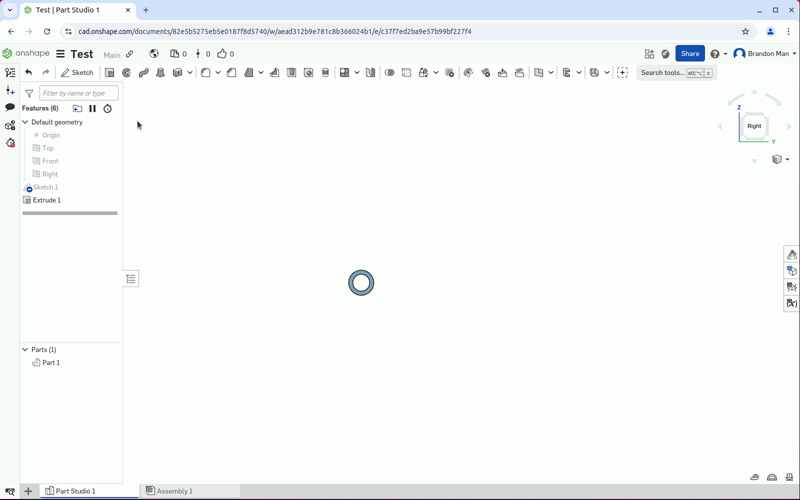
key(shift+h)
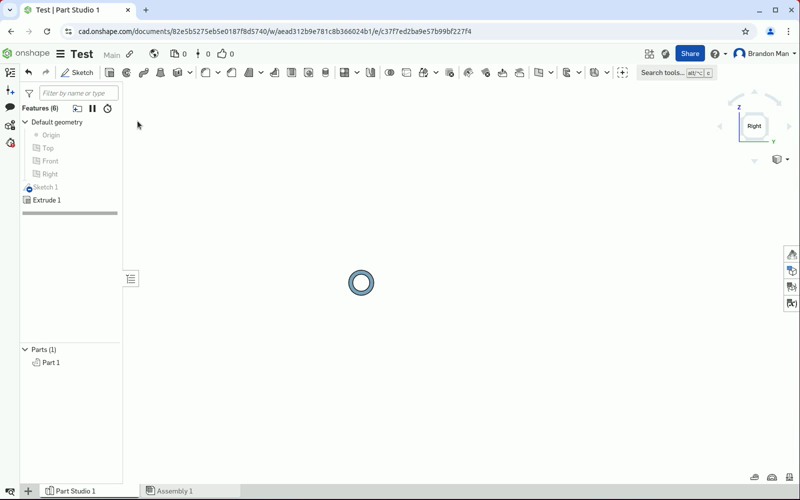
mouse_move(73, 189)
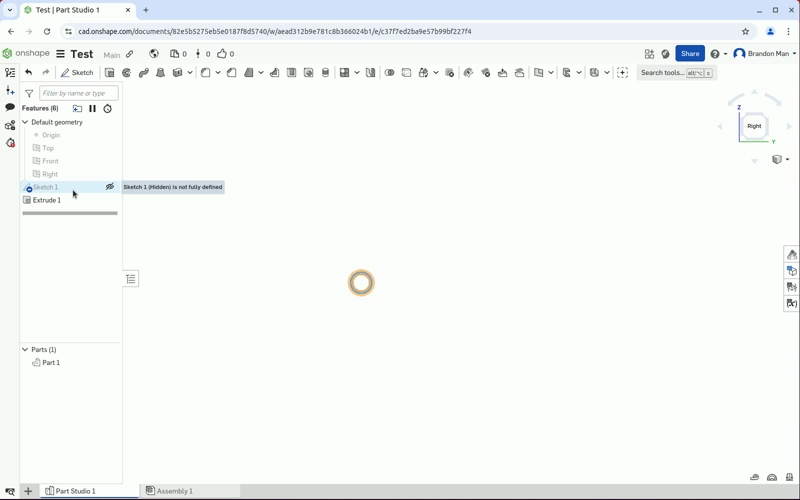
click(73, 189)
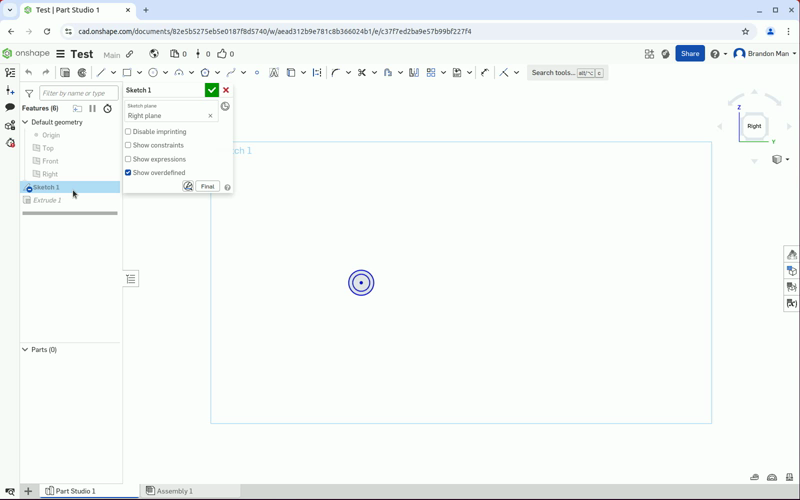
mouse_move(229, 92)
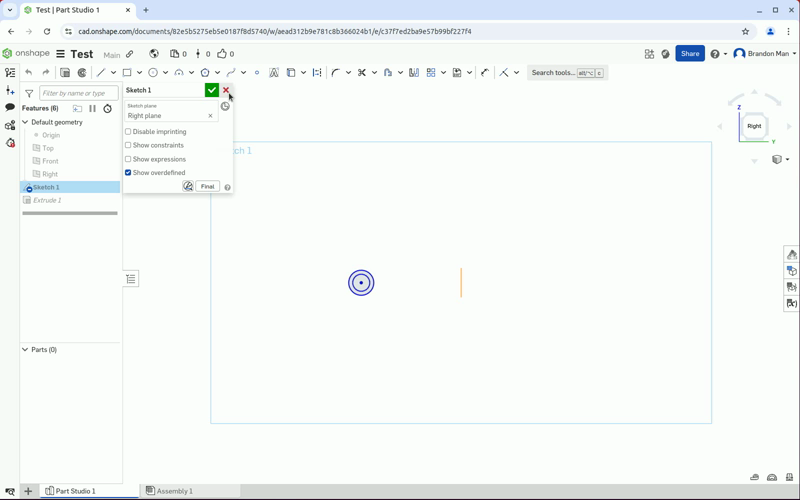
click(229, 92)
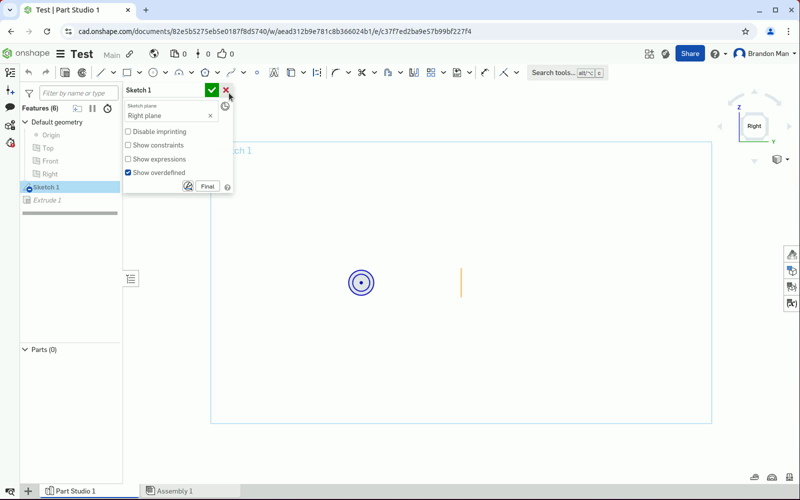
key(shift+s)
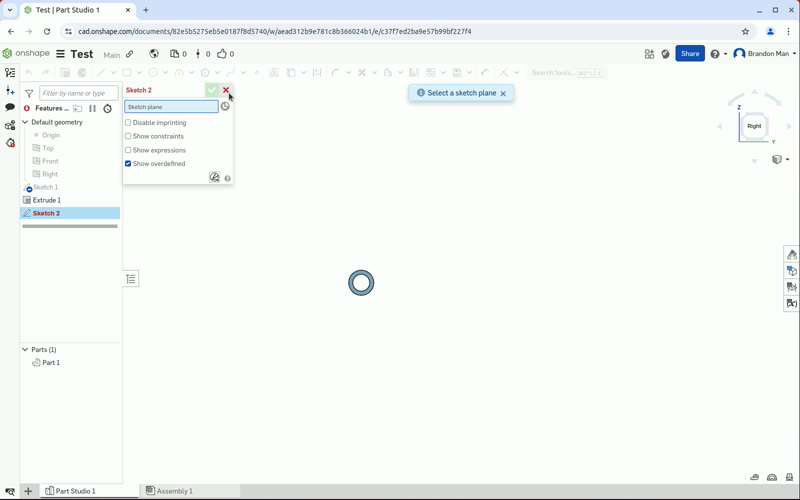
mouse_move(73, 176)
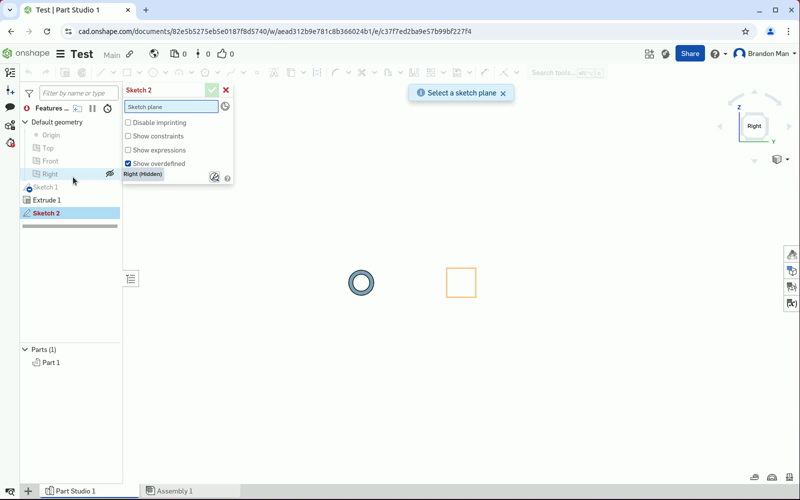
click(73, 176)
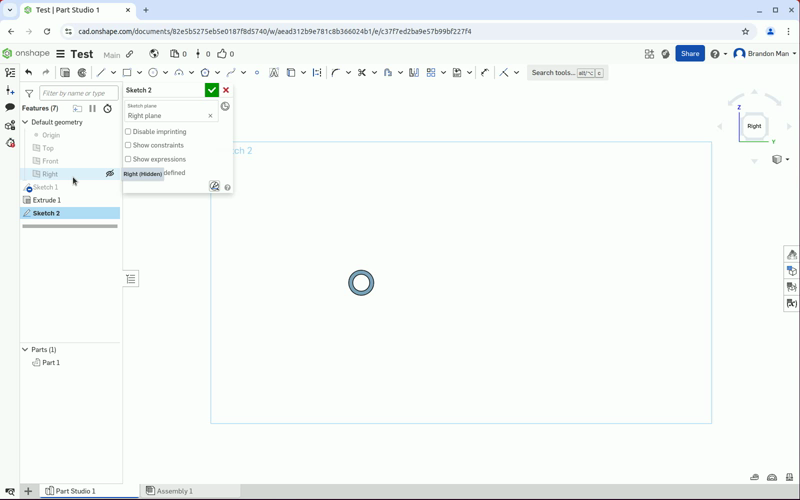
mouse_move(73, 352)
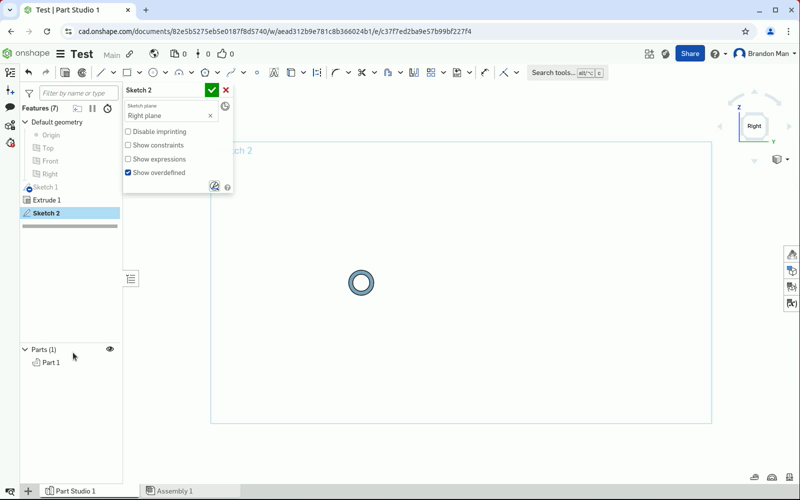
key(y)
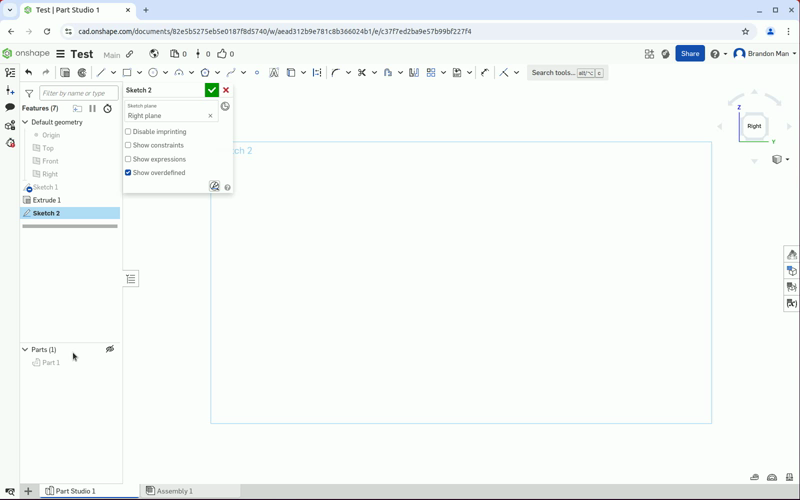
key(a)
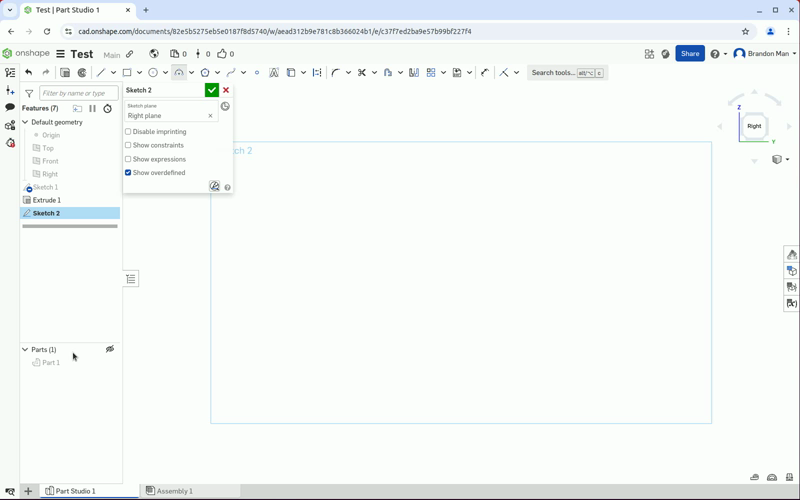
key_down(shift)
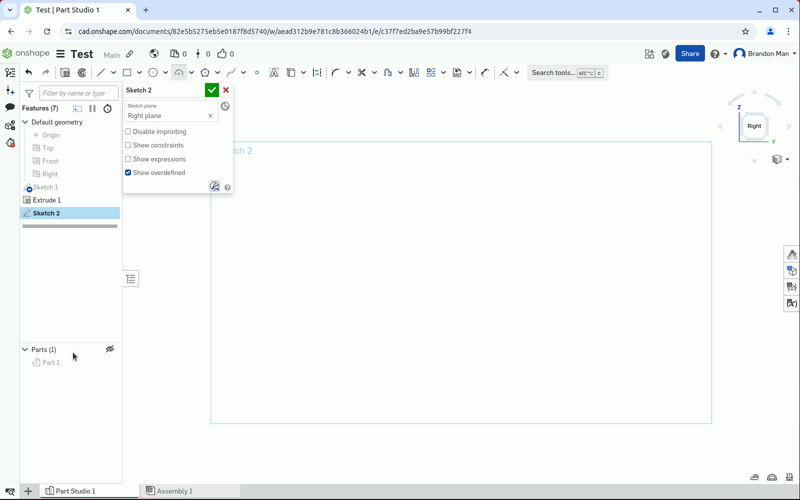
mouse_move(361, 270)
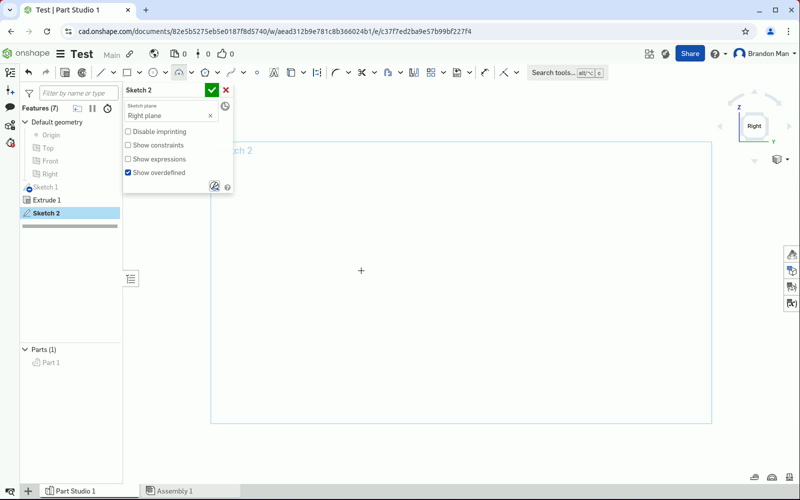
click(361, 270)
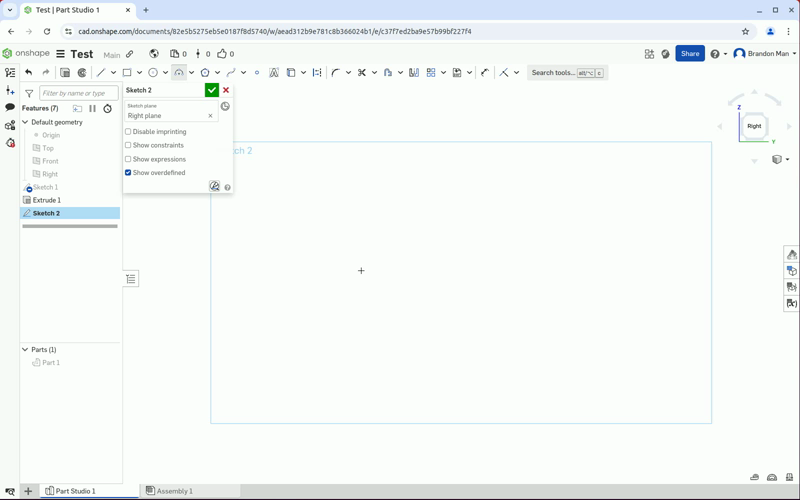
key_up(shift)
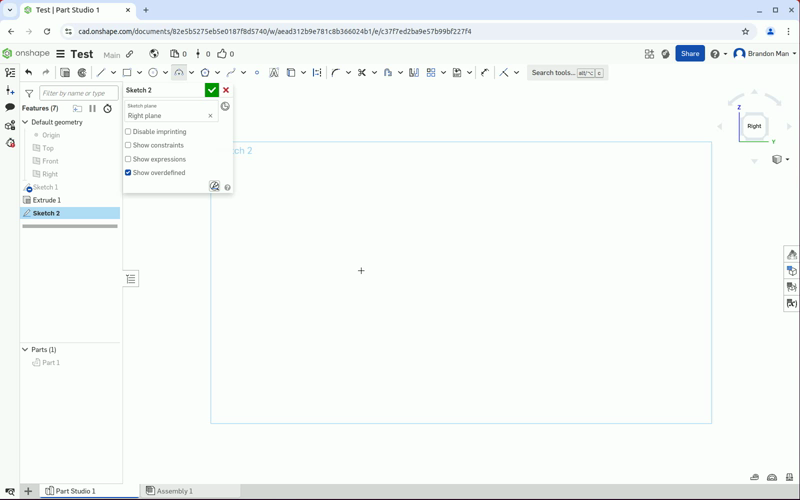
key_down(shift)
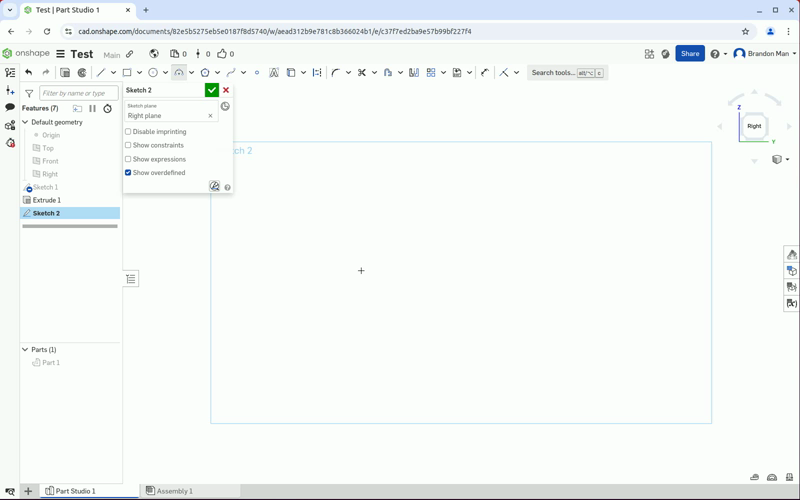
mouse_move(373, 282)
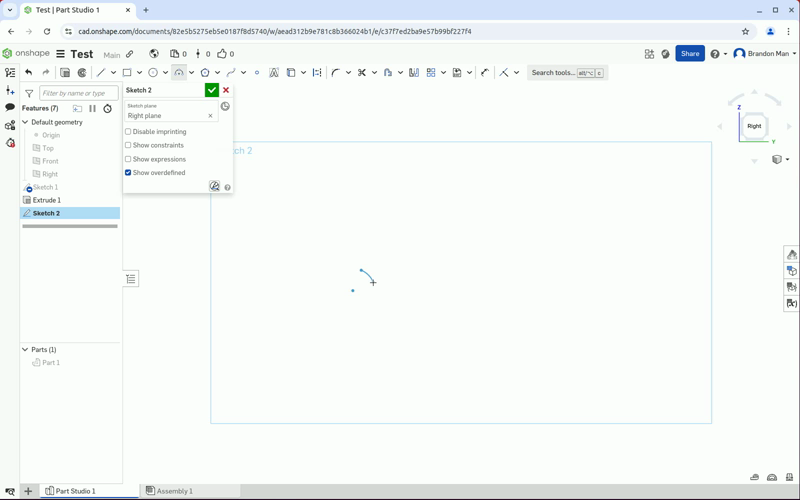
click(373, 282)
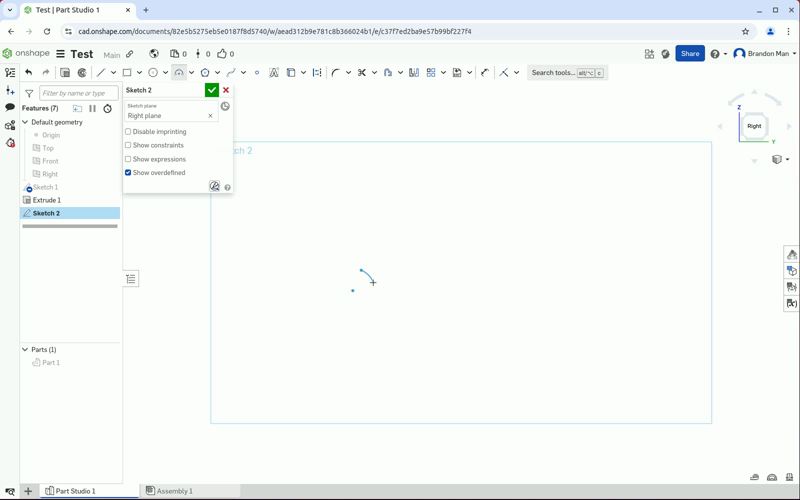
mouse_move(369, 273)
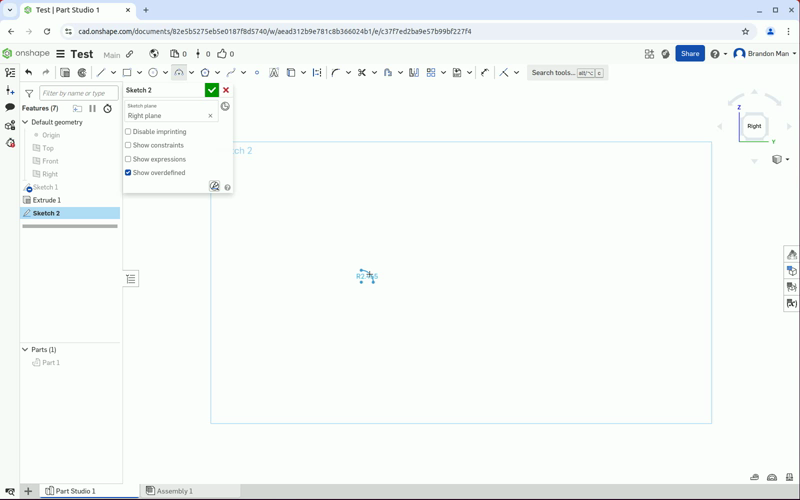
click(369, 273)
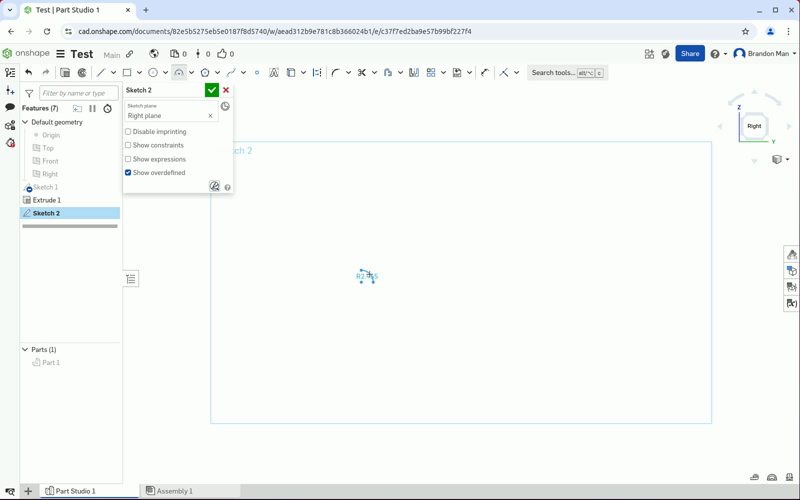
key_up(shift)
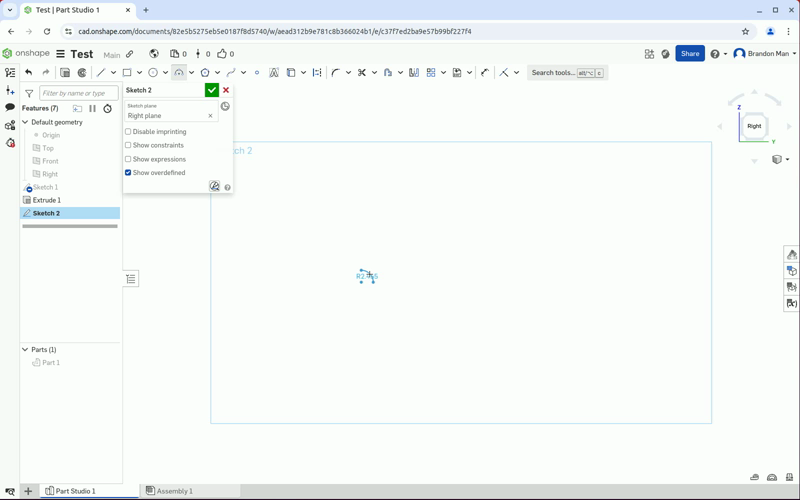
key(esc)
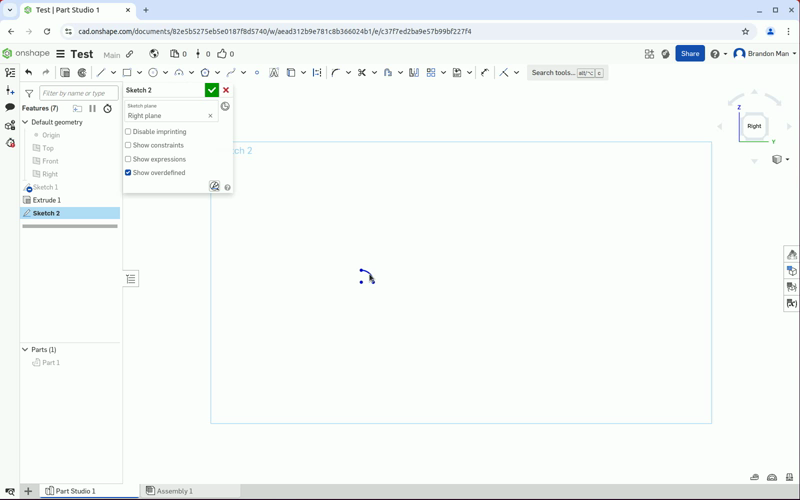
key(l)
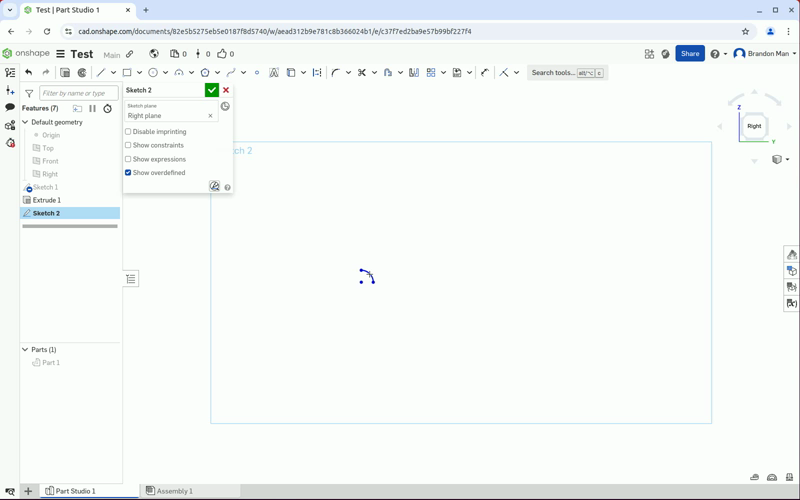
mouse_move(373, 282)
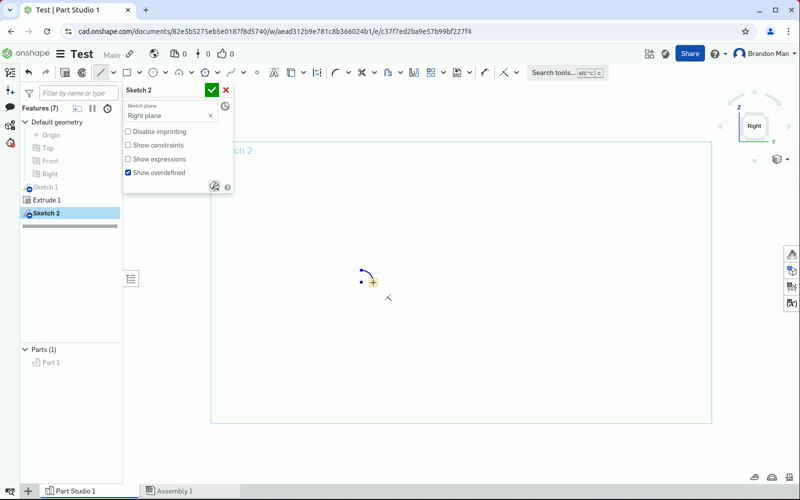
click(373, 282)
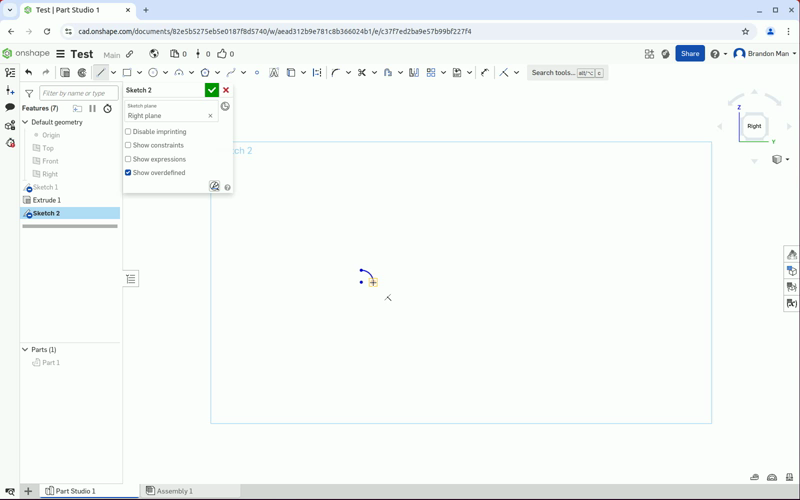
key_down(shift)
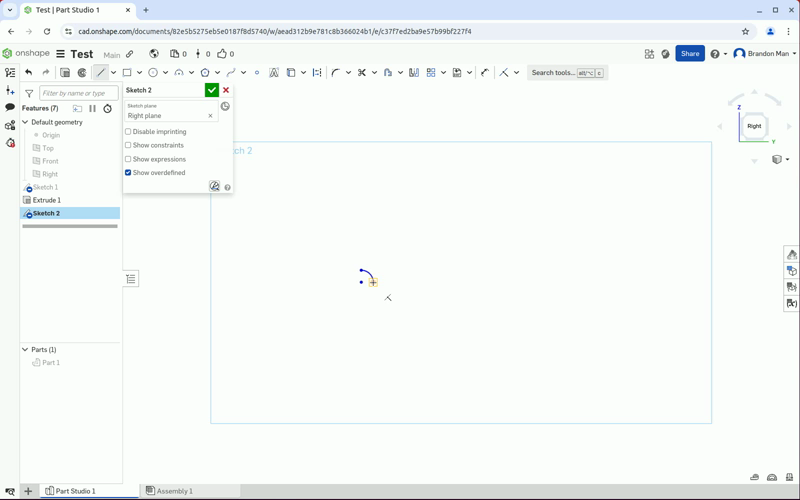
mouse_move(503, 282)
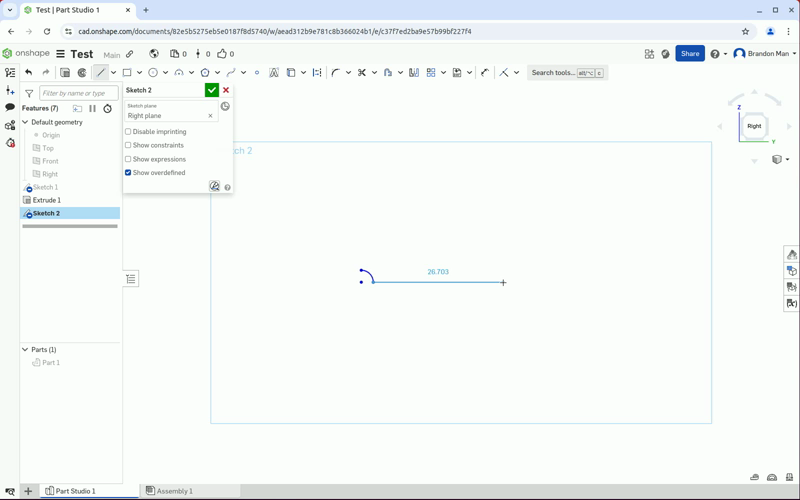
click(503, 282)
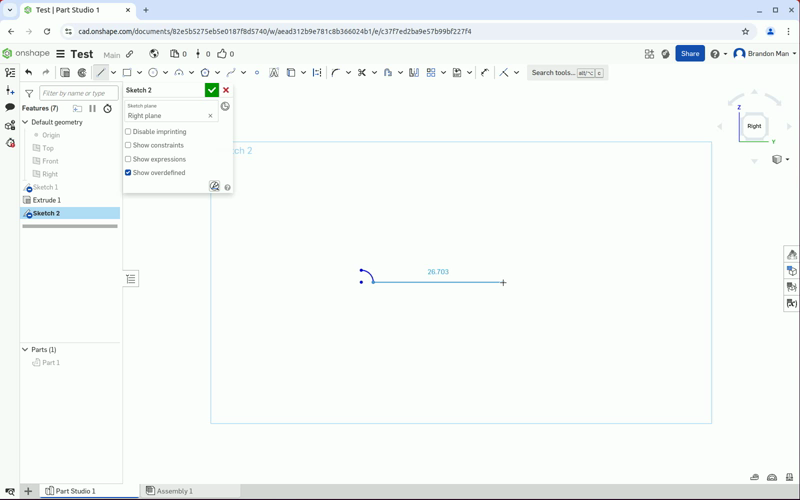
key_up(shift)
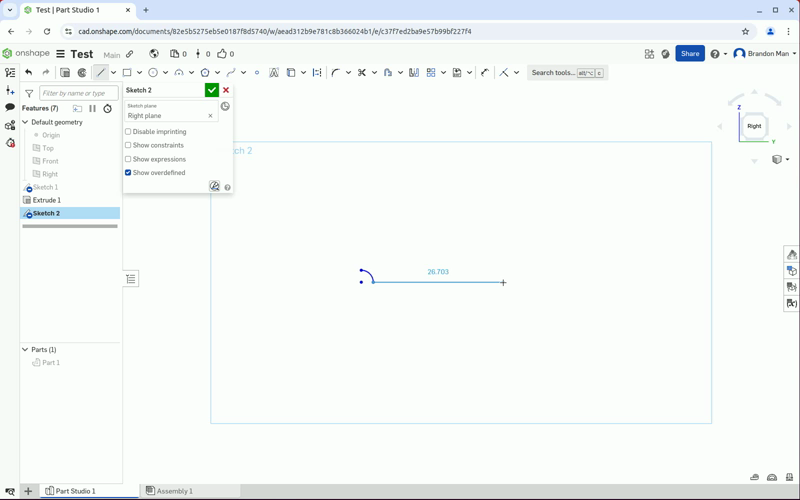
key(esc)
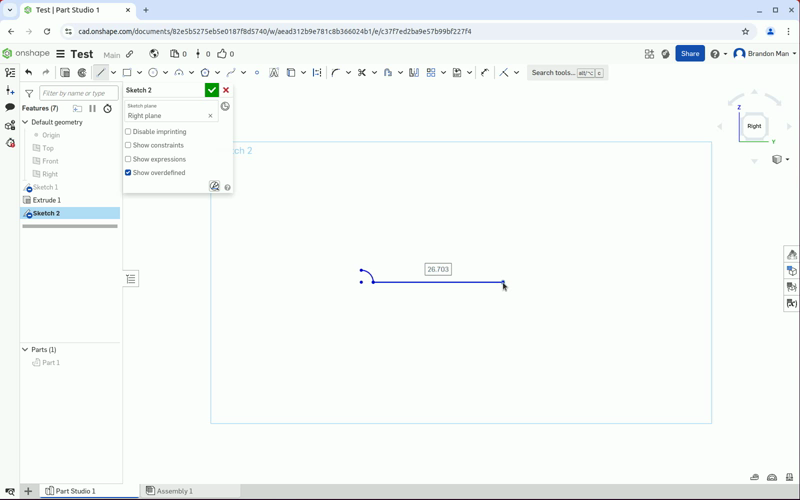
key(a)
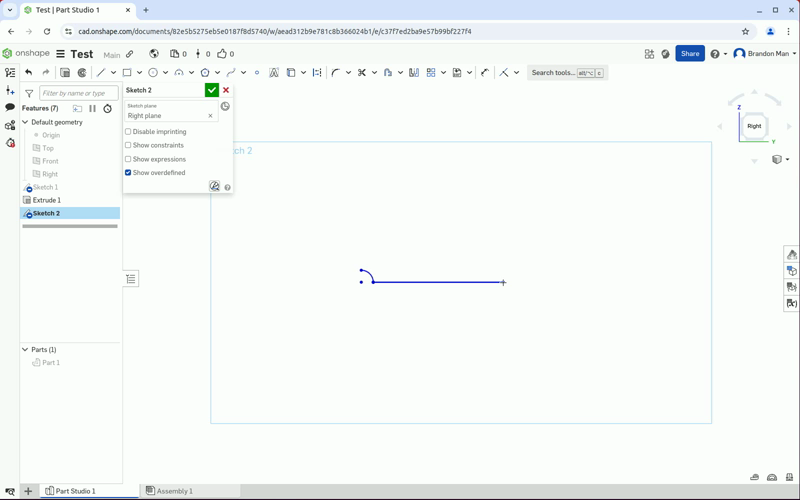
mouse_move(503, 282)
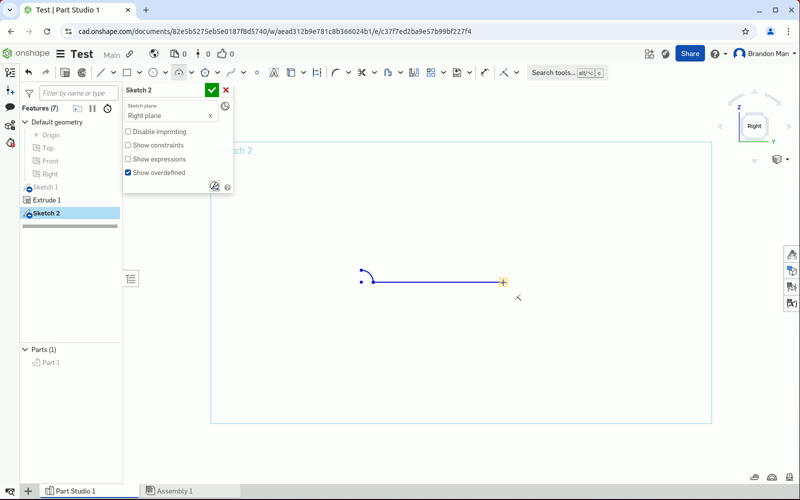
click(503, 282)
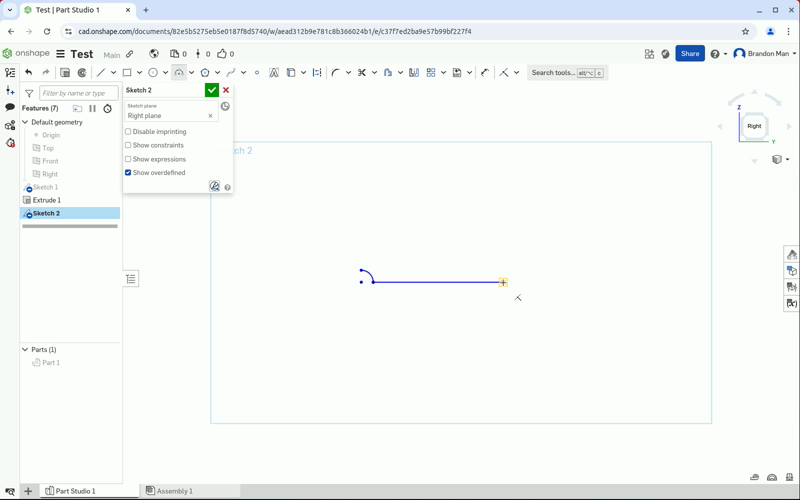
key_down(shift)
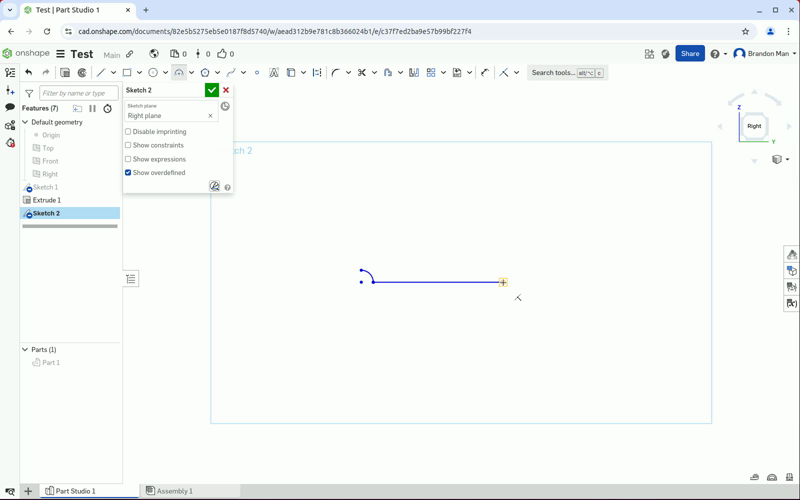
mouse_move(523, 258)
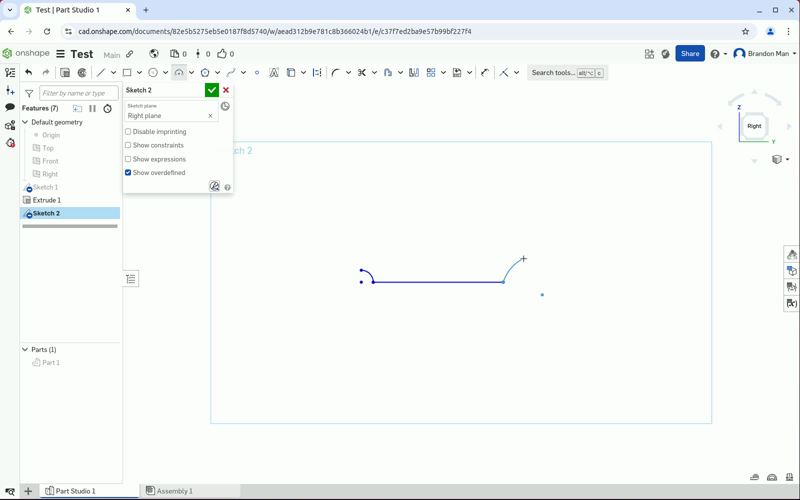
click(523, 258)
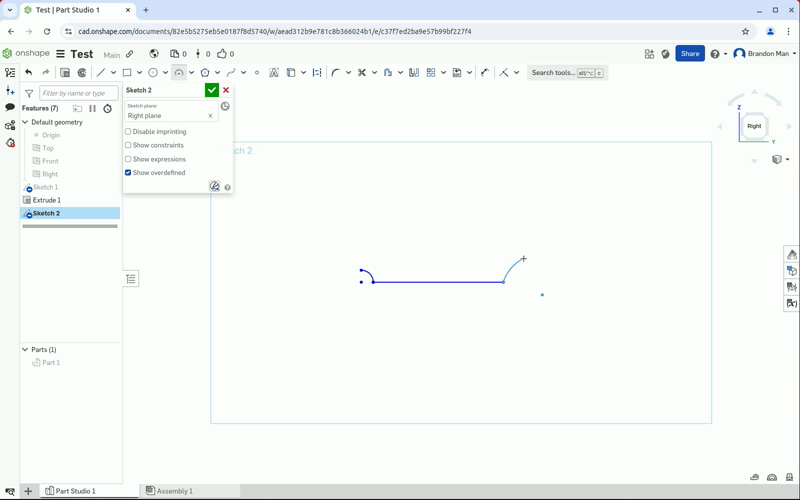
mouse_move(508, 266)
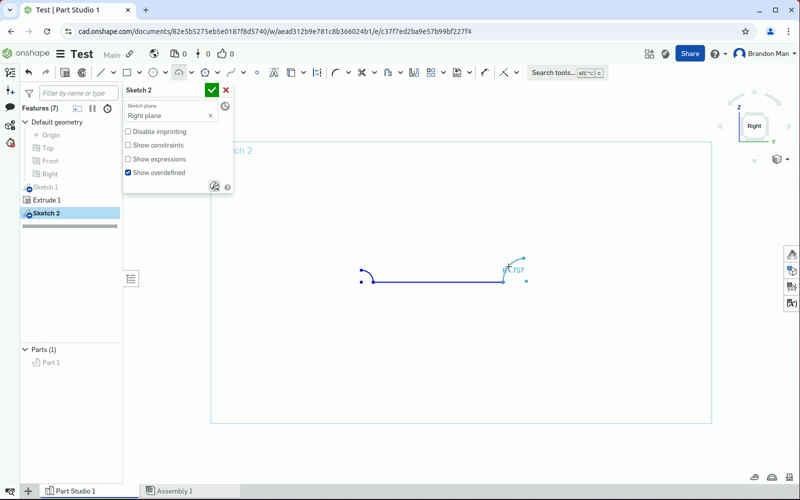
click(508, 266)
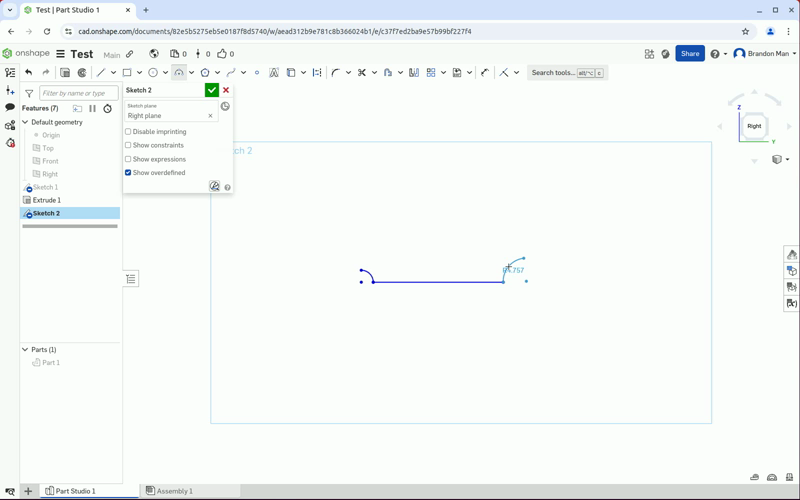
key_up(shift)
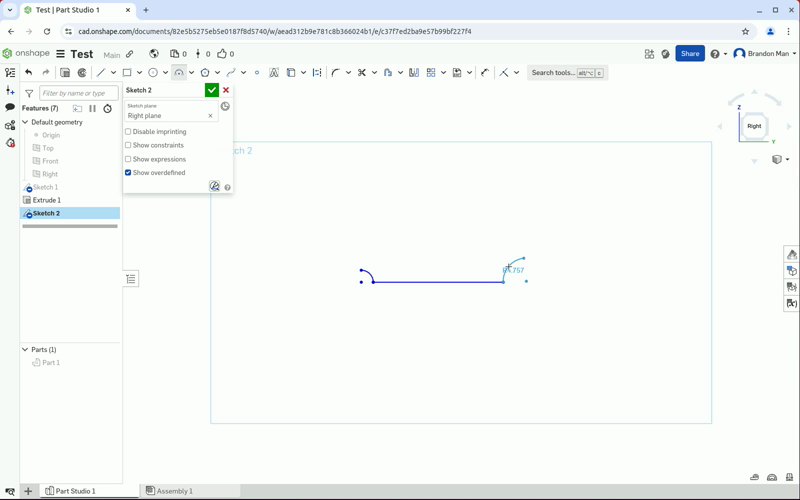
key(esc)
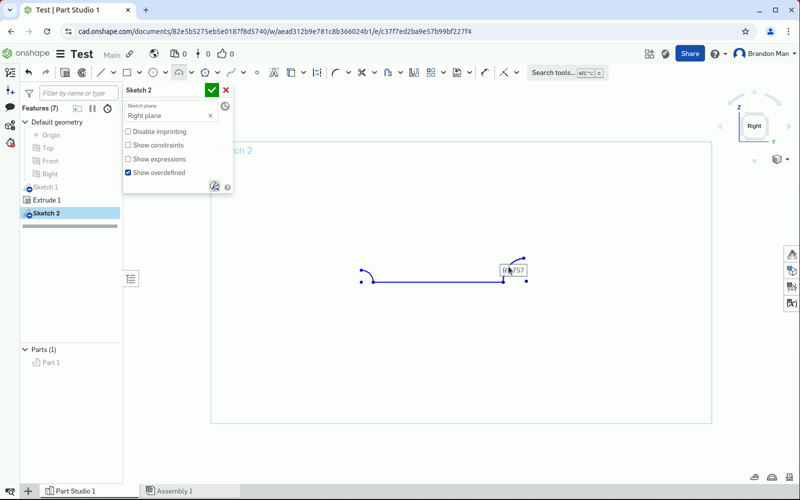
key(l)
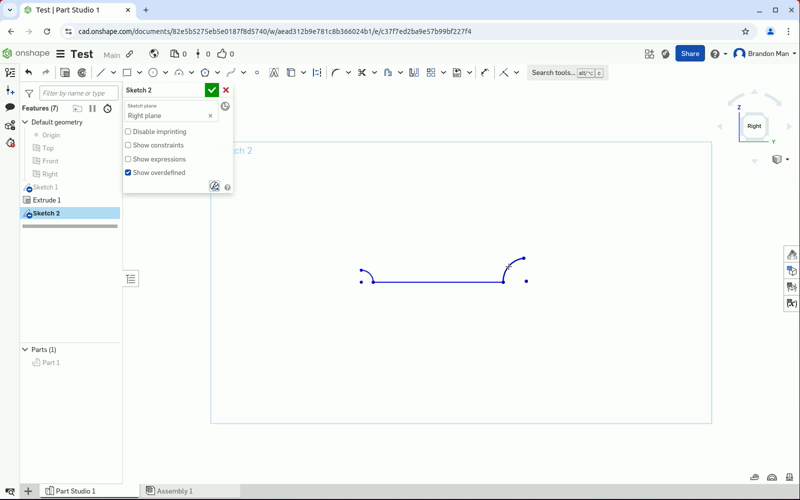
mouse_move(523, 258)
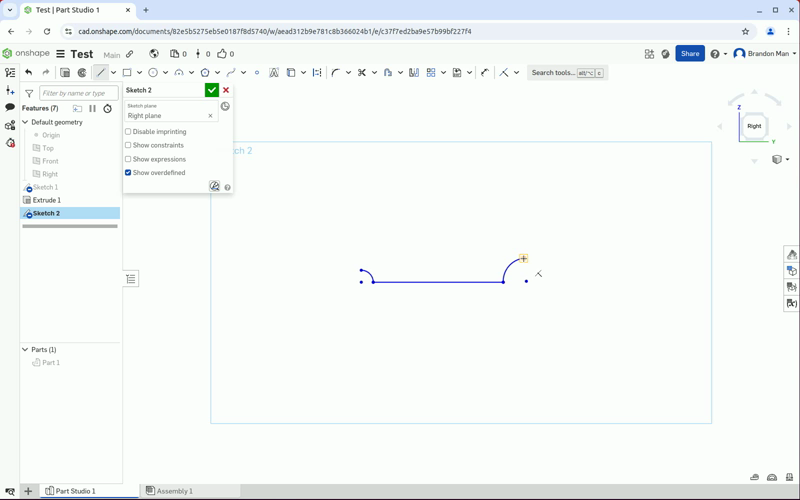
click(523, 258)
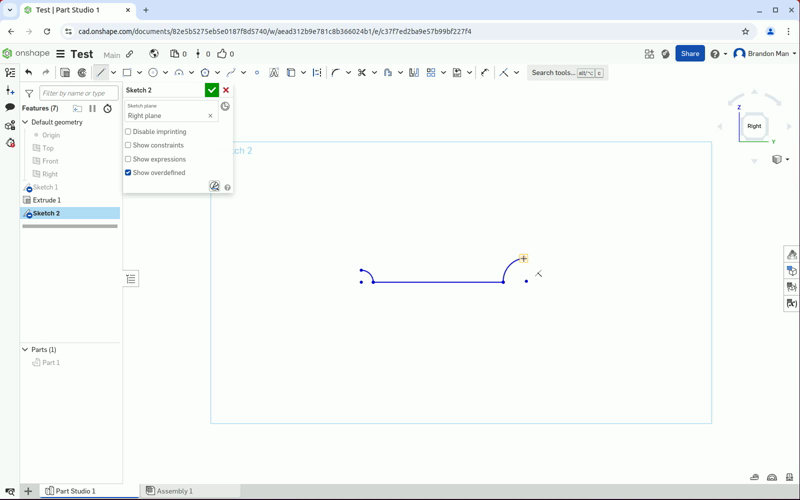
key_down(shift)
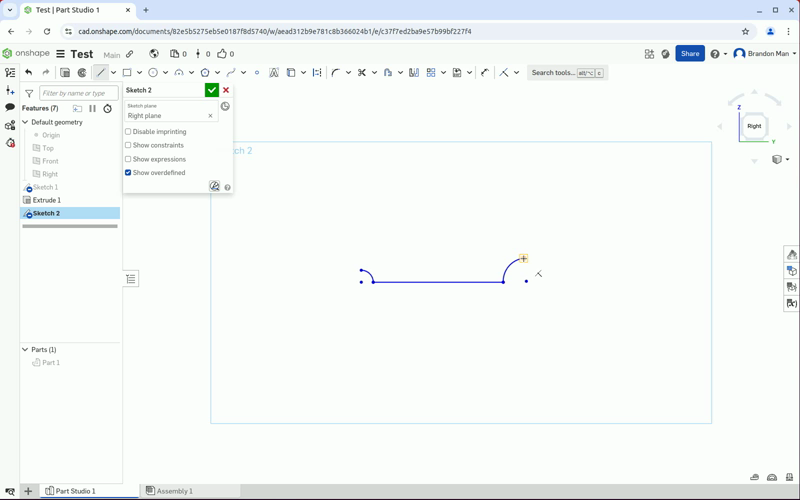
mouse_move(361, 270)
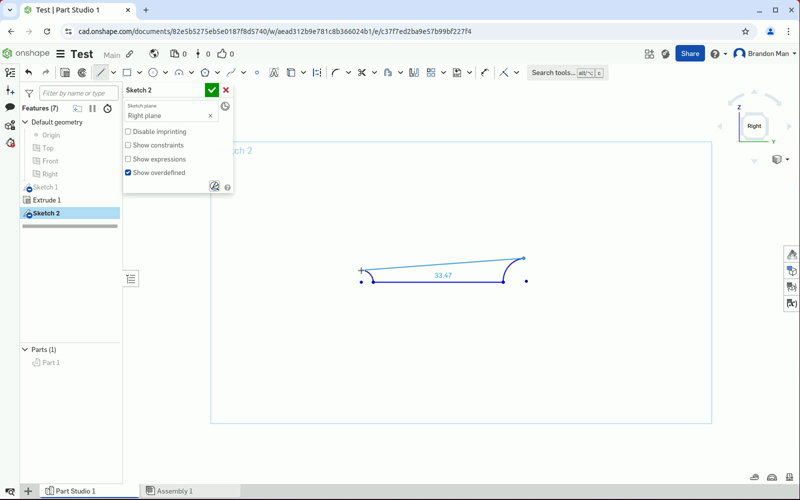
key_up(shift)
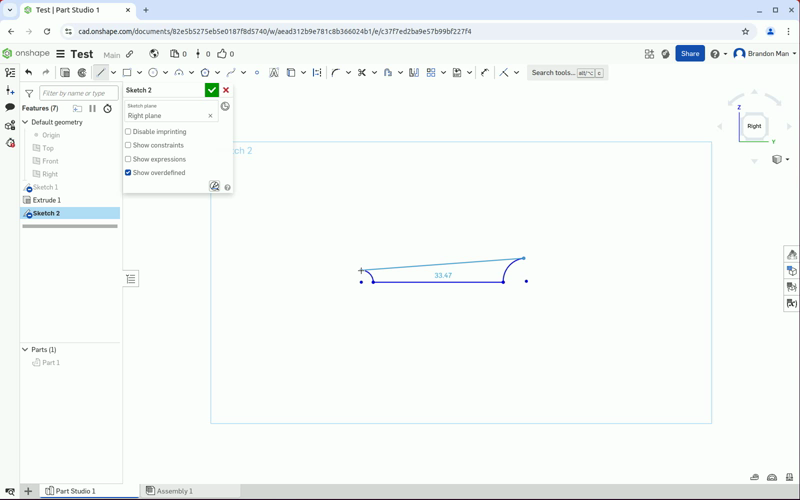
click(361, 270)
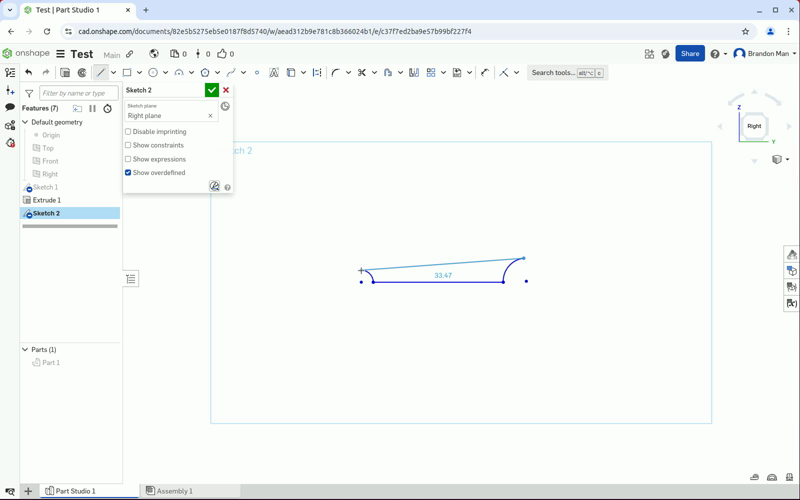
key(esc)
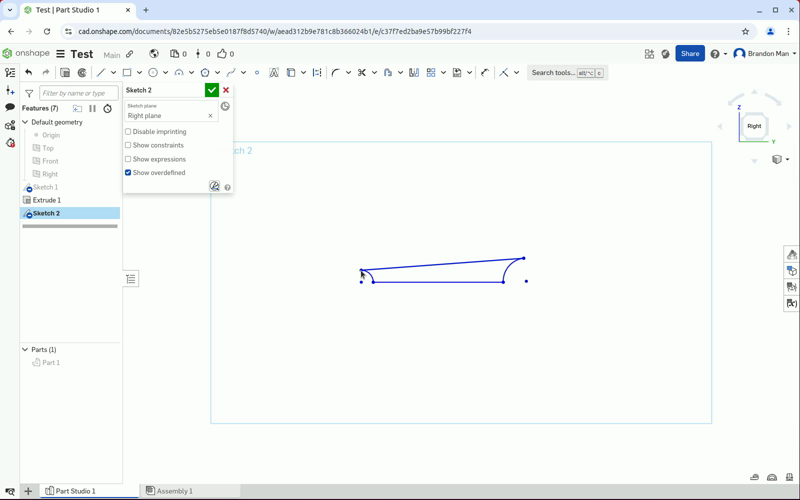
mouse_move(500, 265)
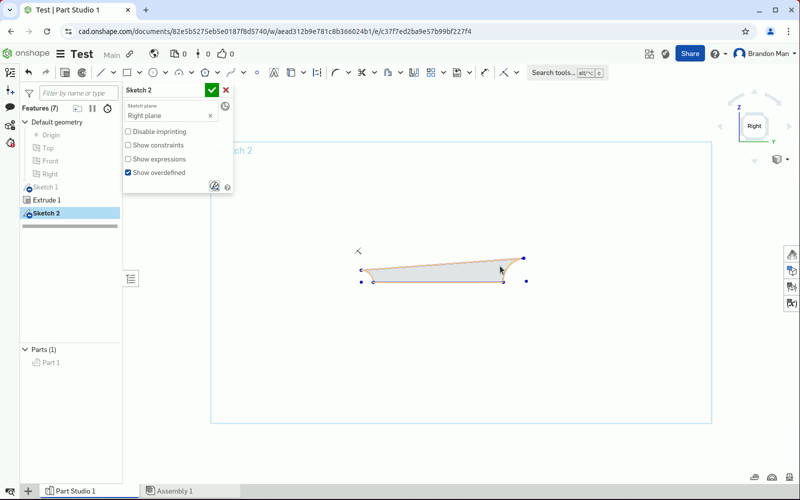
click(500, 265)
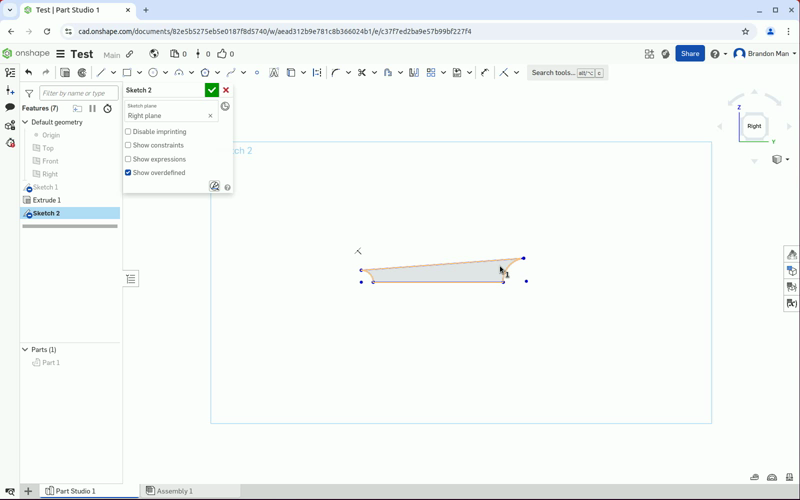
mouse_move(73, 352)
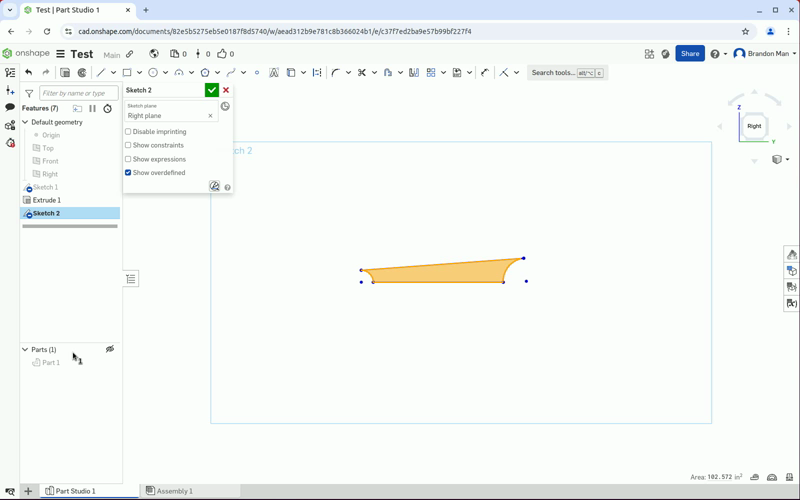
key(shift+y)
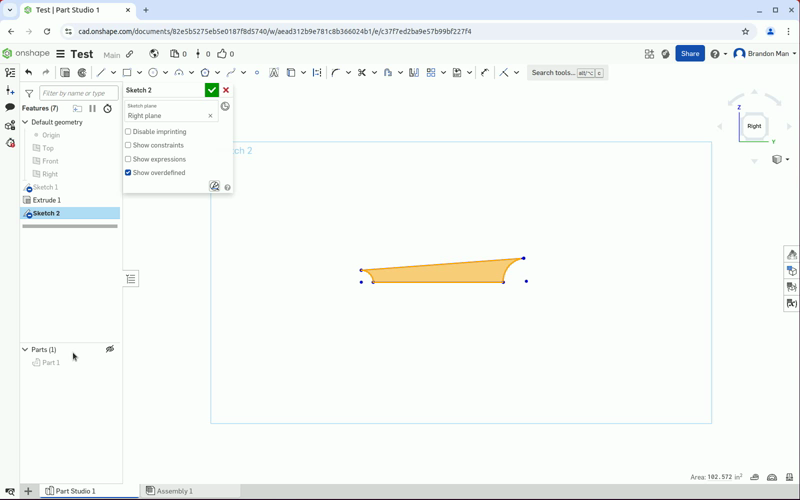
key(shift+e)
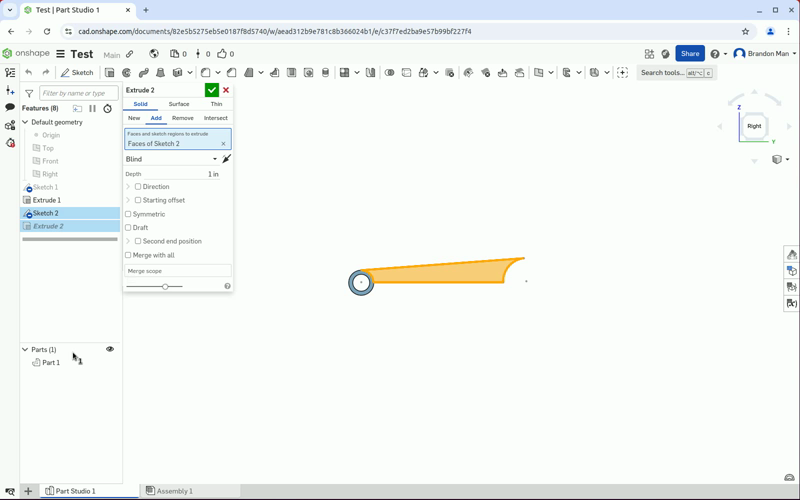
mouse_move(143, 106)
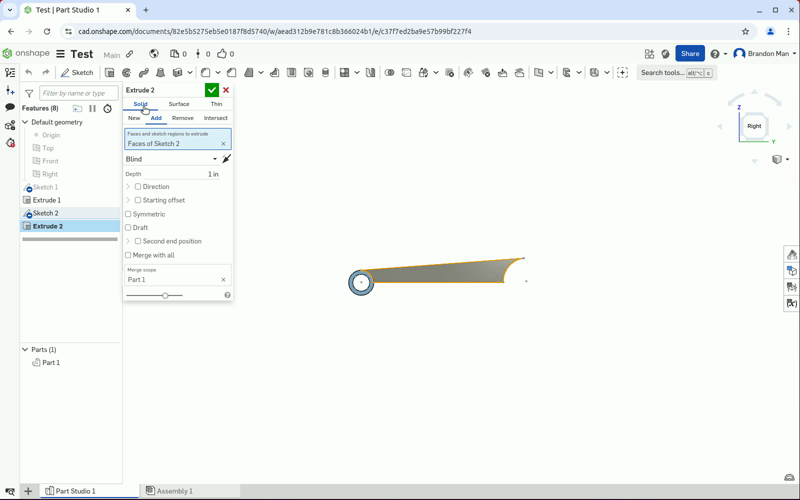
click(143, 106)
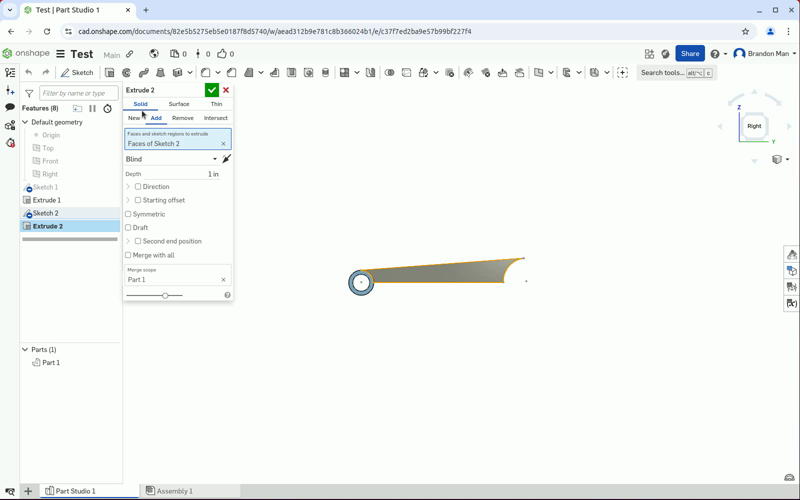
mouse_move(137, 120)
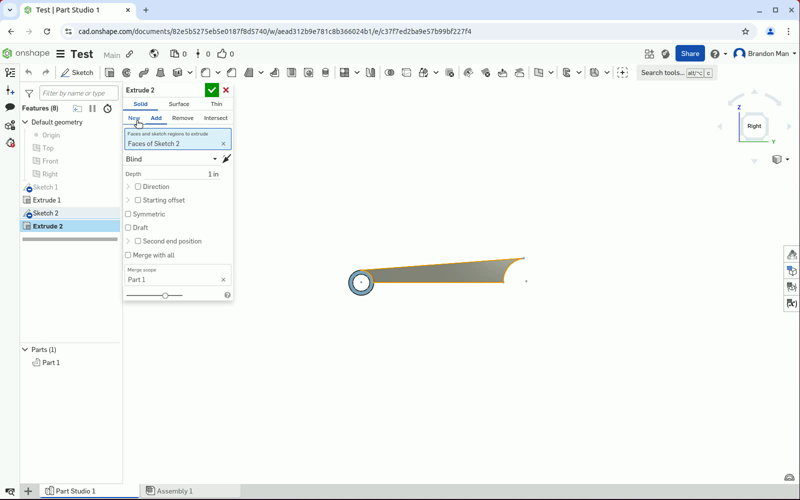
click(137, 120)
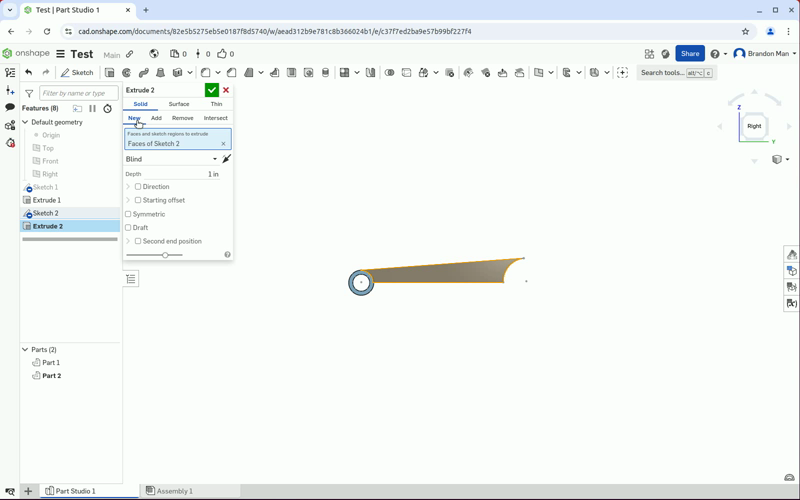
key(tab, 4)
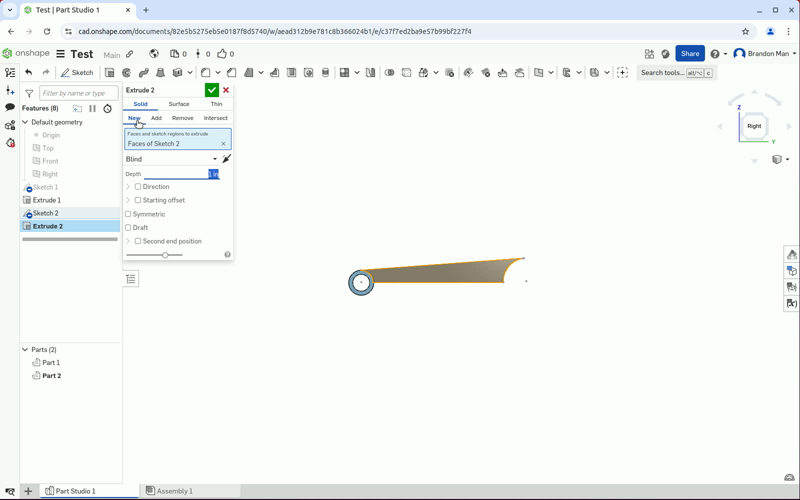
text(3.37)
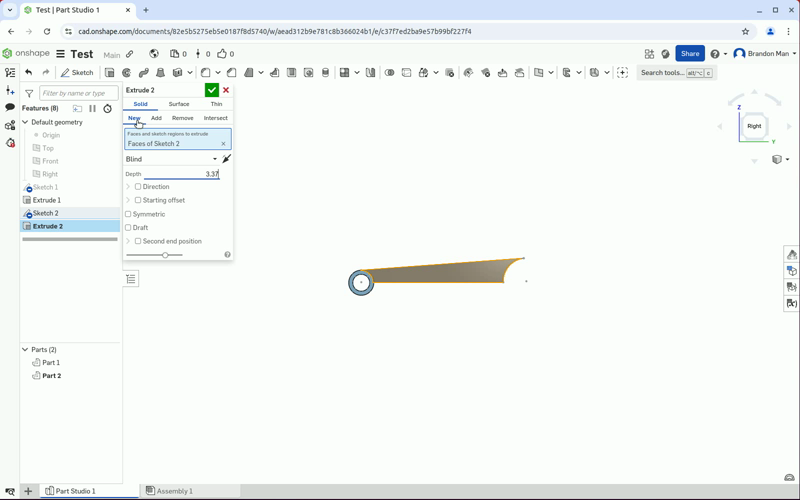
key(tab, 3)
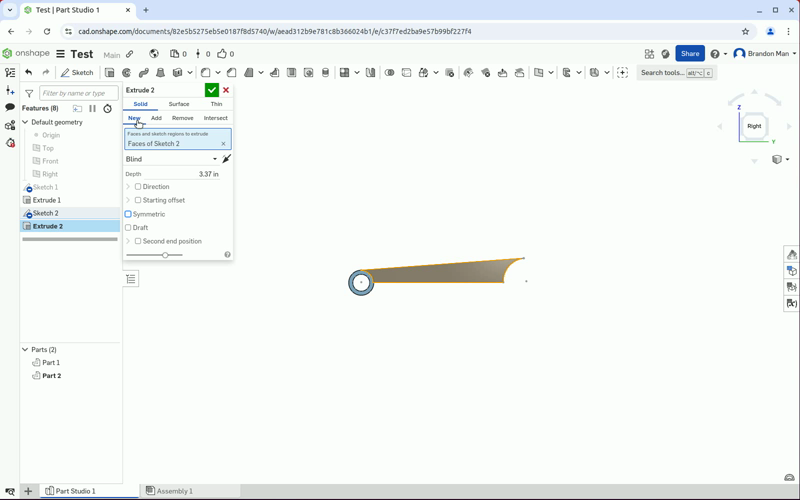
key(space)
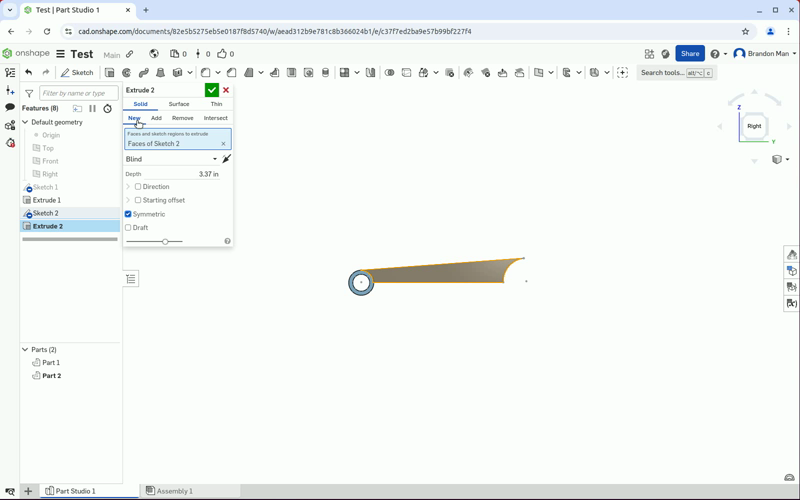
key(enter)
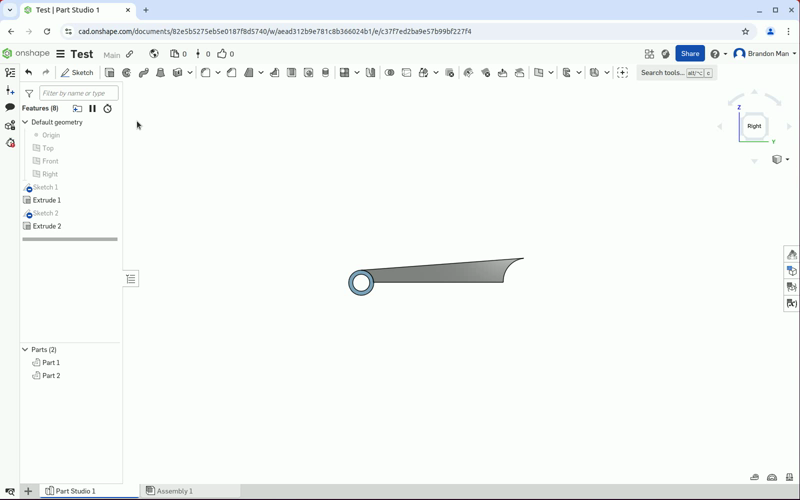
key(shift+h)
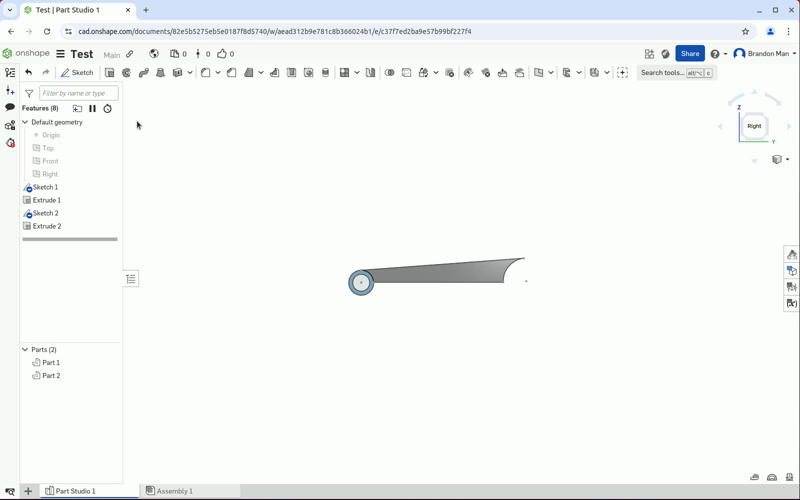
key(shift+h)
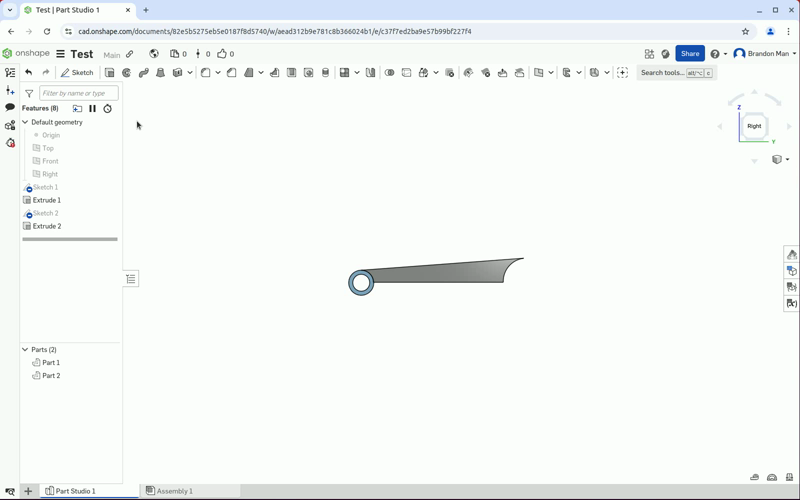
mouse_move(73, 189)
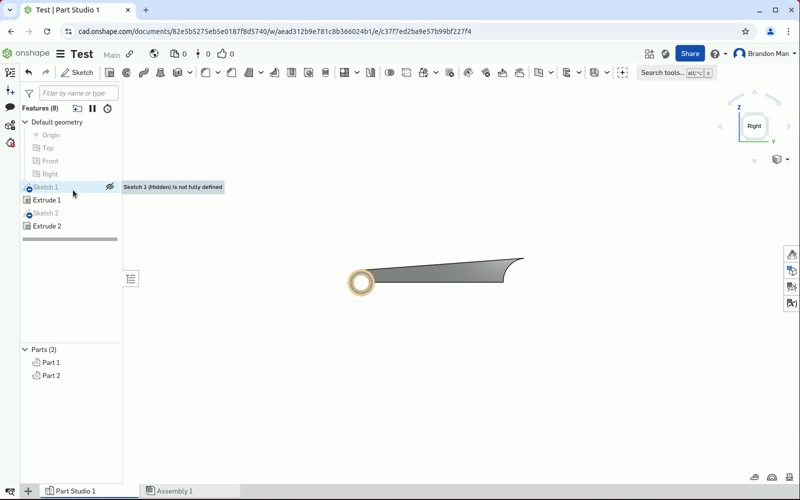
click(73, 189)
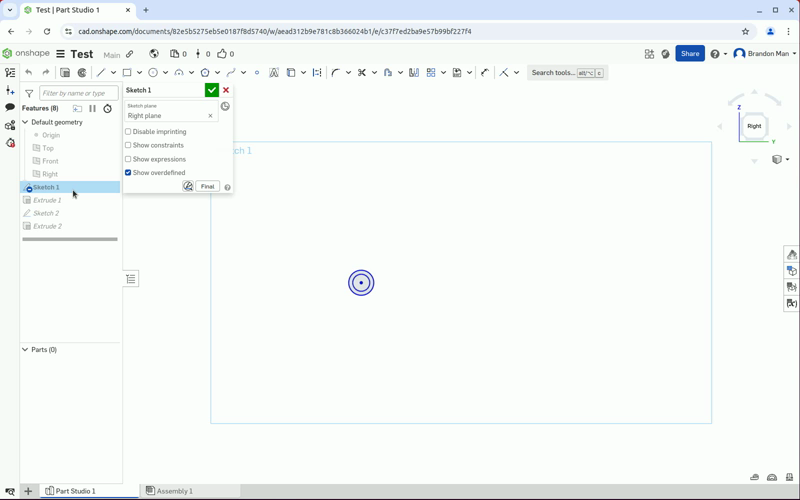
mouse_move(229, 92)
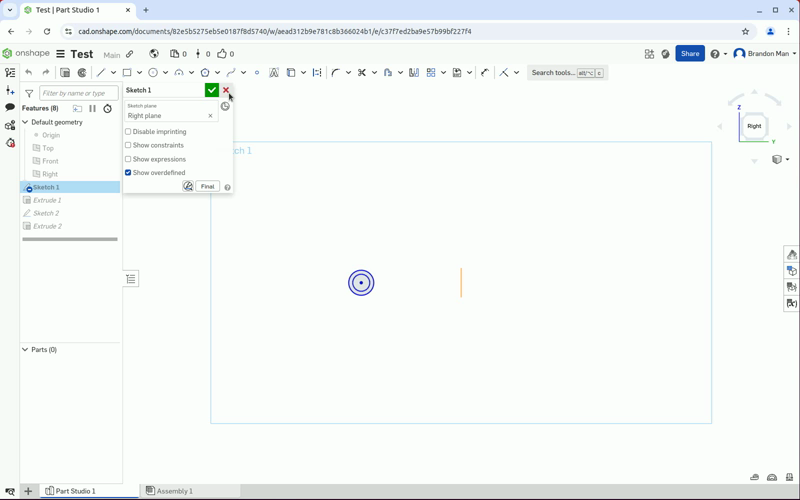
click(229, 92)
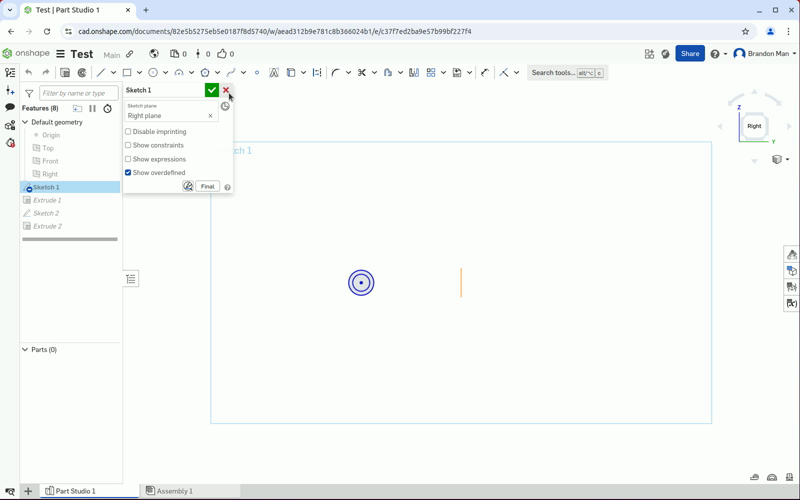
key(shift+s)
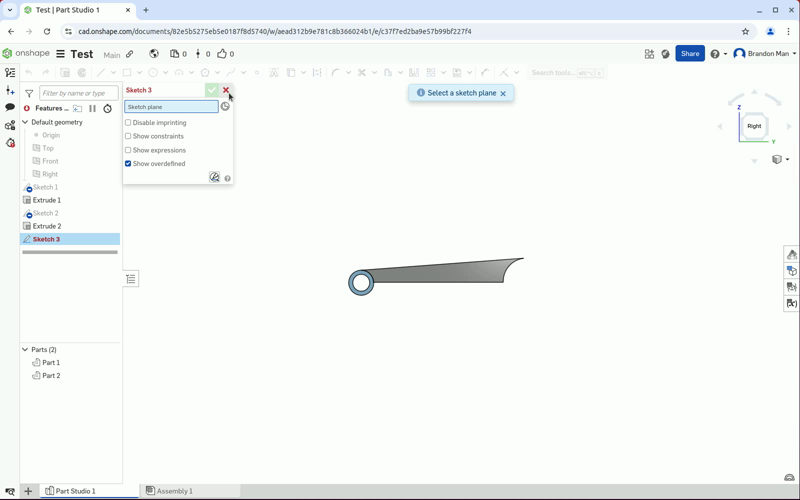
mouse_move(73, 176)
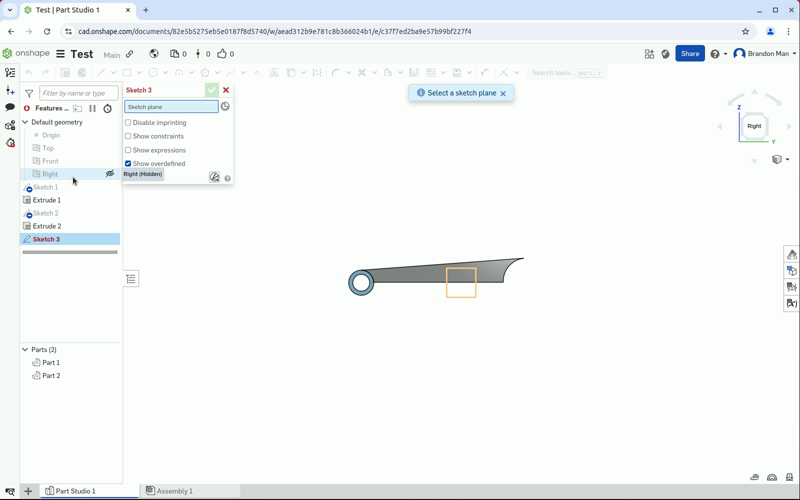
click(73, 176)
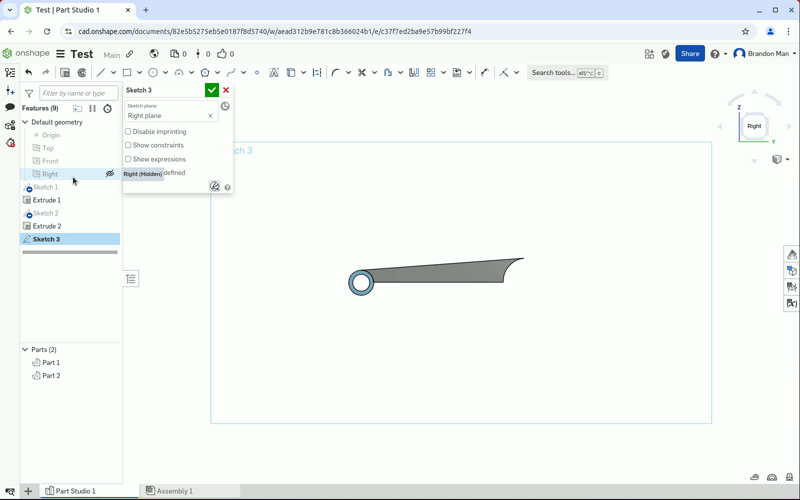
mouse_move(73, 352)
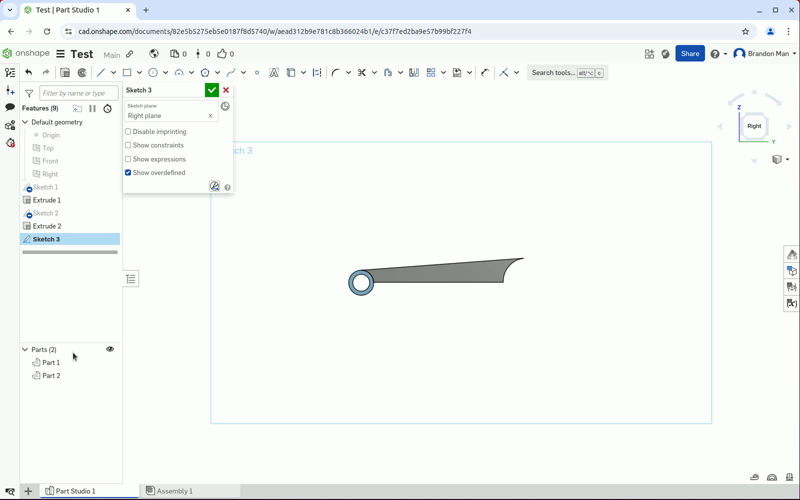
key(y)
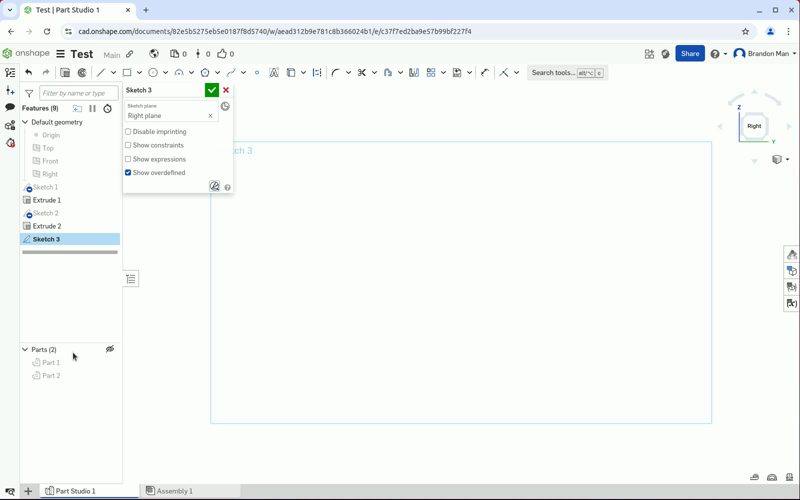
key(l)
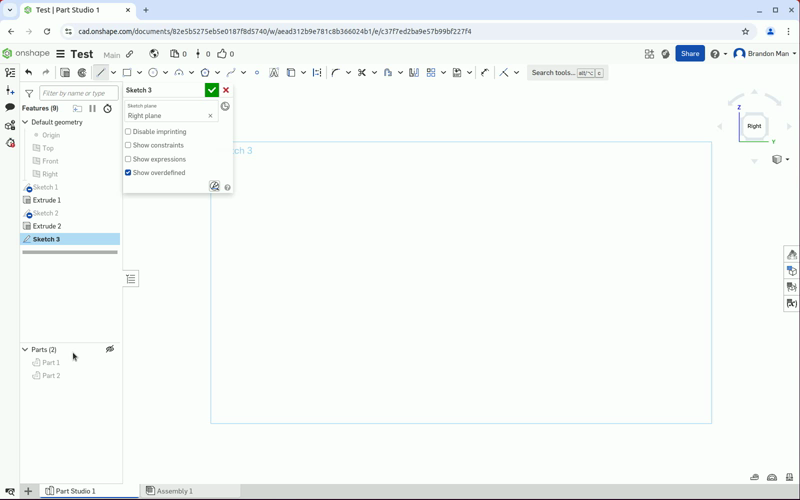
key_down(shift)
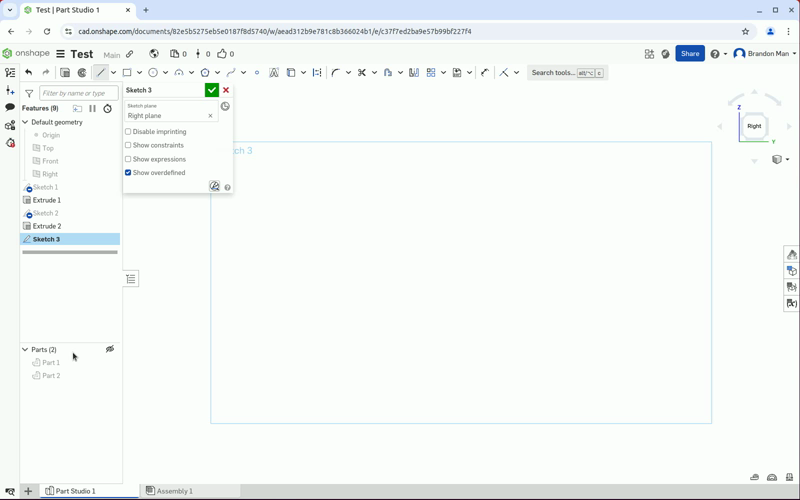
mouse_move(361, 295)
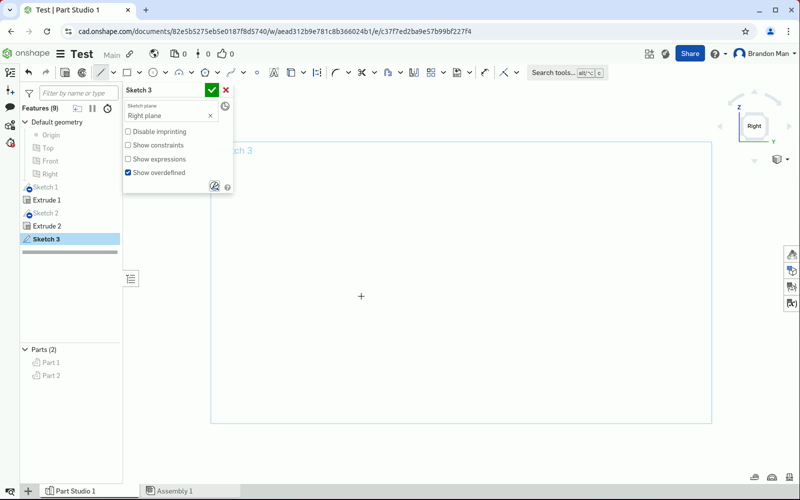
click(361, 295)
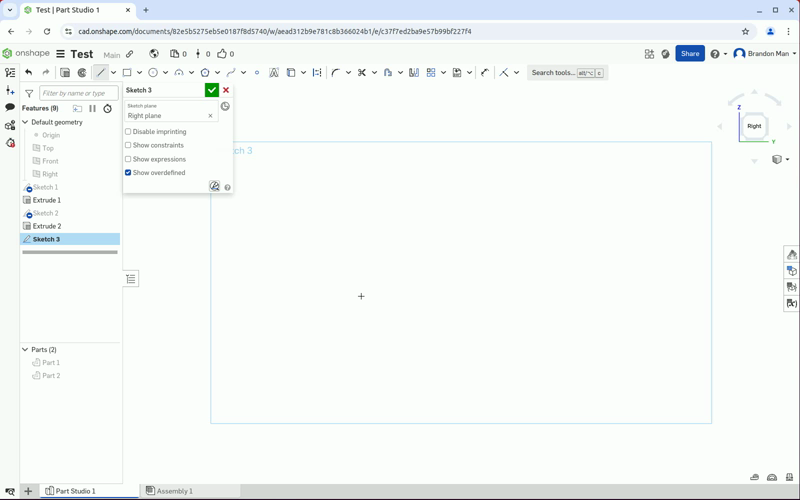
key_up(shift)
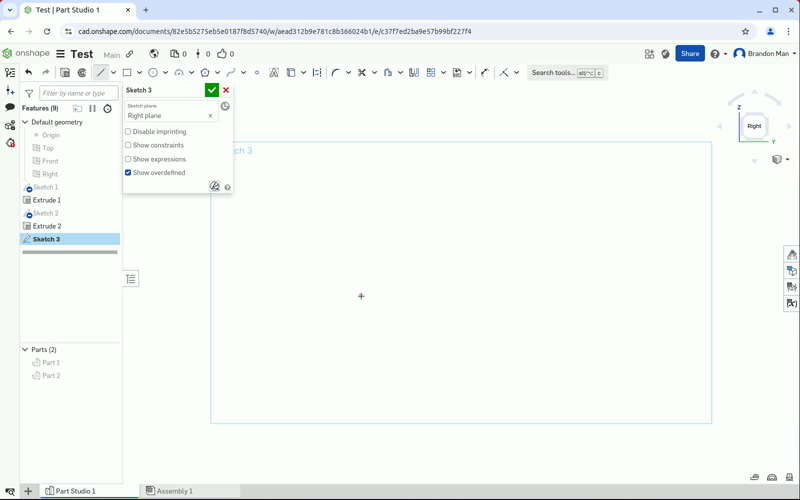
key_down(shift)
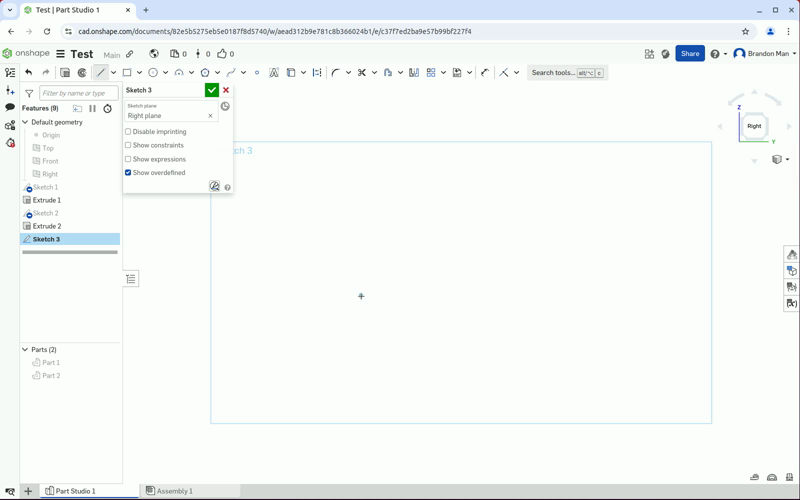
mouse_move(525, 307)
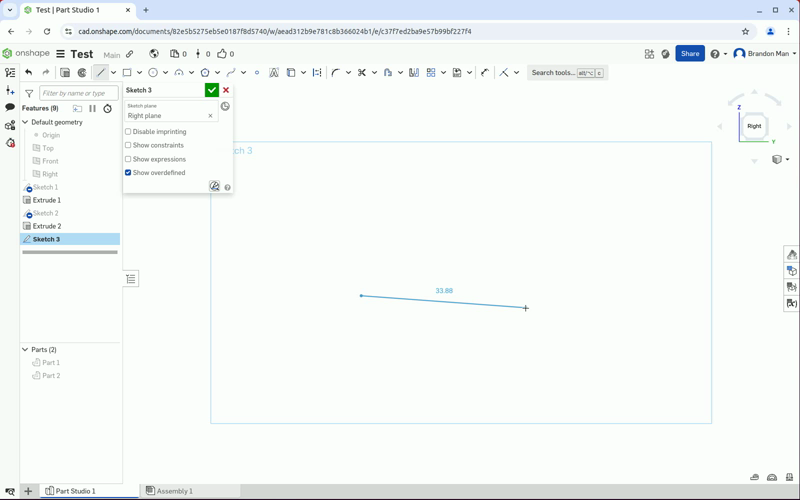
click(525, 307)
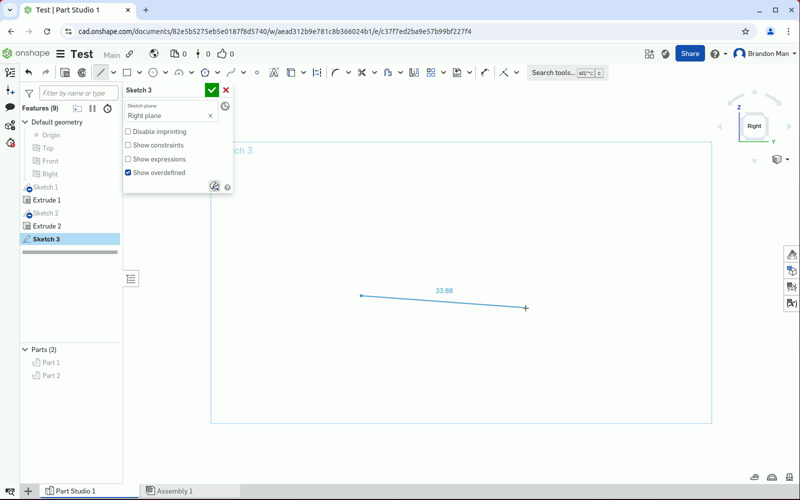
key_up(shift)
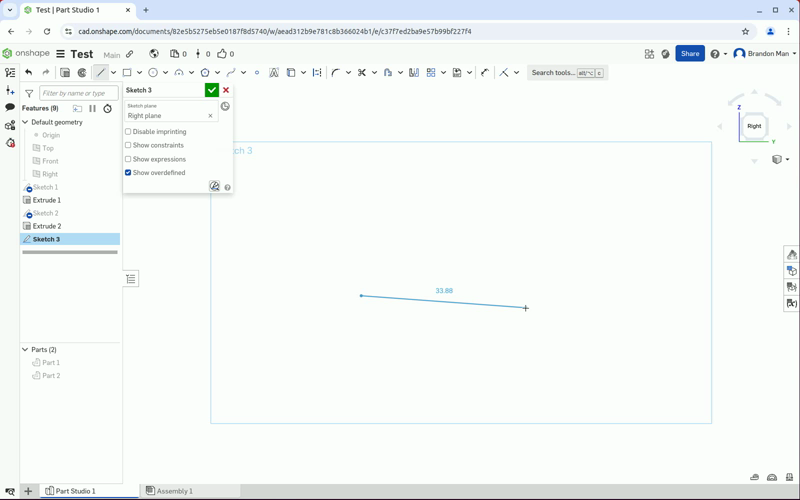
key(esc)
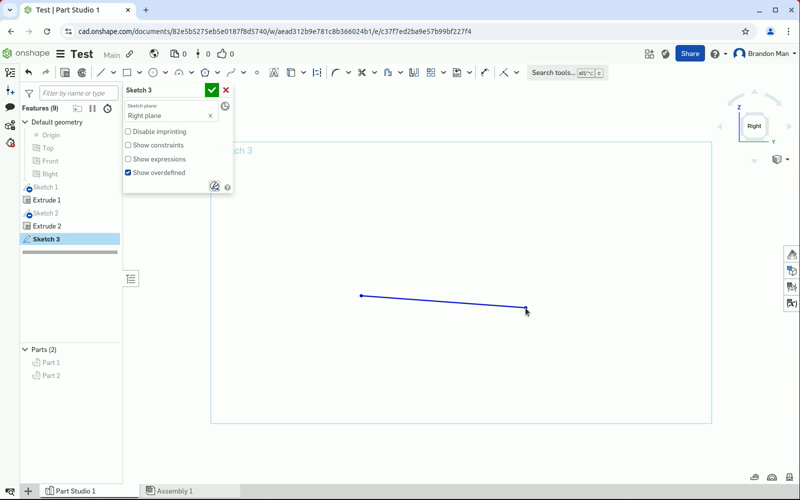
key(a)
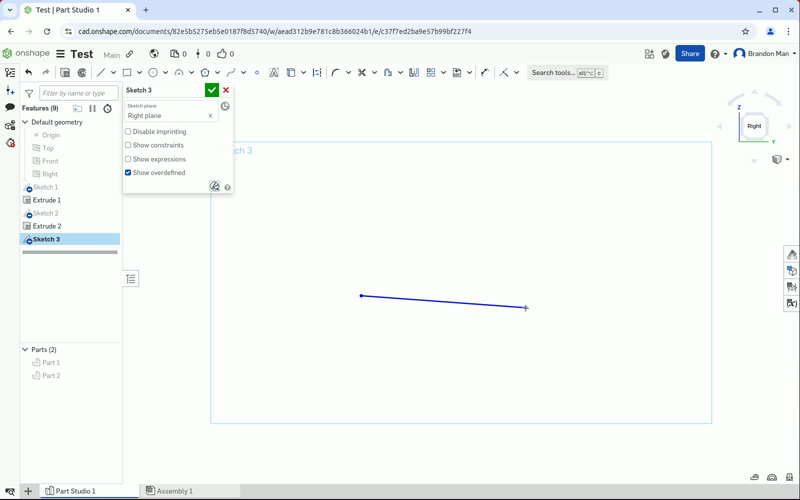
mouse_move(525, 307)
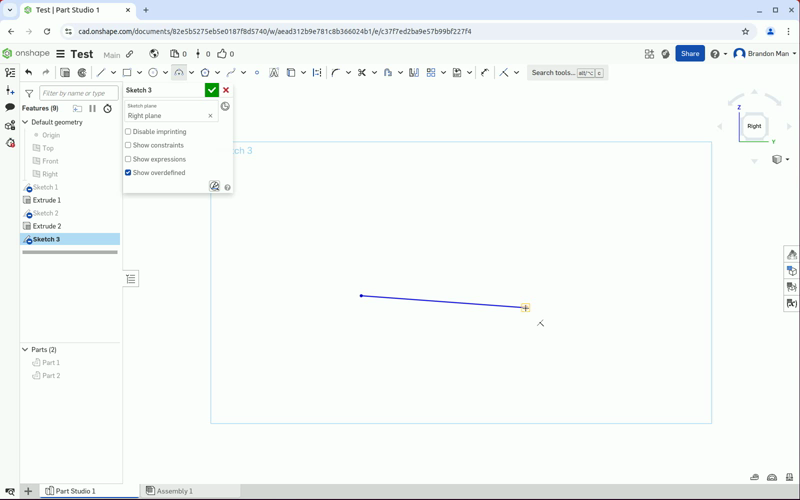
click(525, 307)
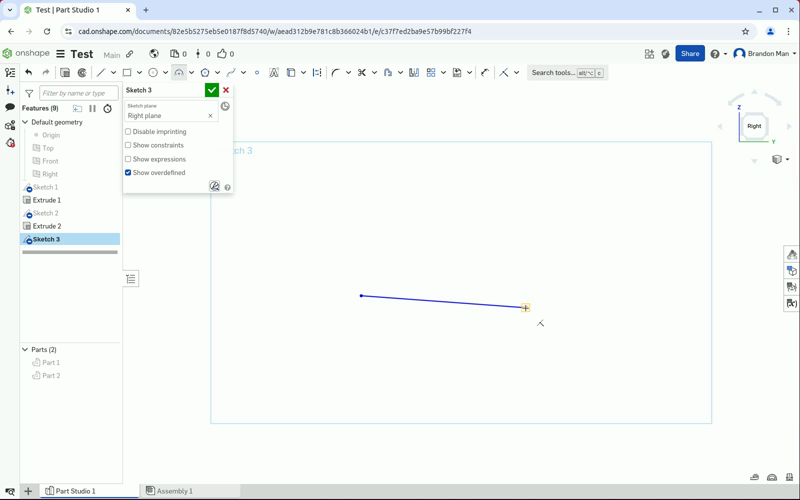
key_down(shift)
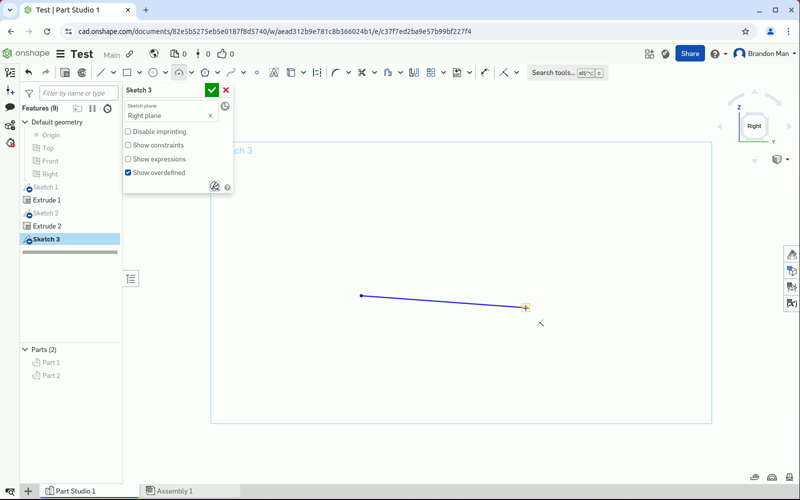
mouse_move(503, 283)
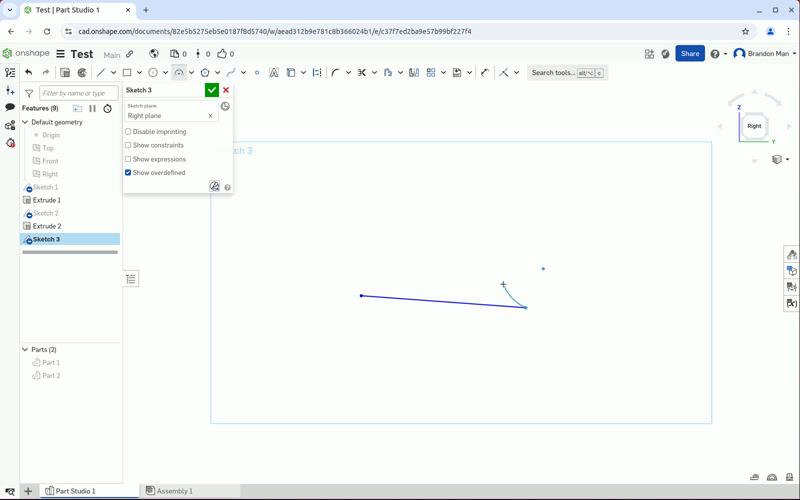
click(503, 283)
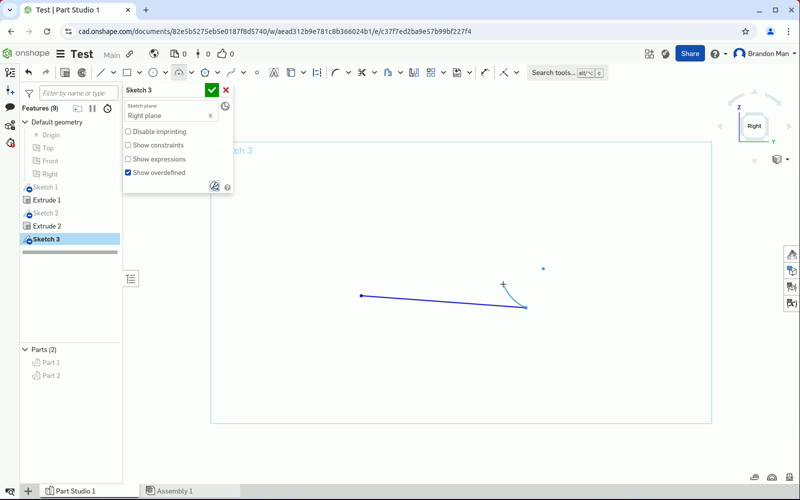
mouse_move(509, 300)
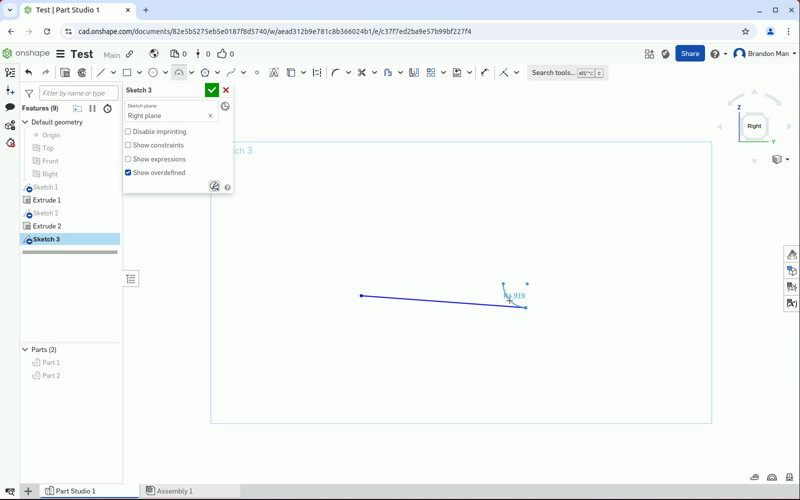
click(509, 300)
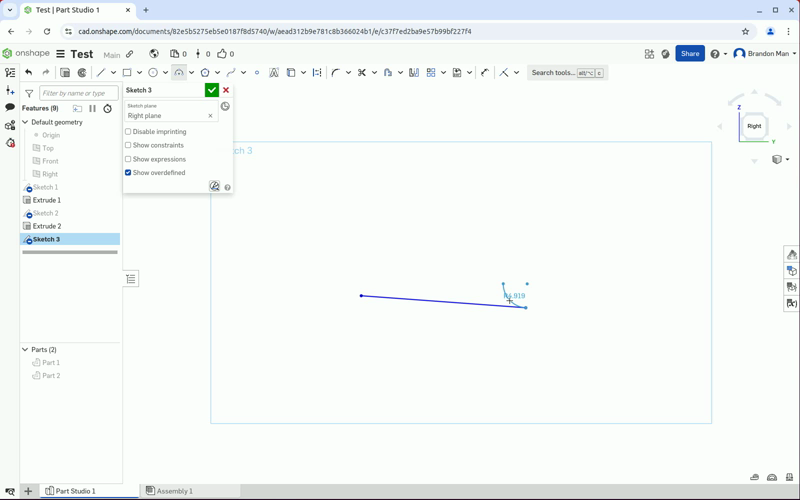
key_up(shift)
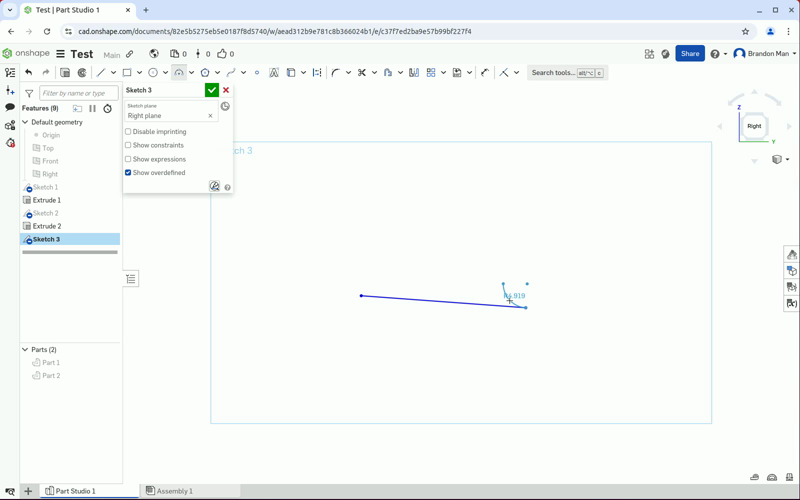
key(esc)
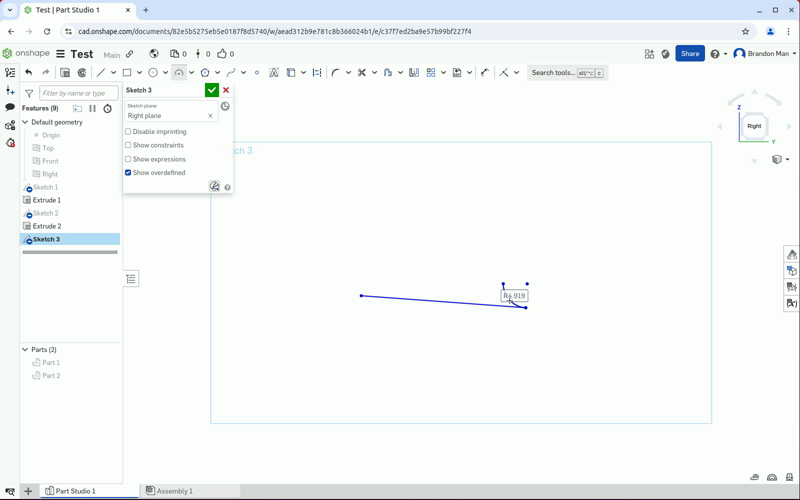
key(l)
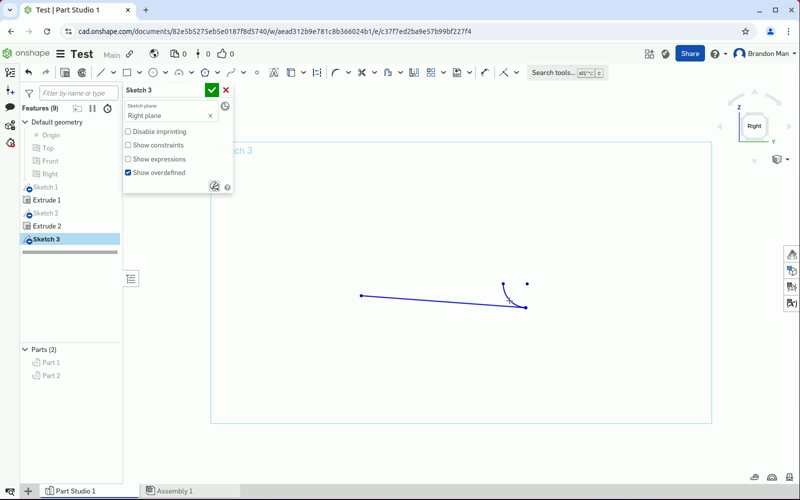
mouse_move(503, 283)
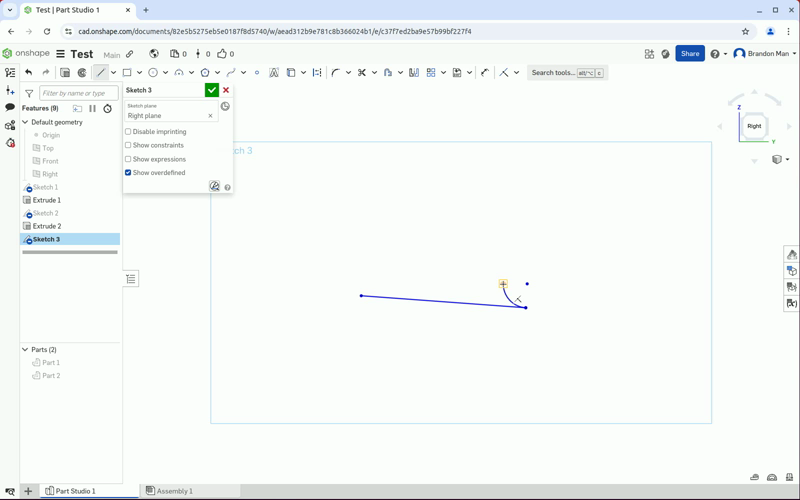
click(503, 283)
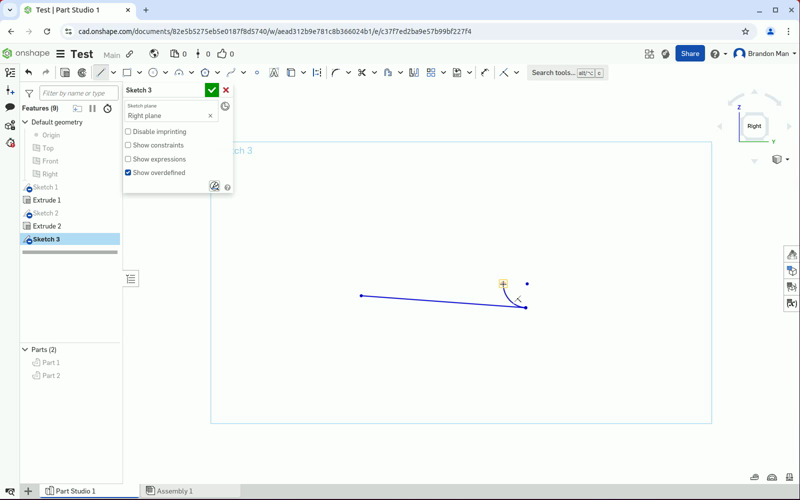
key_down(shift)
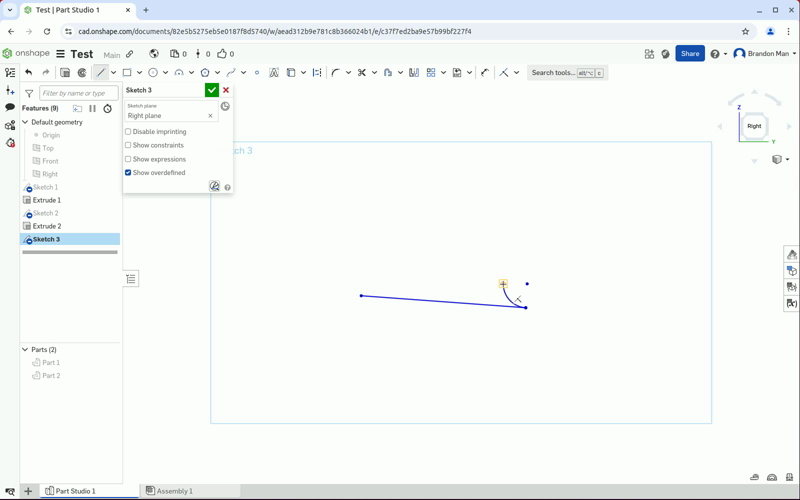
mouse_move(373, 283)
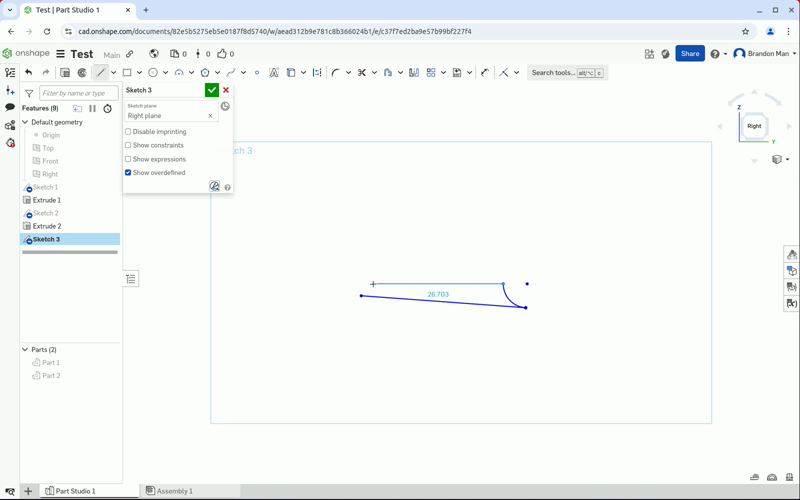
click(373, 283)
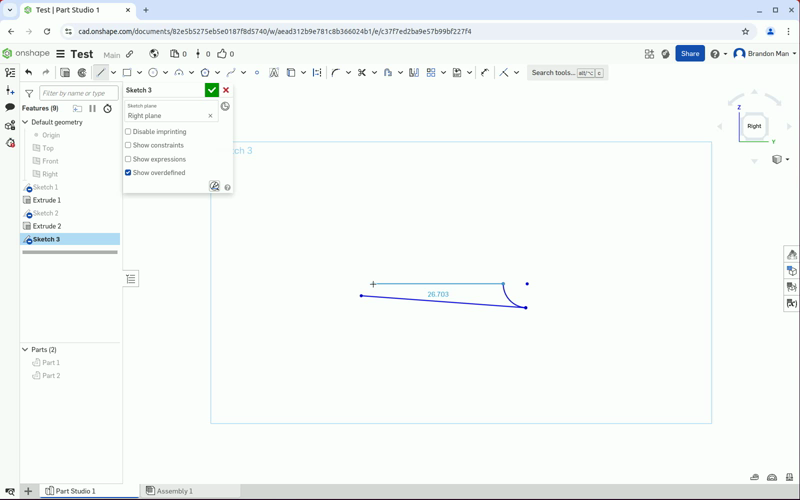
key_up(shift)
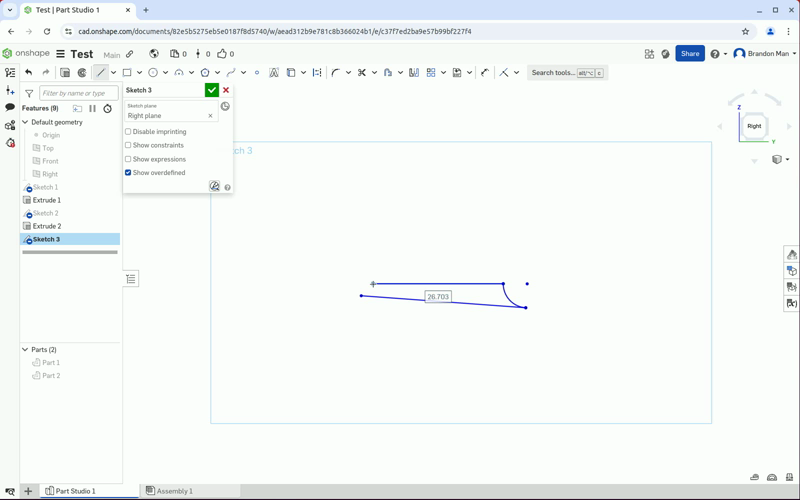
key(esc)
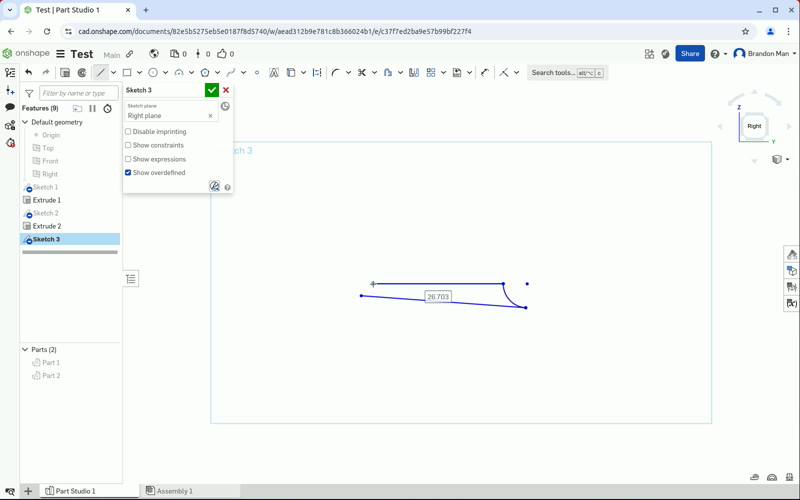
key(a)
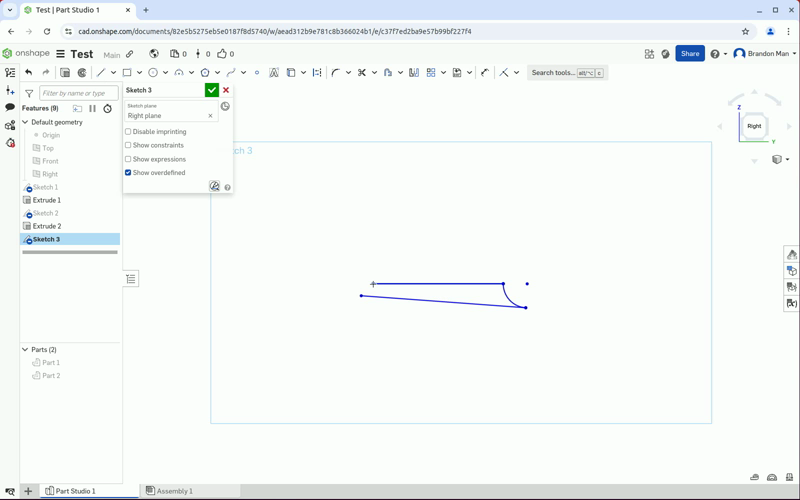
mouse_move(373, 283)
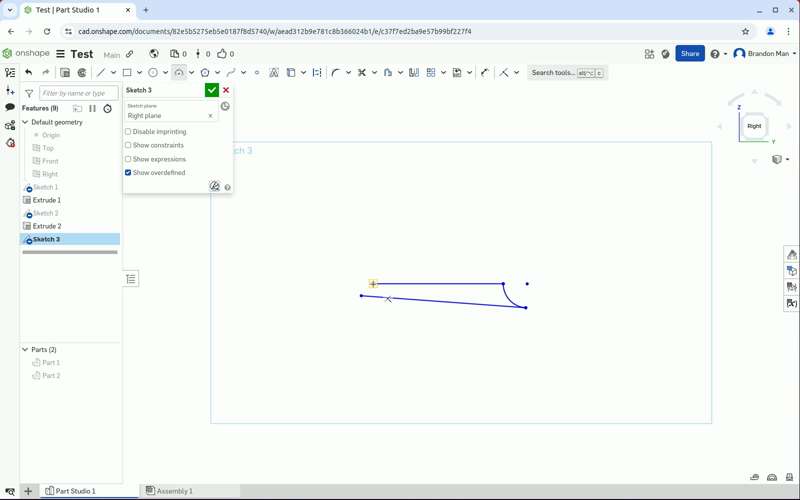
click(373, 283)
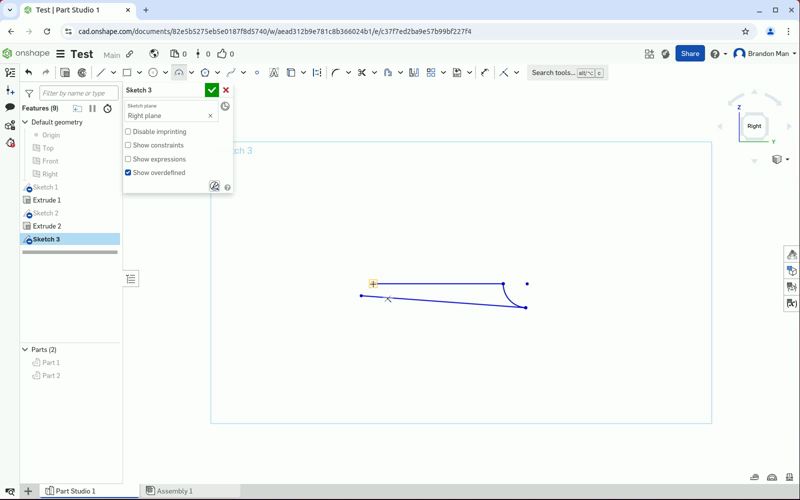
mouse_move(361, 295)
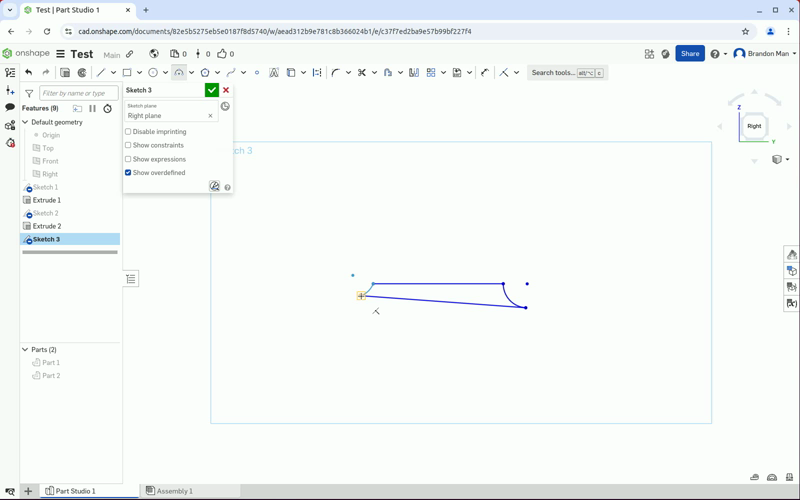
click(361, 295)
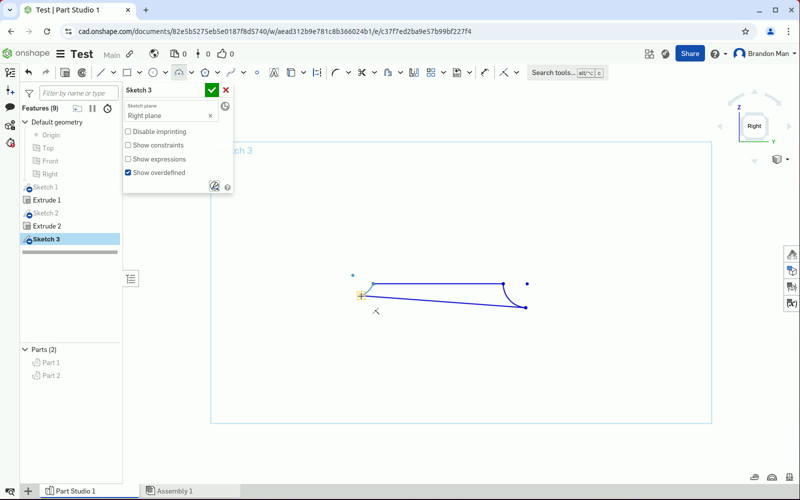
key_down(shift)
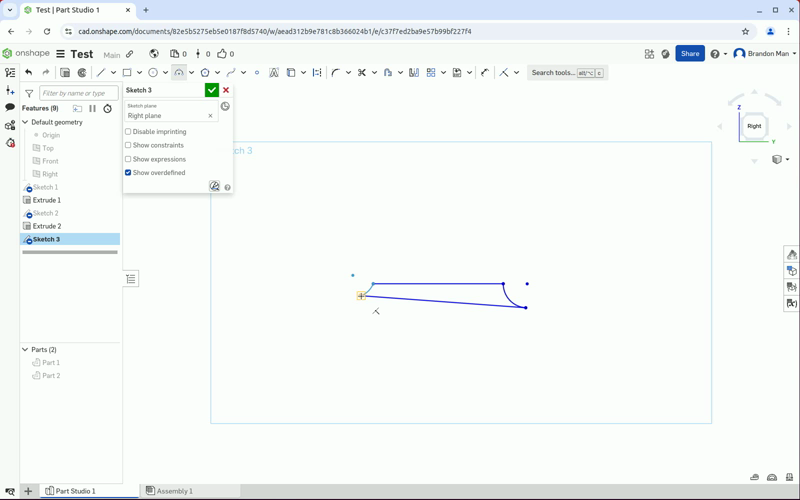
mouse_move(369, 292)
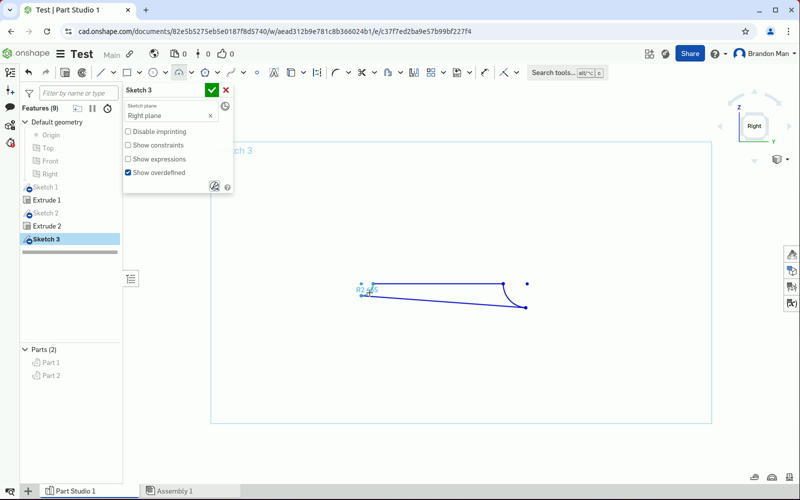
click(369, 292)
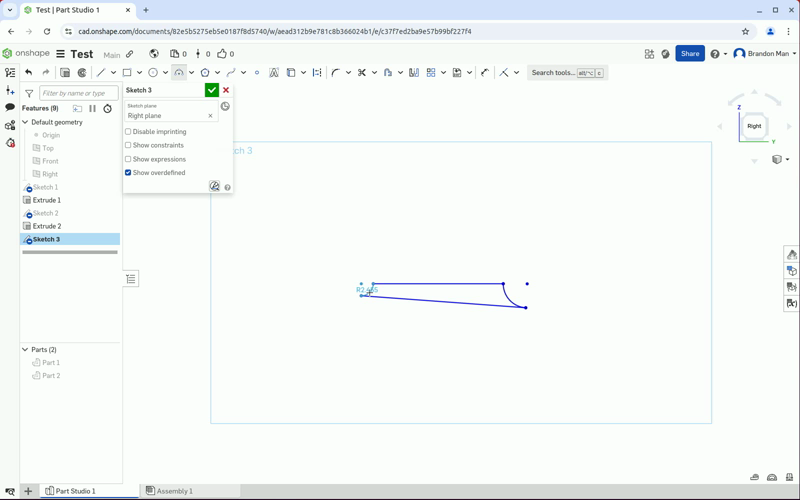
key_up(shift)
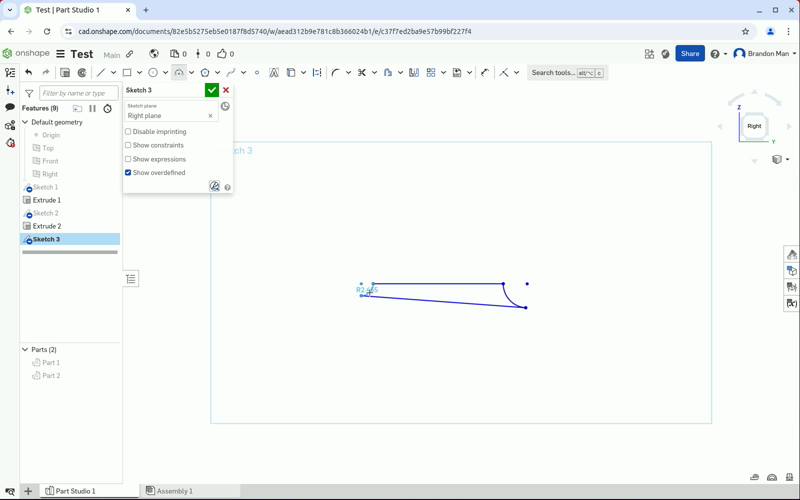
key(esc)
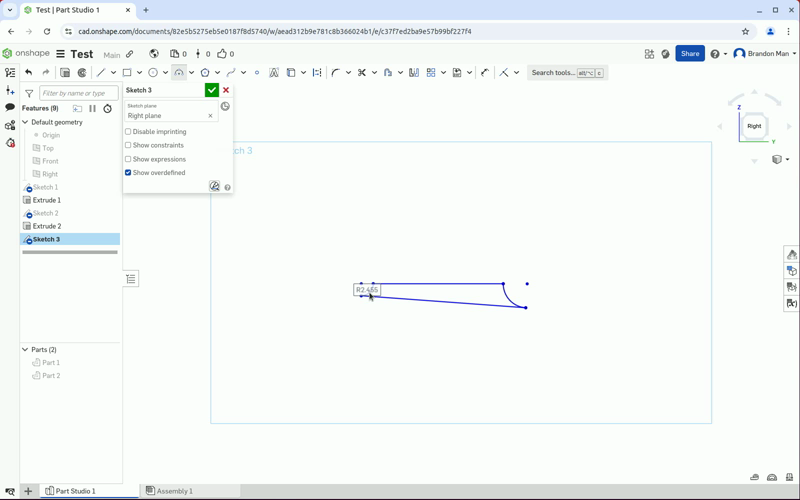
mouse_move(397, 285)
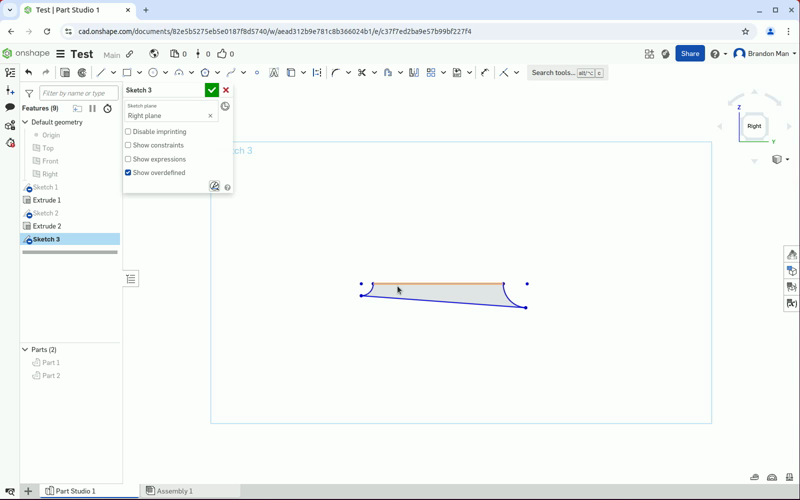
click(397, 285)
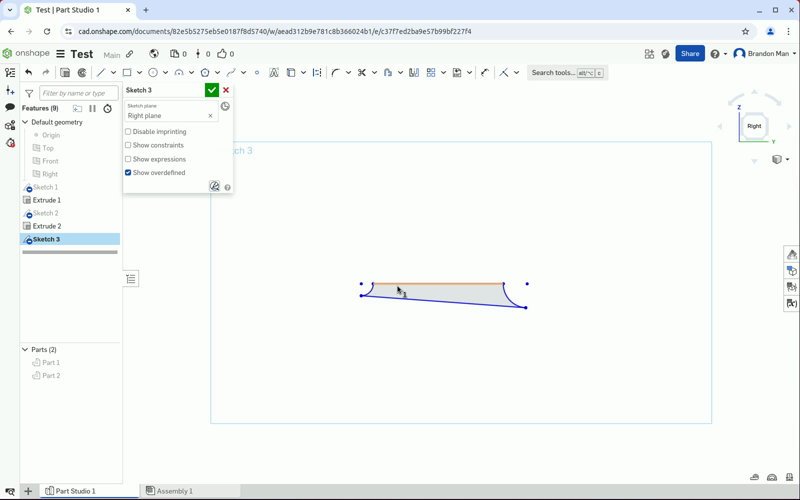
mouse_move(73, 352)
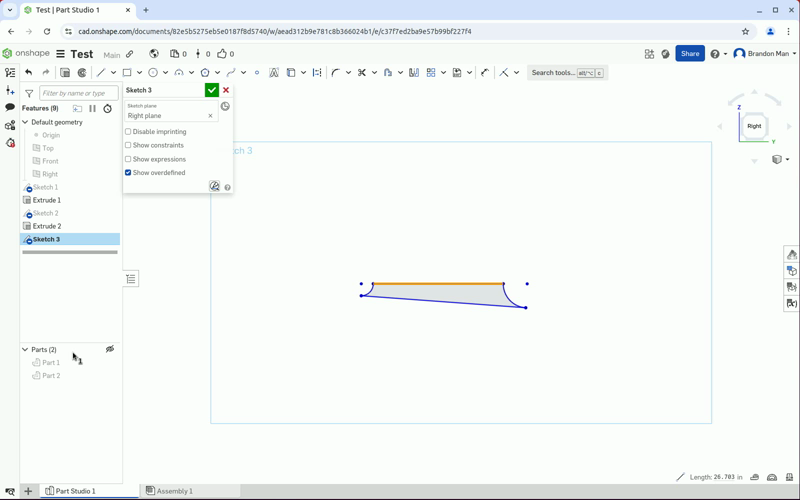
key(shift+y)
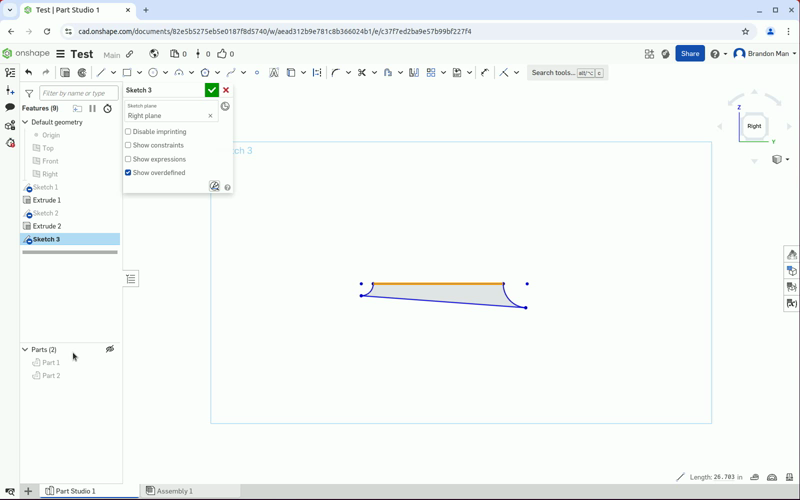
key(shift+e)
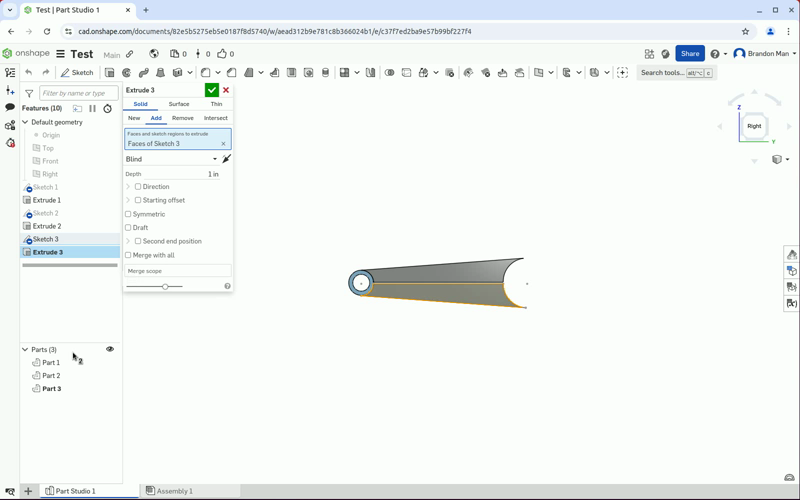
mouse_move(143, 106)
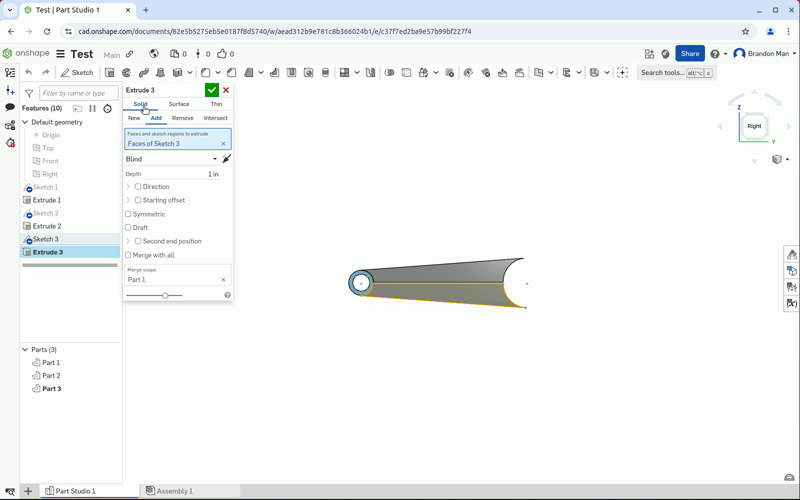
click(143, 106)
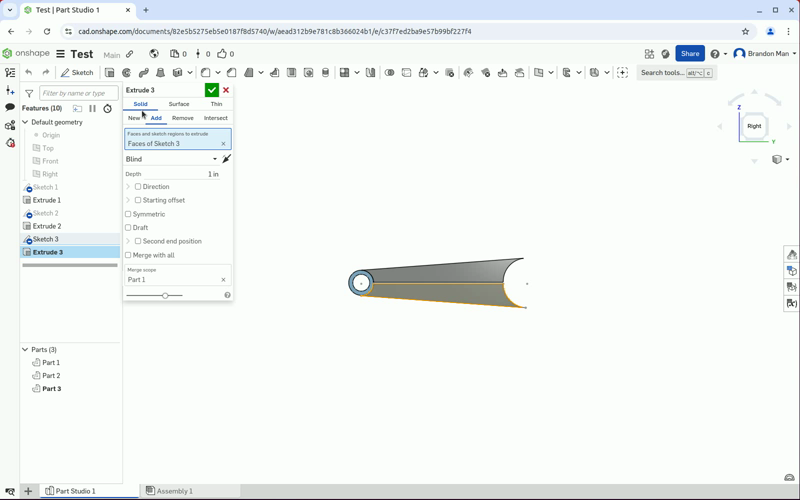
mouse_move(137, 120)
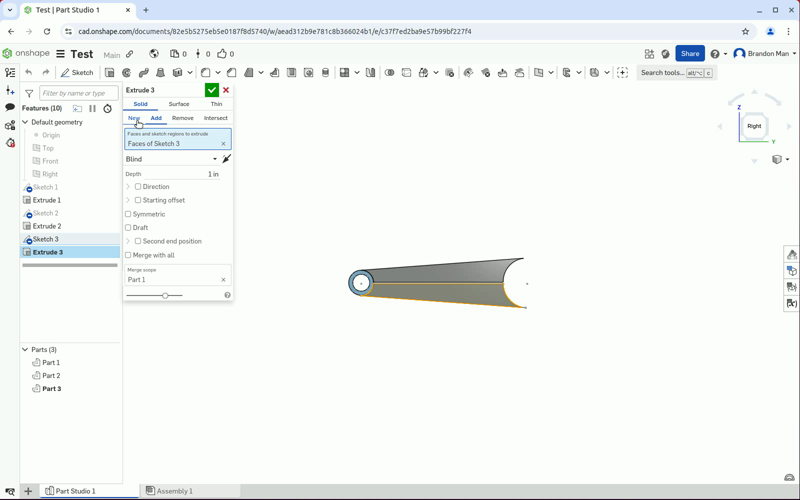
click(137, 120)
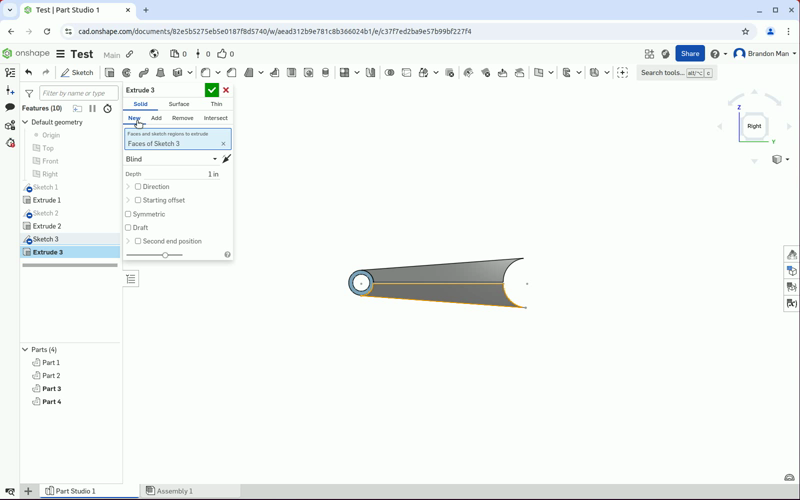
key(tab, 4)
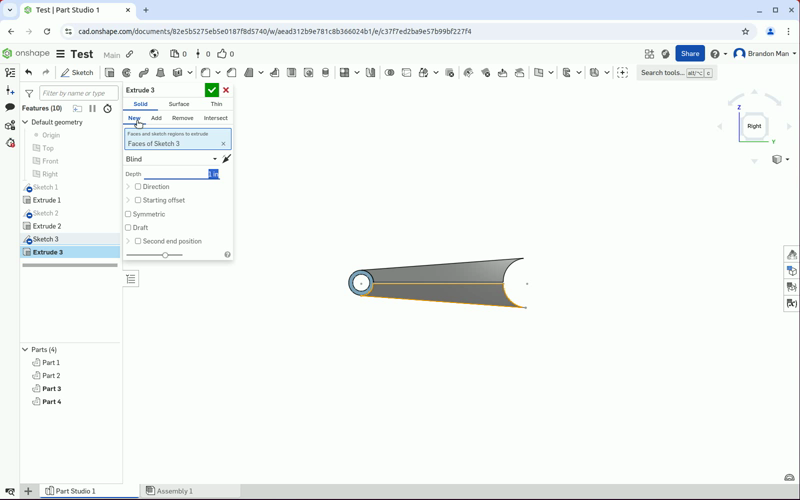
text(3.37)
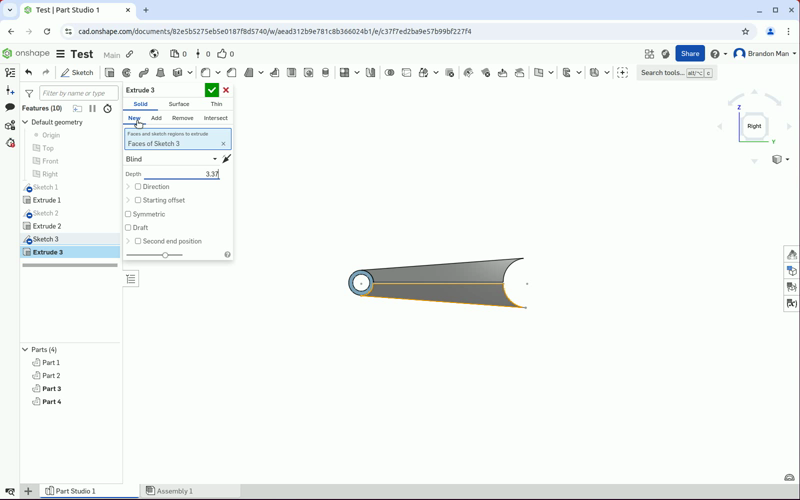
key(tab, 3)
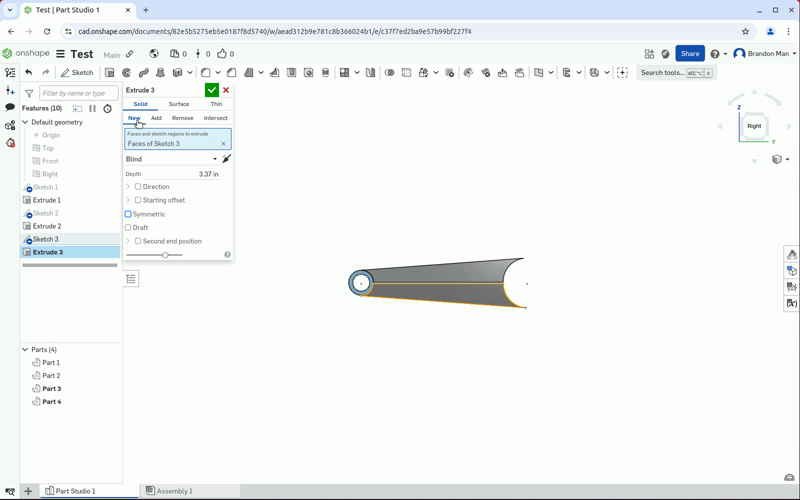
key(space)
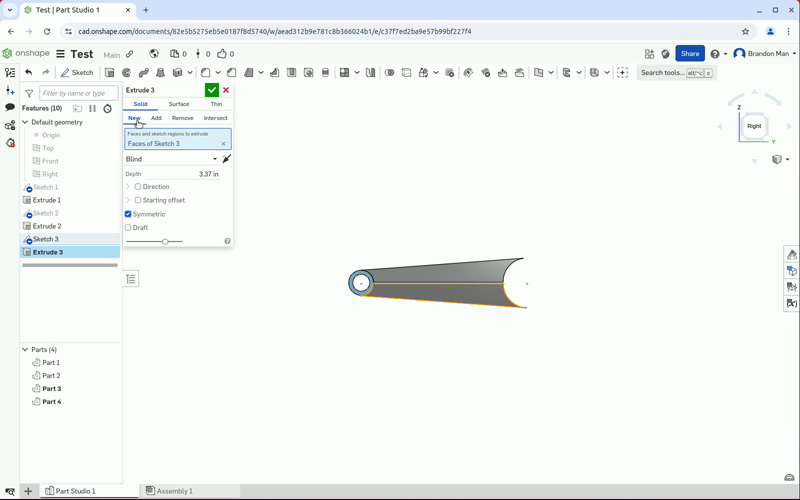
key(enter)
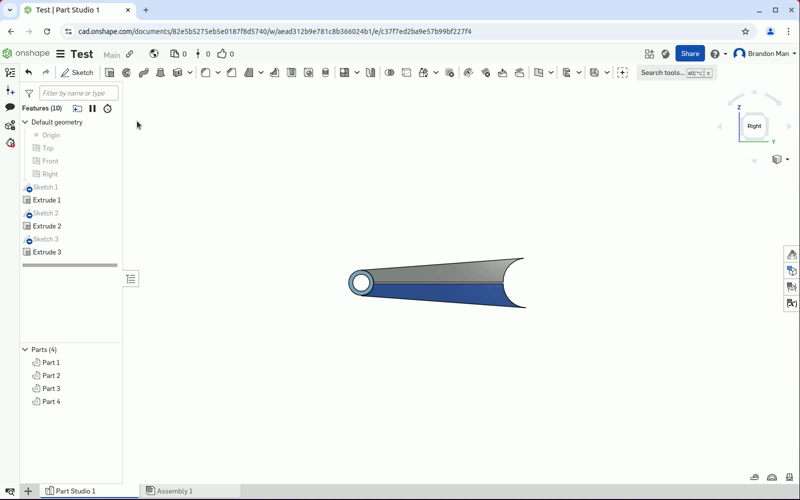
key(shift+h)
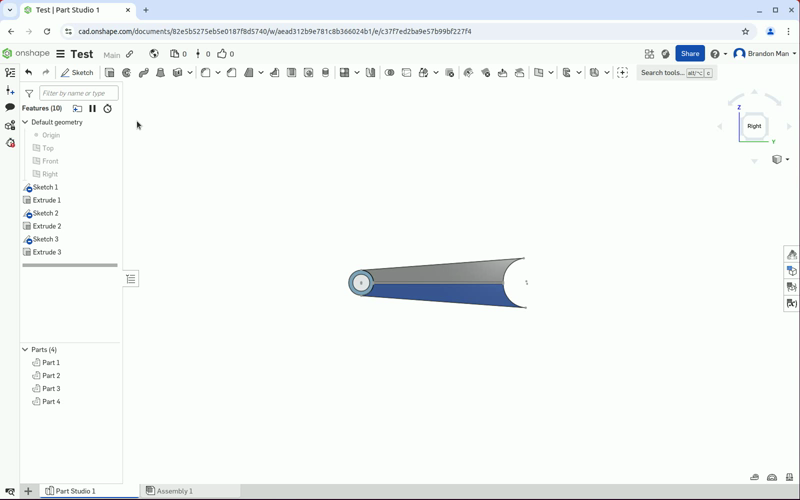
key(shift+h)
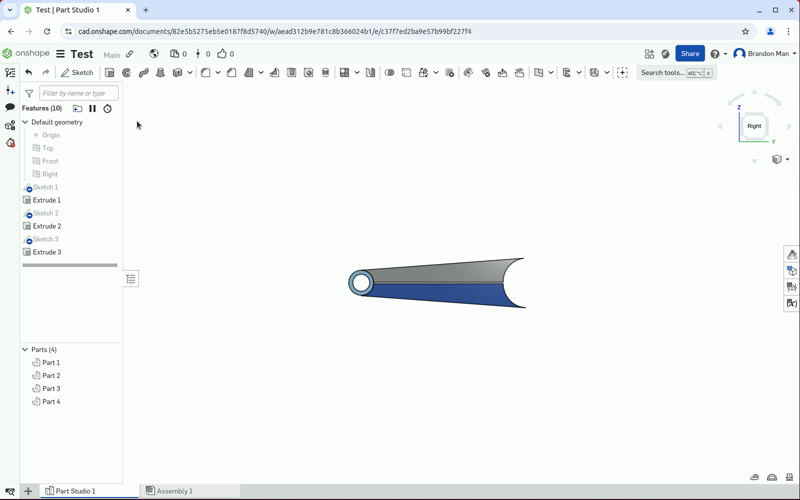
mouse_move(73, 189)
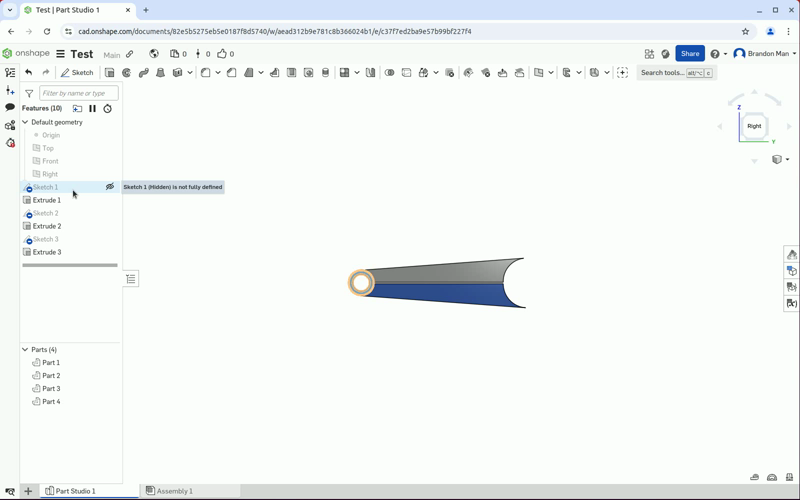
click(73, 189)
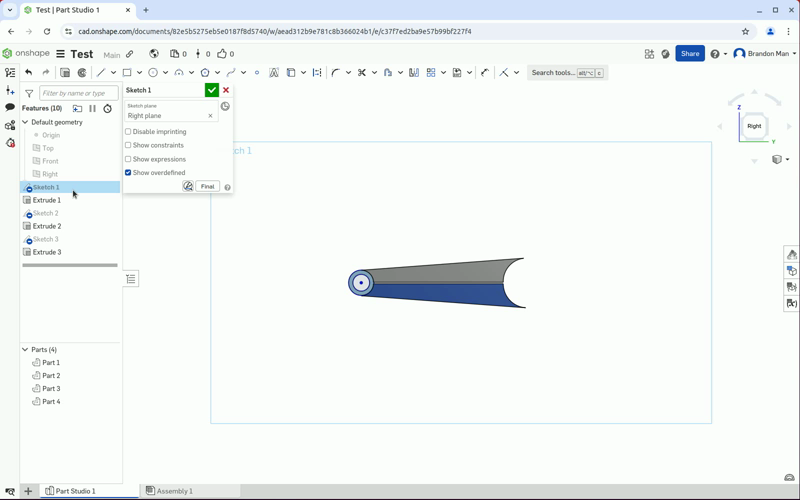
mouse_move(229, 92)
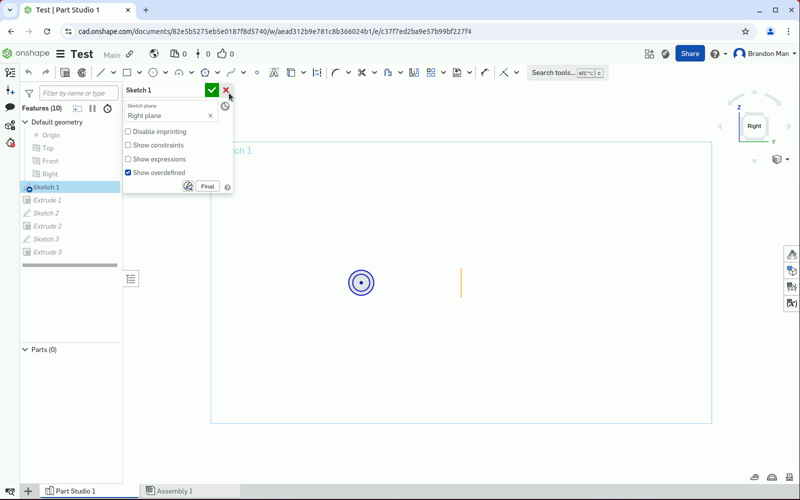
click(229, 92)
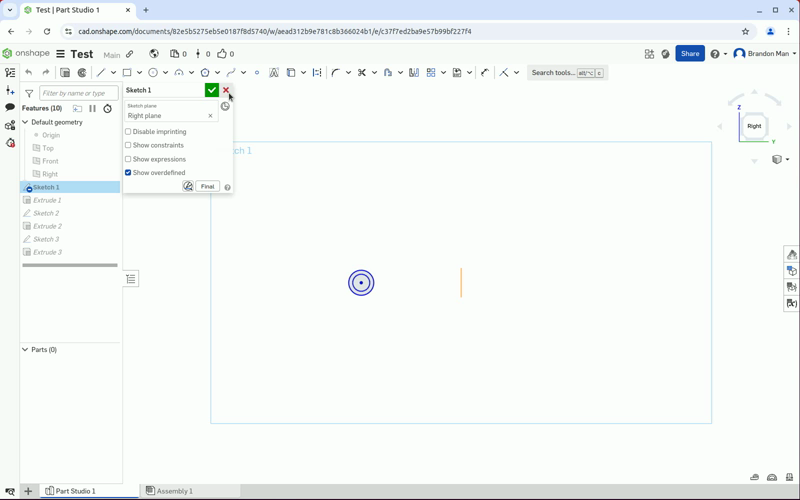
key(shift+s)
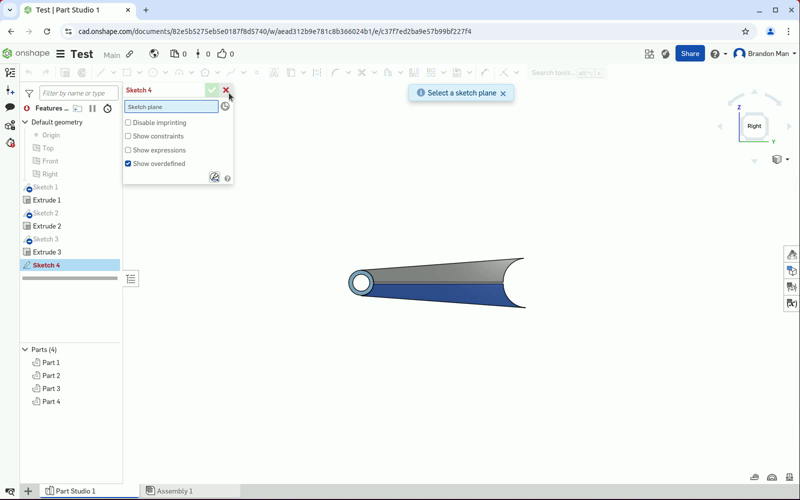
mouse_move(73, 176)
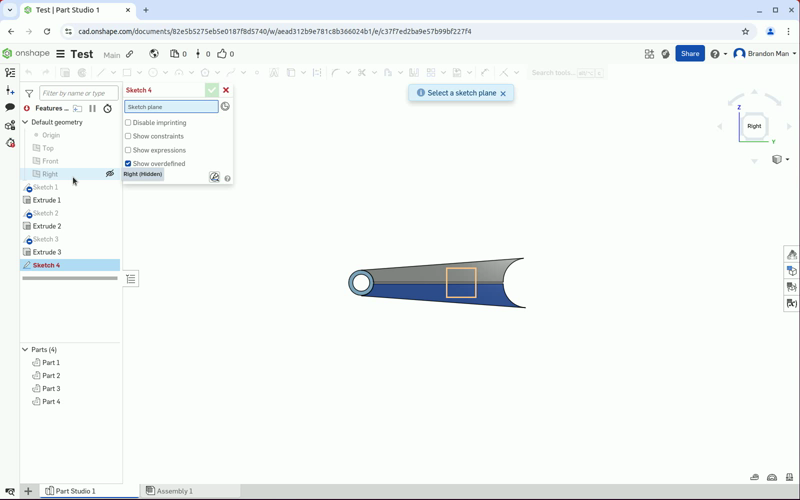
click(73, 176)
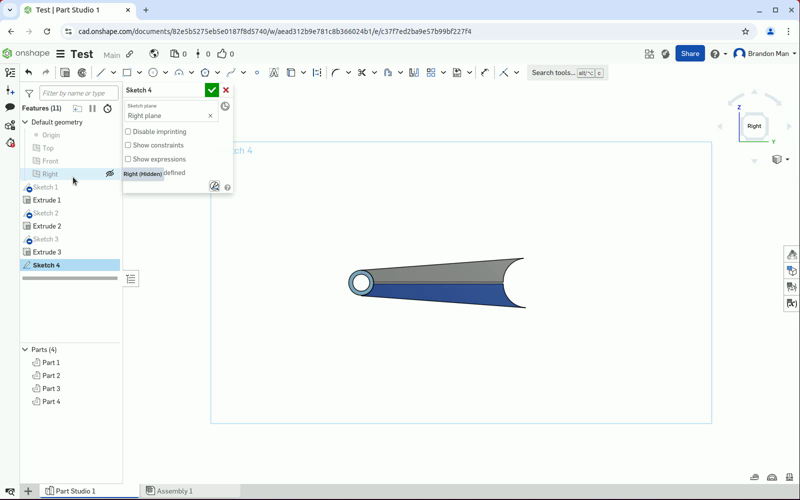
mouse_move(73, 352)
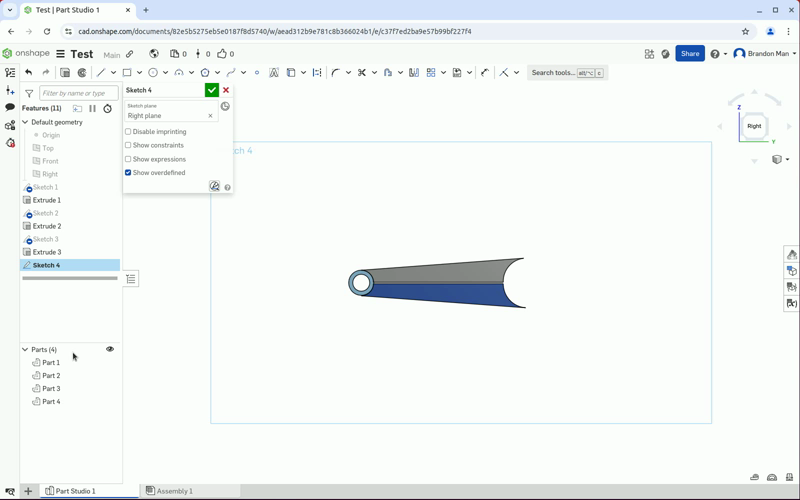
key(y)
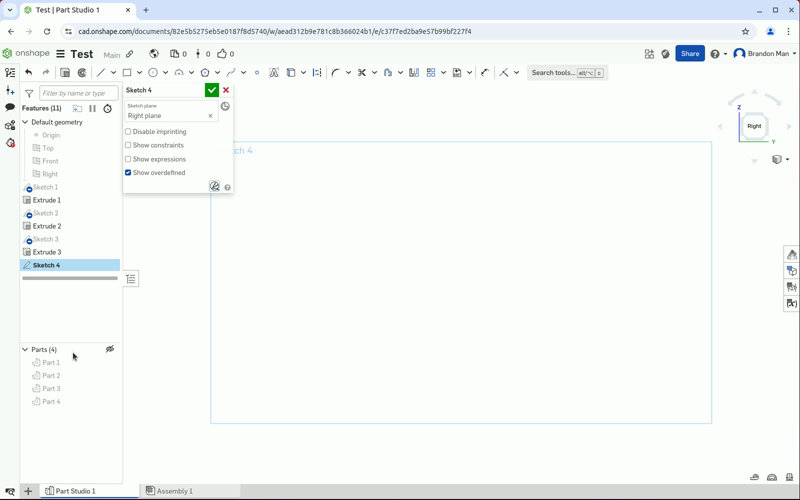
key(a)
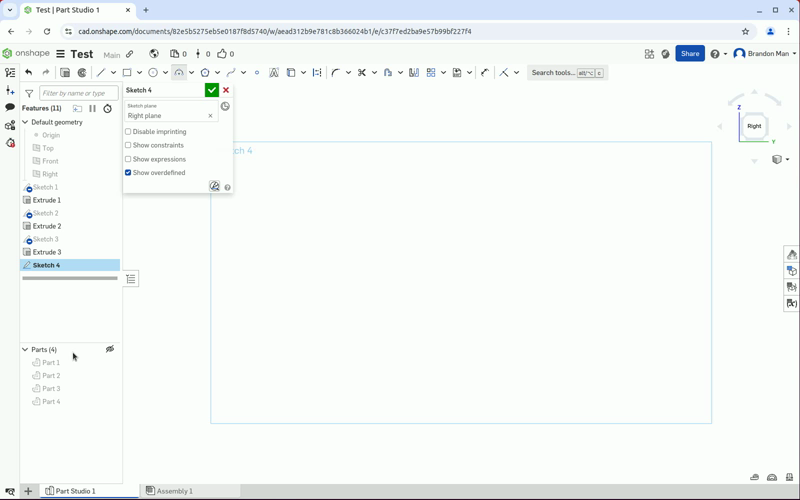
key_down(shift)
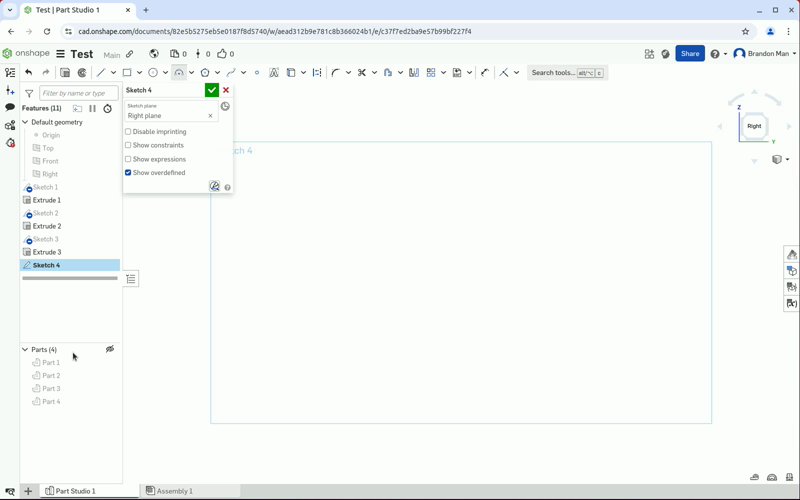
mouse_move(524, 258)
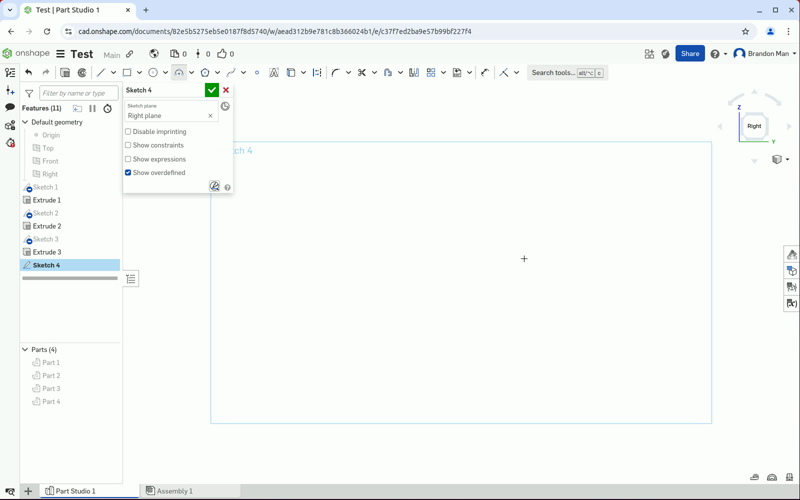
click(524, 258)
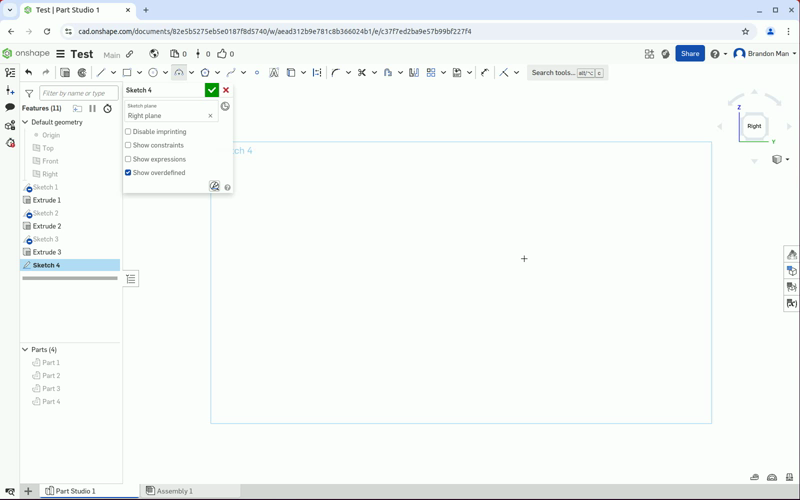
key_up(shift)
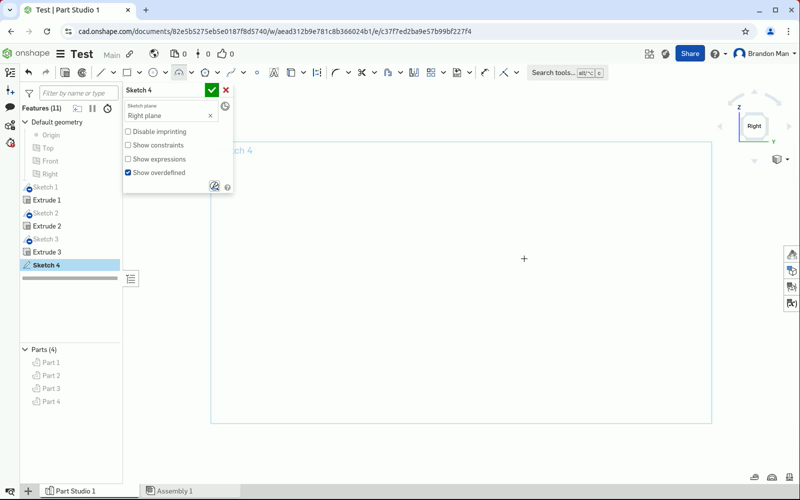
key_down(shift)
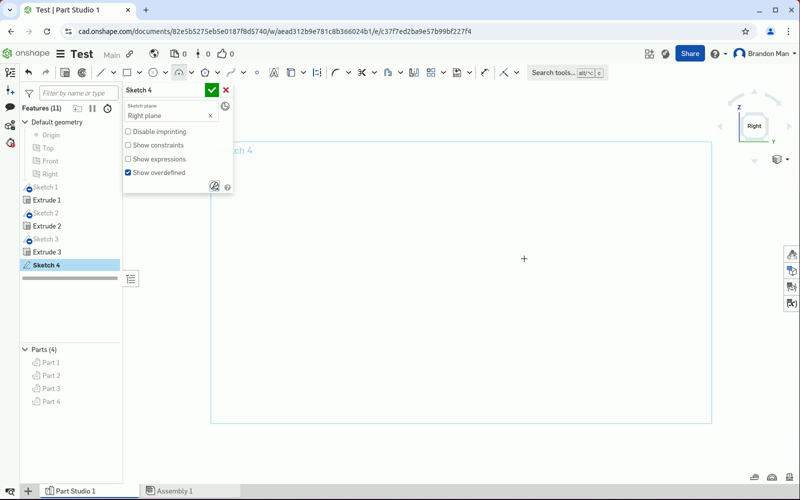
mouse_move(527, 257)
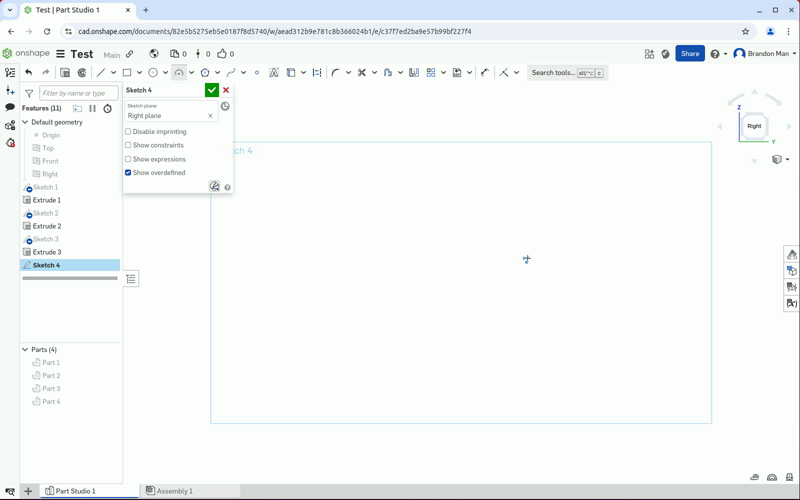
scroll(6)
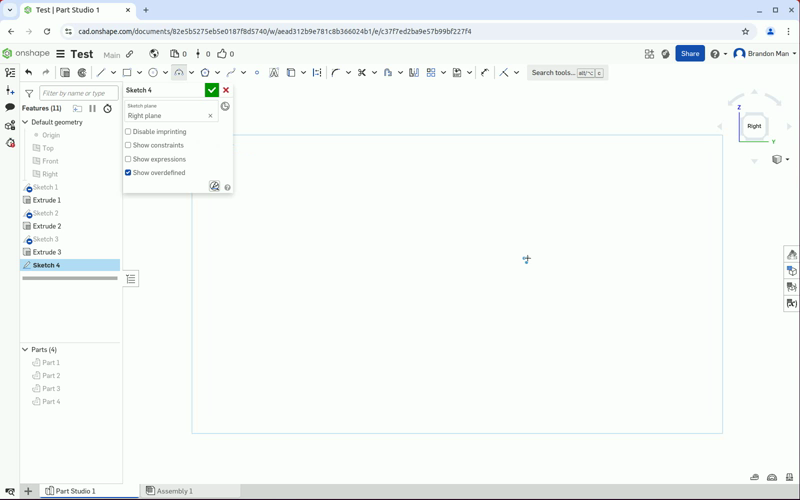
scroll(6)
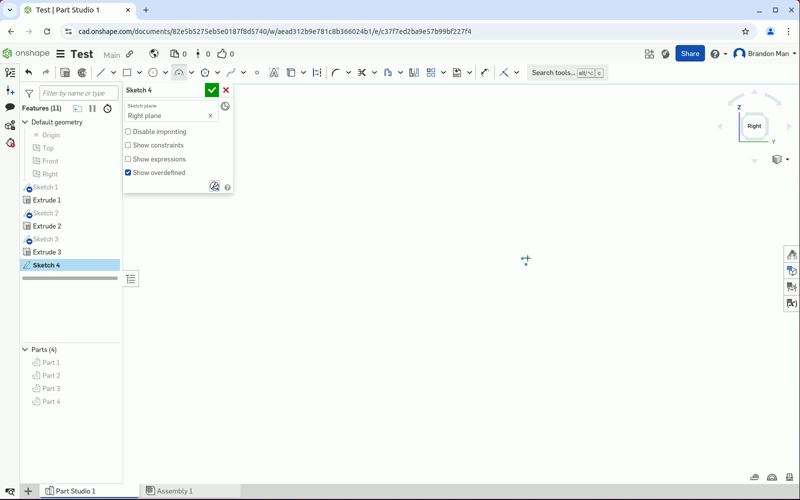
scroll(6)
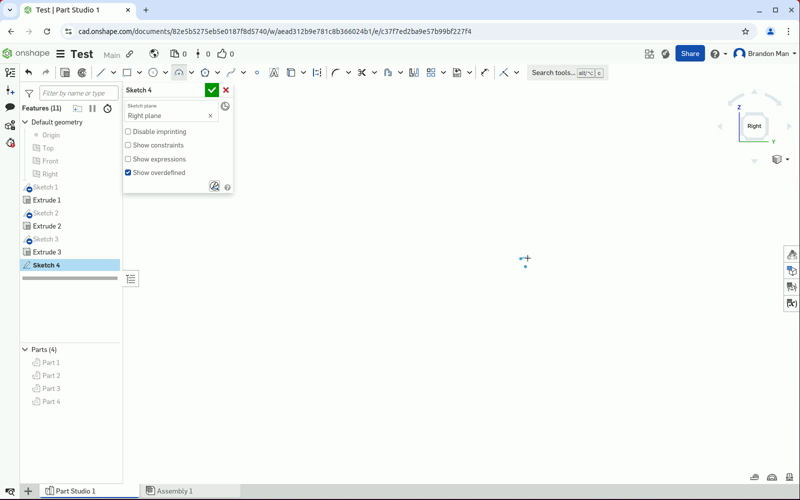
scroll(6)
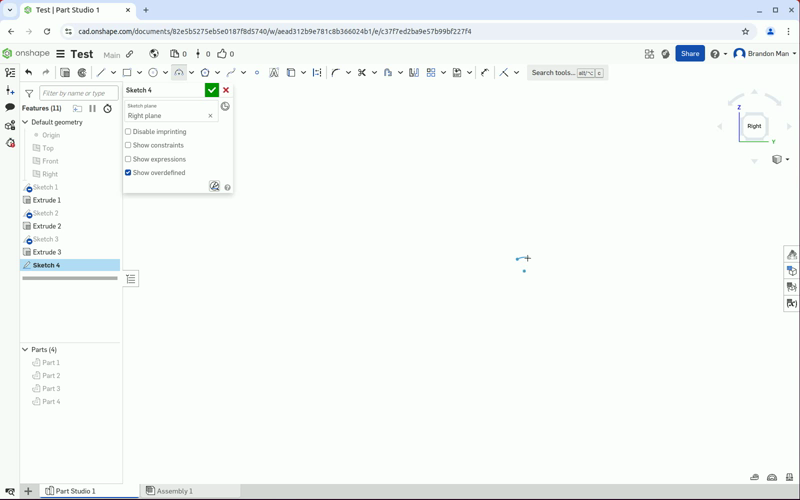
scroll(6)
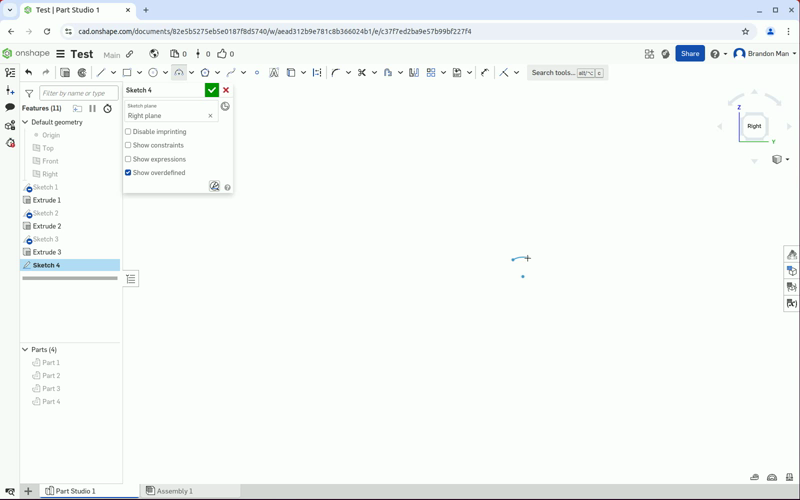
scroll(6)
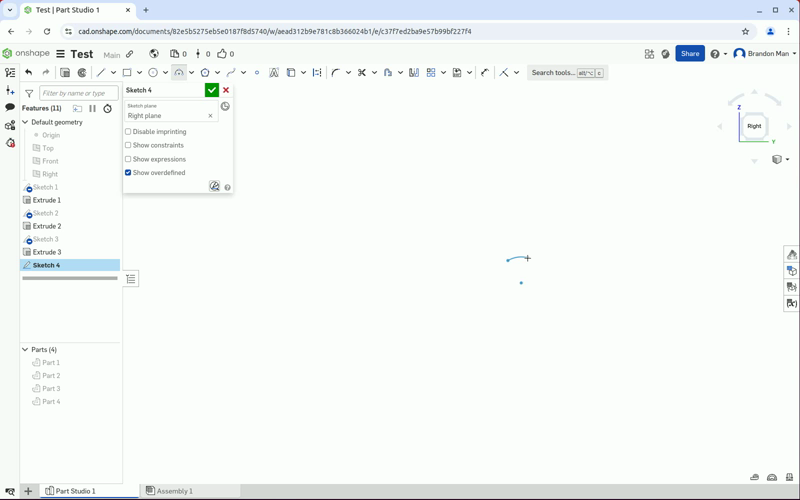
scroll(6)
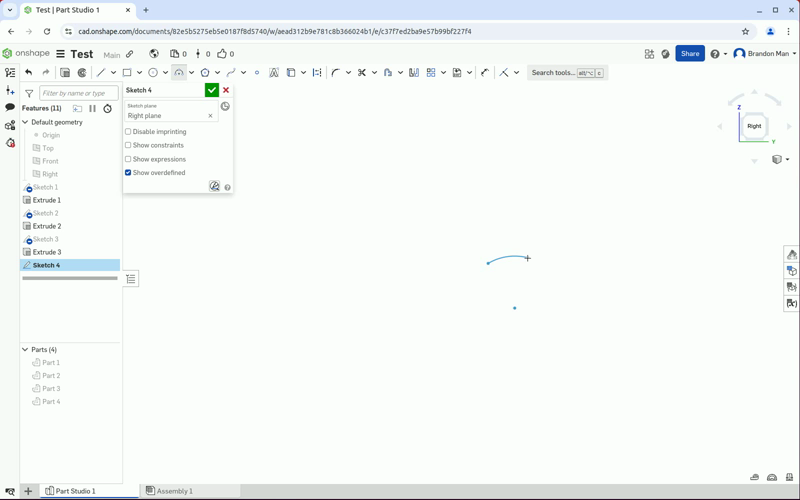
click(527, 257)
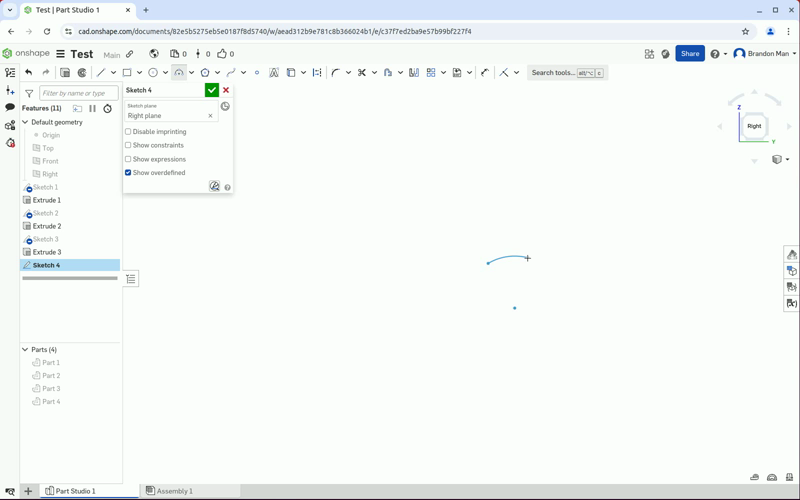
scroll(-6)
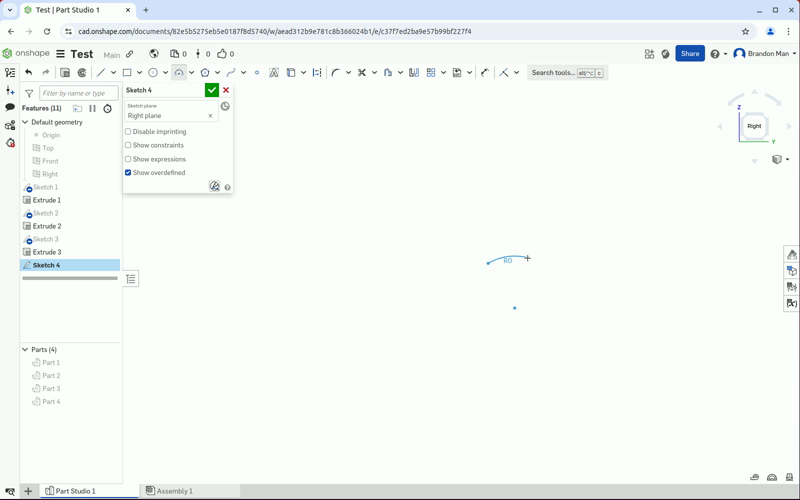
scroll(-6)
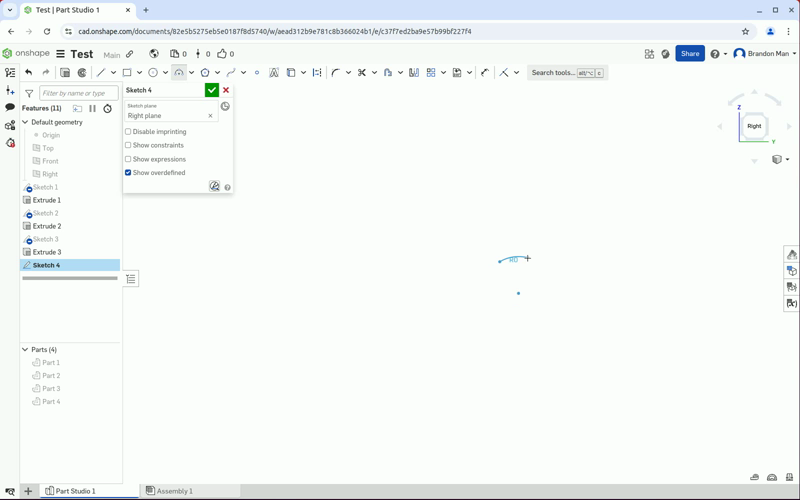
scroll(-6)
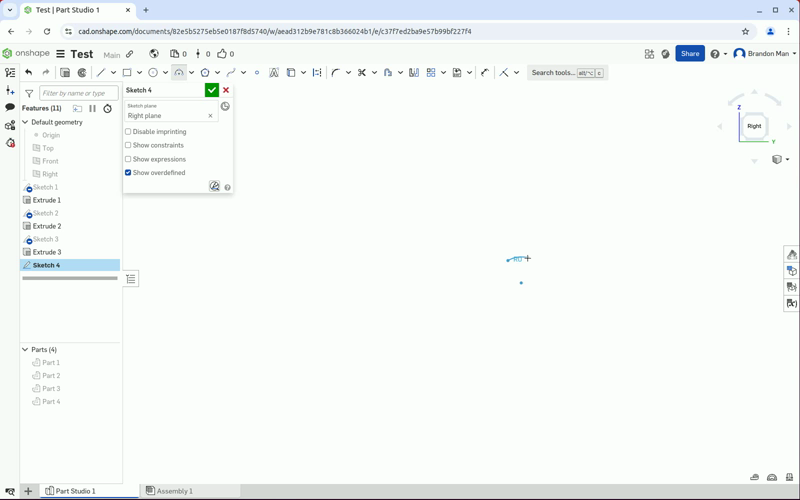
scroll(-6)
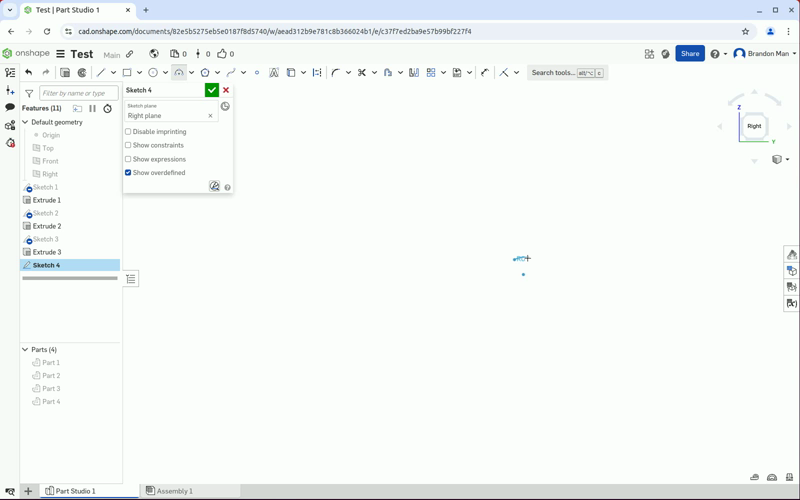
scroll(-6)
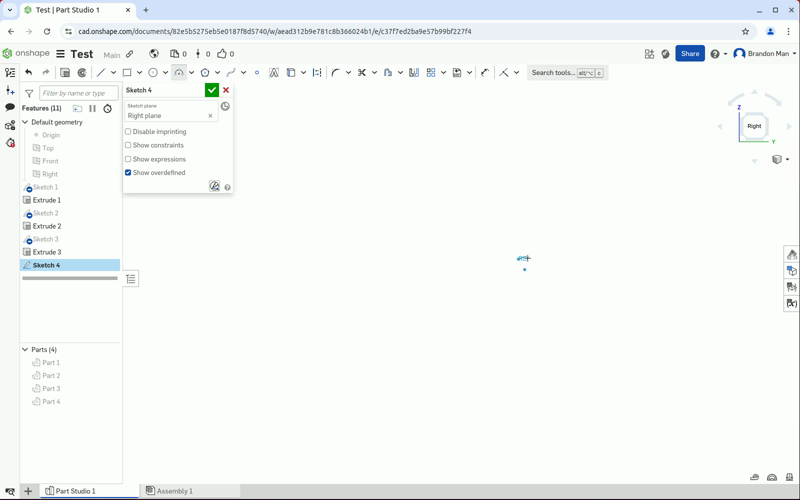
scroll(-6)
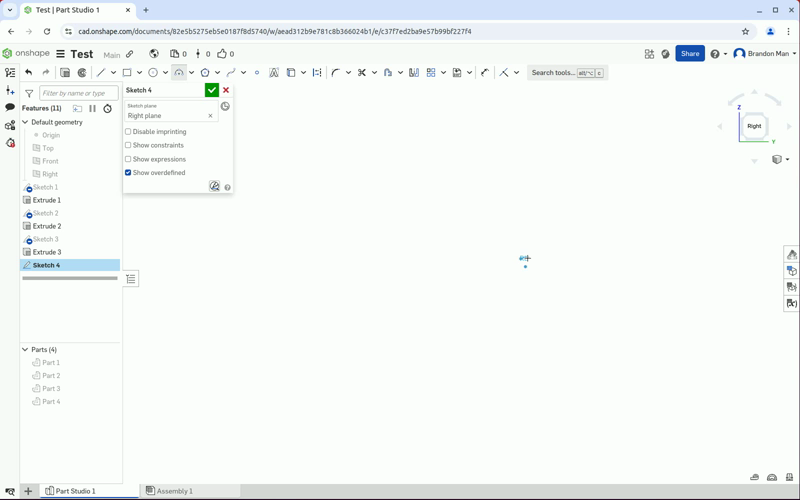
scroll(-6)
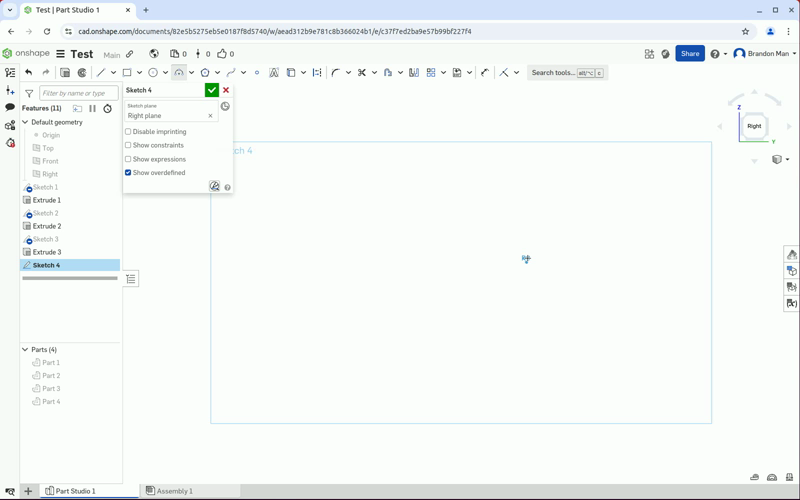
mouse_move(533, 307)
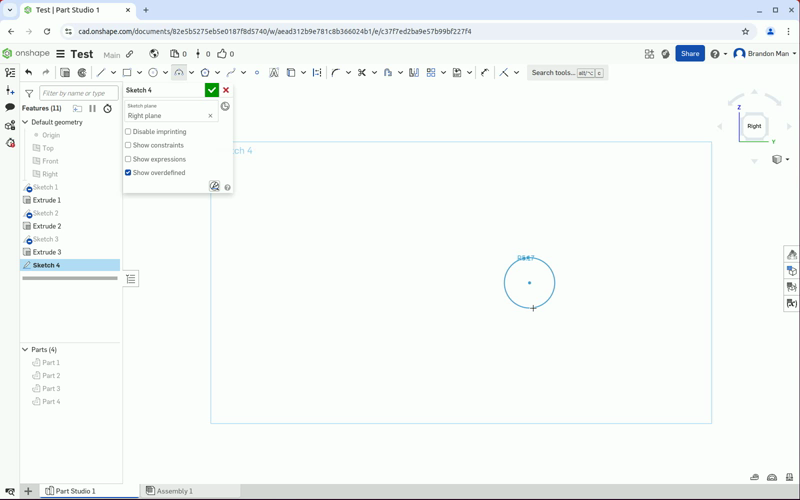
scroll(6)
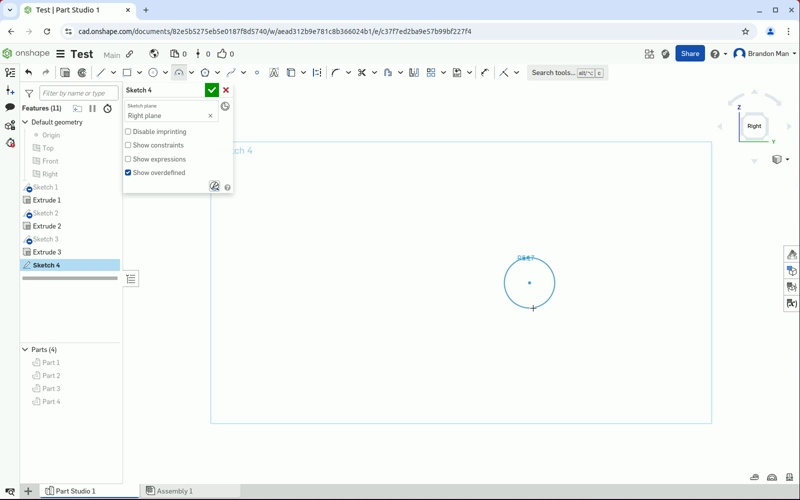
scroll(6)
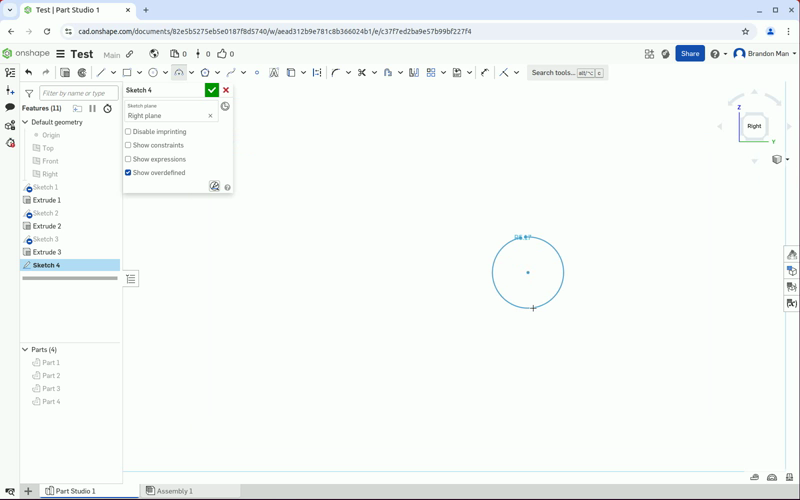
scroll(6)
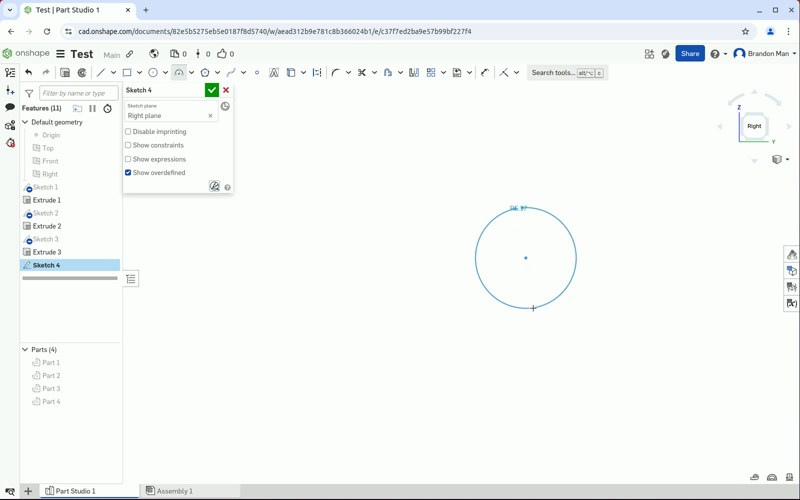
scroll(6)
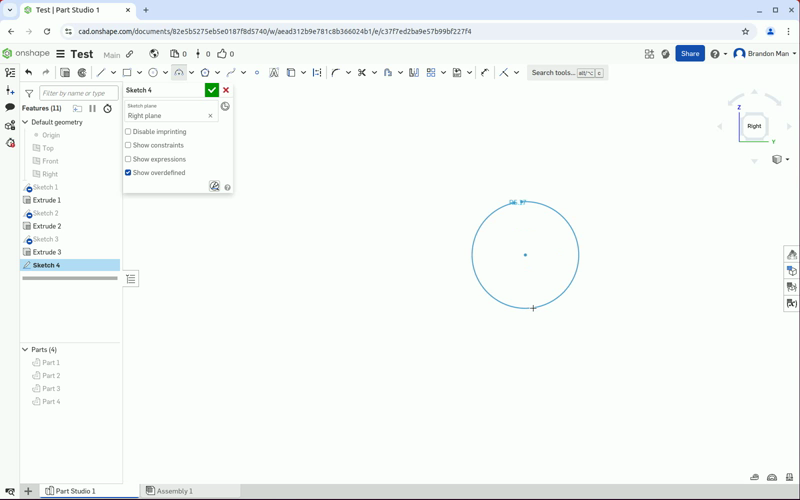
scroll(6)
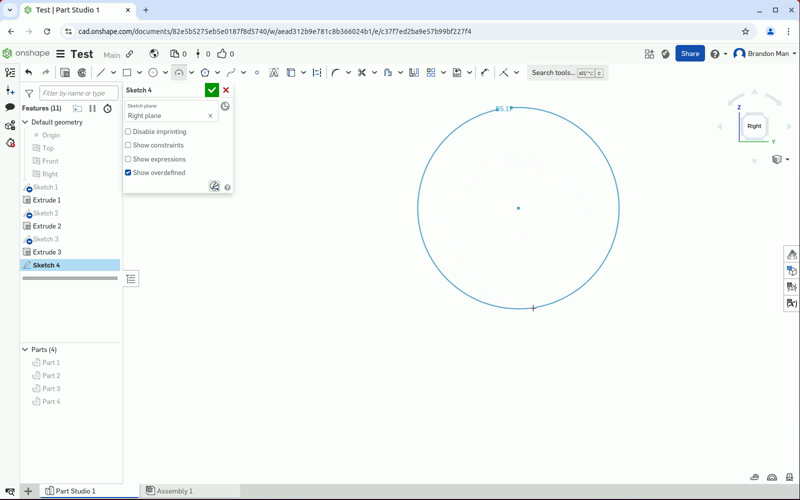
scroll(6)
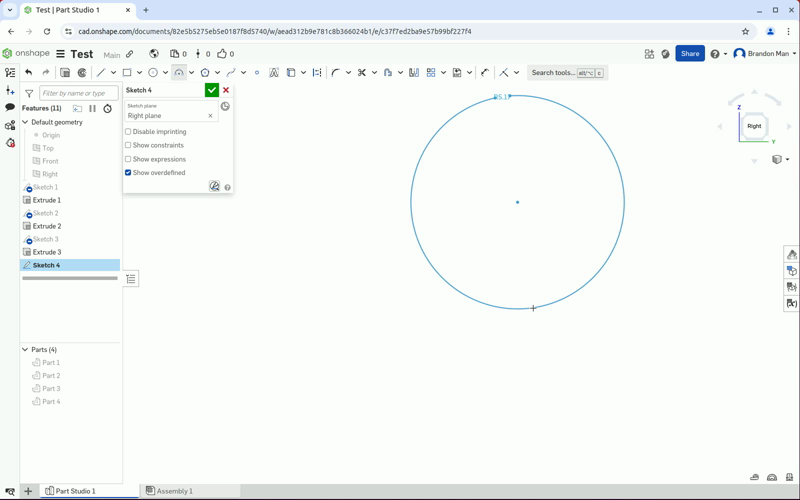
scroll(6)
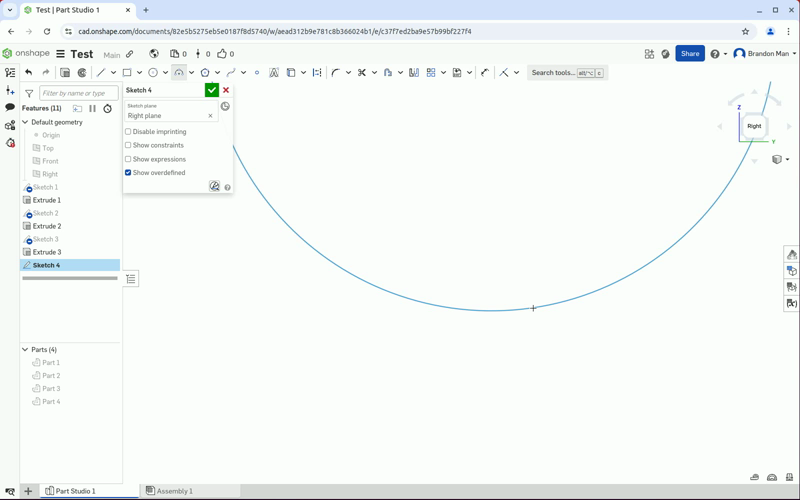
click(533, 307)
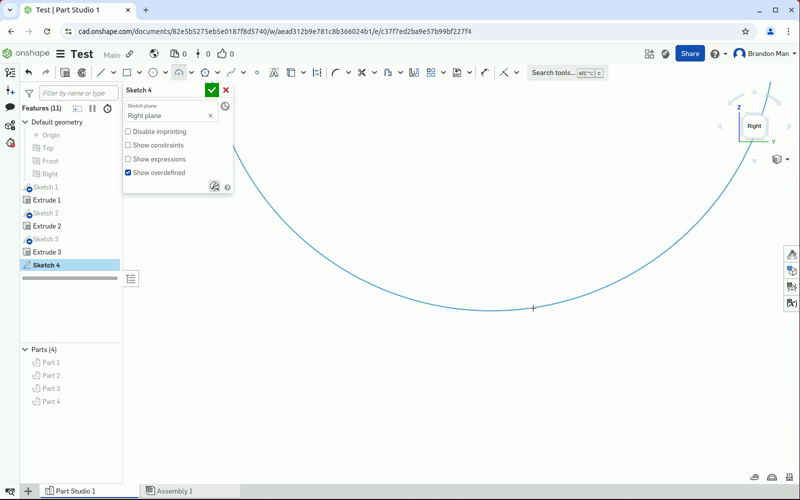
scroll(-6)
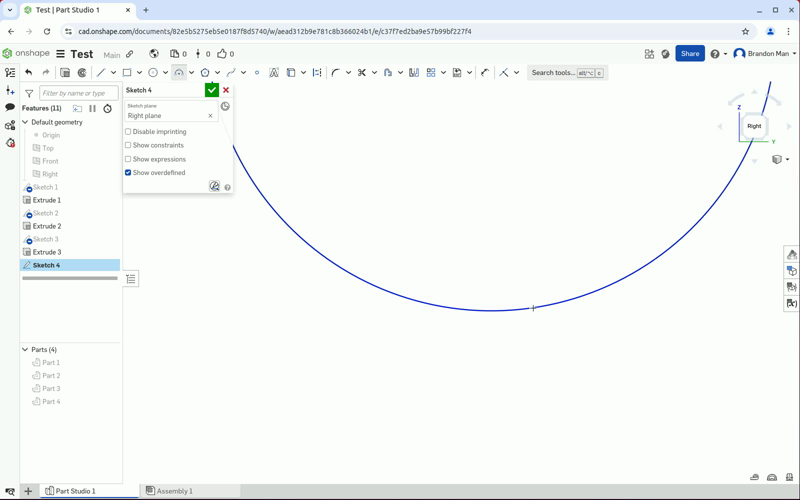
scroll(-6)
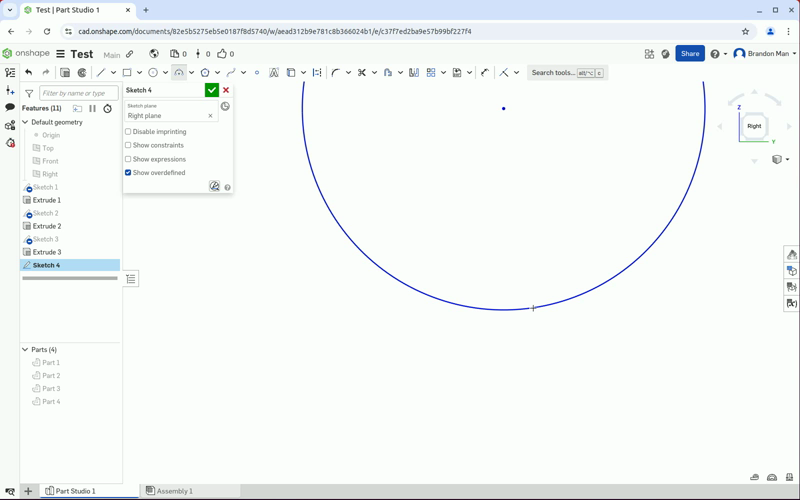
scroll(-6)
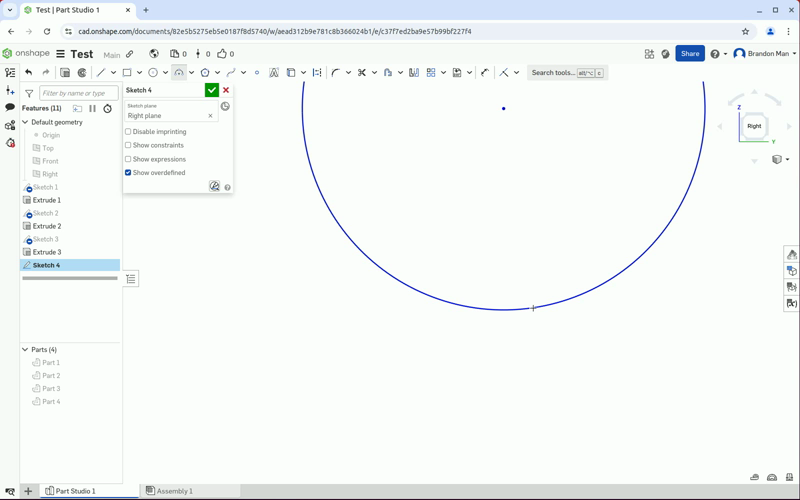
scroll(-6)
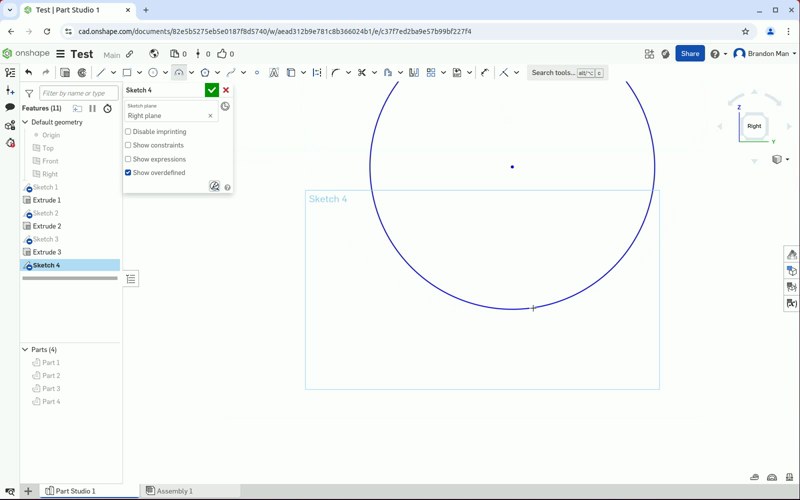
scroll(-6)
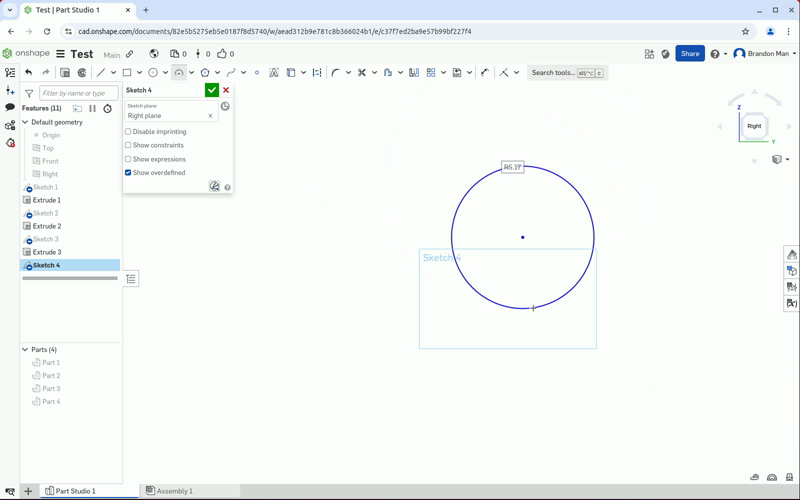
scroll(-6)
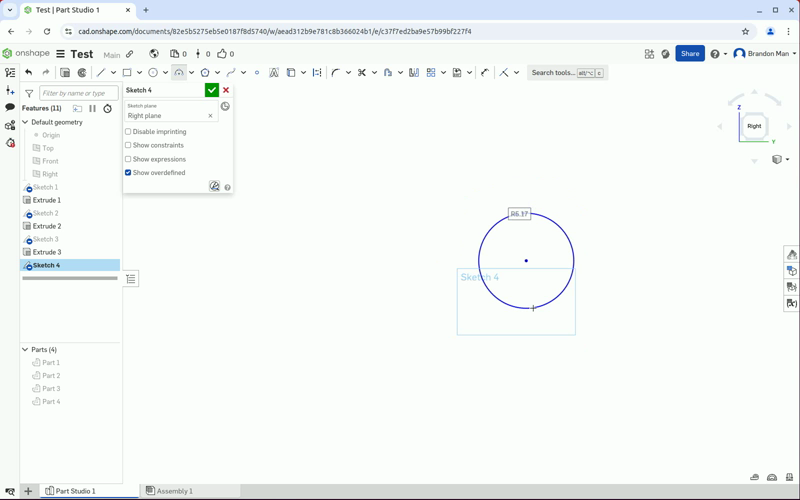
scroll(-6)
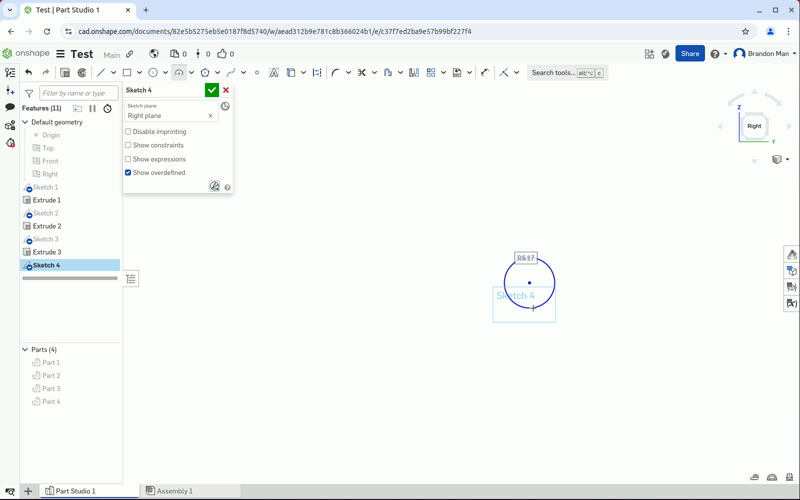
key_up(shift)
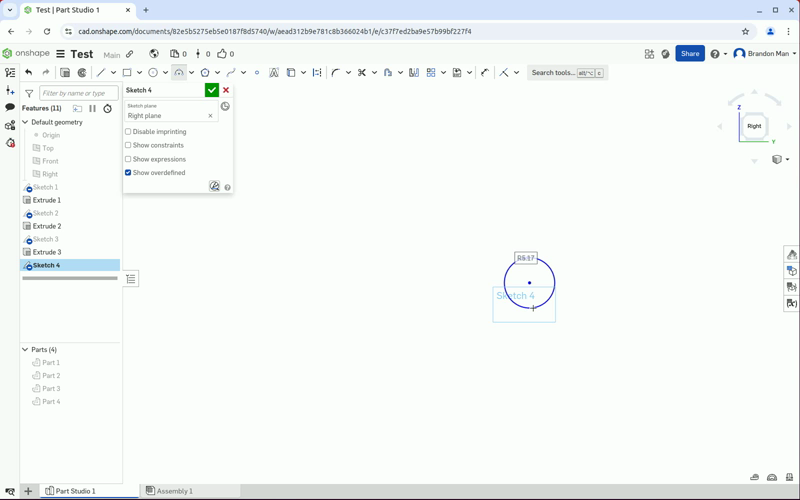
key(esc)
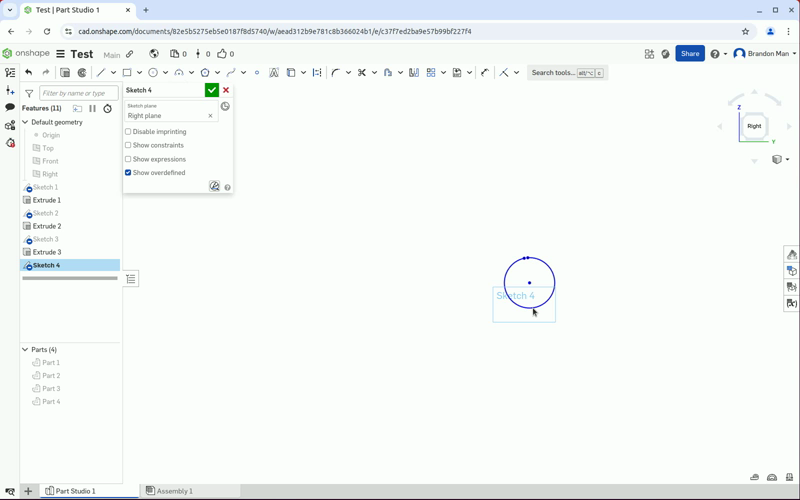
key(l)
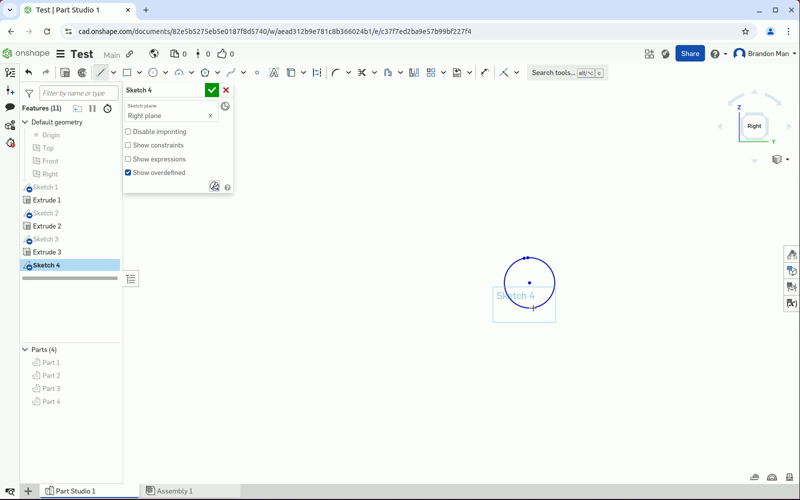
mouse_move(527, 257)
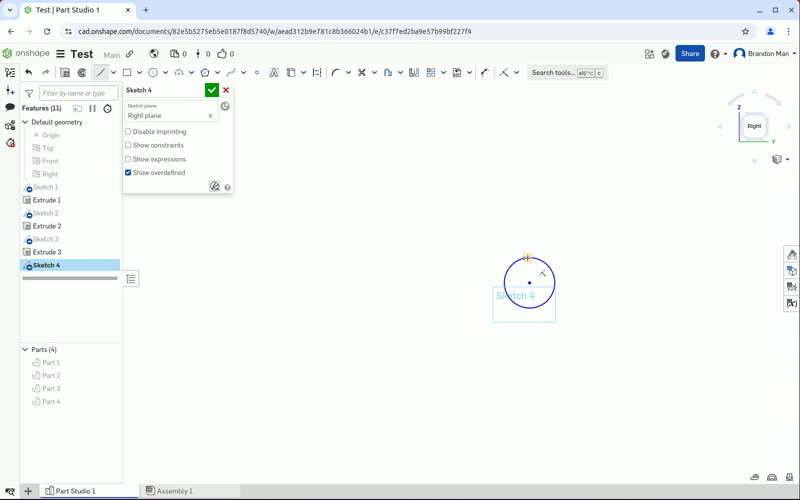
scroll(6)
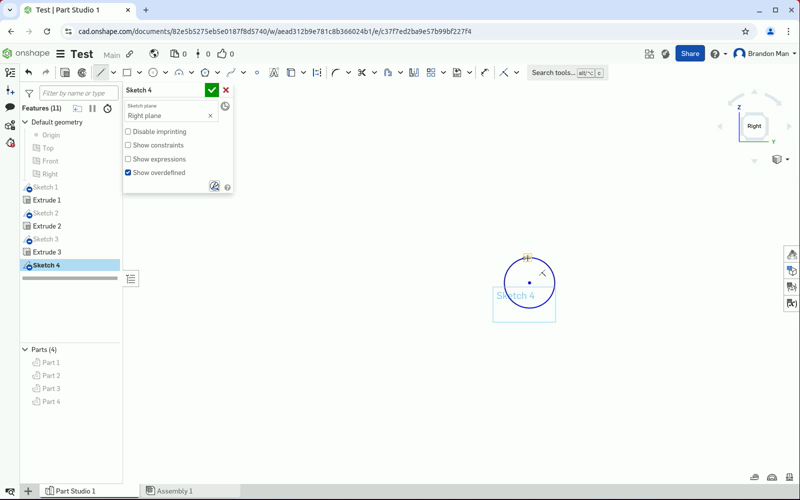
scroll(6)
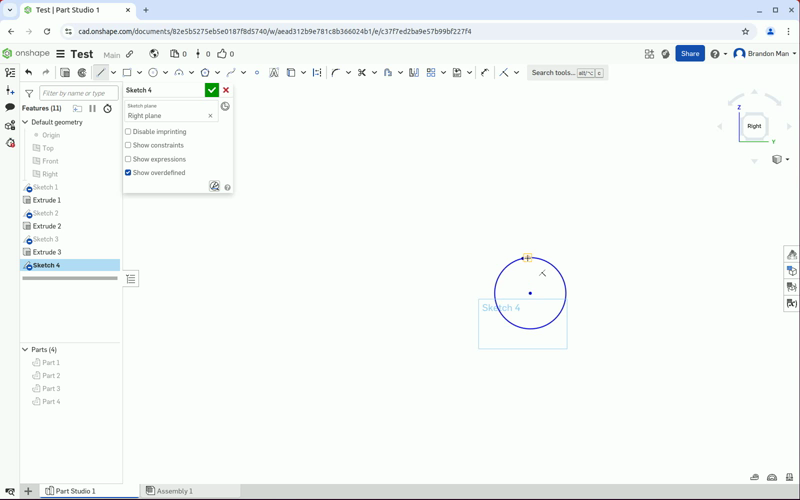
scroll(6)
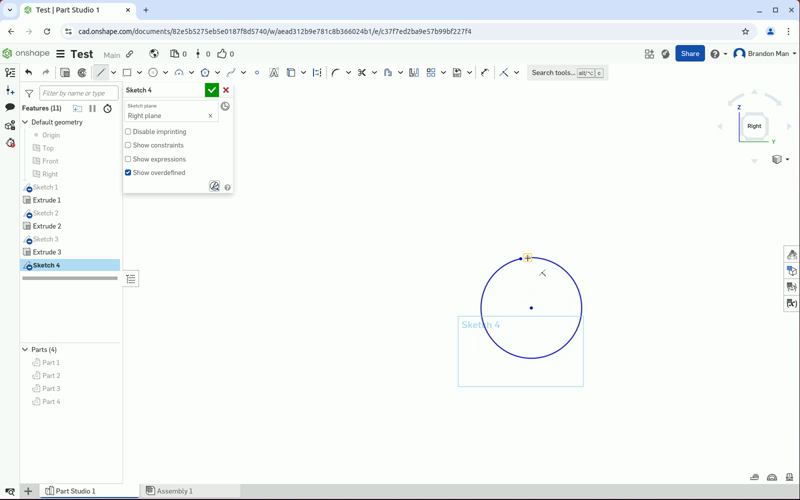
scroll(6)
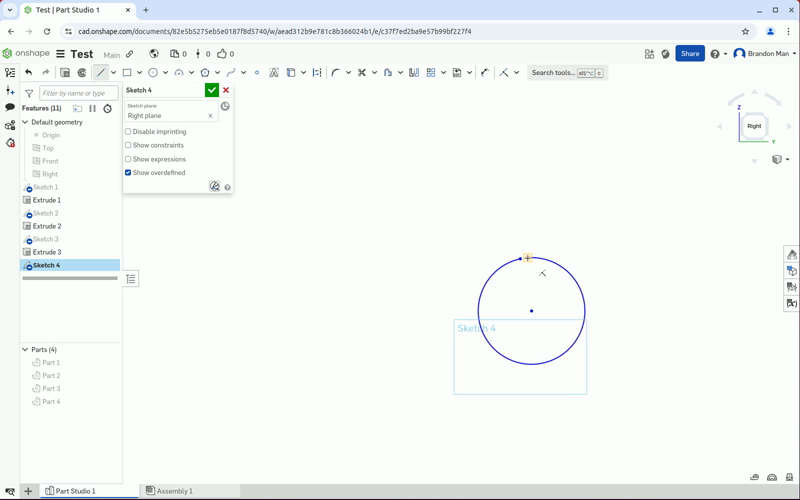
scroll(6)
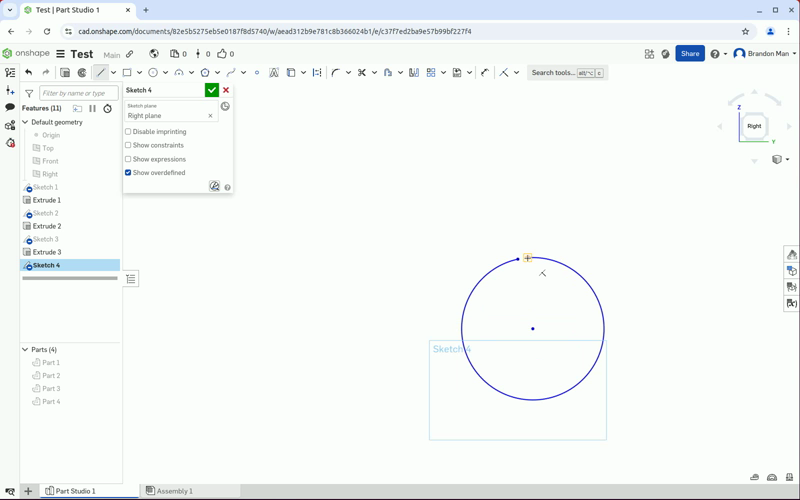
scroll(6)
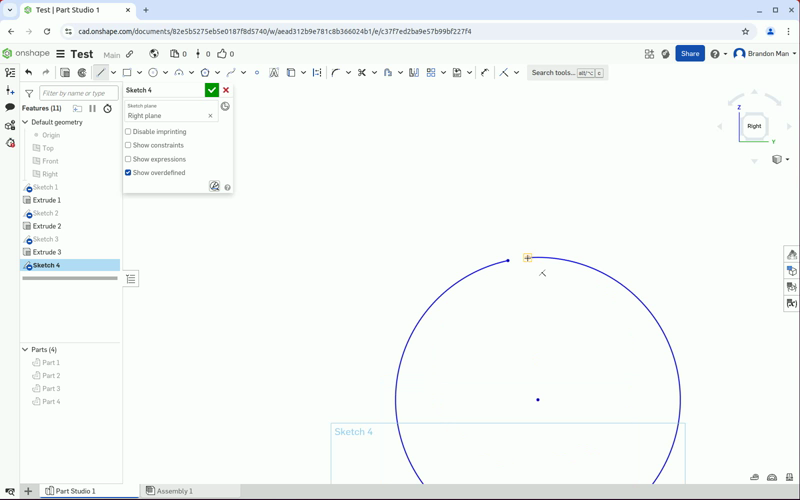
scroll(6)
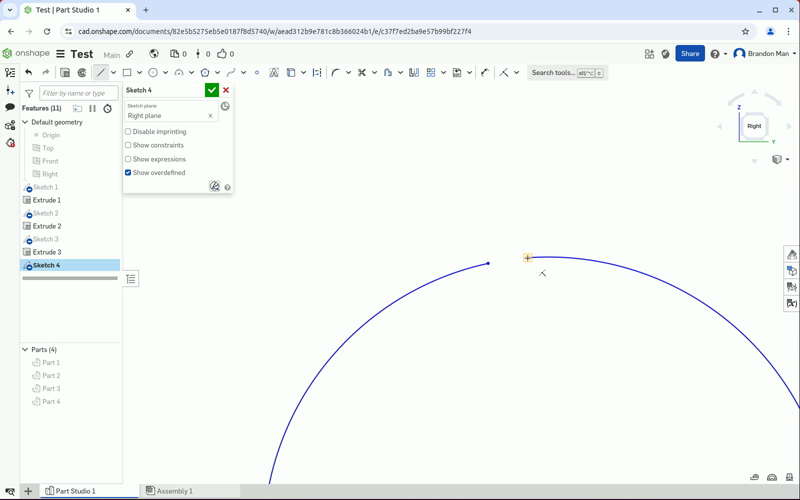
click(527, 257)
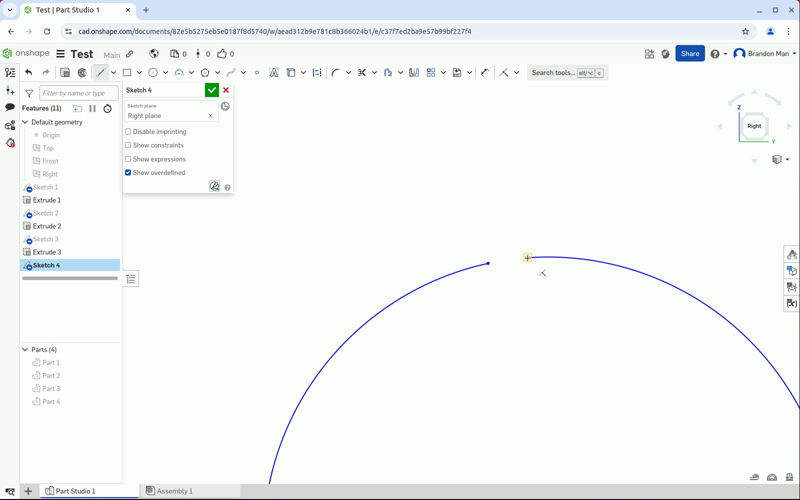
scroll(-6)
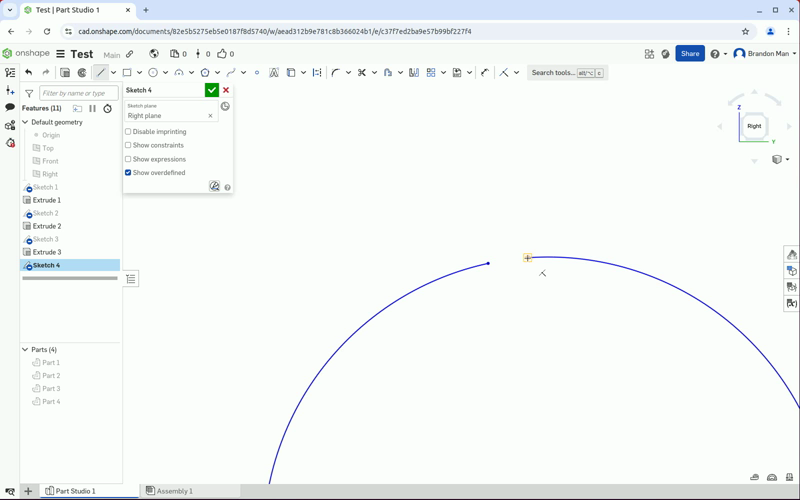
scroll(-6)
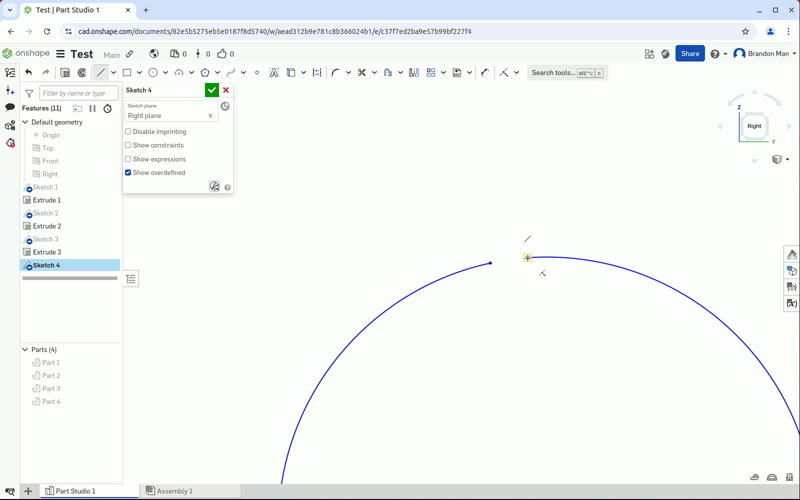
scroll(-6)
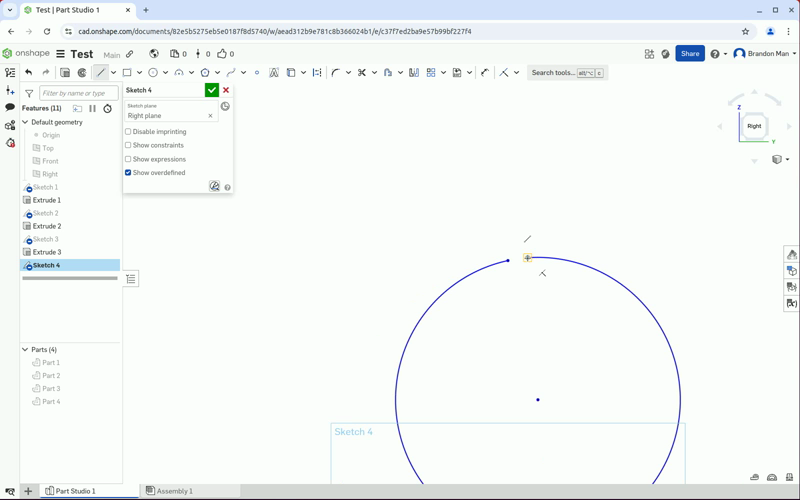
scroll(-6)
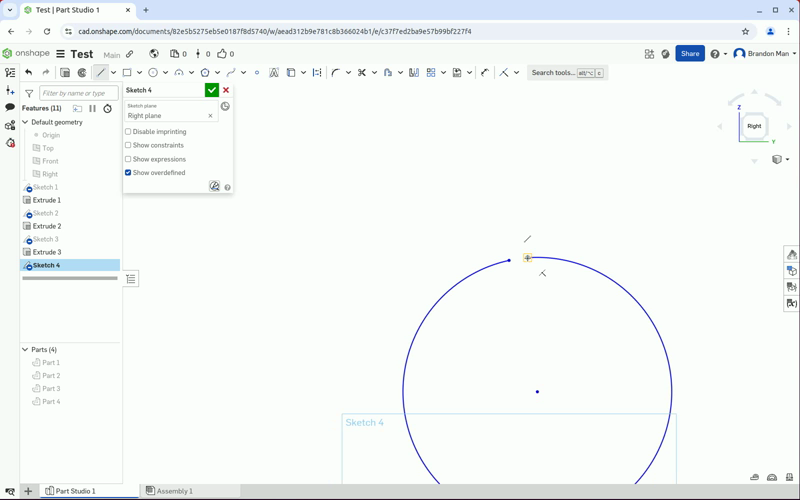
scroll(-6)
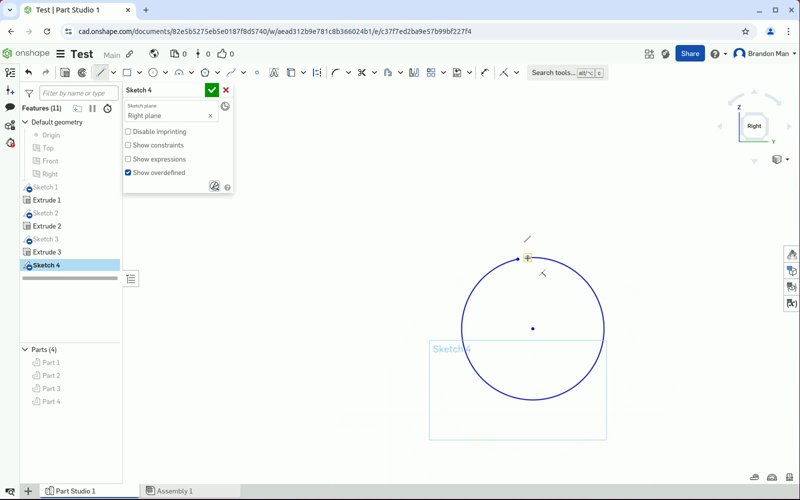
scroll(-6)
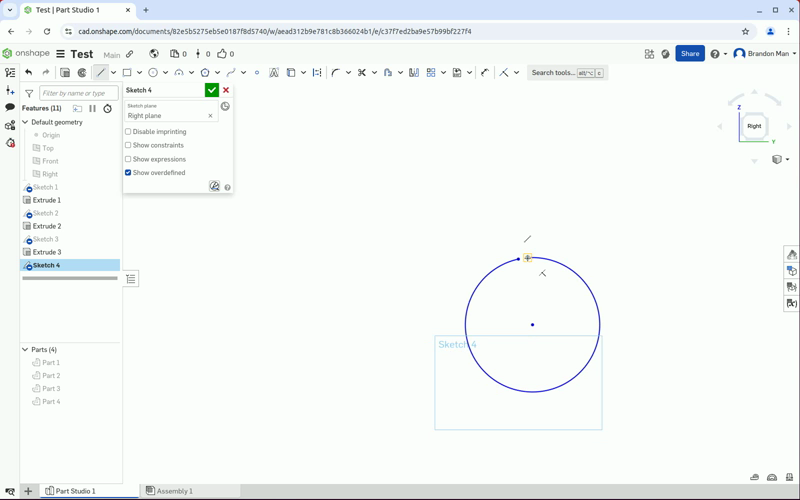
scroll(-6)
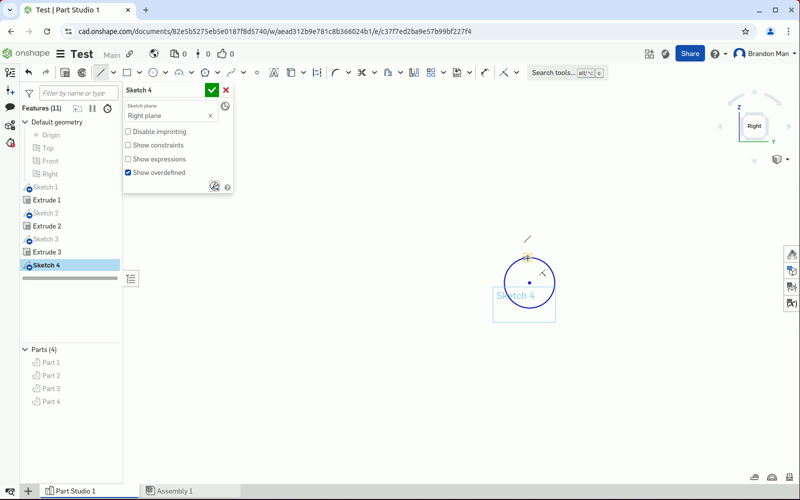
mouse_move(557, 257)
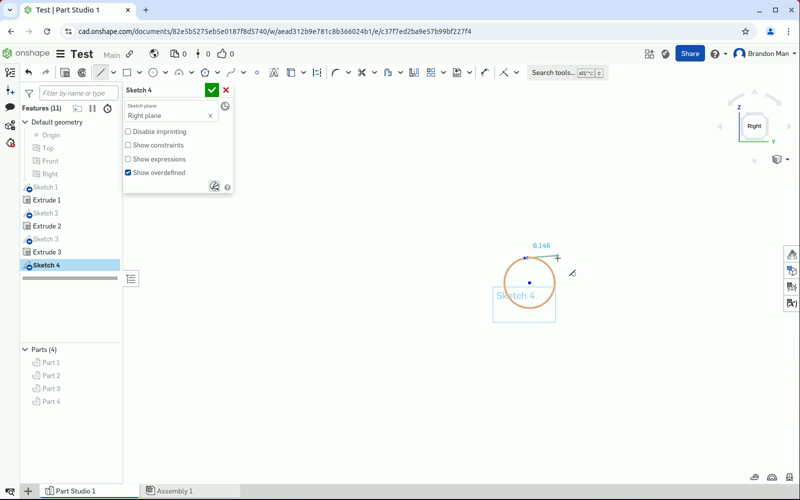
key_down(shift)
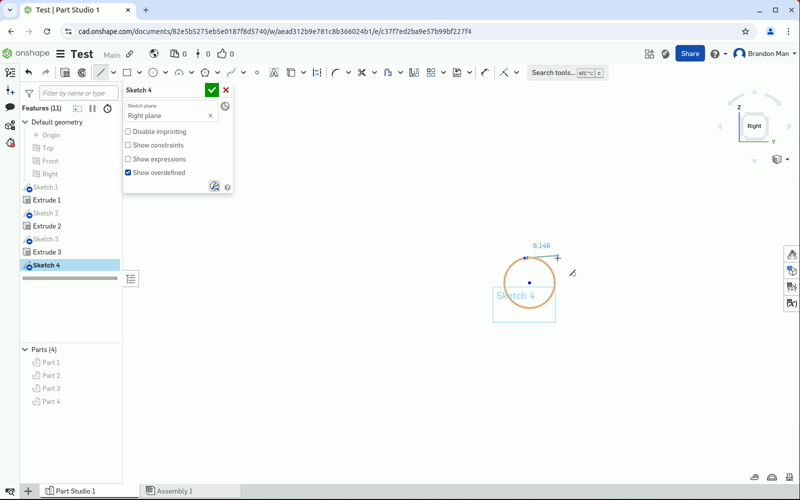
mouse_move(524, 258)
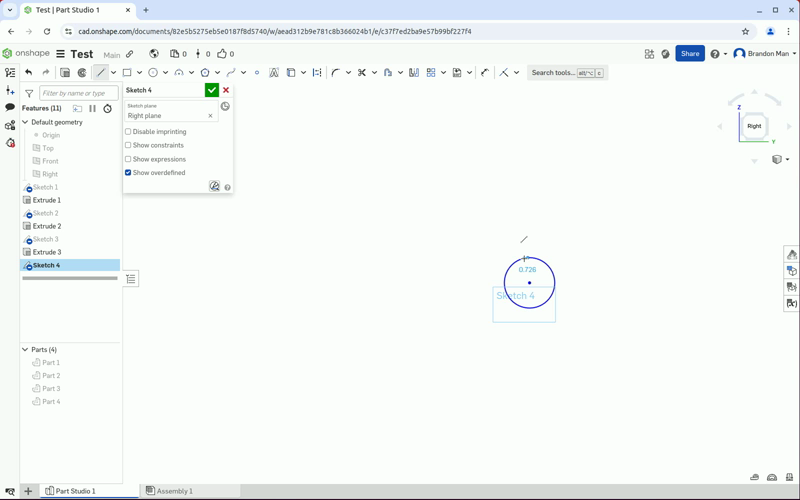
scroll(6)
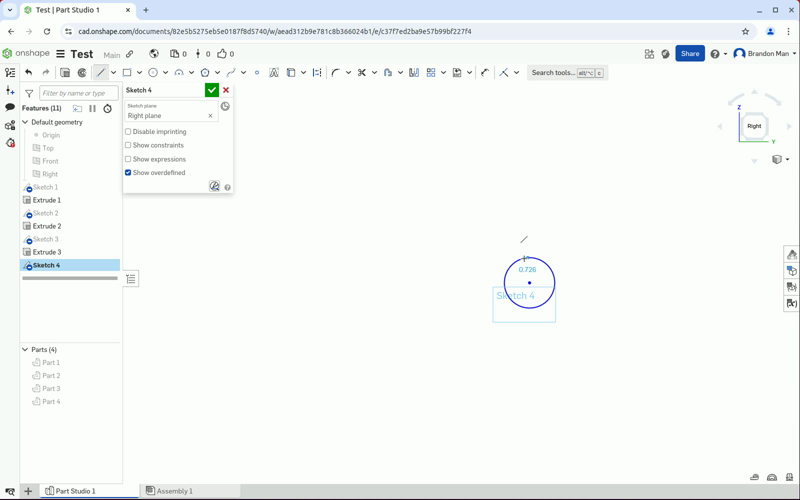
scroll(6)
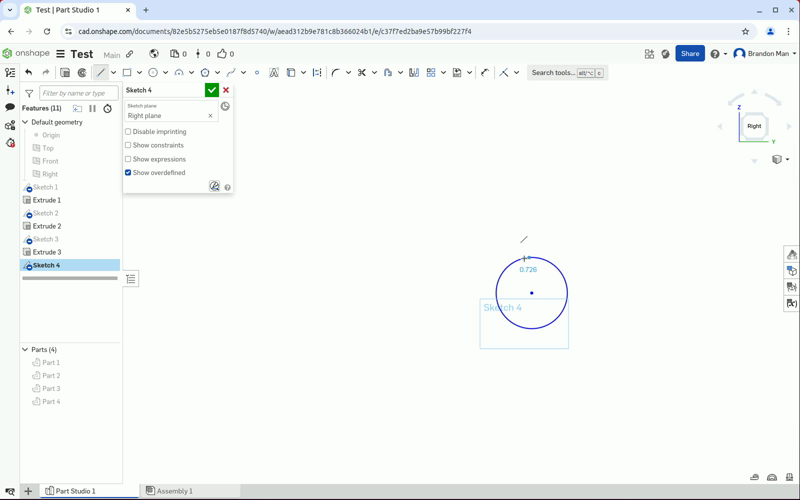
scroll(6)
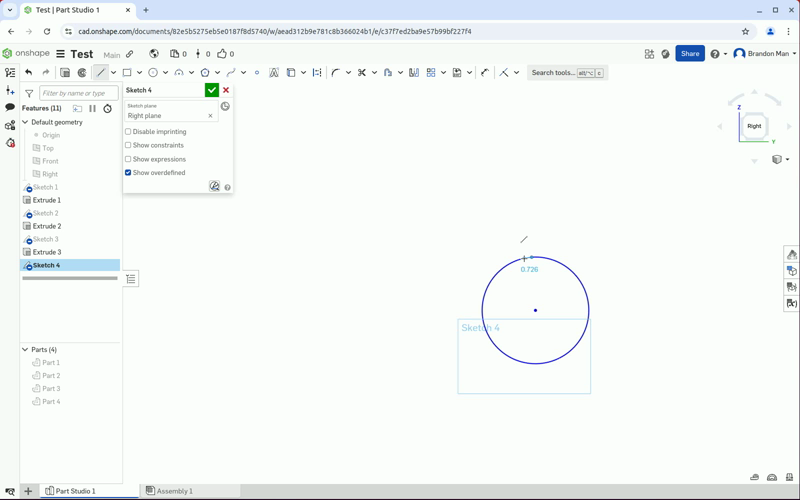
scroll(6)
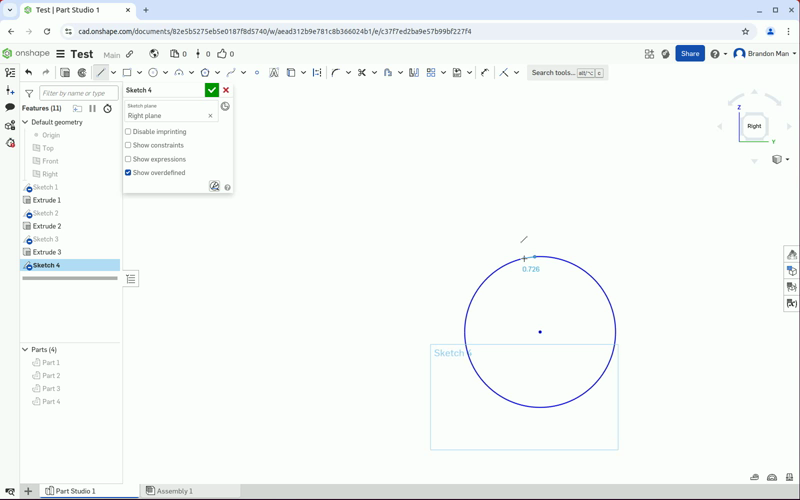
scroll(6)
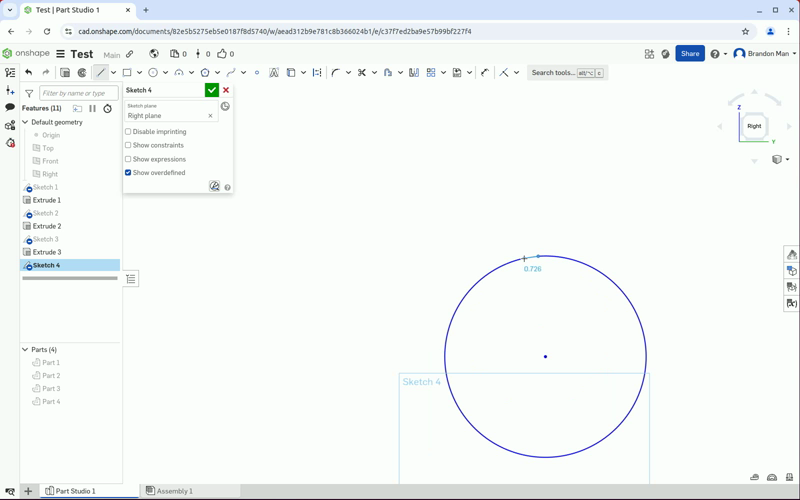
scroll(6)
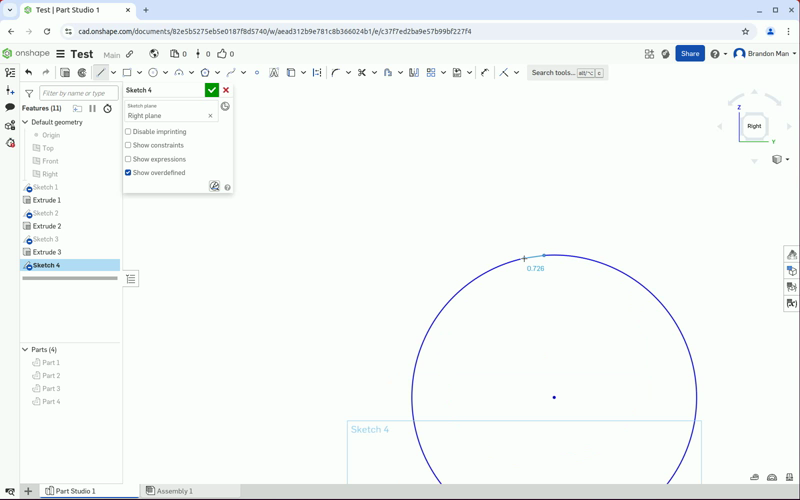
scroll(6)
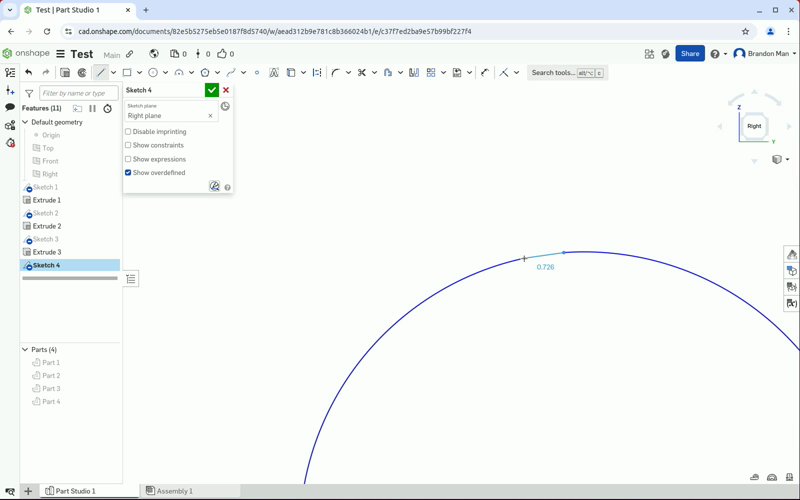
key_up(shift)
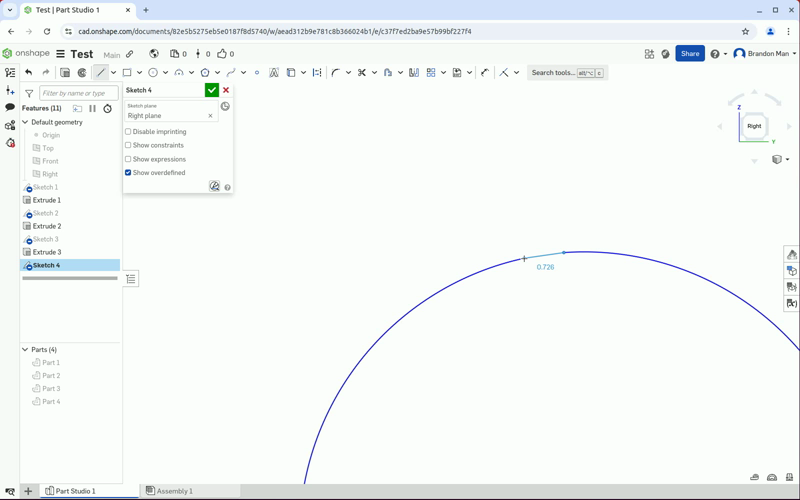
click(524, 258)
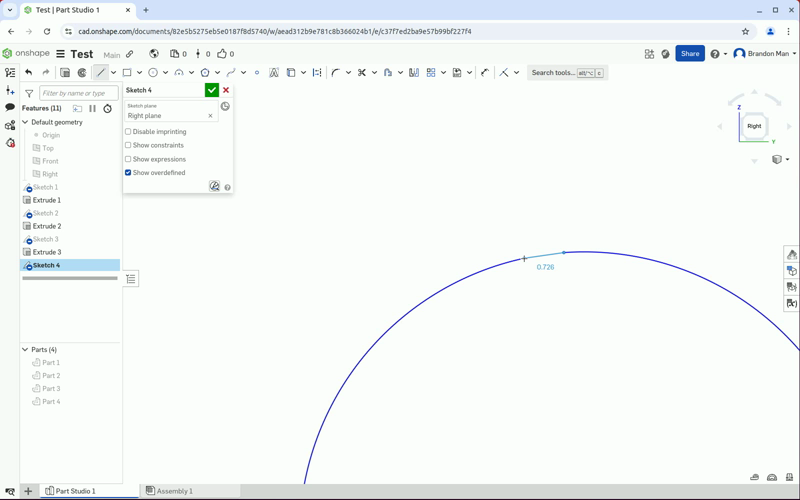
scroll(-6)
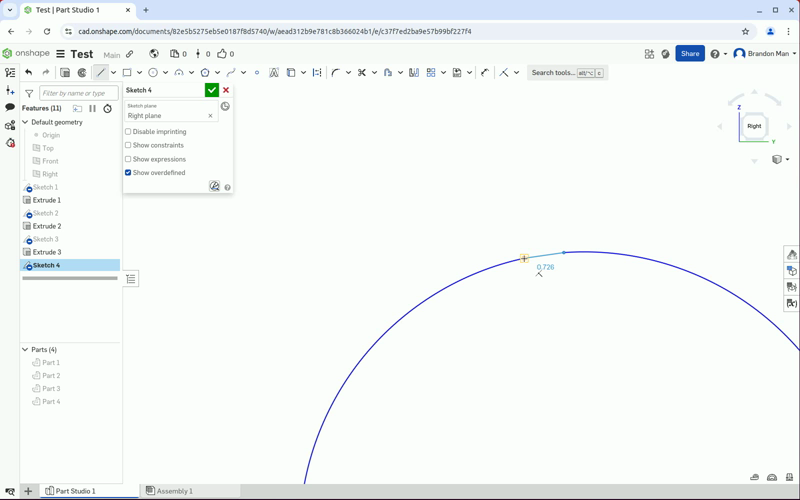
scroll(-6)
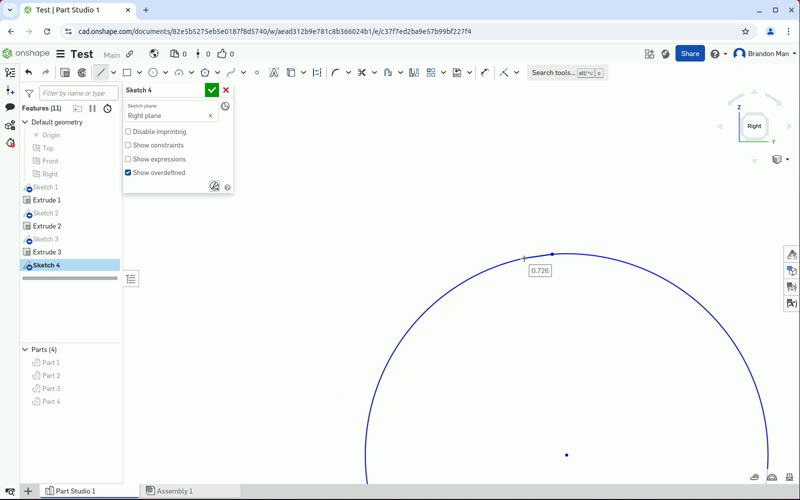
scroll(-6)
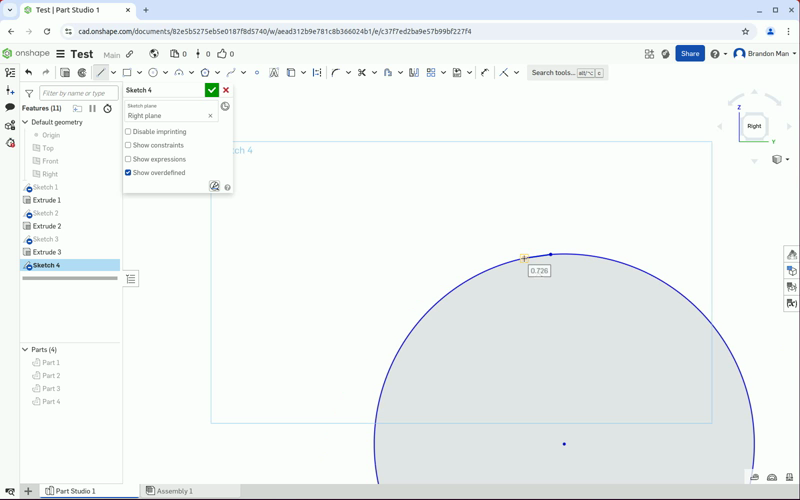
scroll(-6)
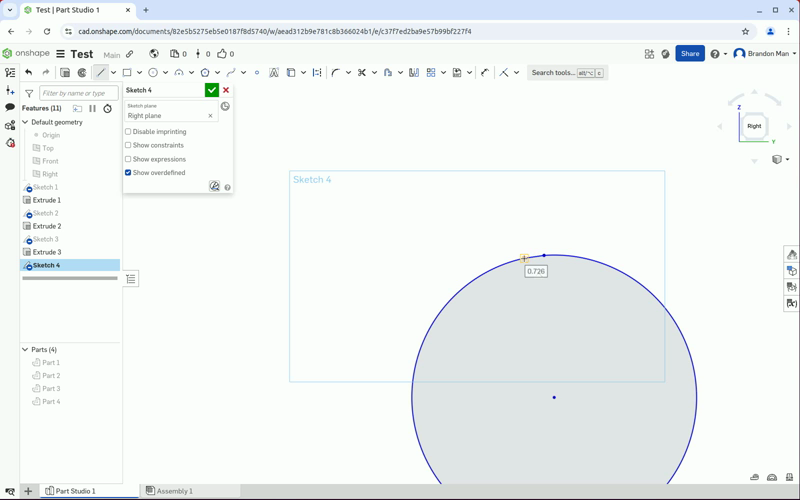
scroll(-6)
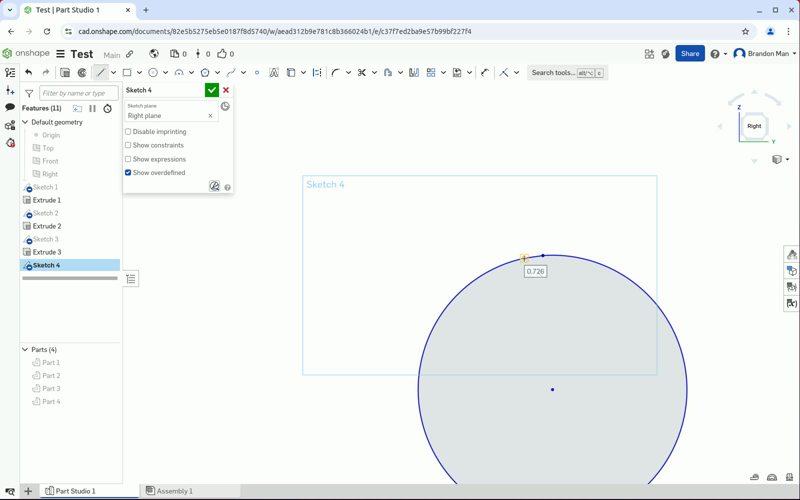
scroll(-6)
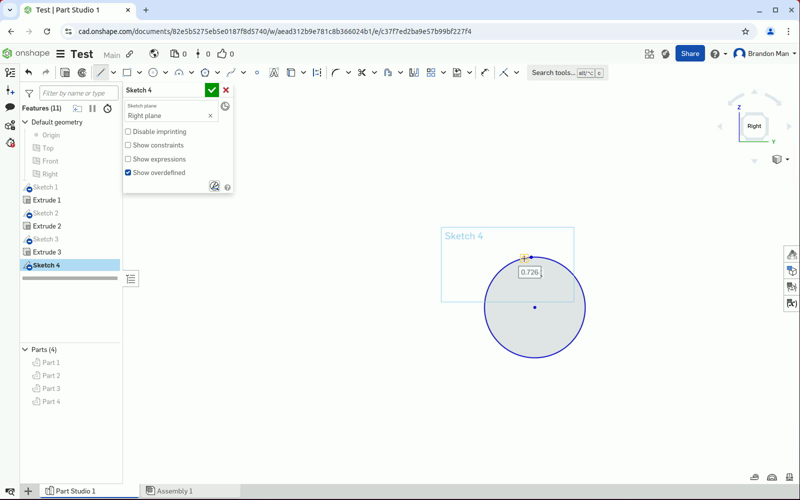
scroll(-6)
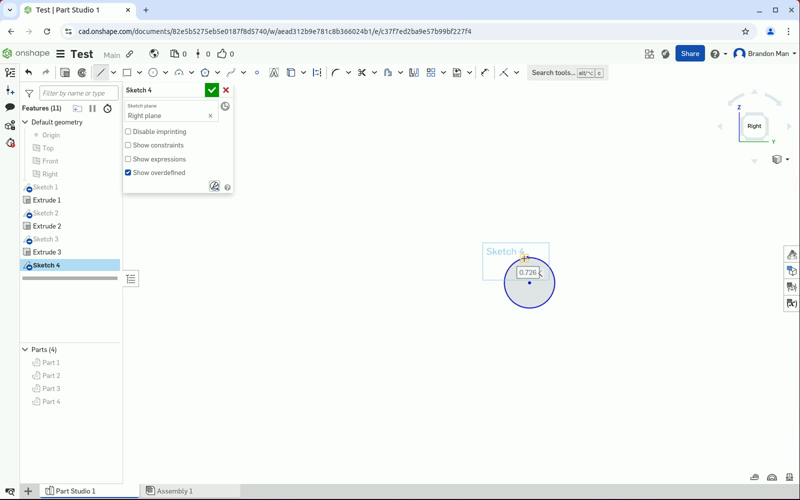
key(esc)
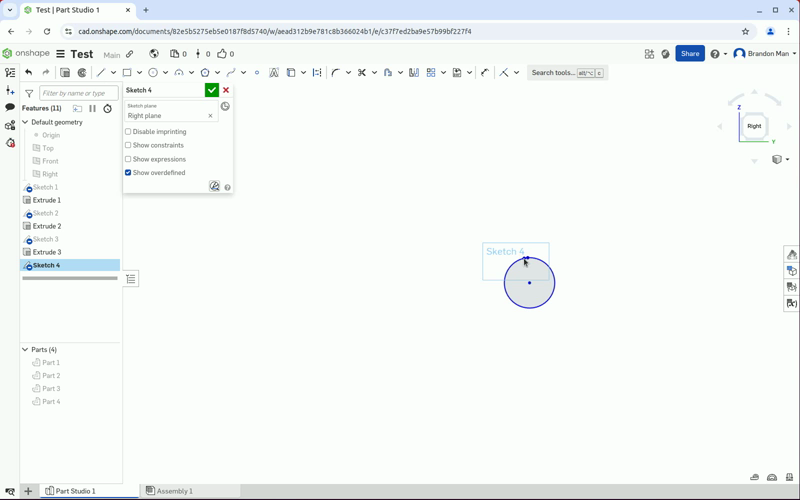
key(c)
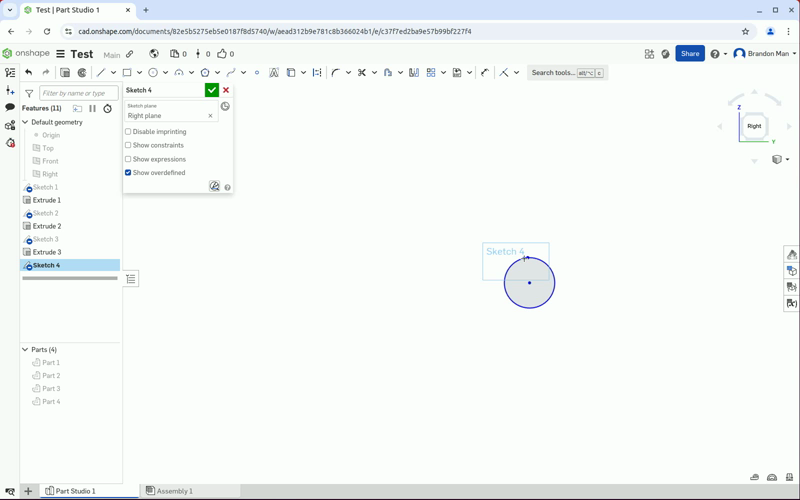
key_down(shift)
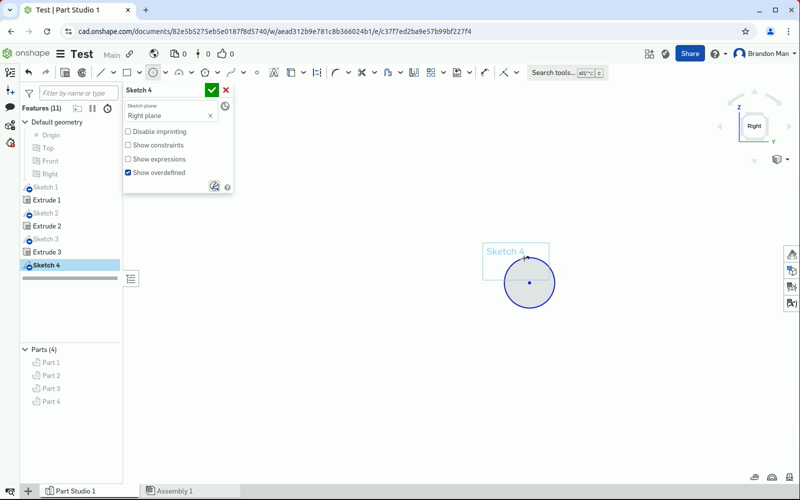
mouse_move(527, 282)
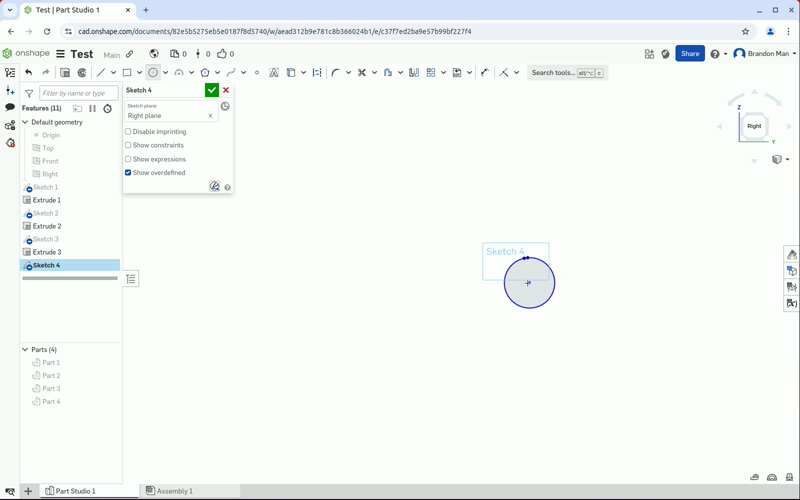
scroll(6)
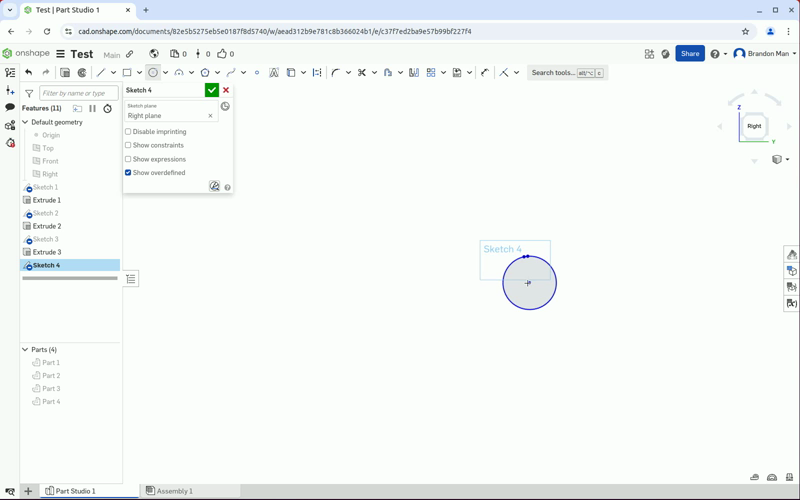
scroll(6)
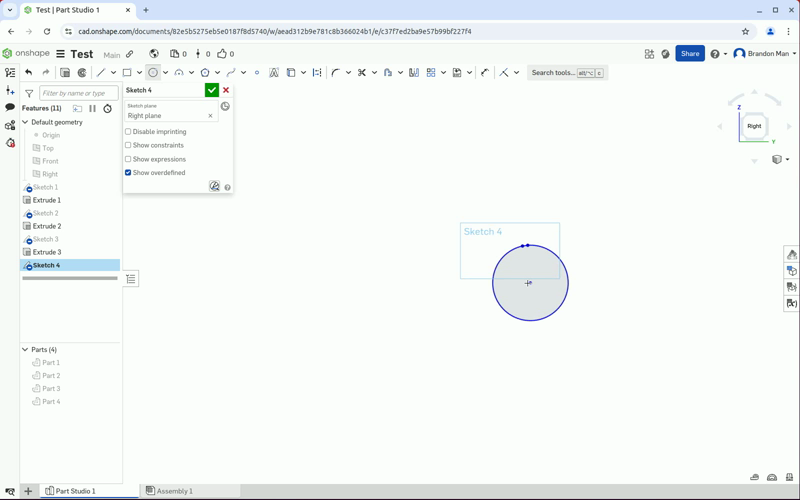
scroll(6)
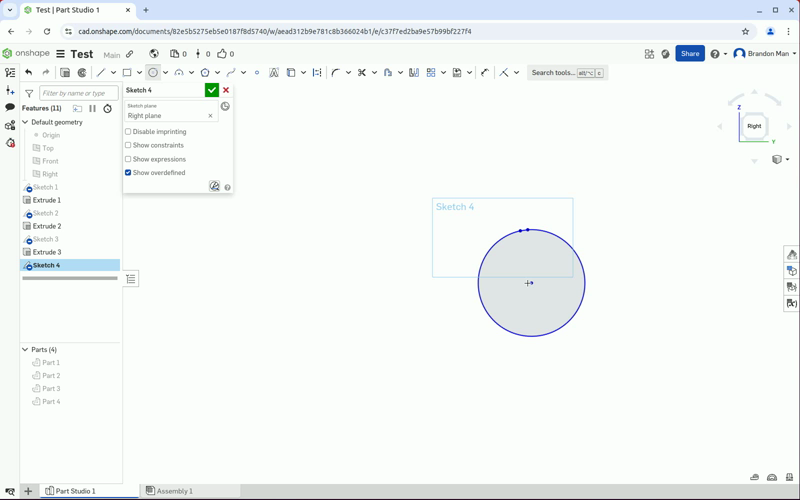
scroll(6)
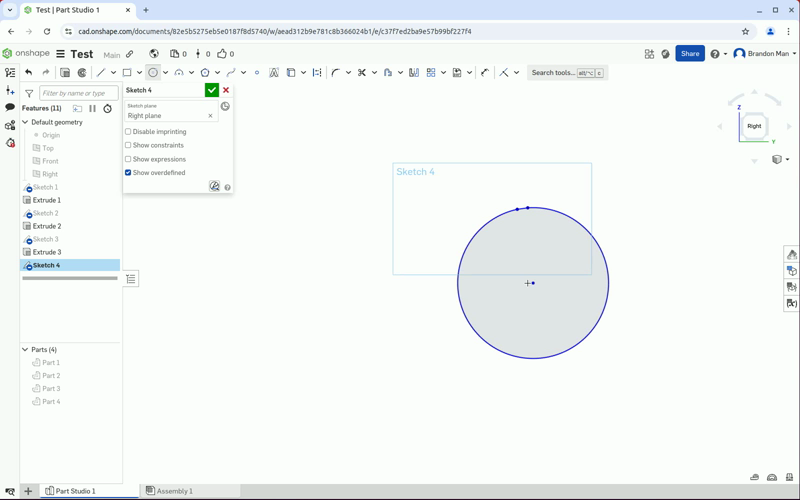
scroll(6)
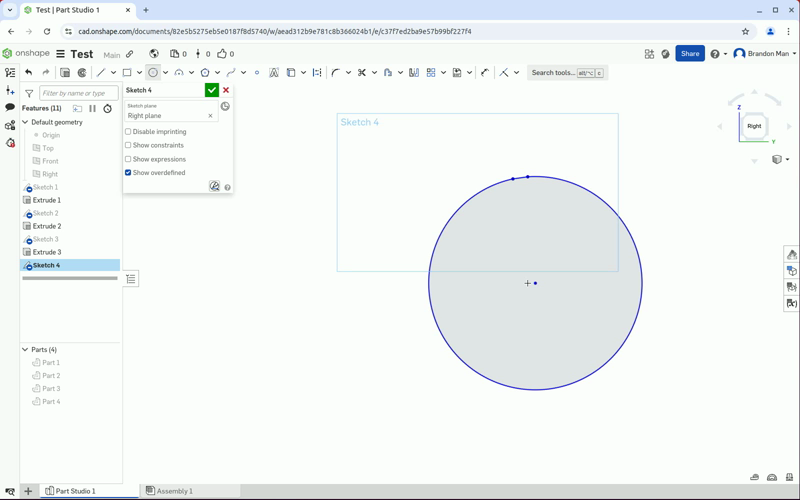
scroll(6)
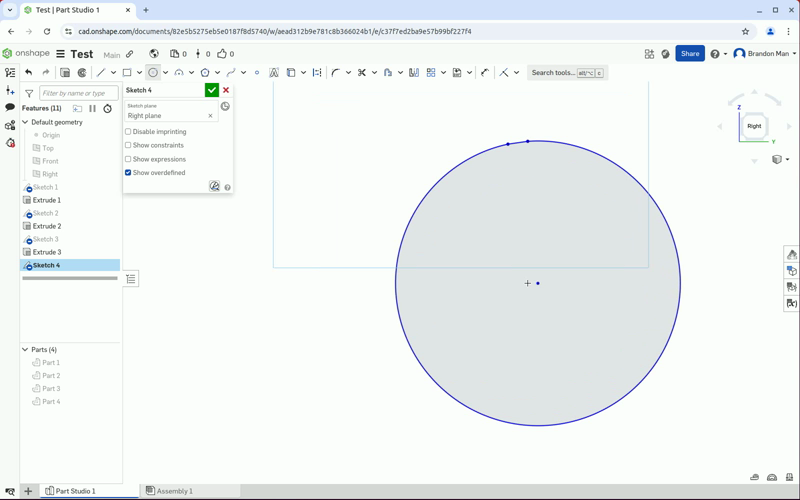
scroll(6)
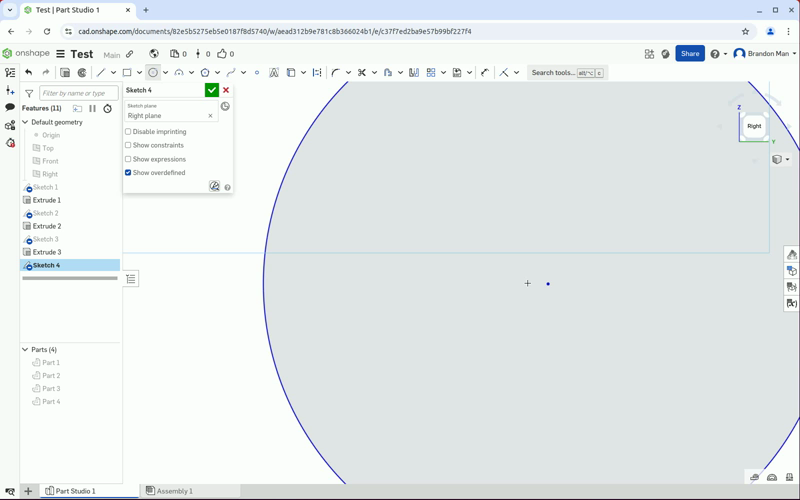
click(527, 282)
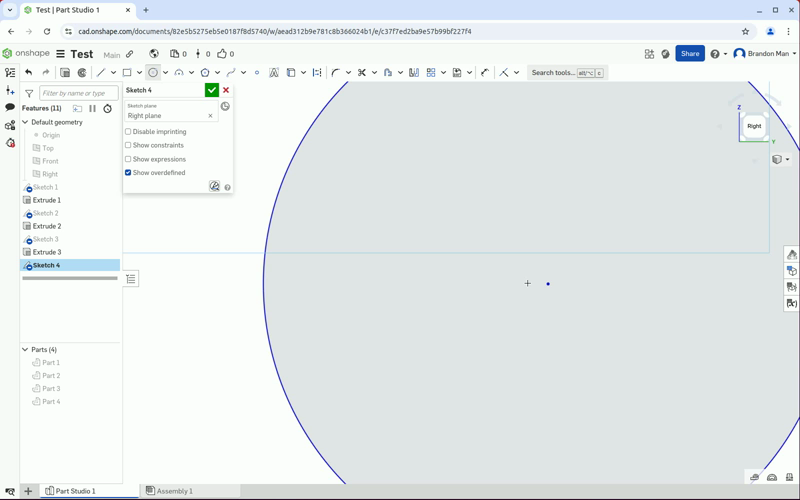
scroll(-6)
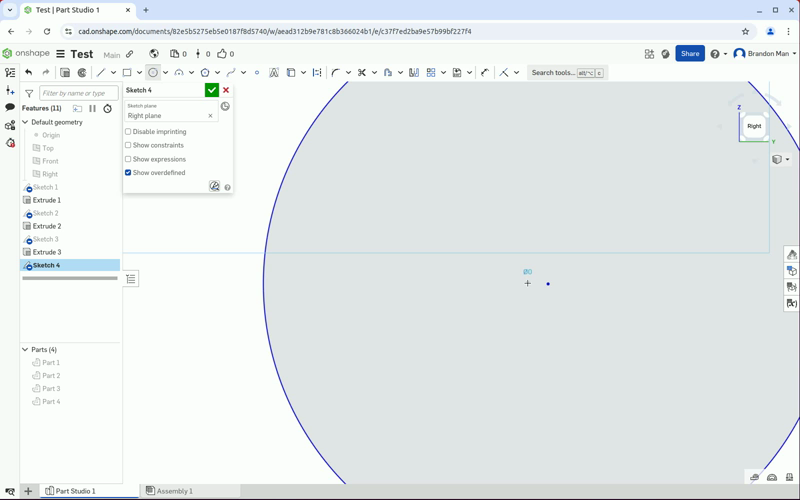
scroll(-6)
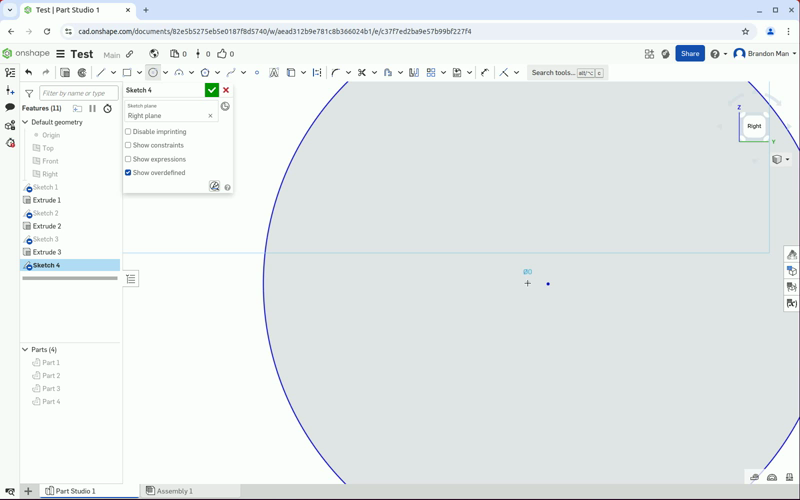
scroll(-6)
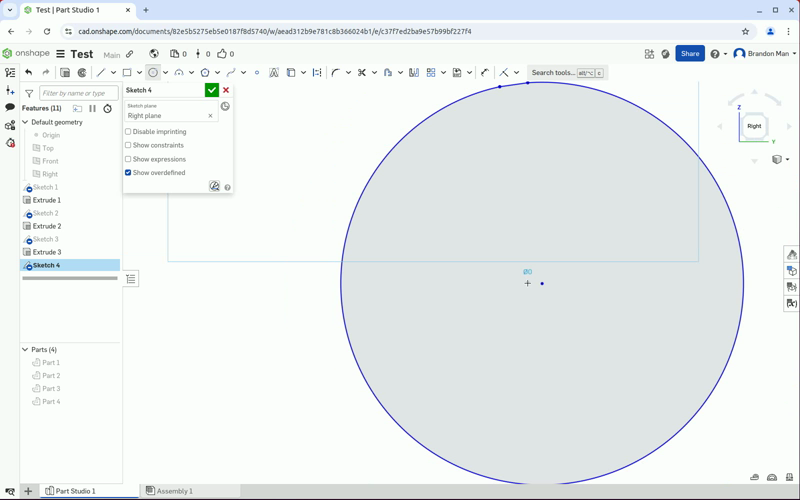
scroll(-6)
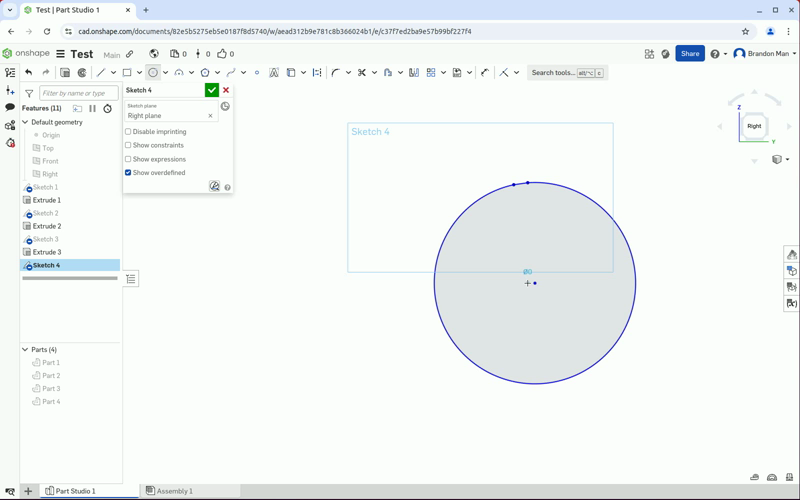
scroll(-6)
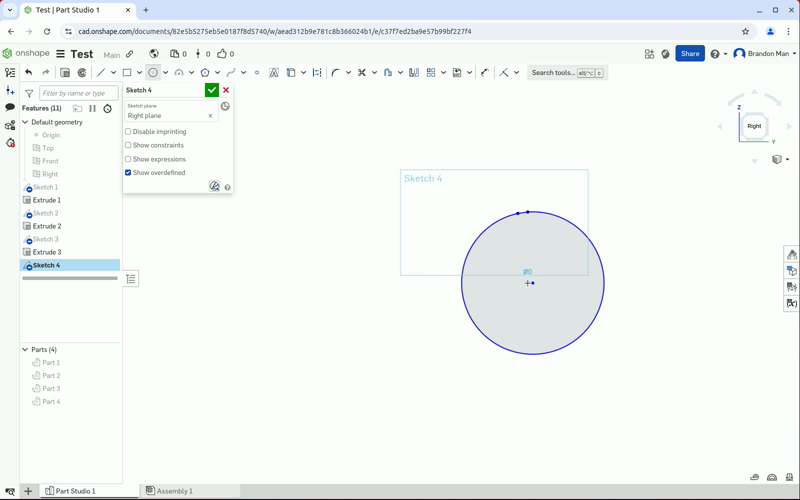
scroll(-6)
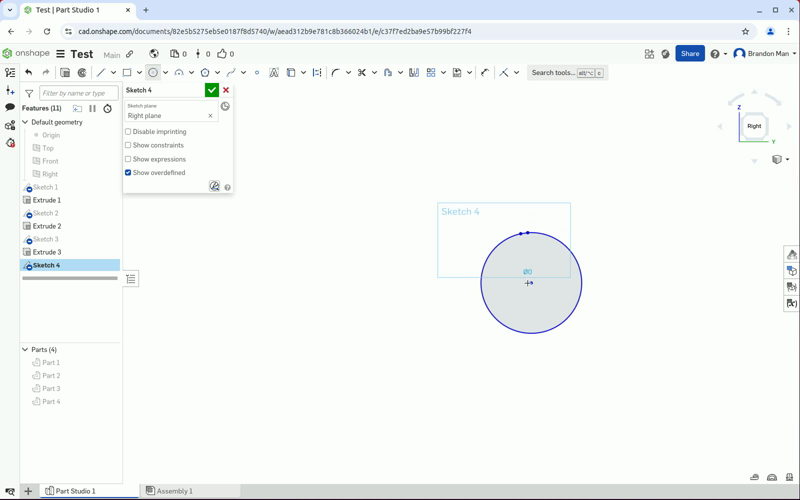
scroll(-6)
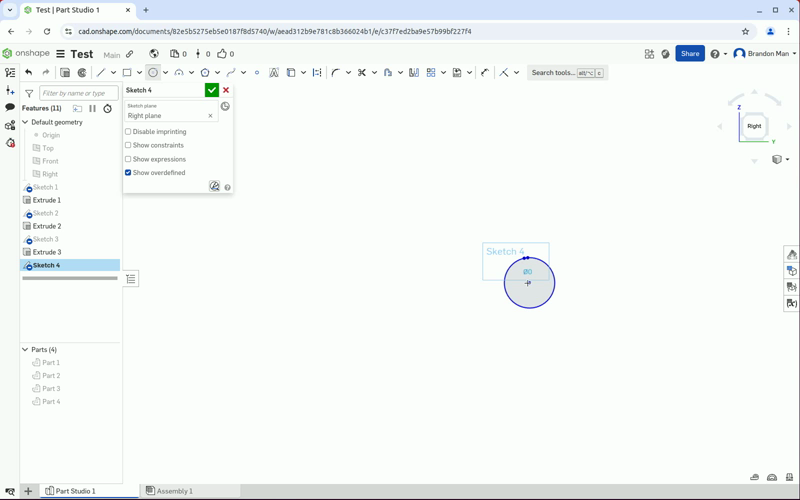
key_up(shift)
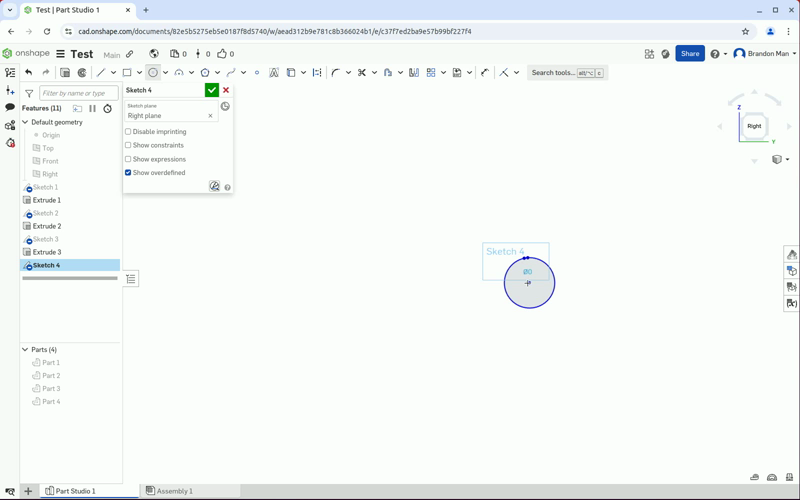
mouse_move(544, 282)
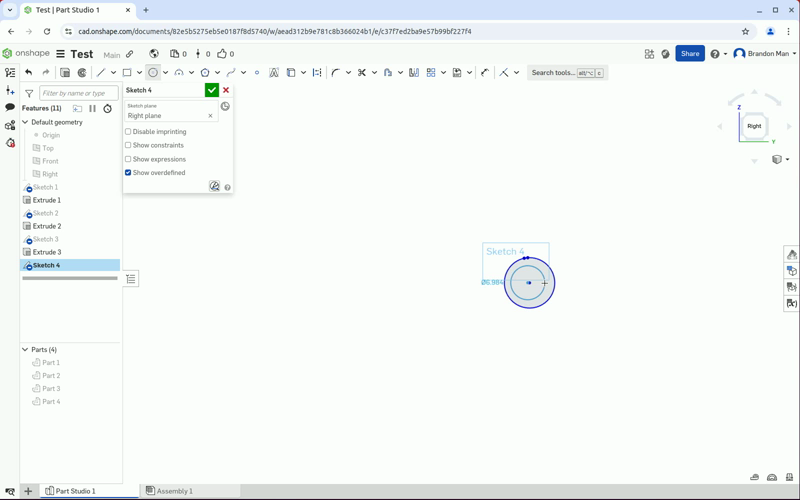
click(544, 282)
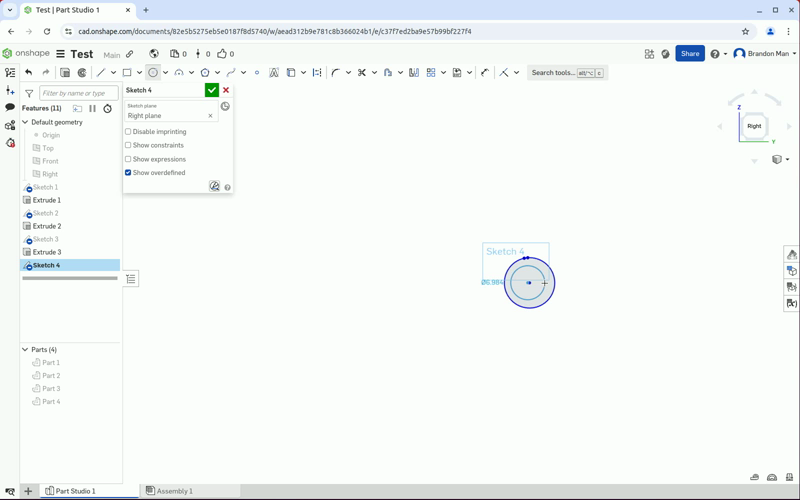
key(esc)
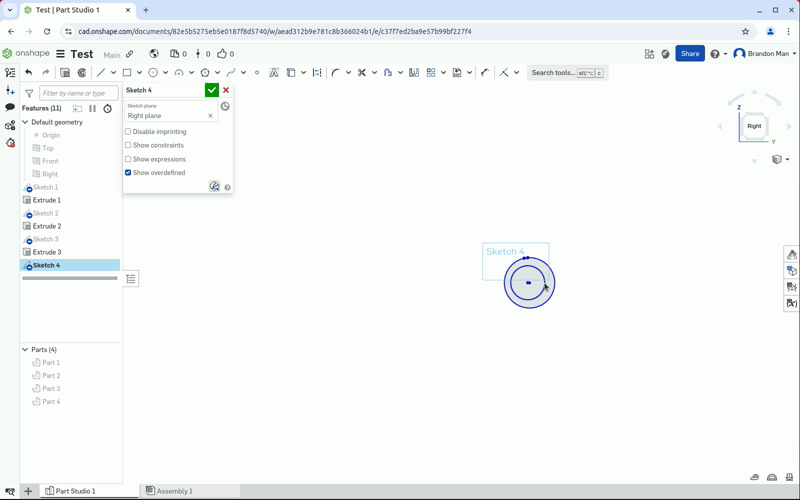
mouse_move(545, 301)
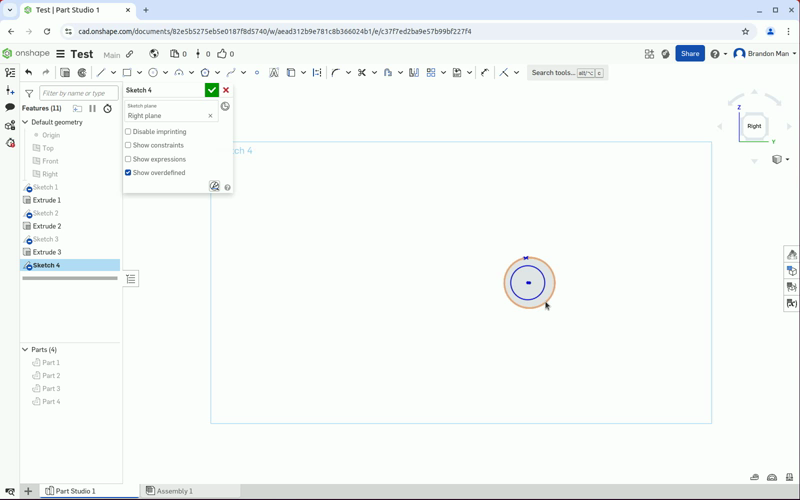
scroll(6)
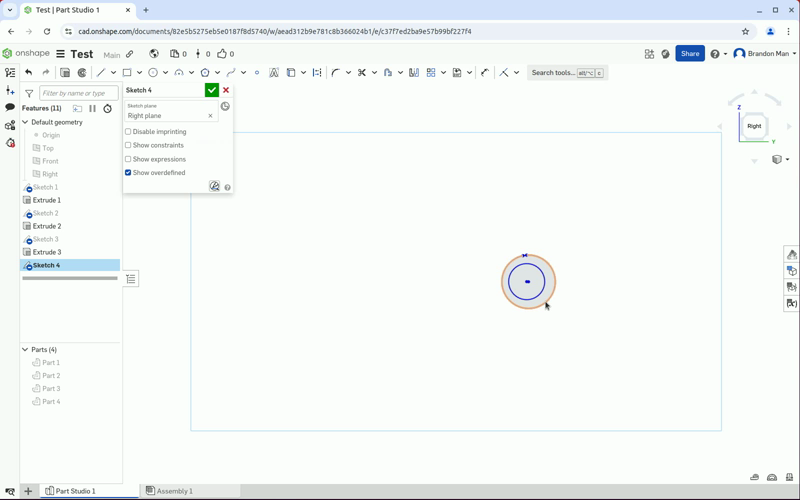
scroll(6)
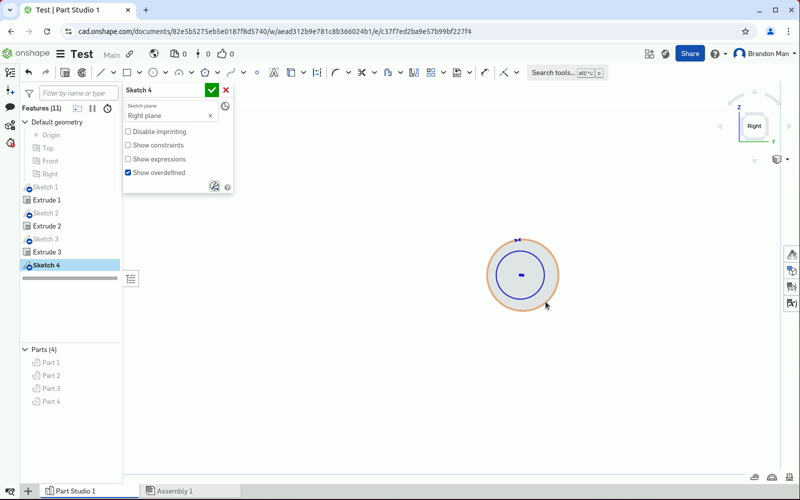
scroll(6)
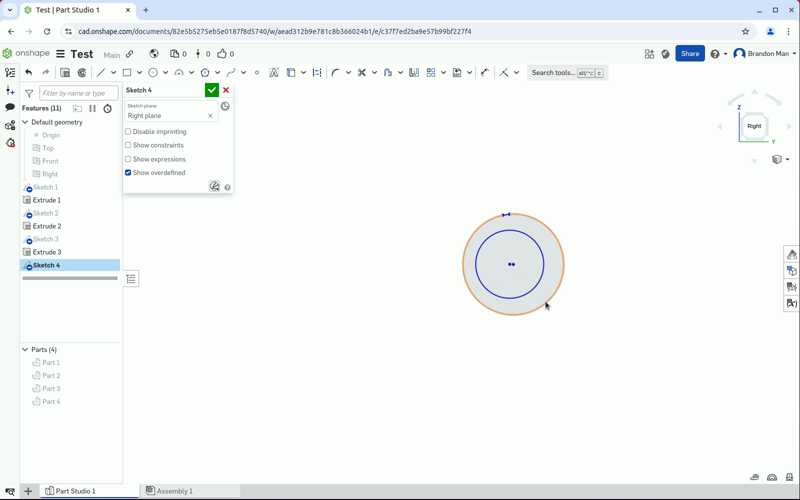
scroll(6)
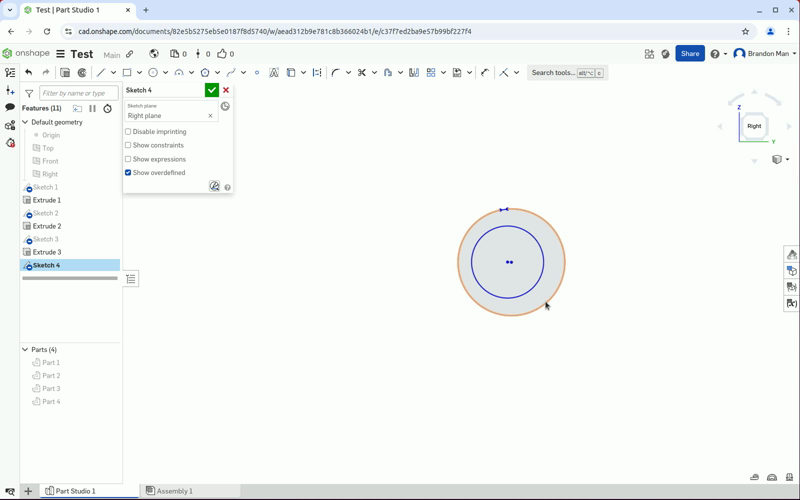
scroll(6)
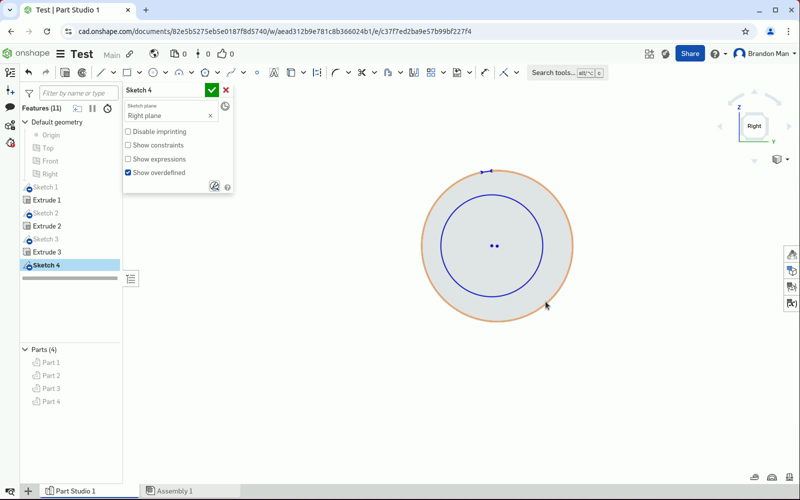
scroll(6)
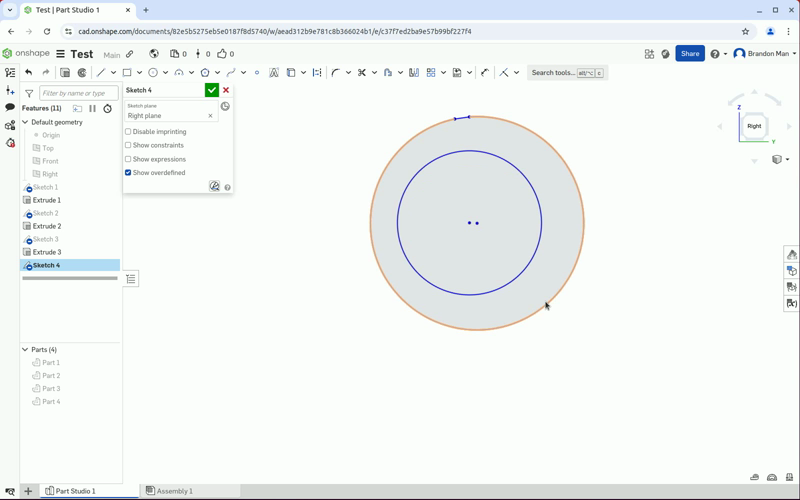
scroll(6)
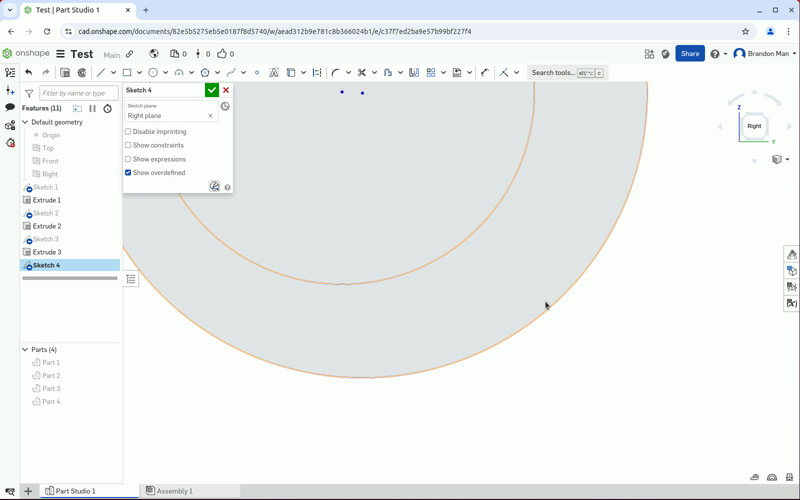
click(545, 301)
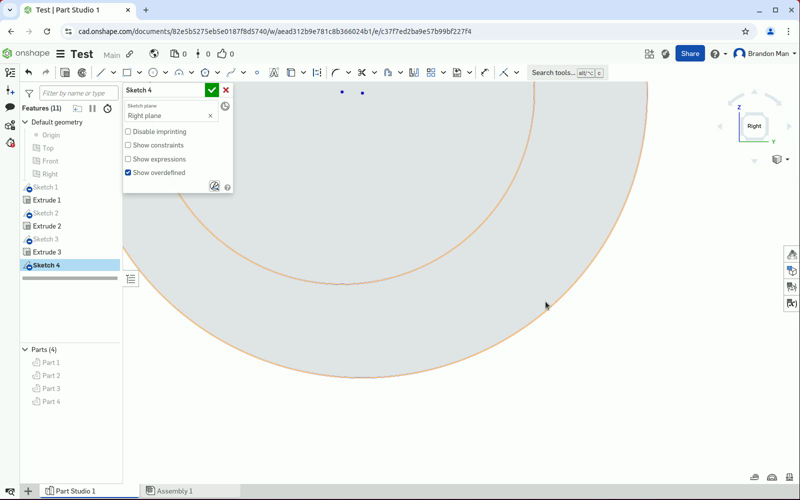
scroll(-6)
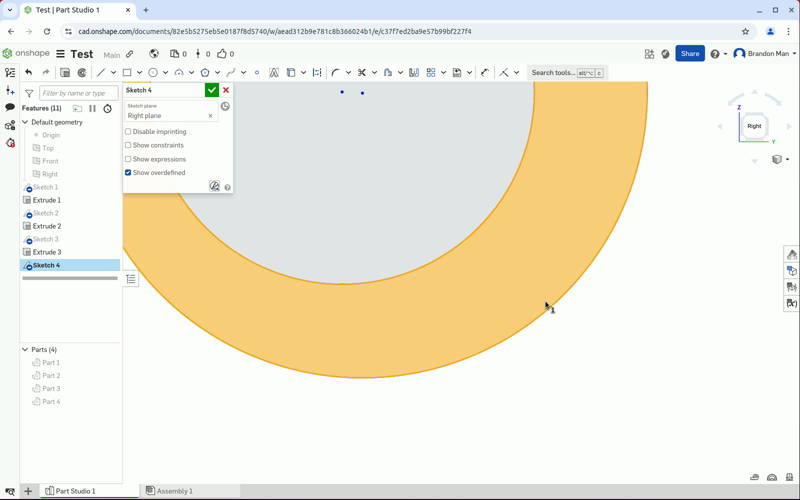
scroll(-6)
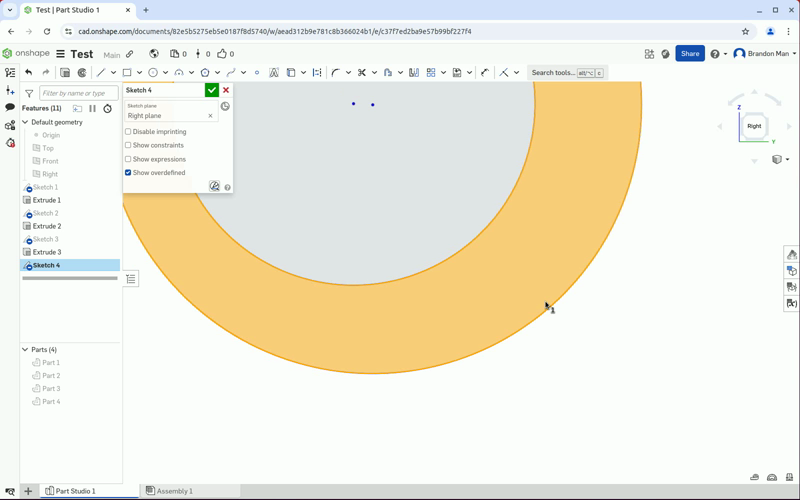
scroll(-6)
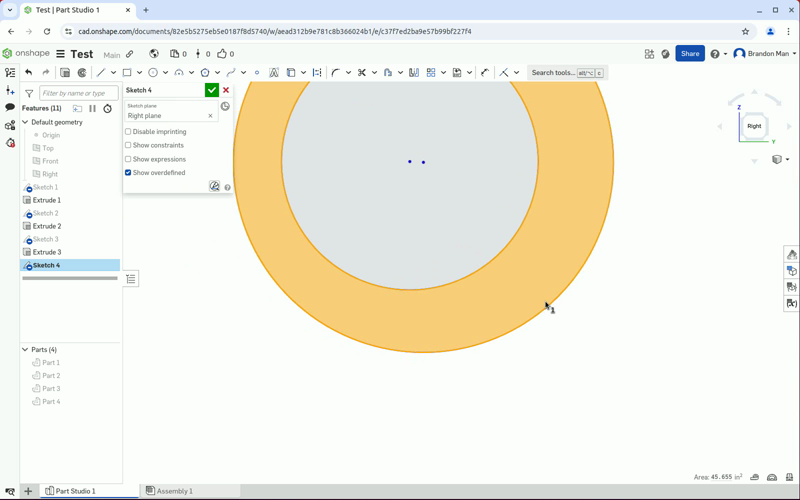
scroll(-6)
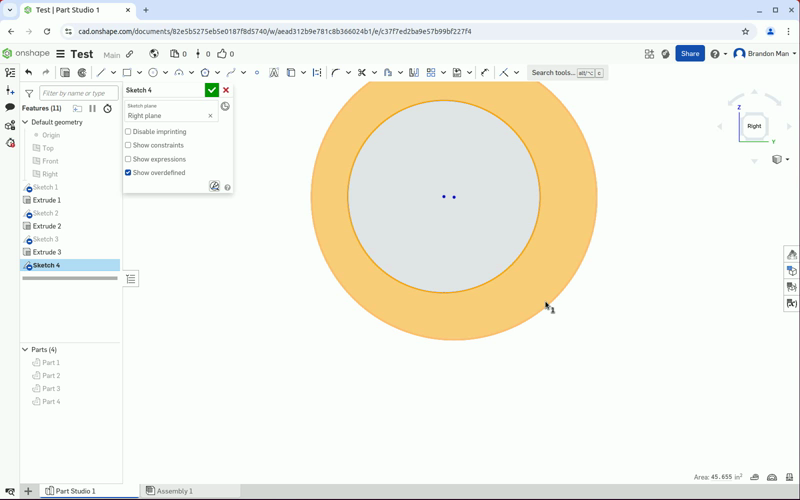
scroll(-6)
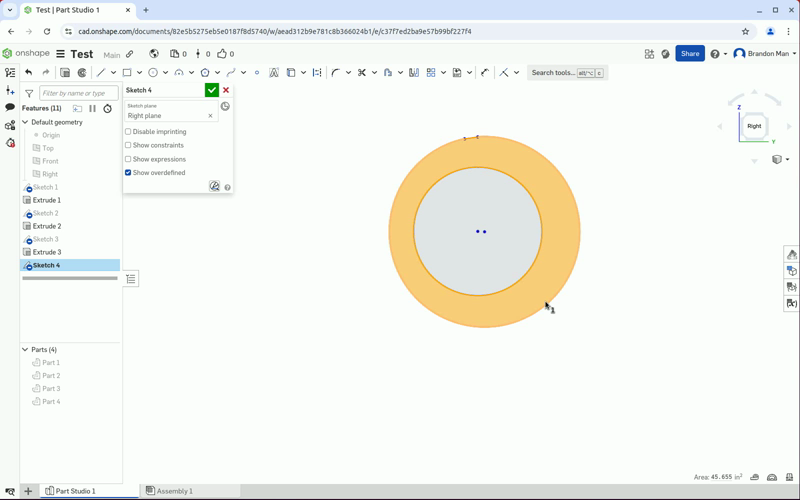
scroll(-6)
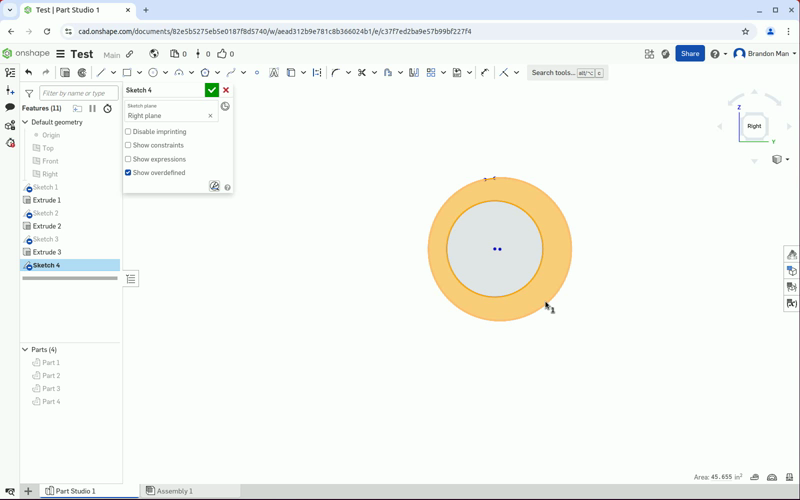
scroll(-6)
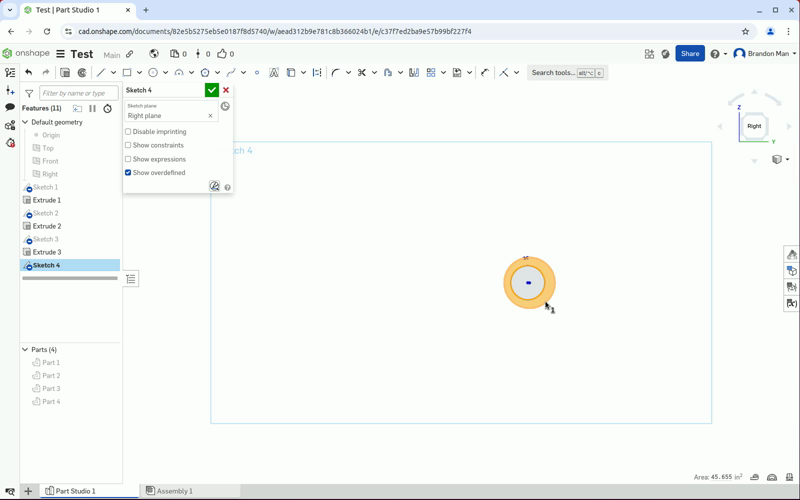
mouse_move(73, 352)
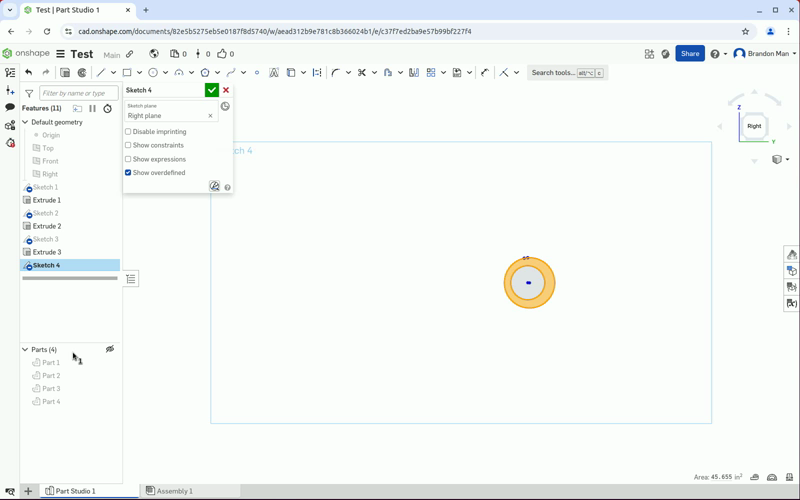
key(shift+y)
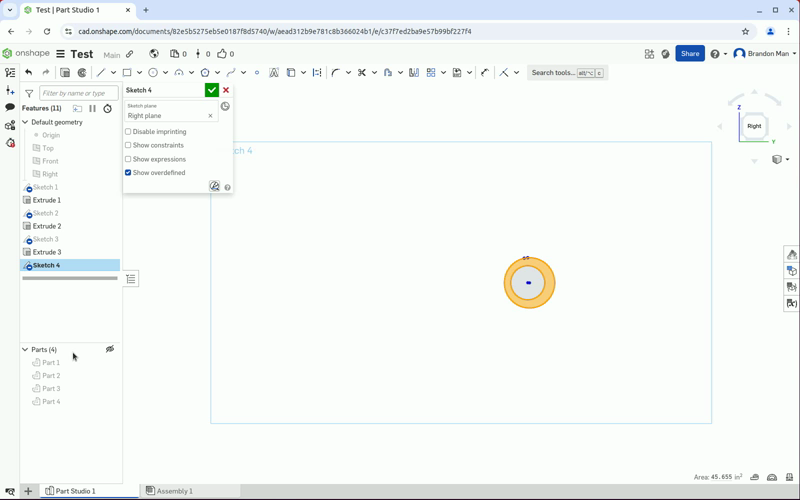
key(shift+e)
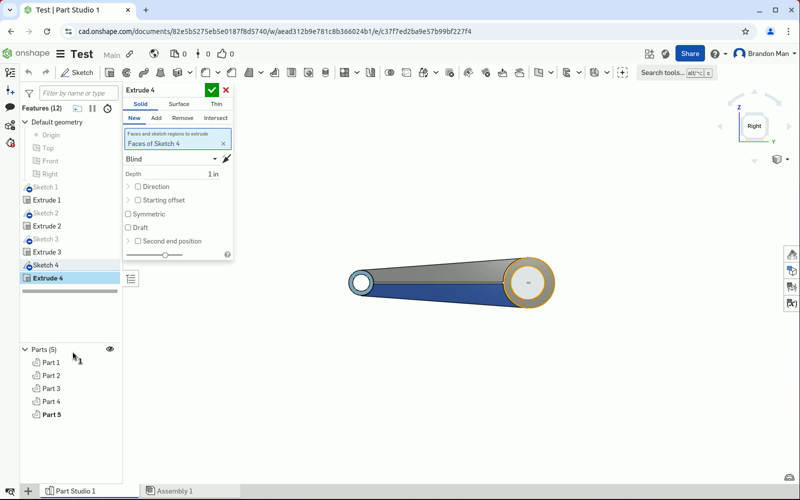
mouse_move(143, 106)
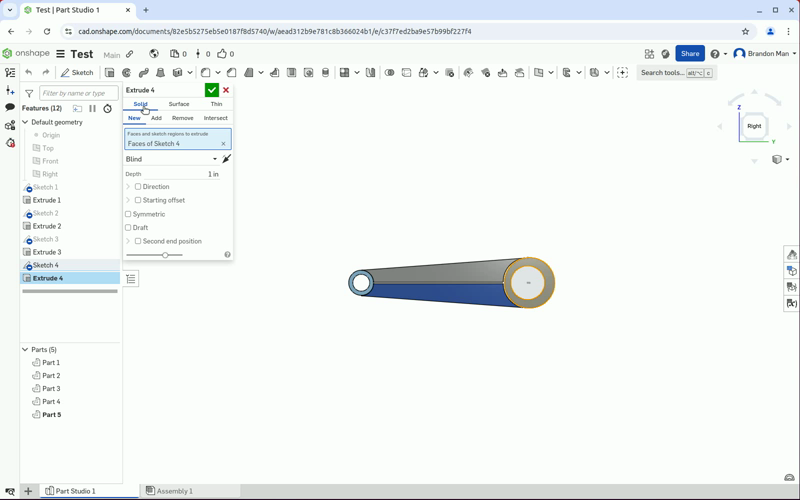
click(143, 106)
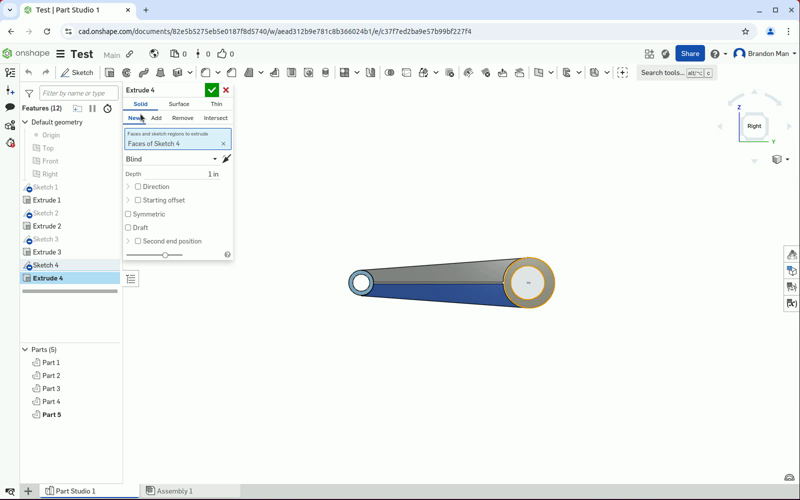
mouse_move(137, 120)
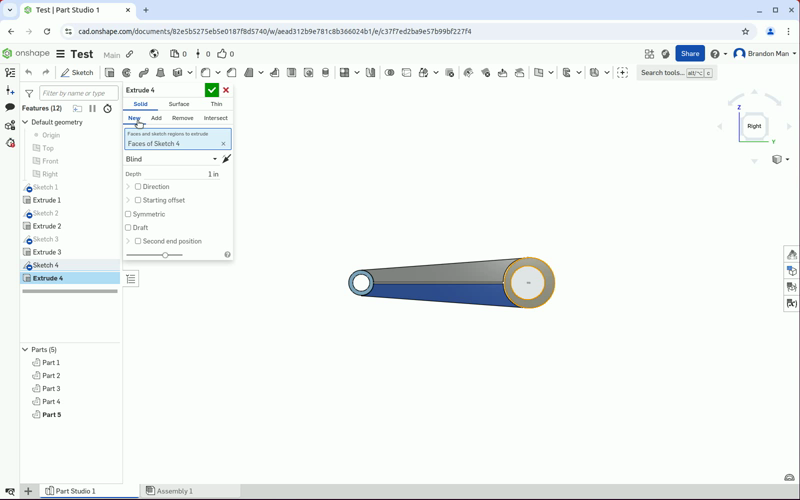
click(137, 120)
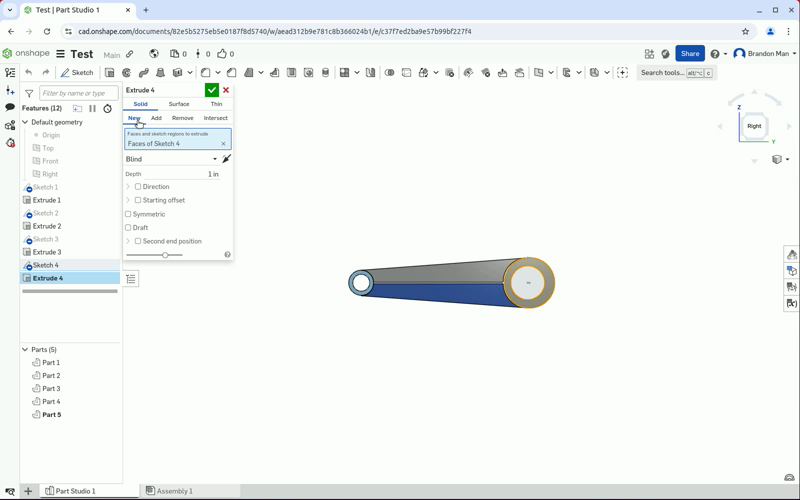
key(tab, 4)
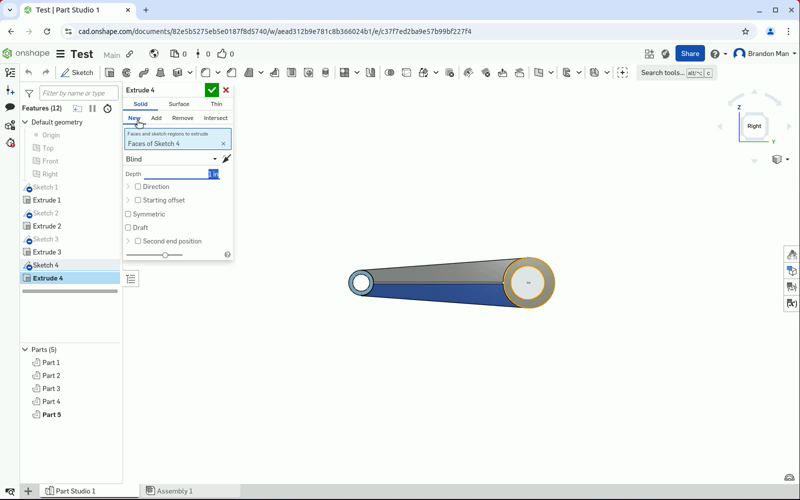
text(3.37)
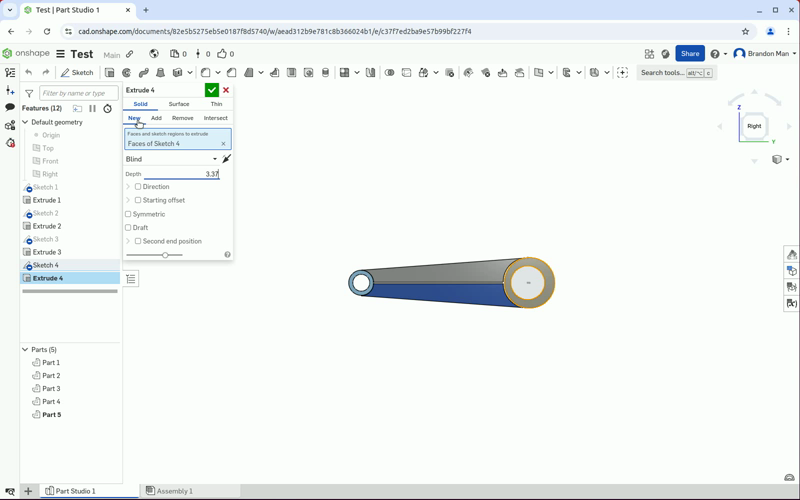
key(tab, 3)
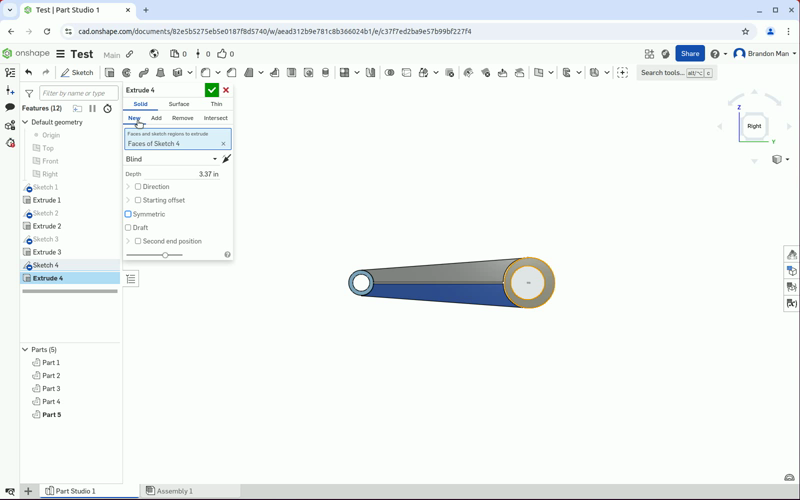
key(space)
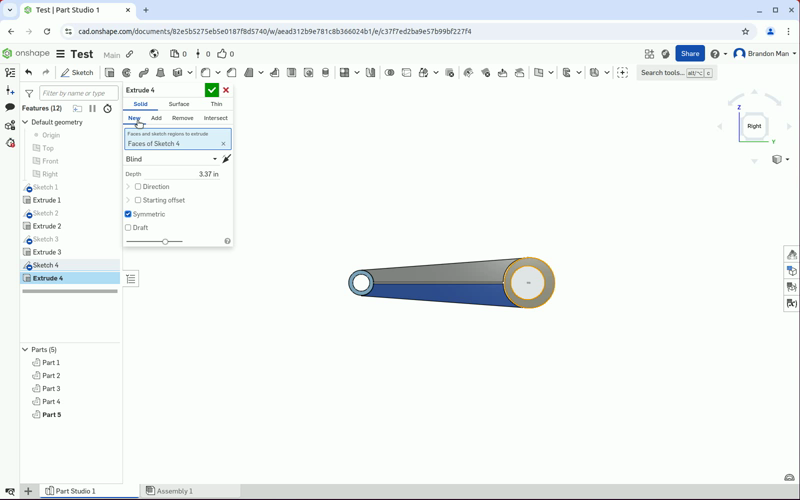
key(enter)
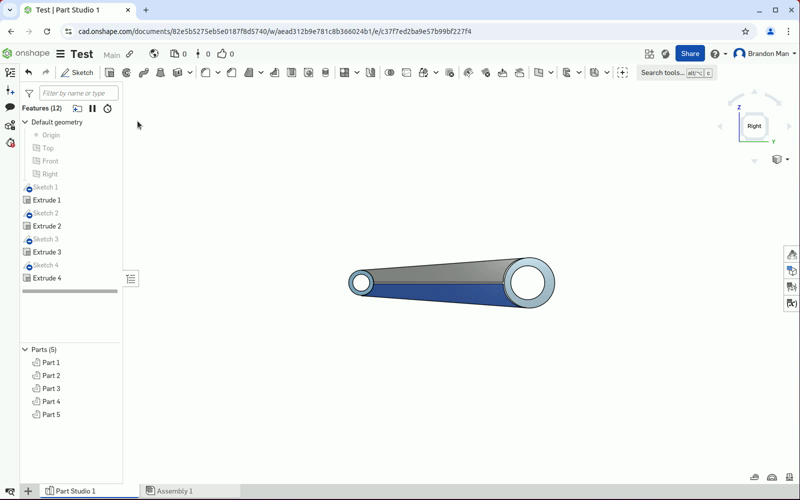
key(shift+h)
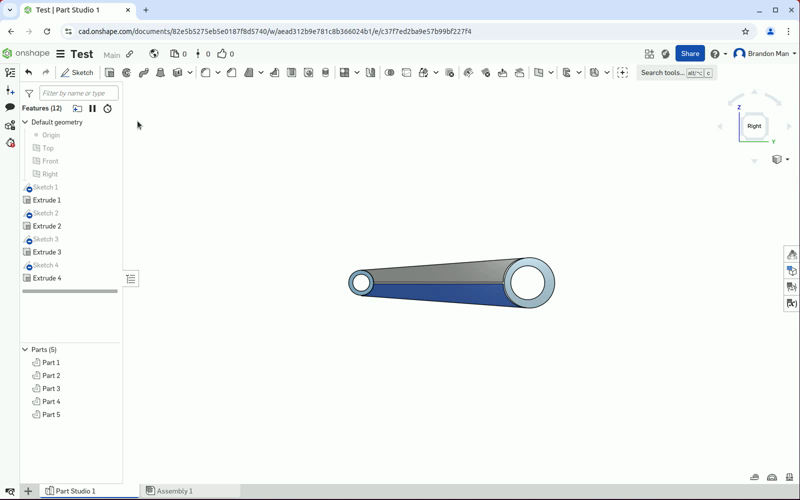
key(shift+h)
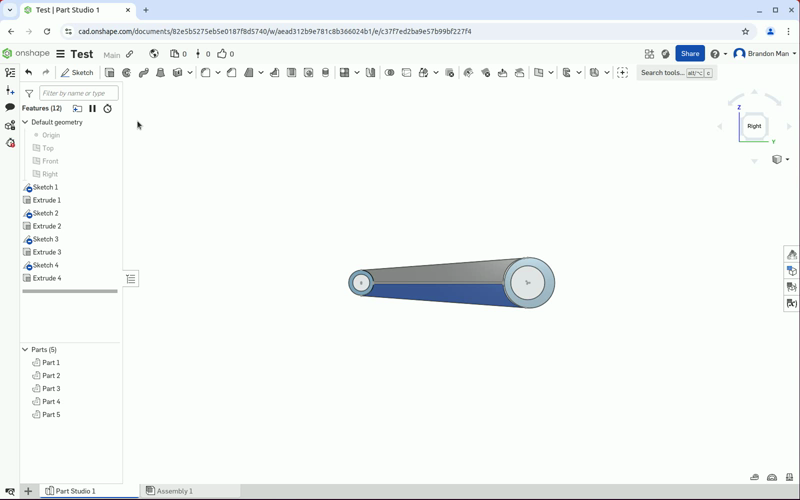
key(shift+7)
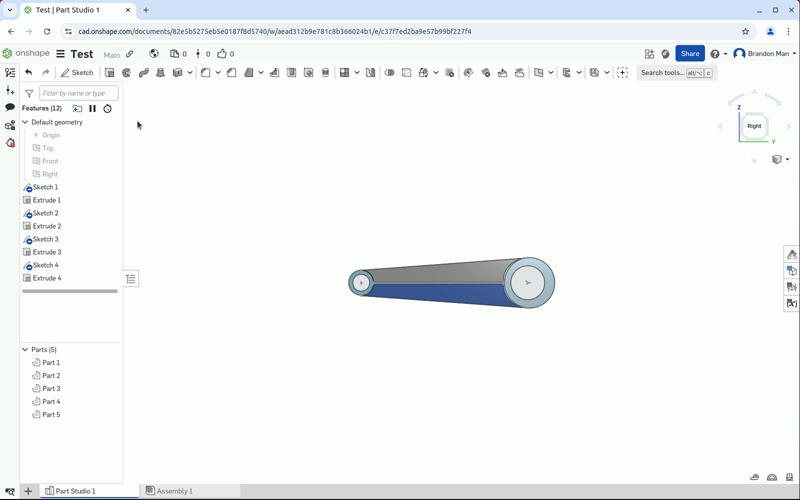
key(right, 2)
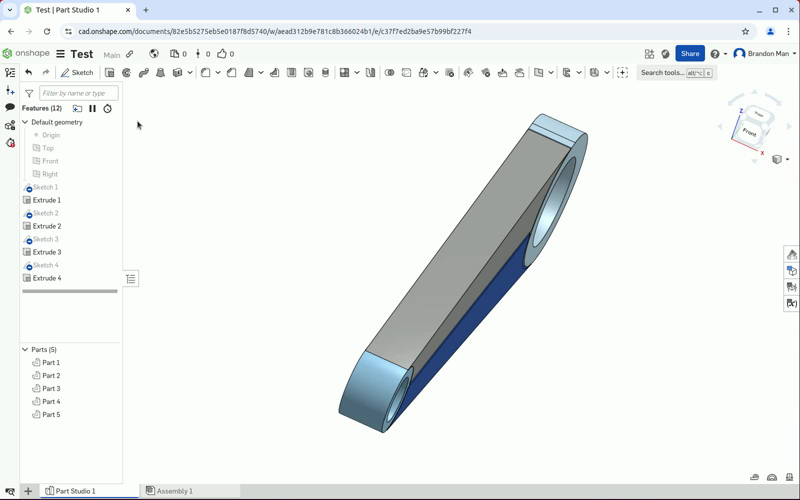
key(down, 2)
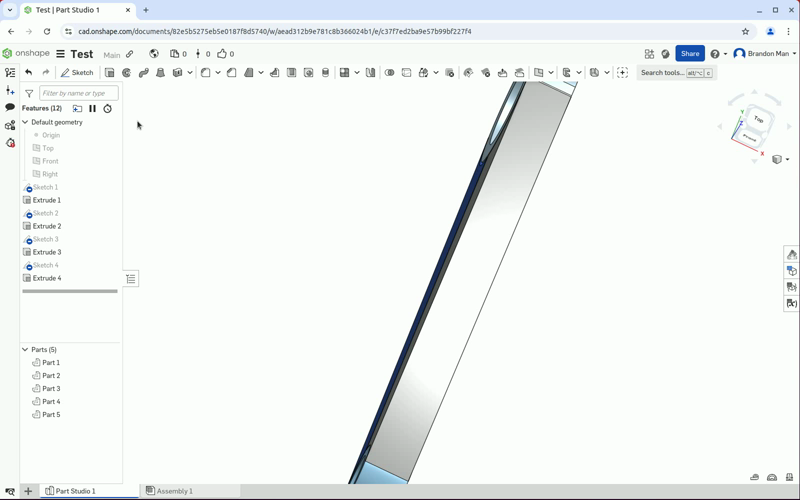
key(up, 2)
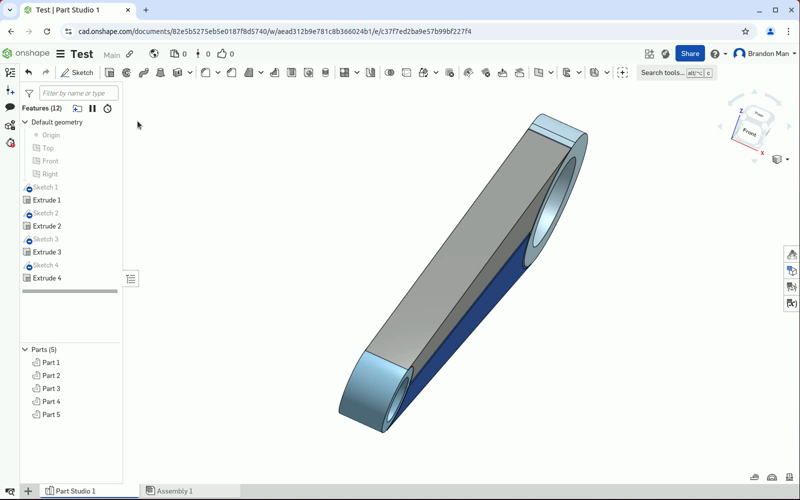
key(left, 2)
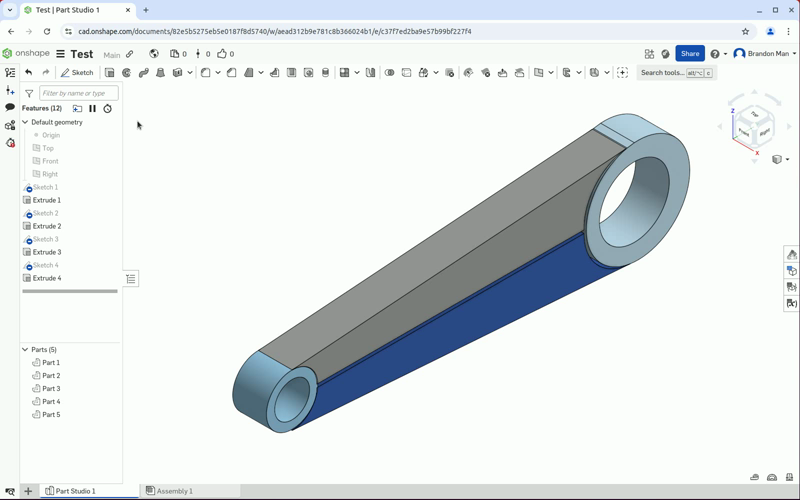
mouse_move(73, 189)
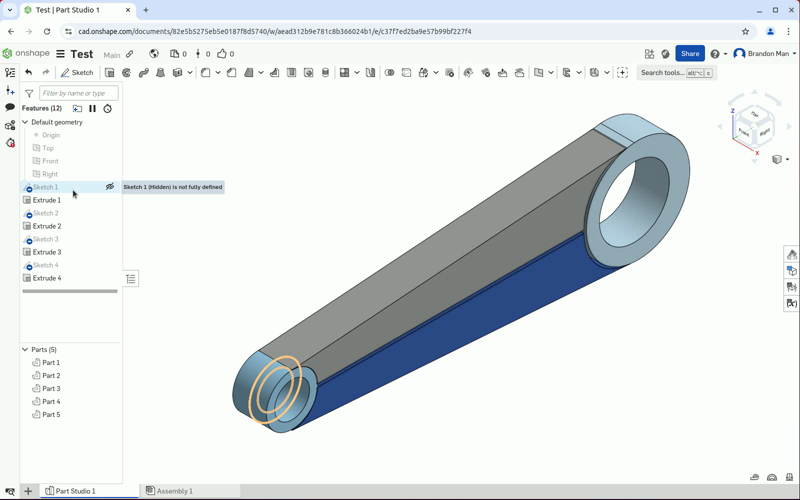
click(73, 189)